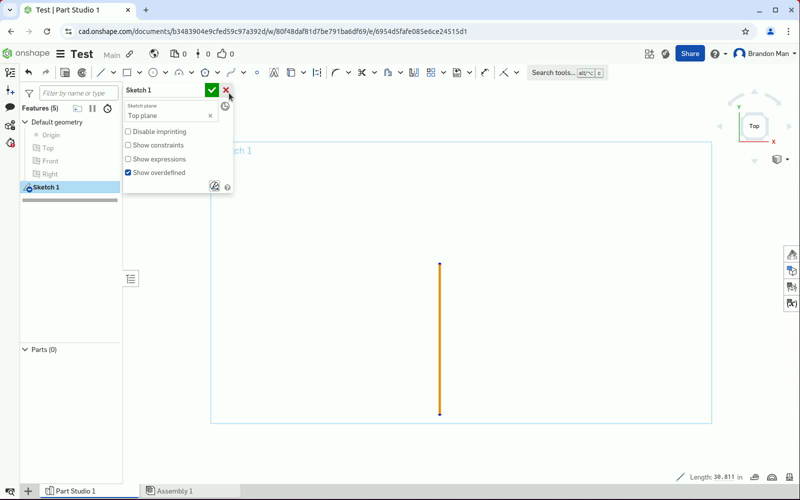
key(shift+h)
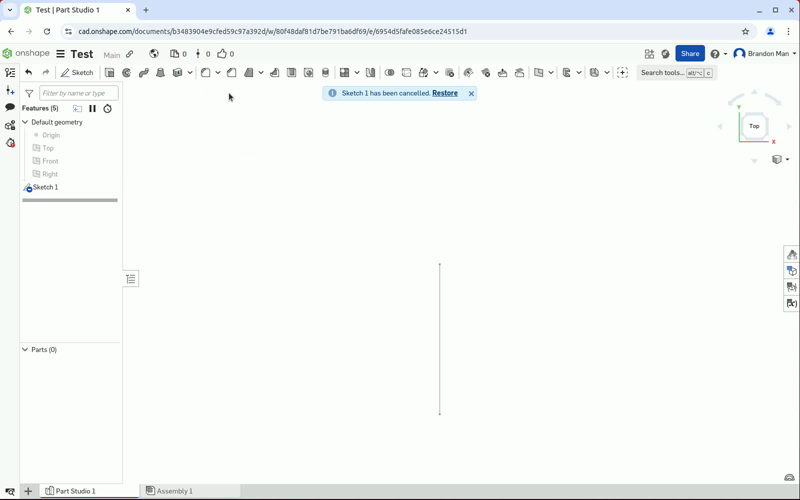
key(shift+s)
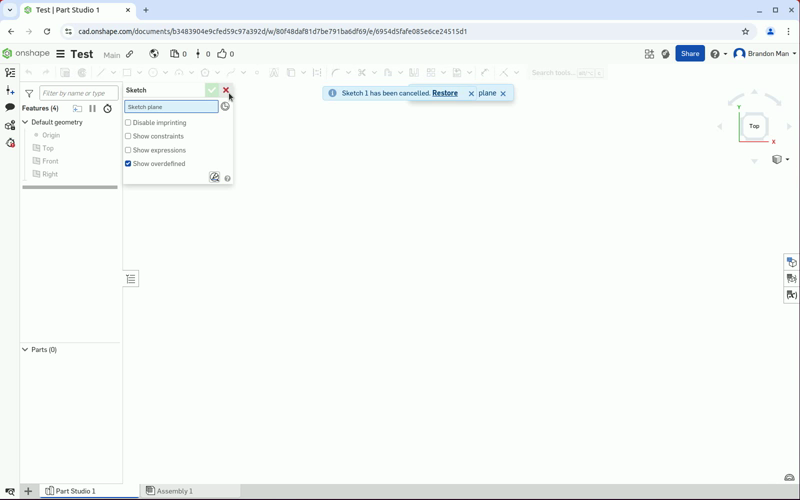
mouse_move(73, 150)
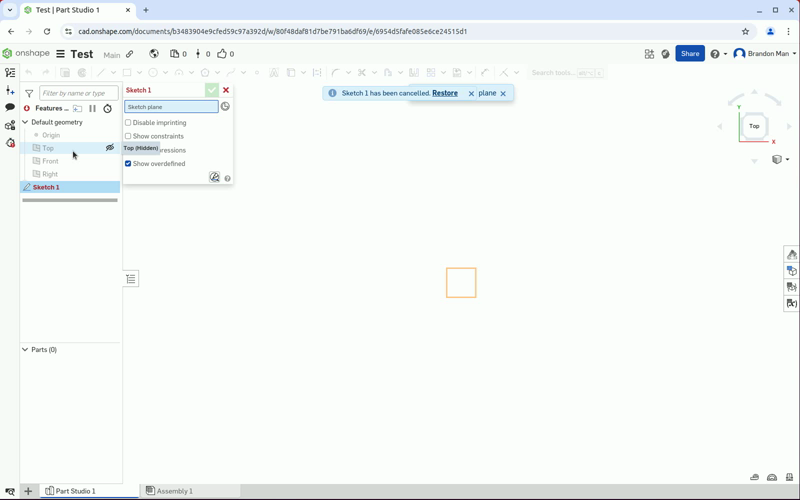
click(73, 150)
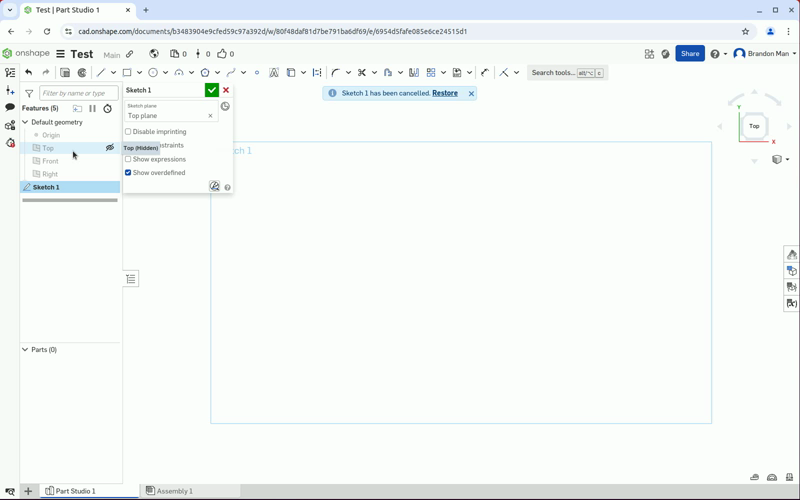
mouse_move(73, 352)
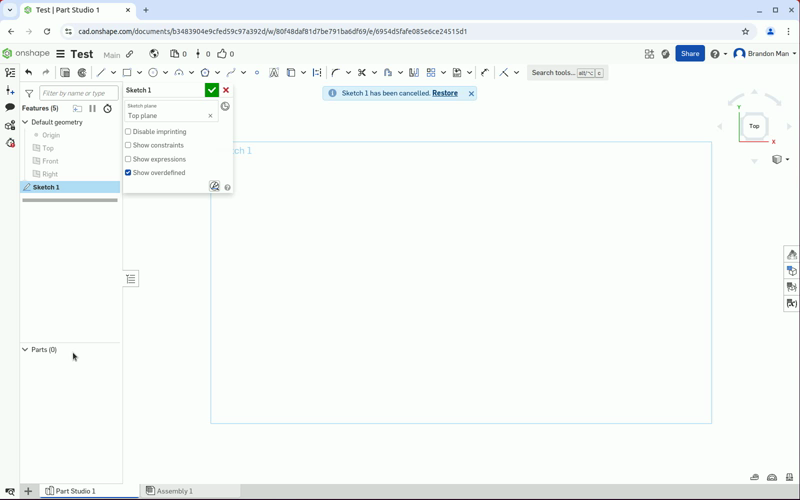
key(y)
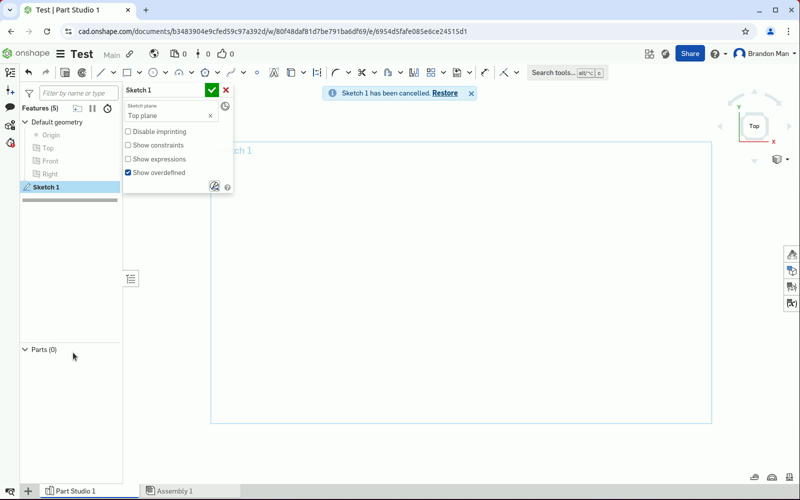
key(l)
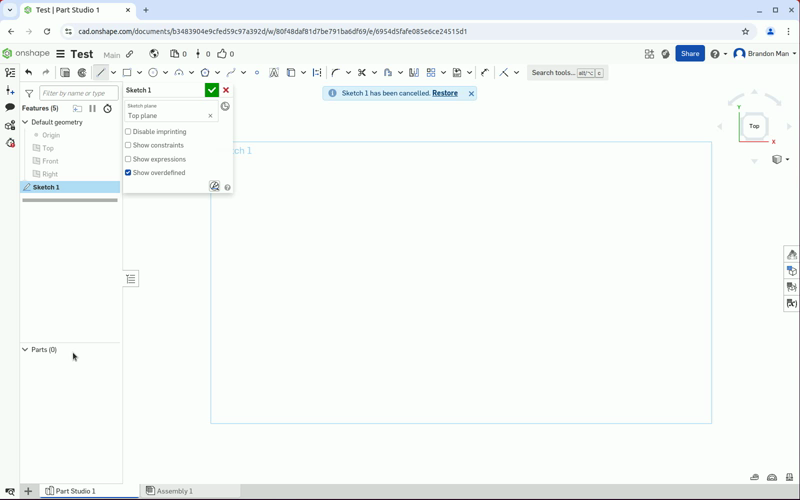
key_down(shift)
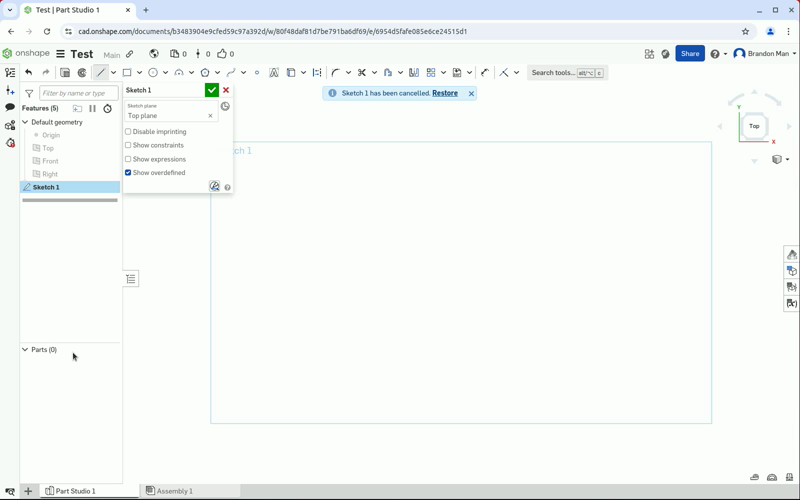
mouse_move(449, 288)
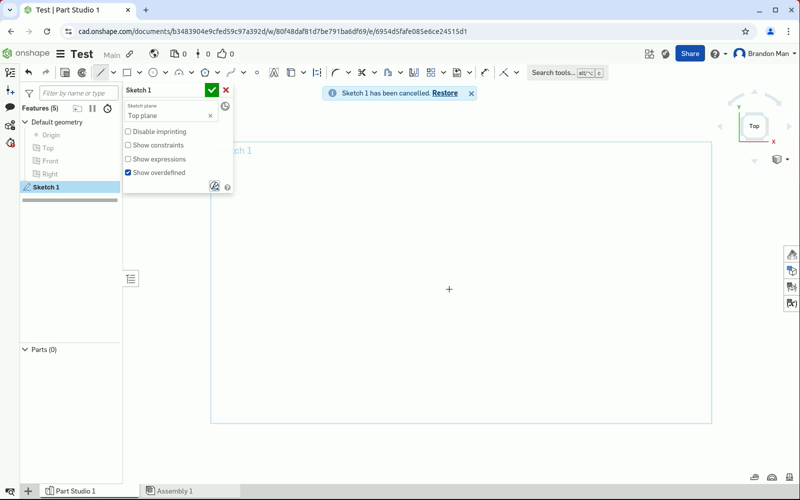
click(449, 288)
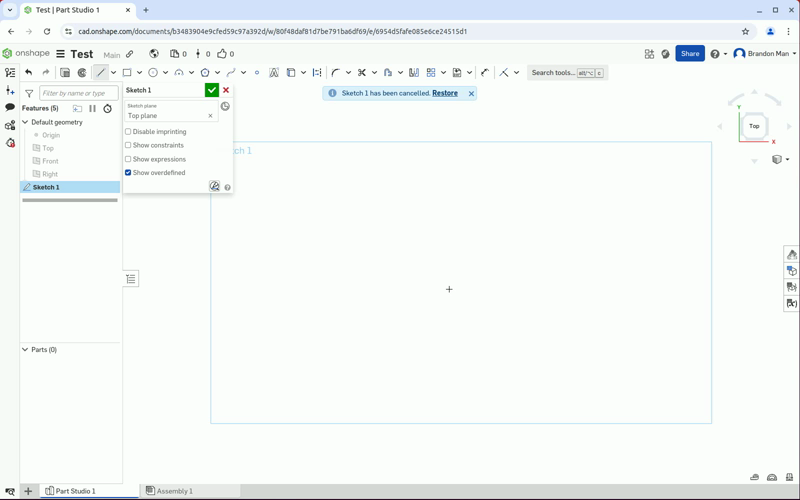
key_up(shift)
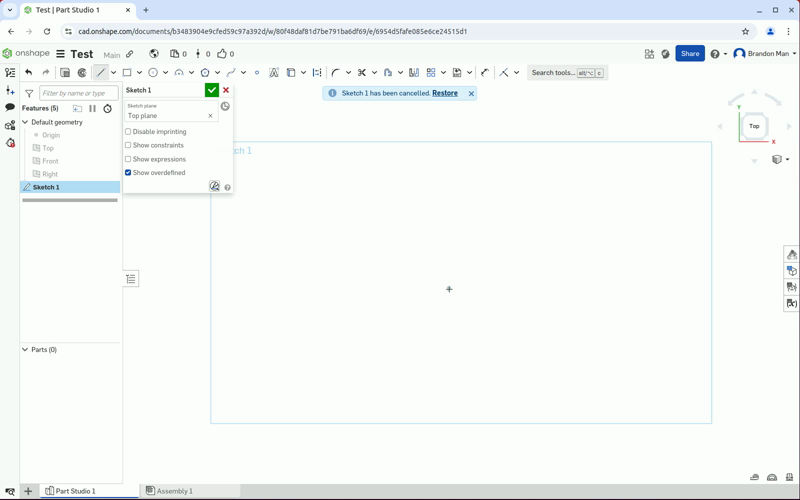
key_down(shift)
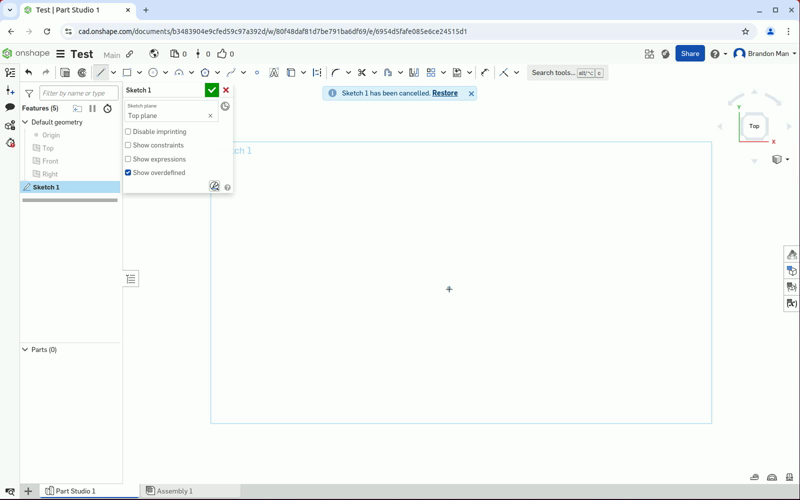
mouse_move(479, 288)
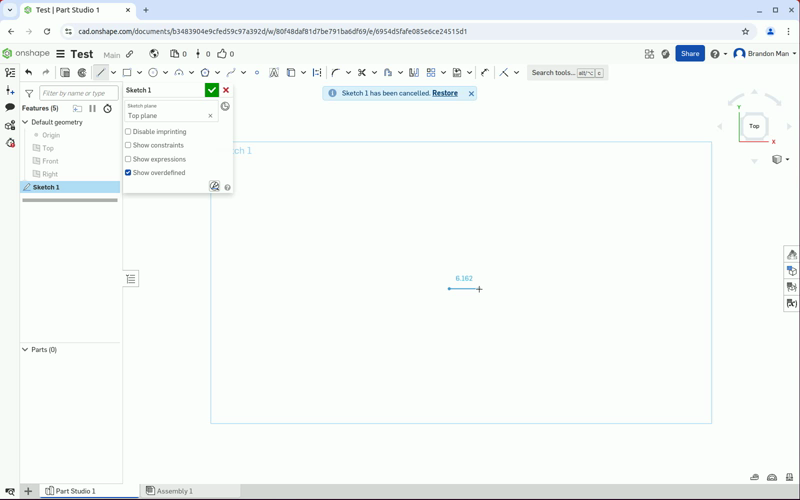
mouse_move(452, 288)
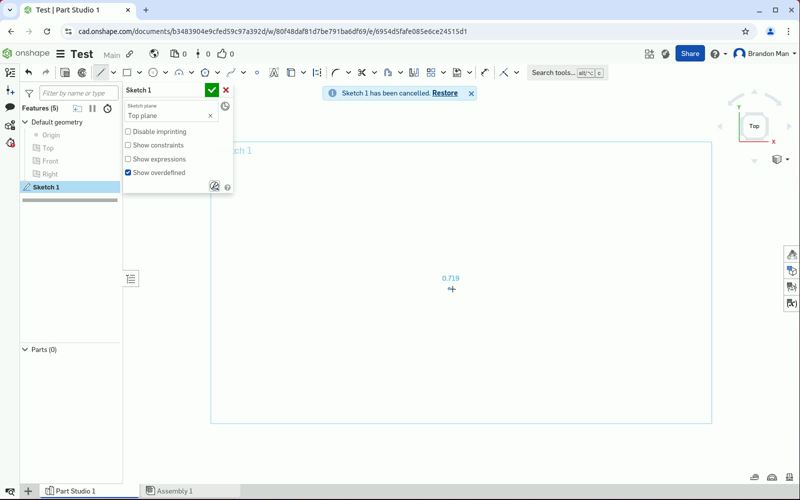
scroll(6)
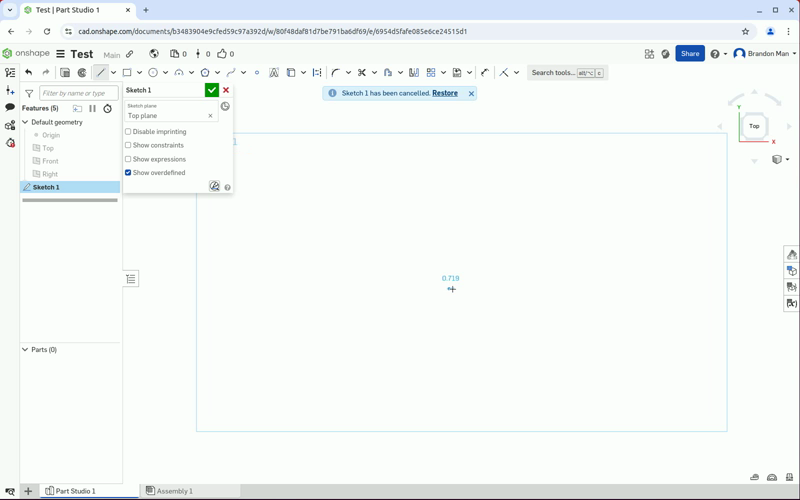
scroll(6)
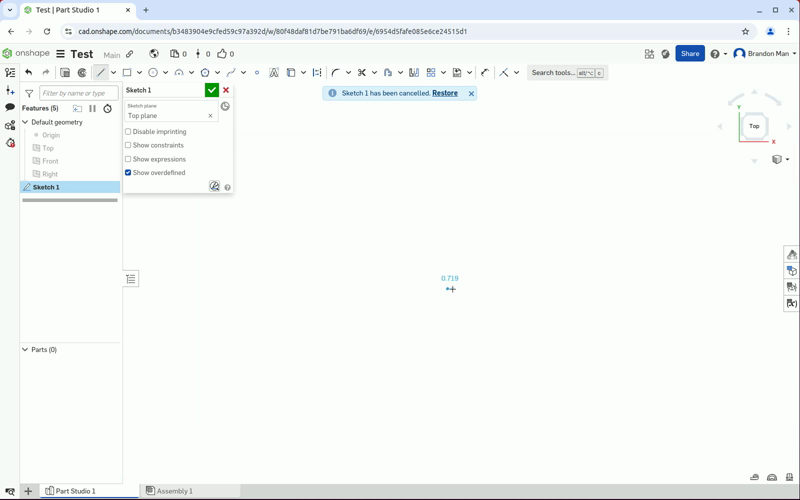
scroll(6)
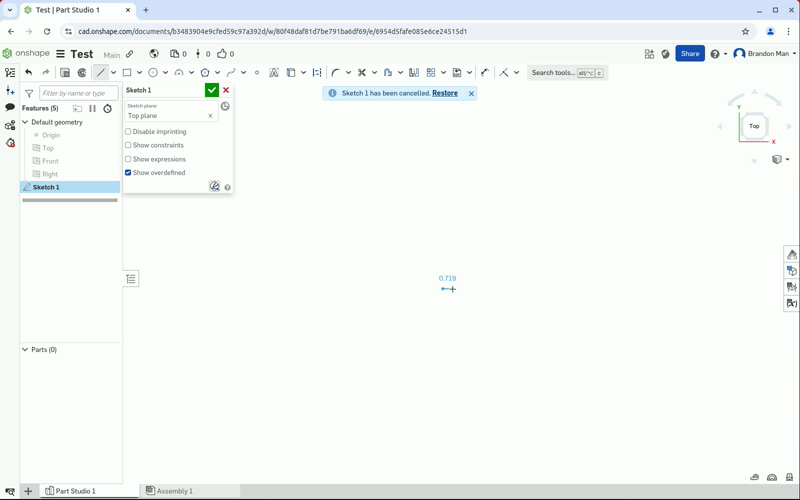
scroll(6)
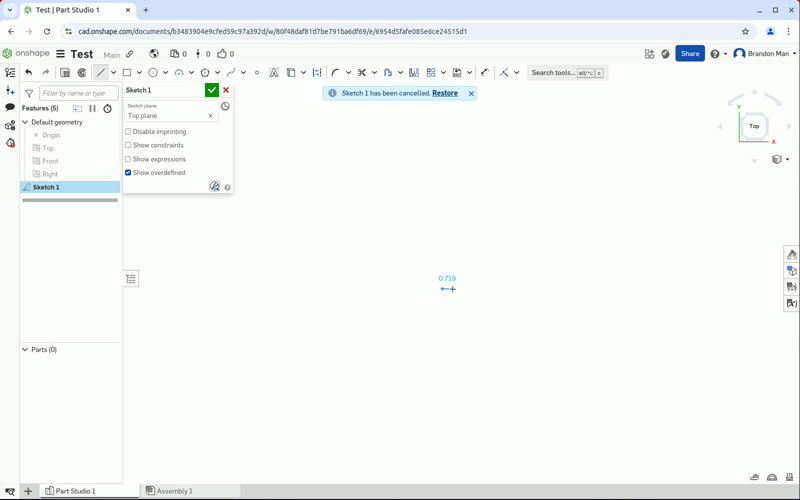
scroll(6)
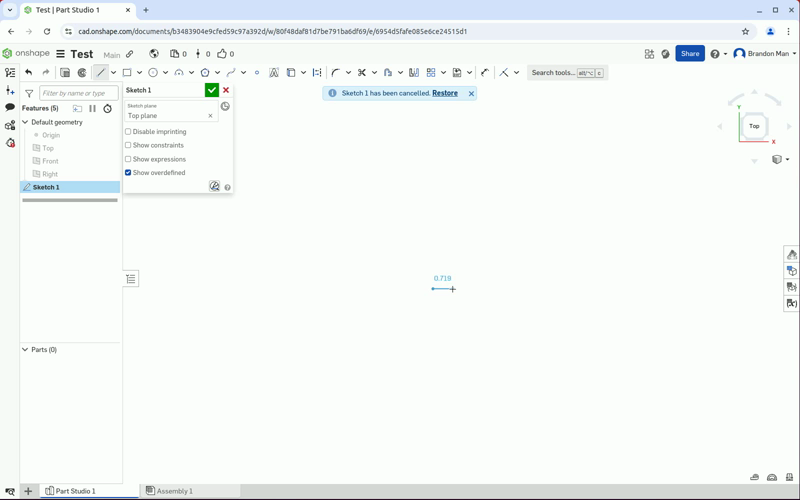
scroll(6)
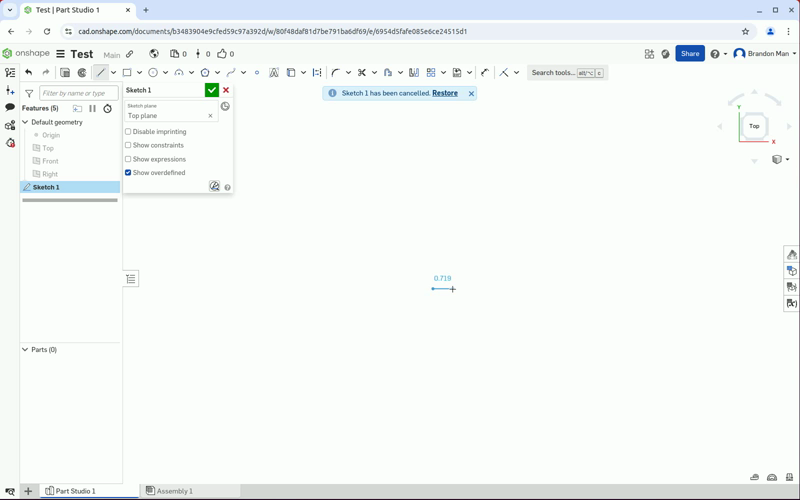
scroll(6)
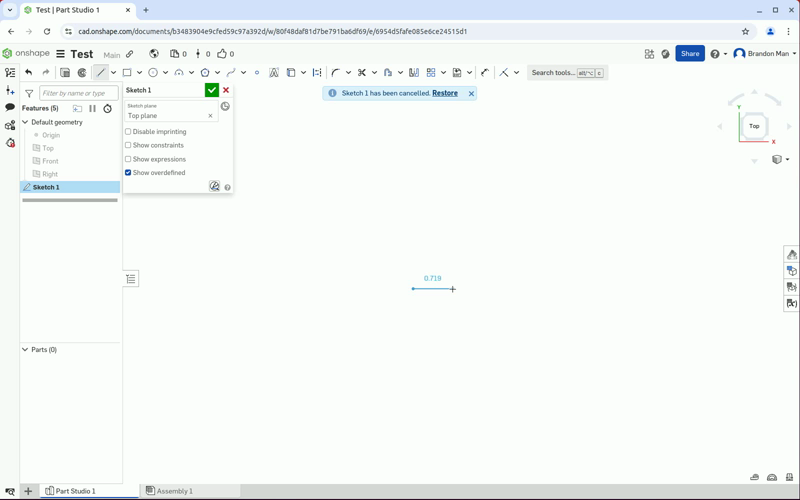
click(452, 288)
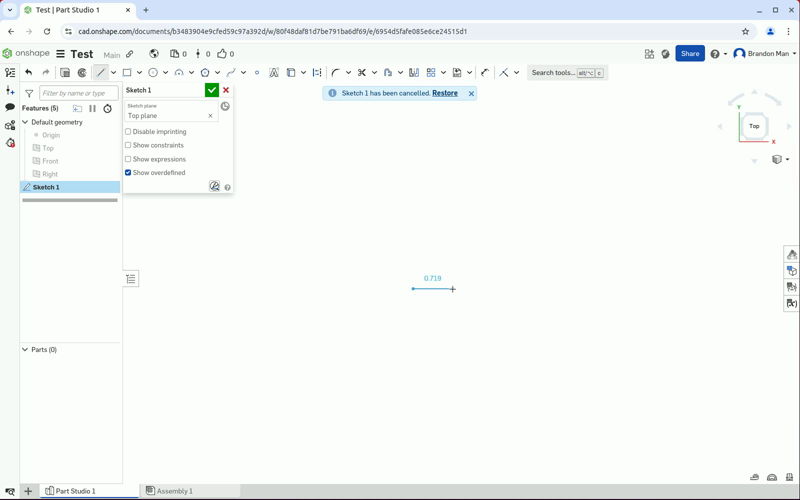
scroll(-6)
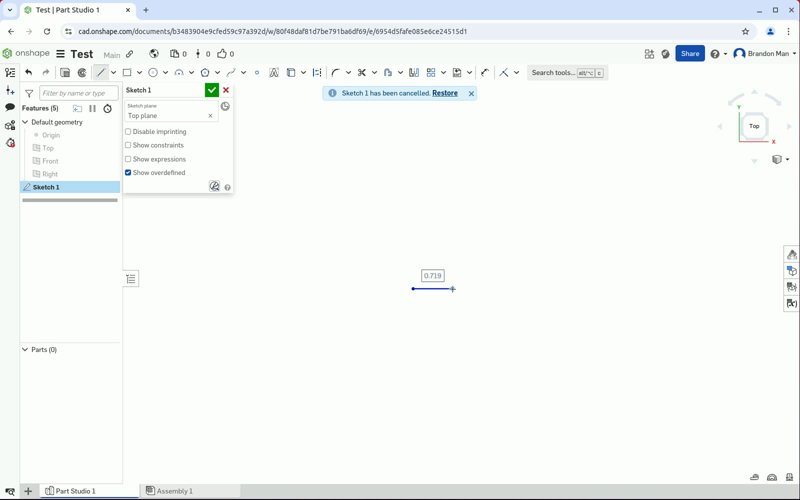
scroll(-6)
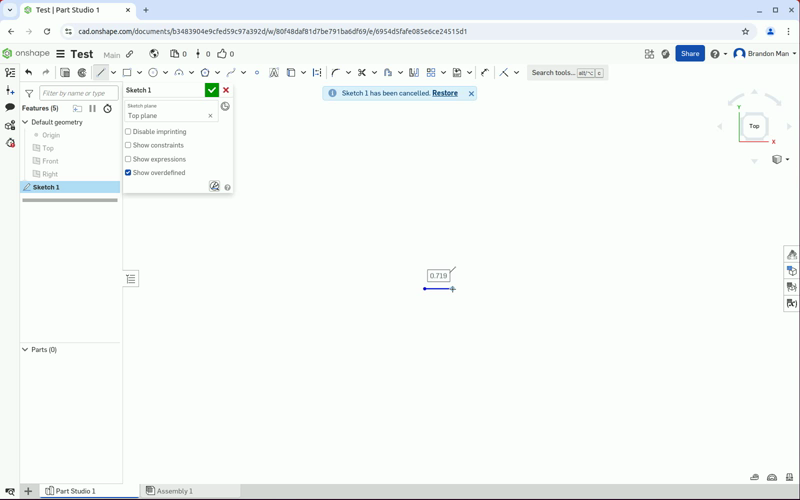
scroll(-6)
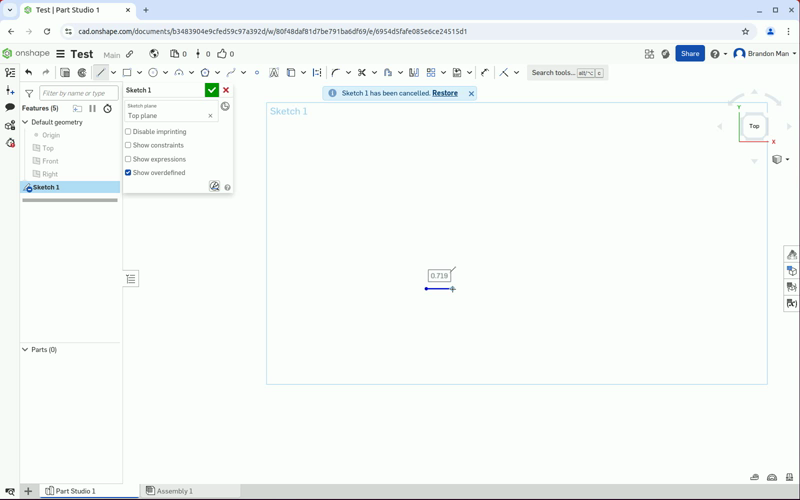
scroll(-6)
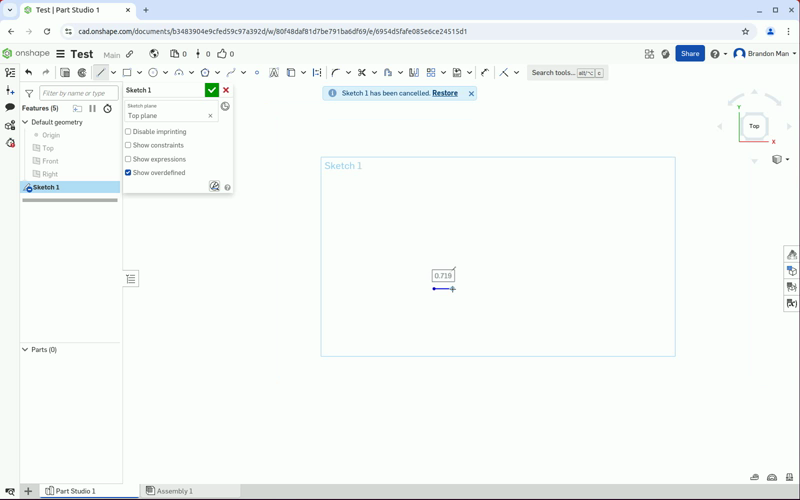
scroll(-6)
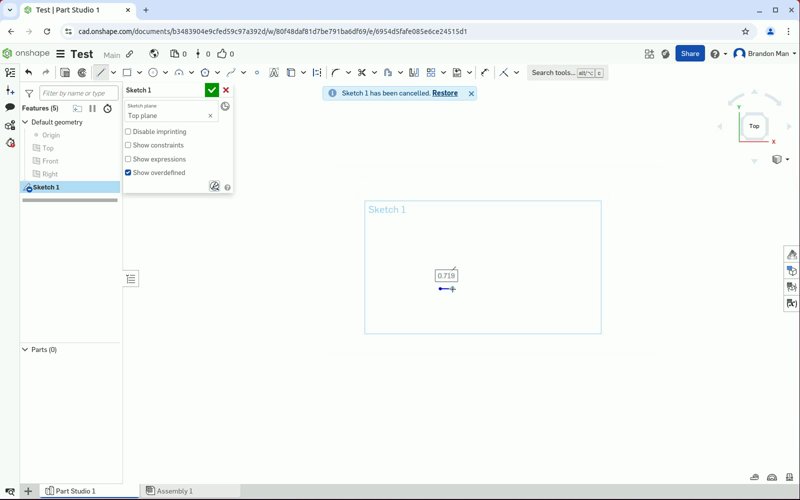
scroll(-6)
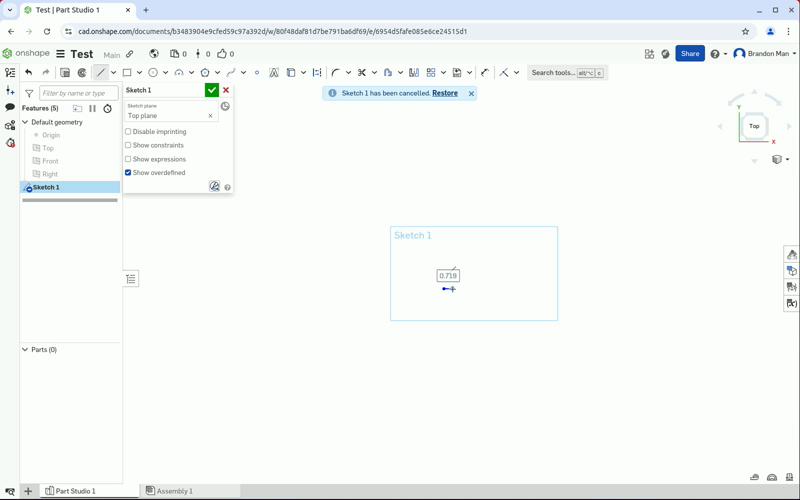
scroll(-6)
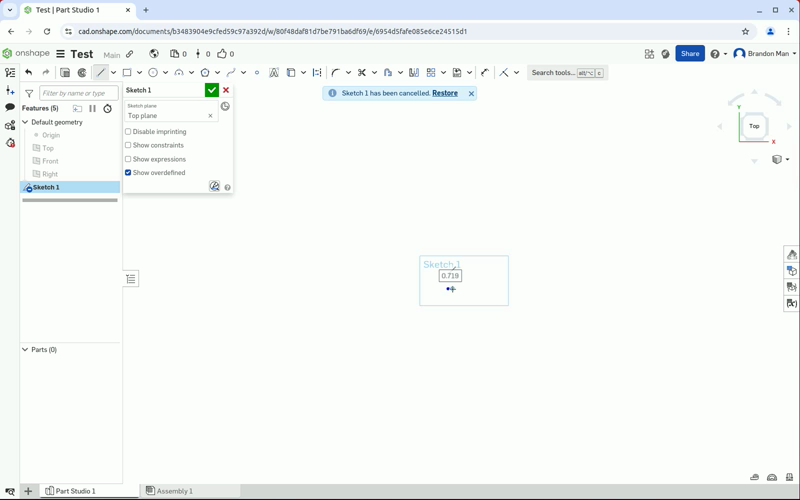
key_up(shift)
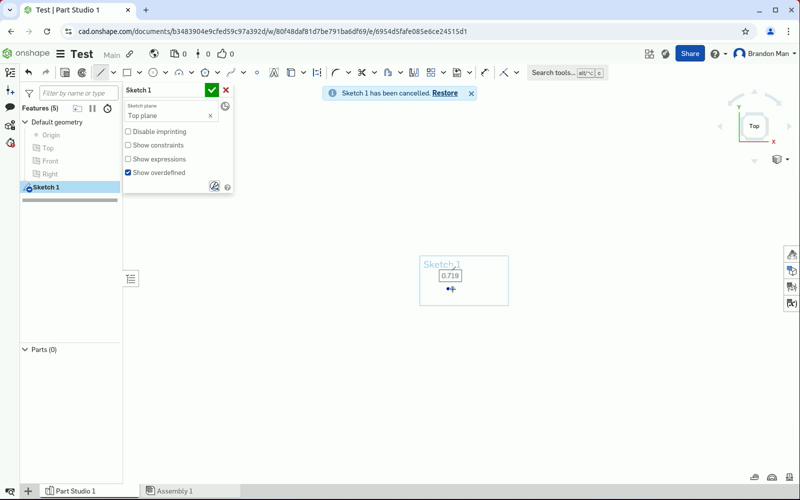
key_down(shift)
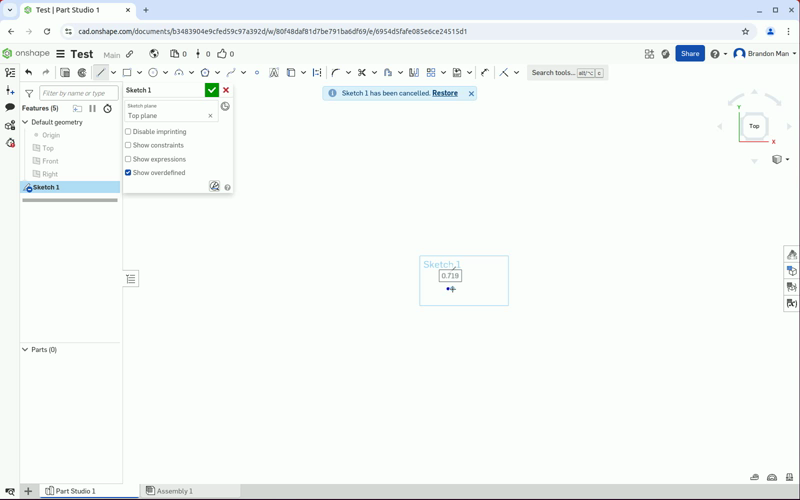
mouse_move(482, 288)
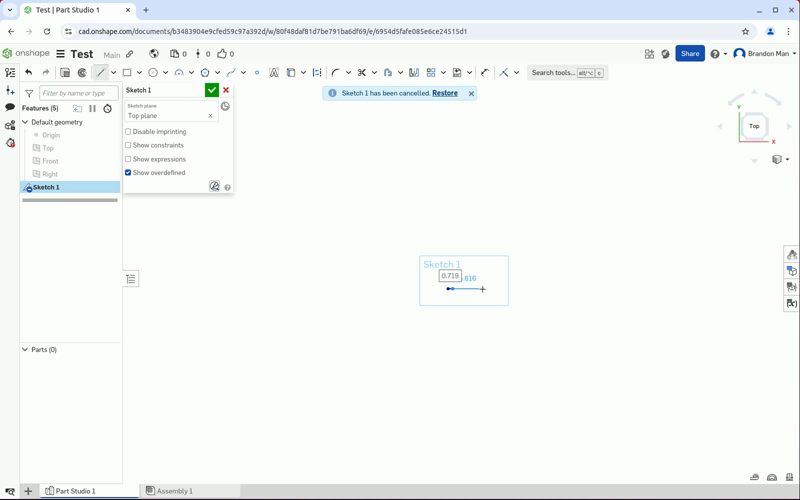
mouse_move(452, 295)
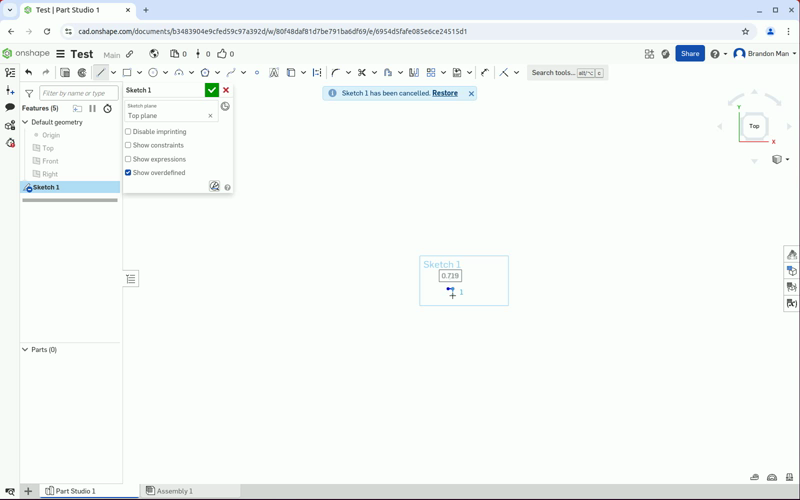
scroll(6)
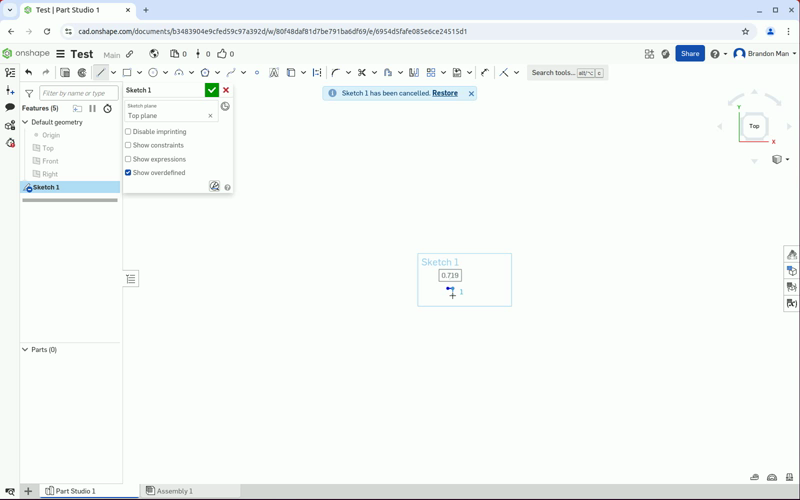
scroll(6)
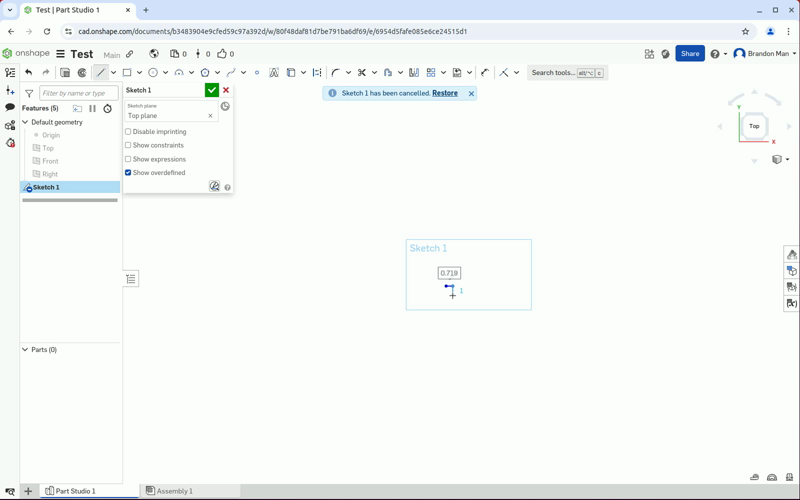
scroll(6)
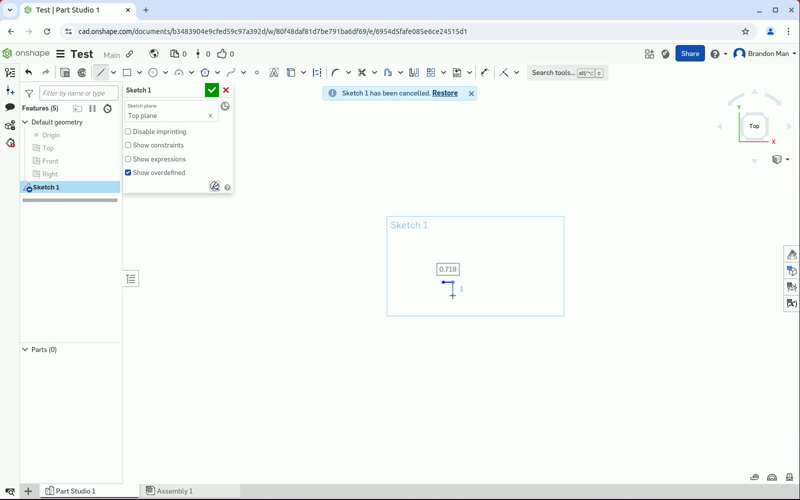
scroll(6)
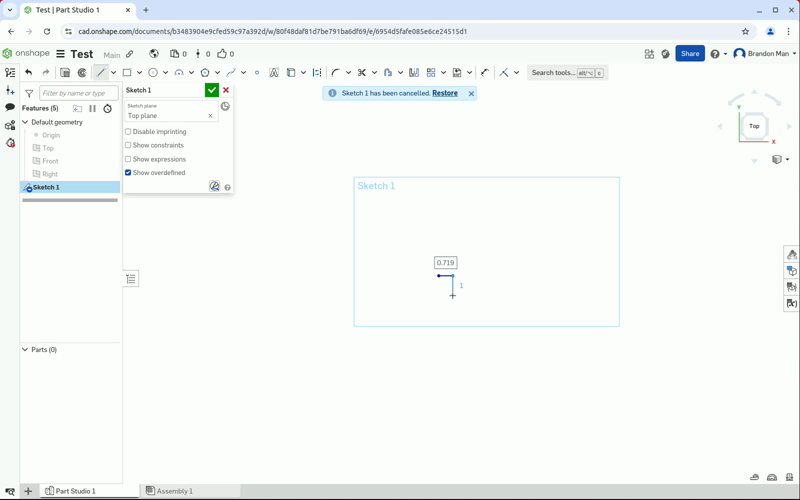
scroll(6)
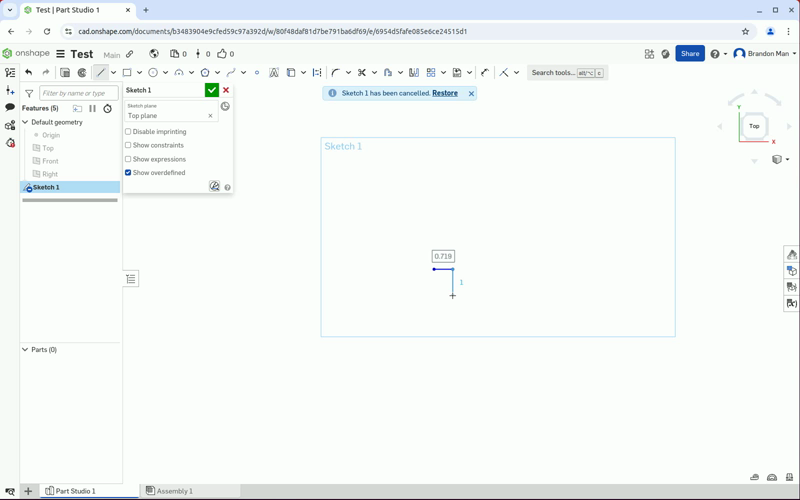
scroll(6)
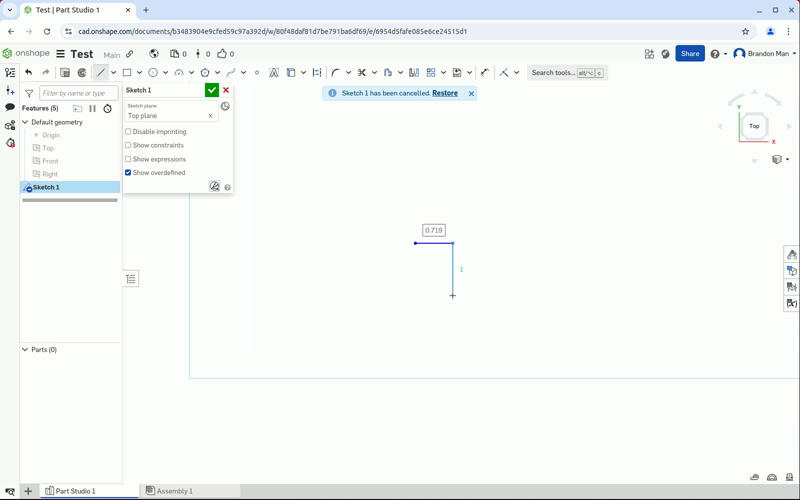
scroll(6)
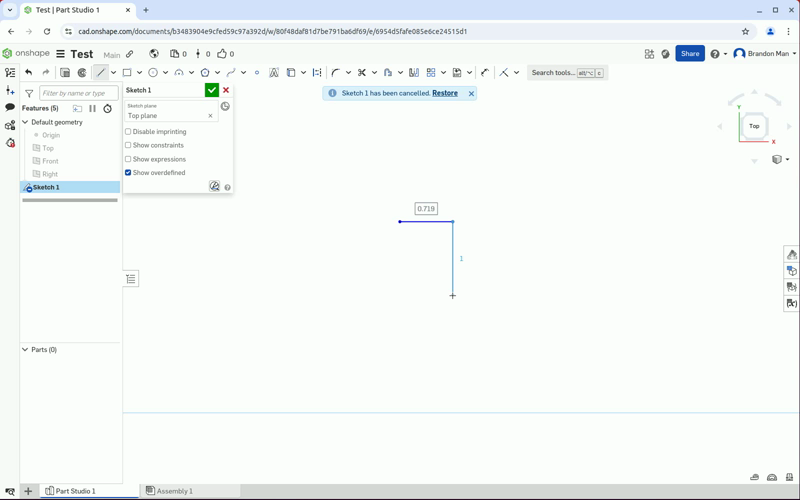
click(452, 295)
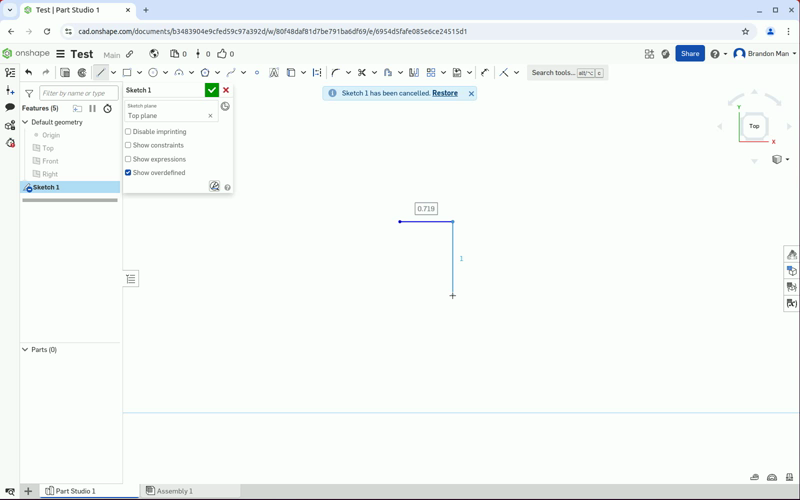
scroll(-6)
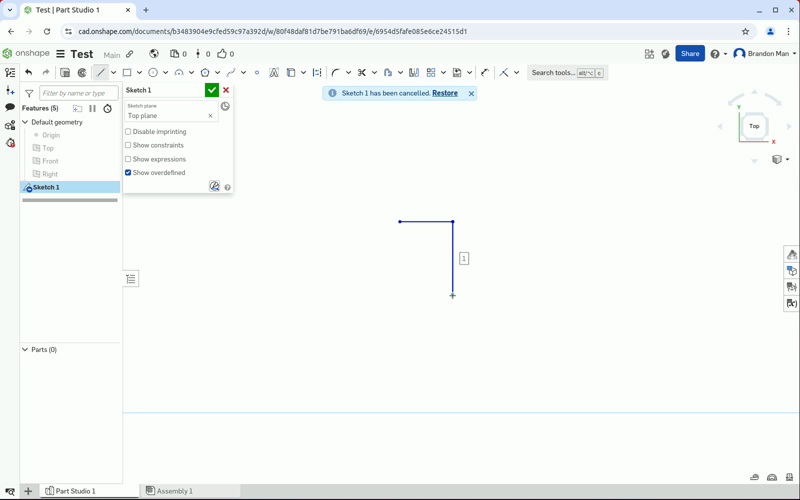
scroll(-6)
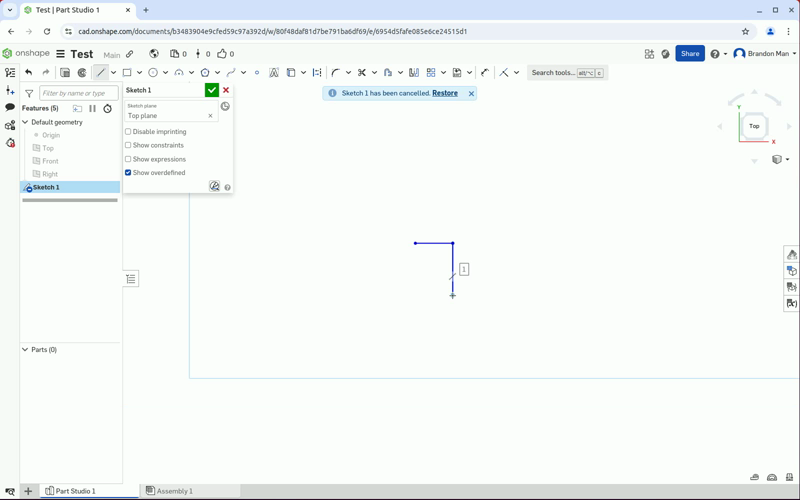
scroll(-6)
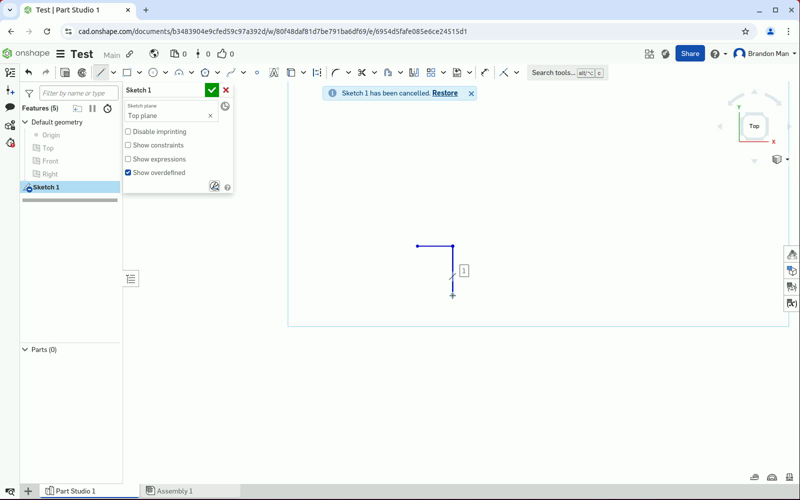
scroll(-6)
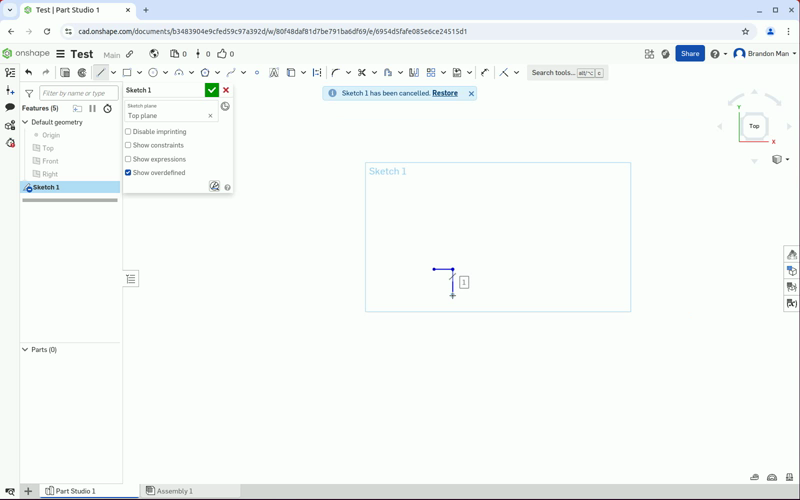
scroll(-6)
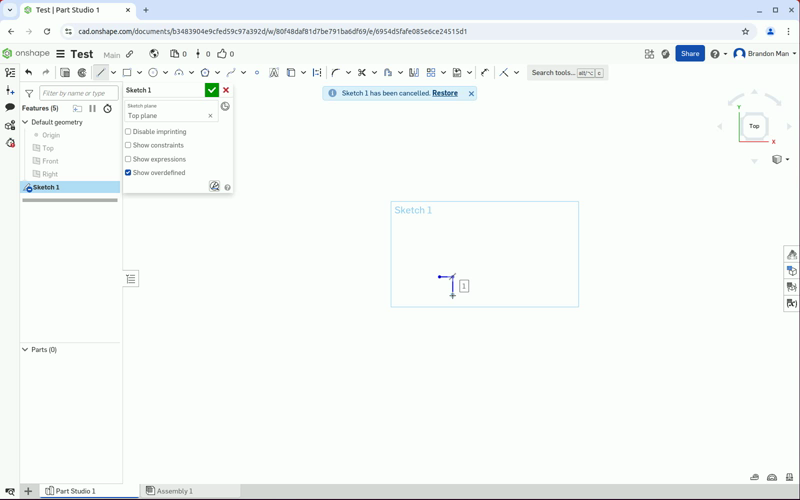
scroll(-6)
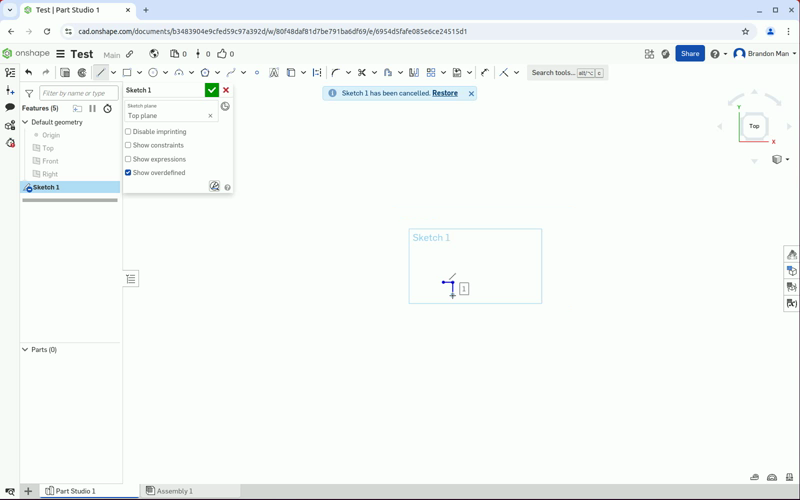
scroll(-6)
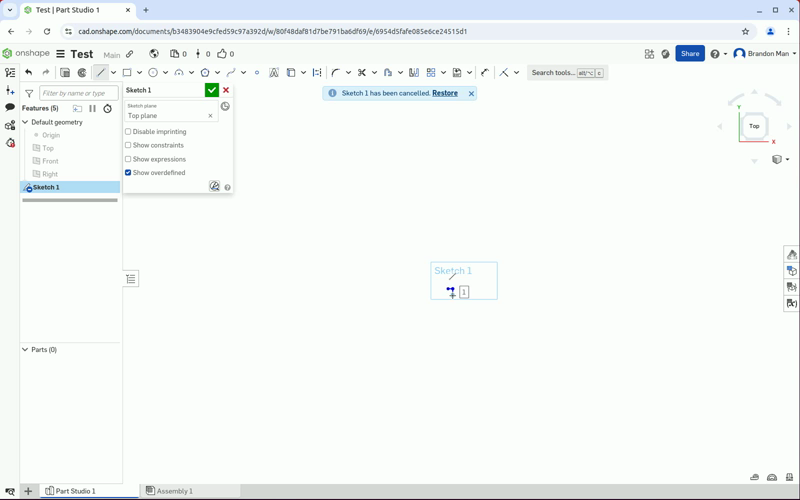
key_up(shift)
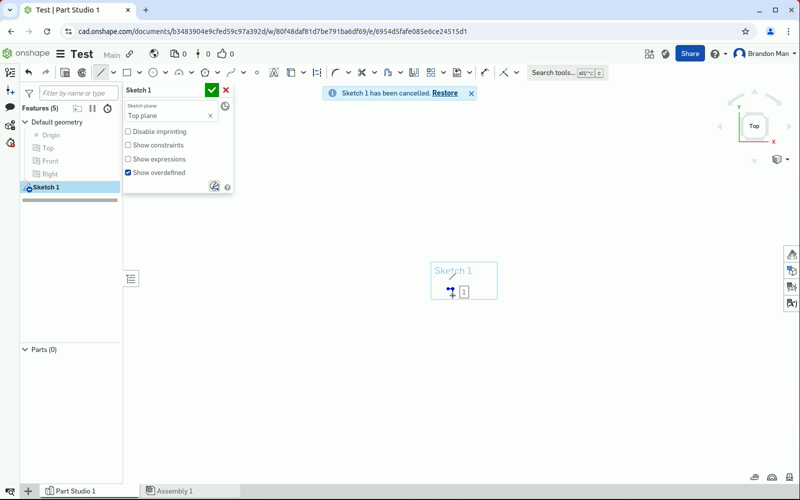
key_down(shift)
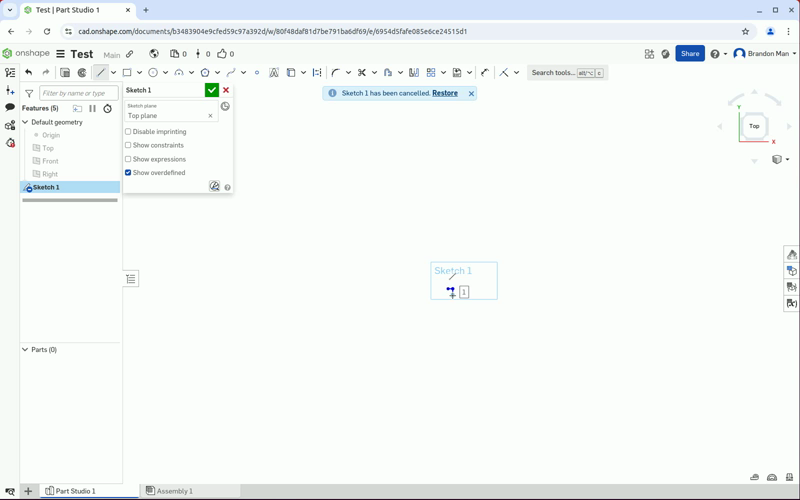
mouse_move(482, 295)
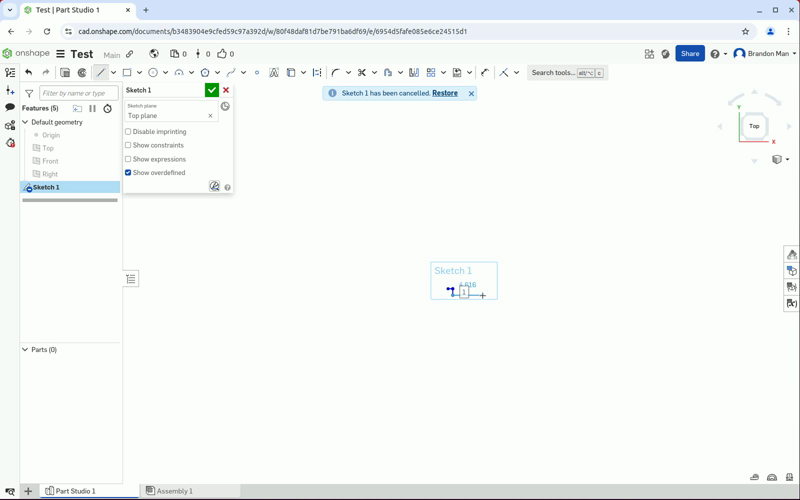
mouse_move(470, 295)
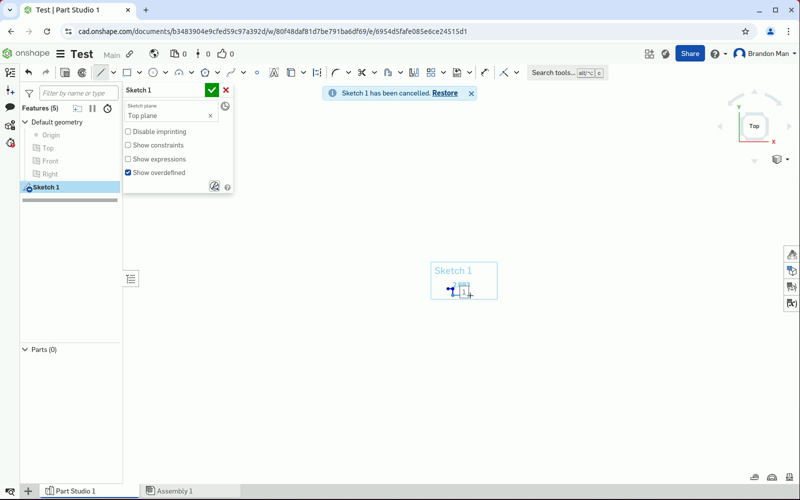
click(470, 295)
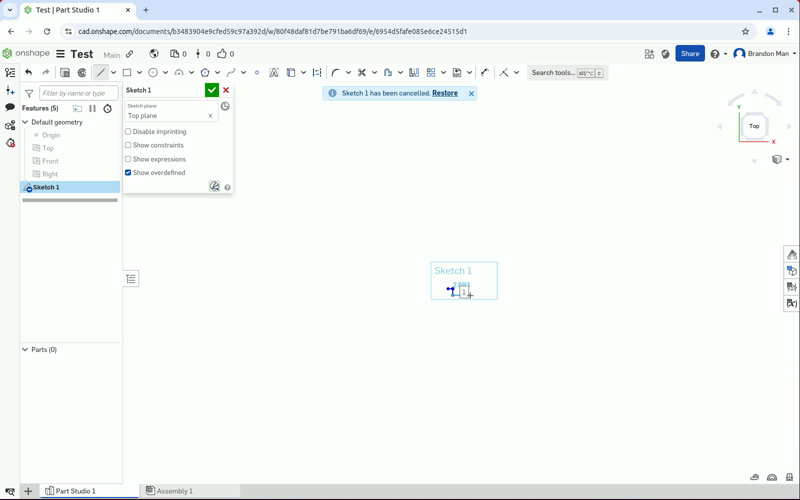
key_up(shift)
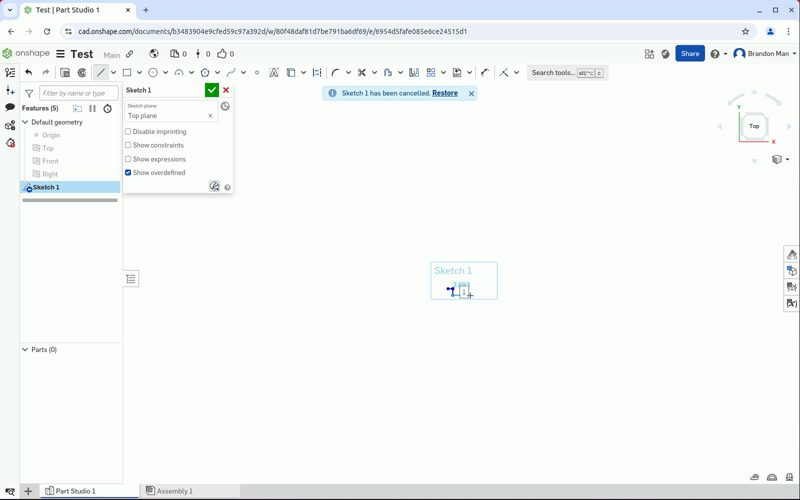
key_down(shift)
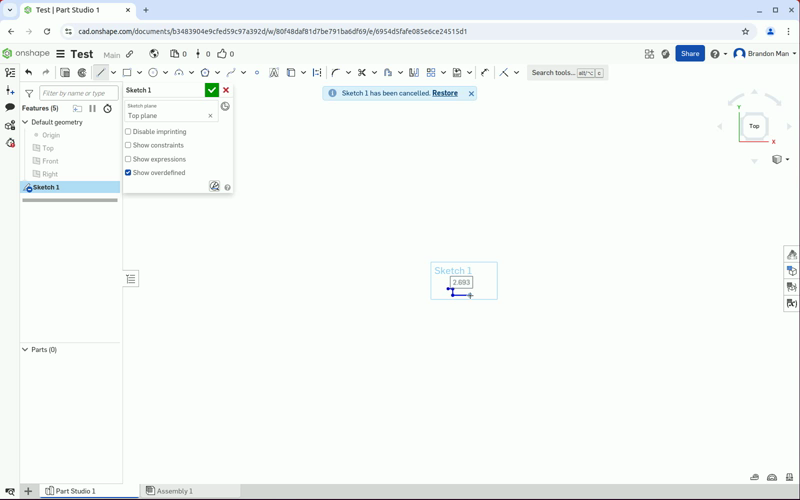
mouse_move(500, 295)
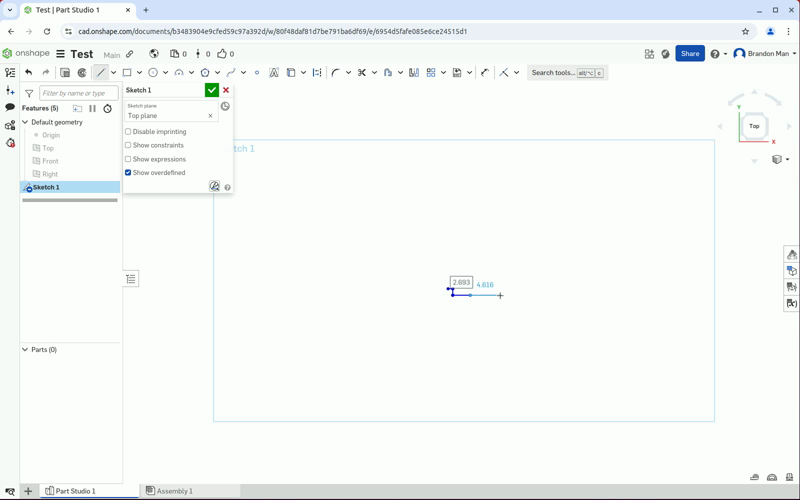
mouse_move(470, 270)
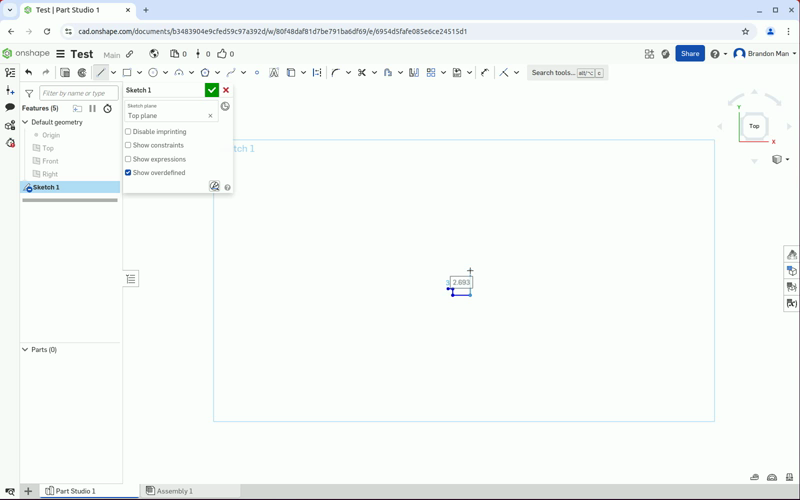
click(470, 270)
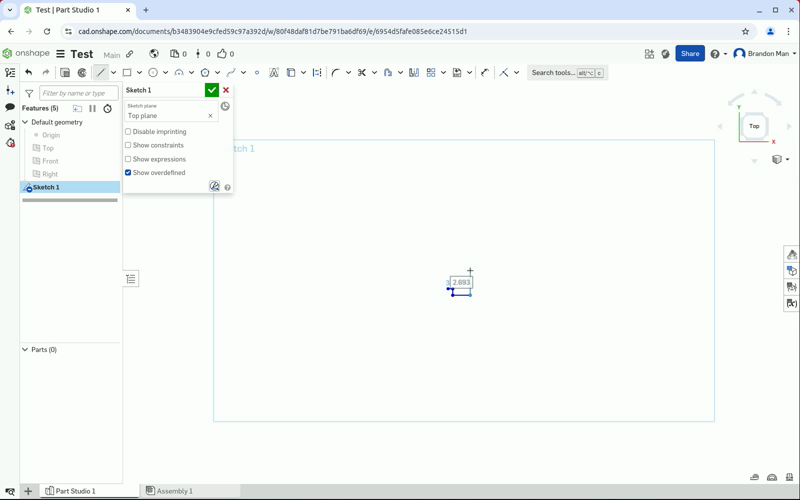
key_up(shift)
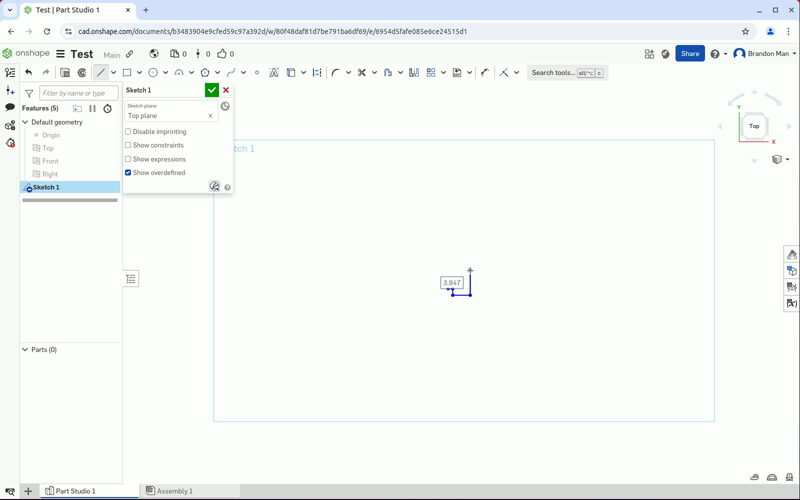
key_down(shift)
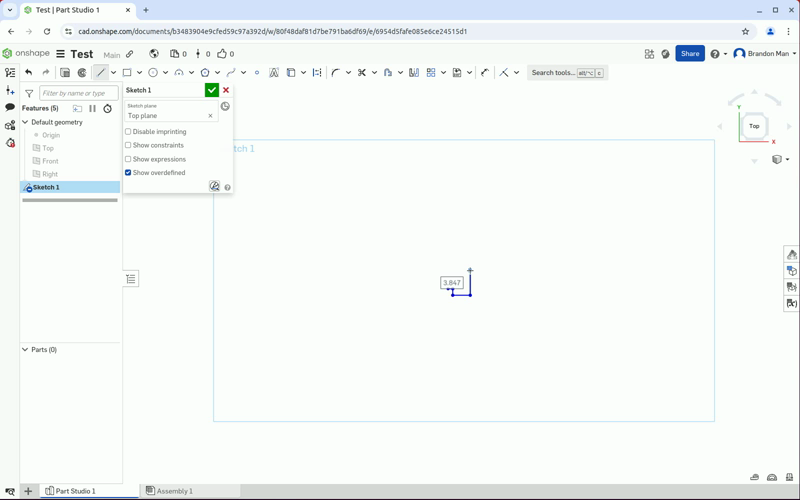
mouse_move(500, 270)
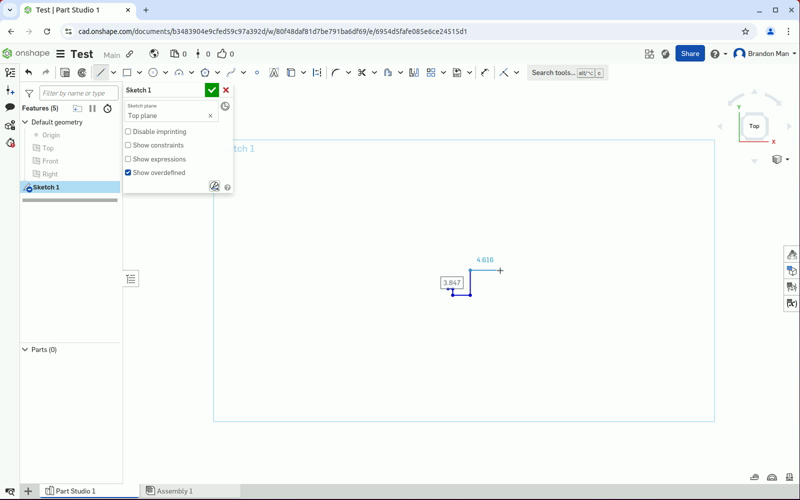
mouse_move(461, 270)
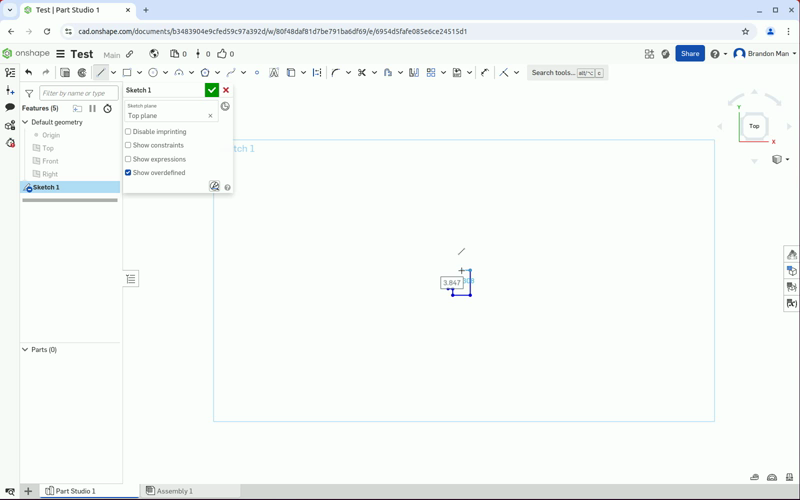
click(461, 270)
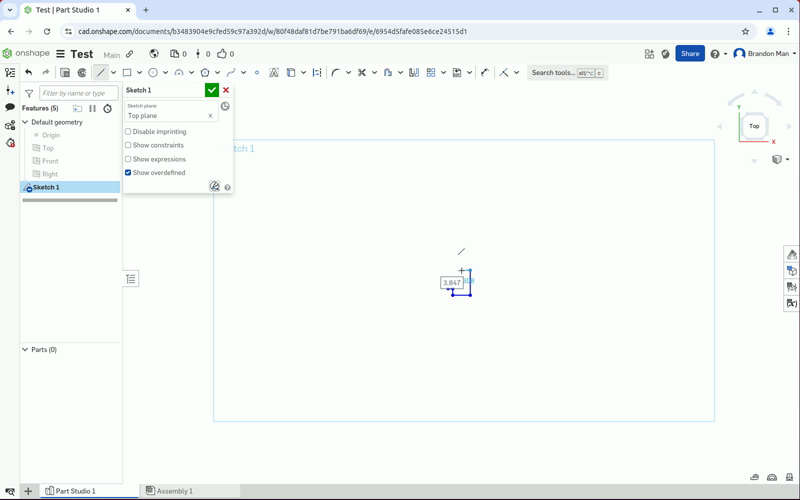
key_up(shift)
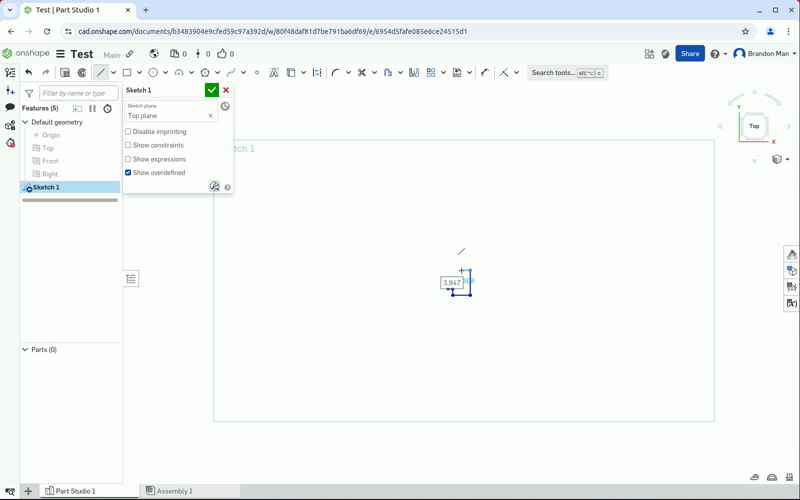
key_down(shift)
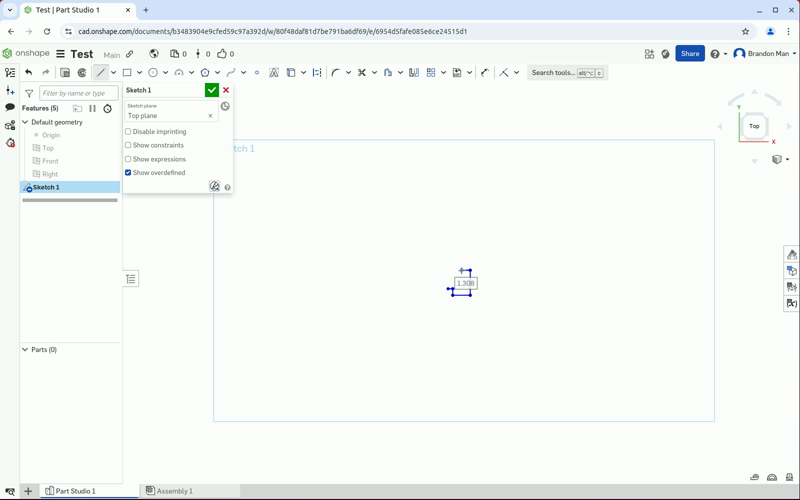
mouse_move(491, 270)
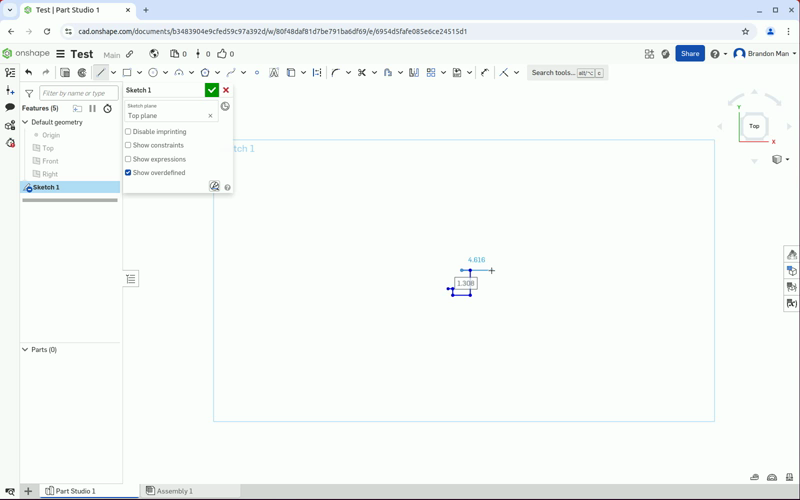
mouse_move(461, 272)
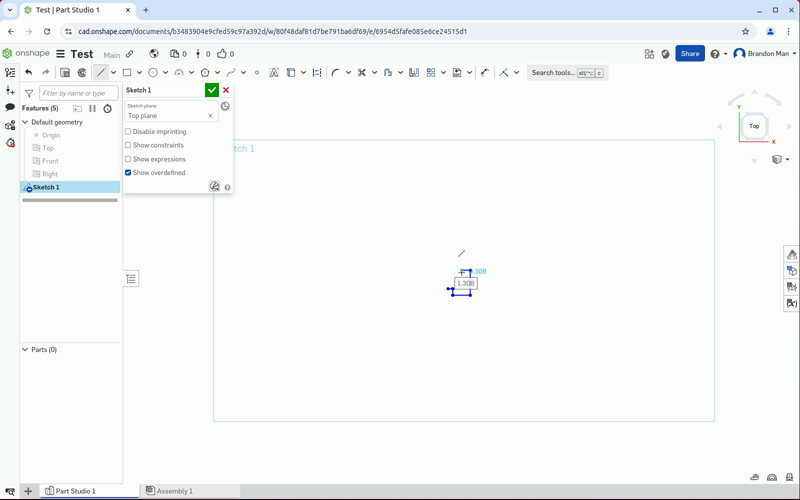
scroll(6)
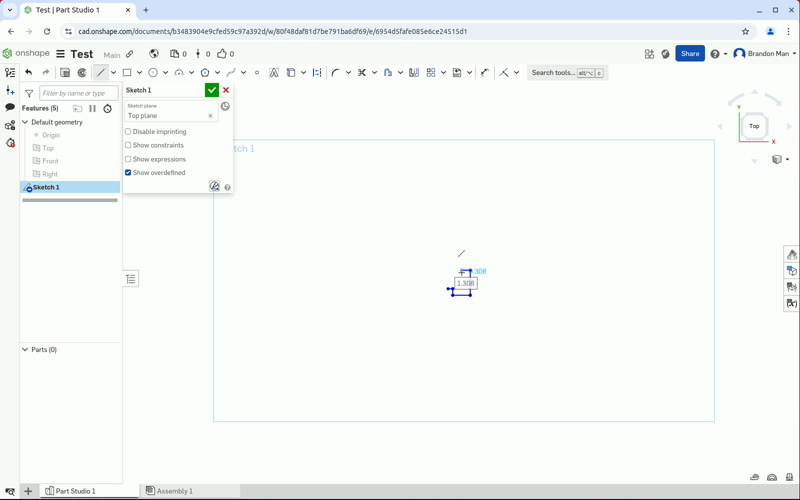
scroll(6)
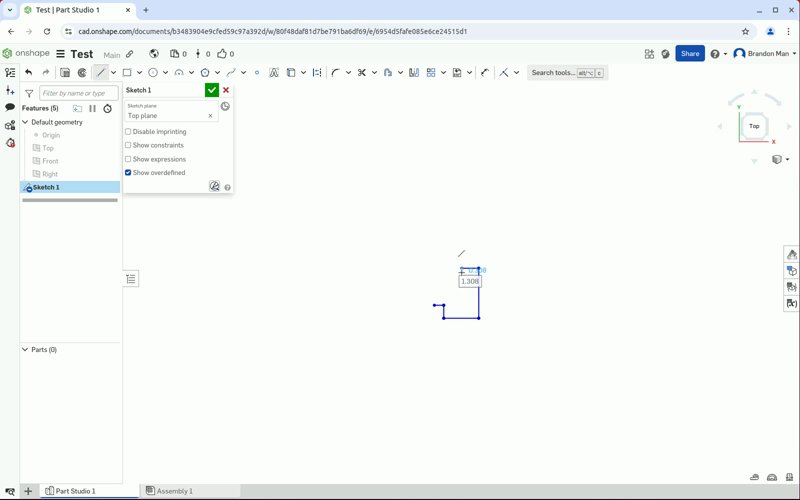
scroll(6)
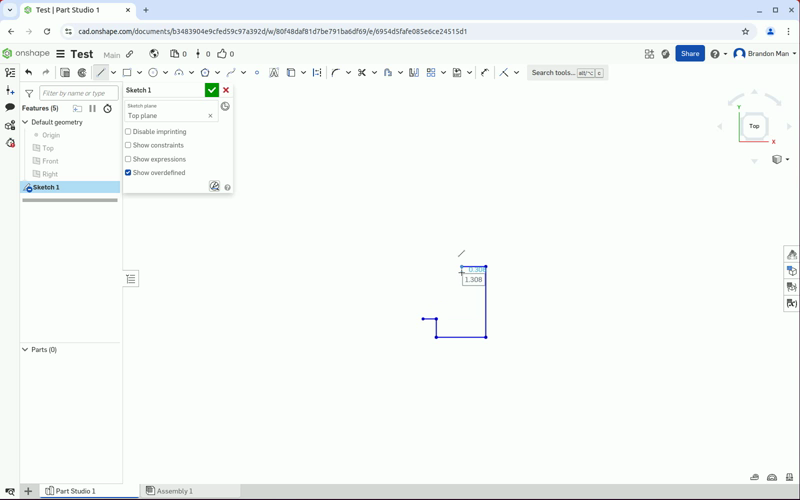
scroll(6)
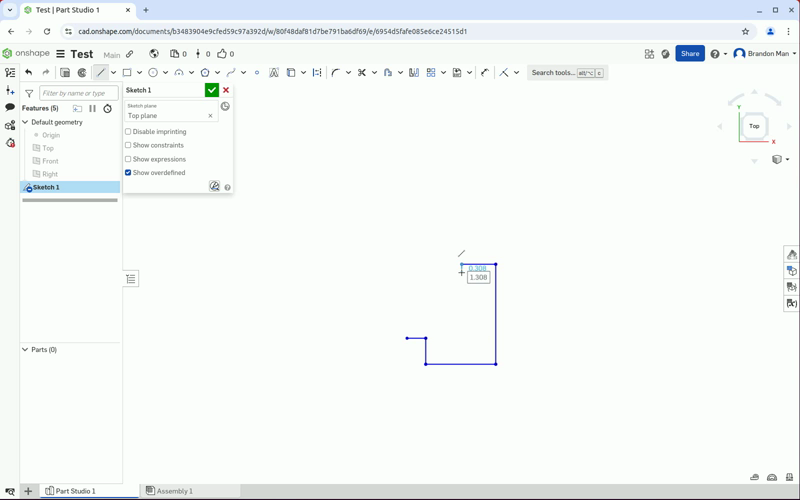
scroll(6)
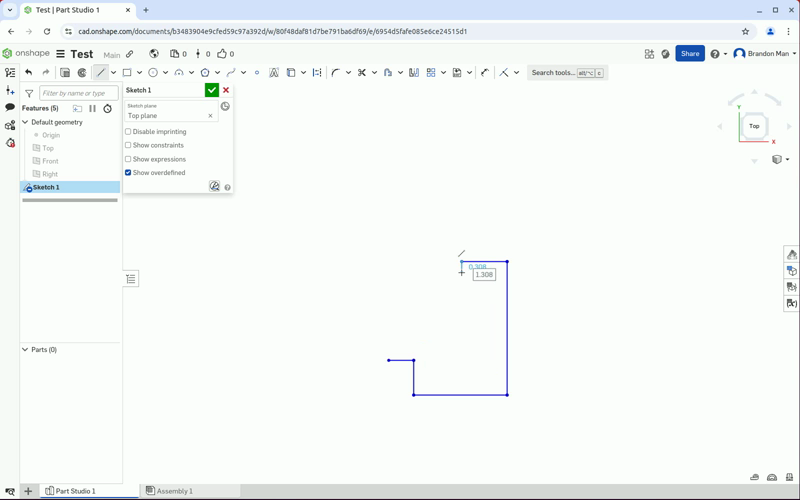
scroll(6)
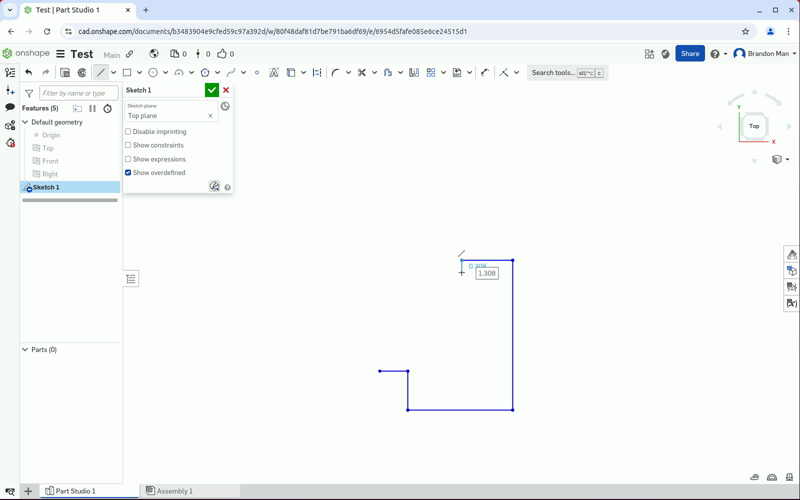
scroll(6)
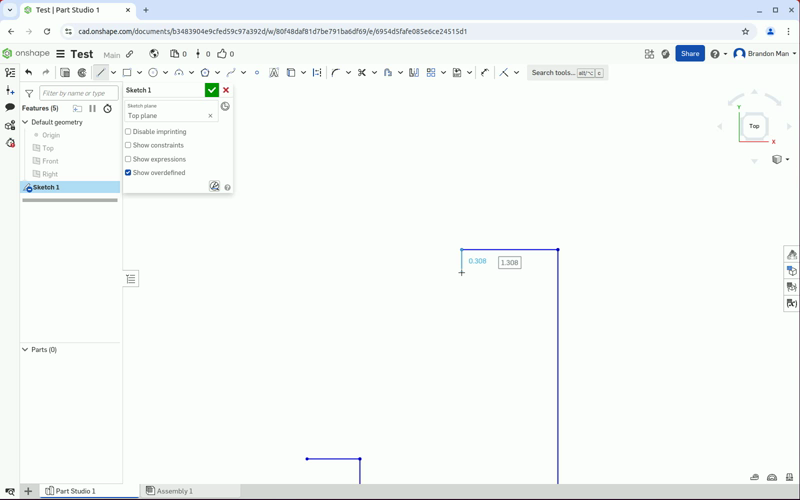
click(461, 272)
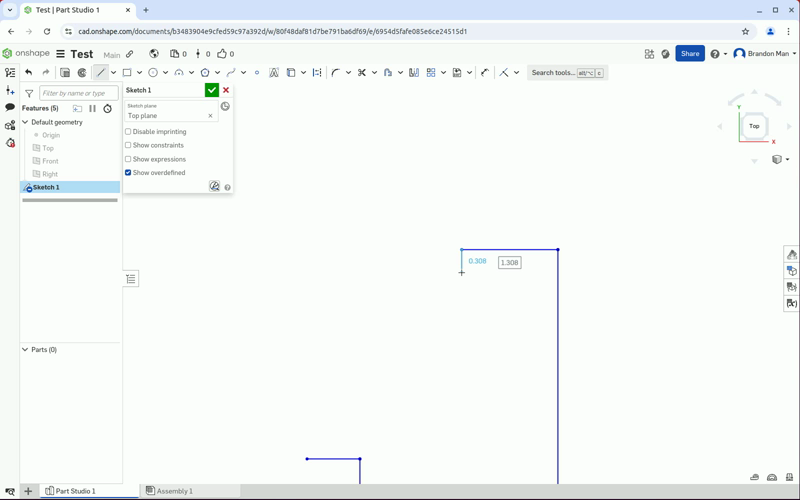
scroll(-6)
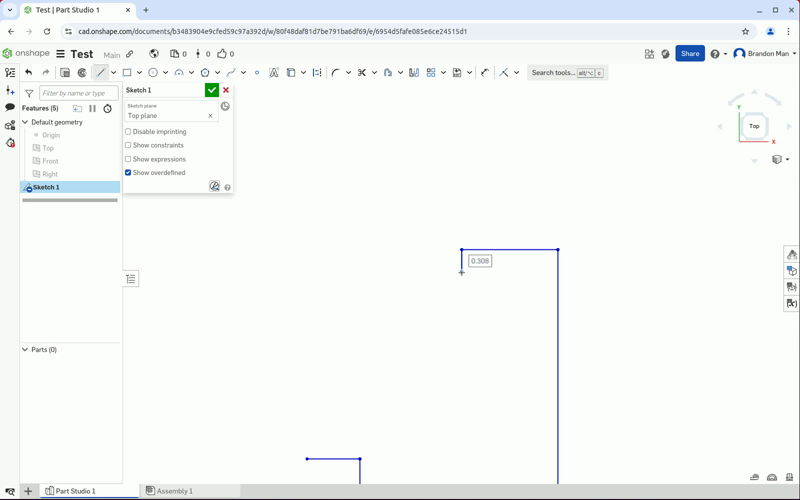
scroll(-6)
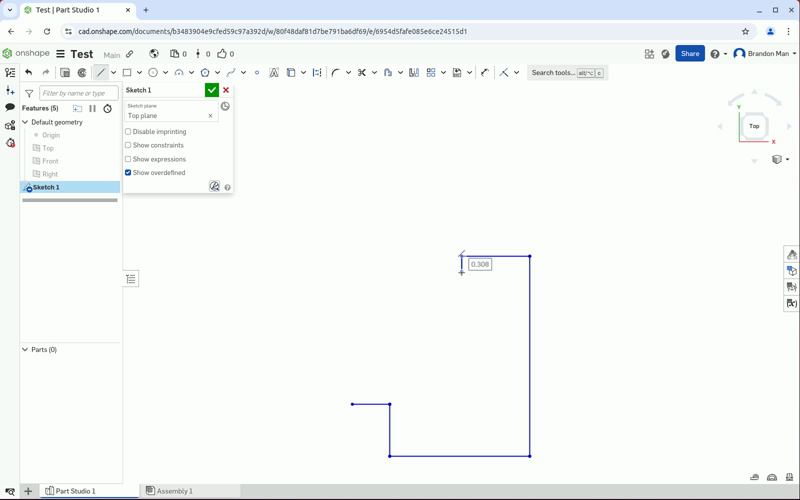
scroll(-6)
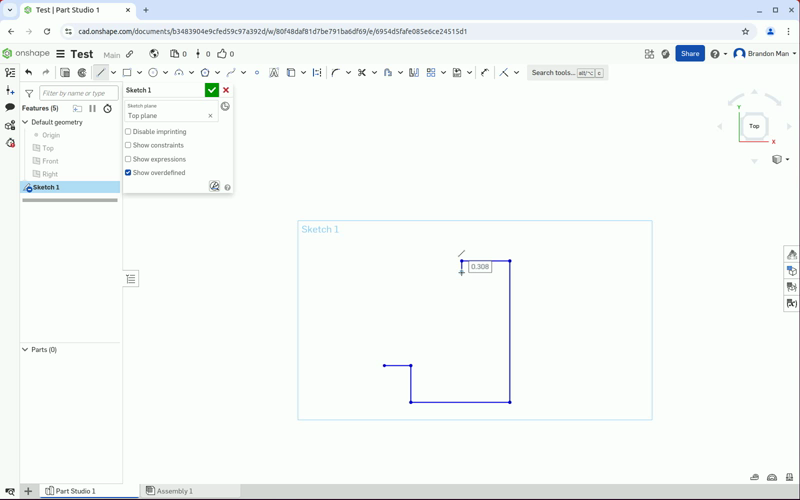
scroll(-6)
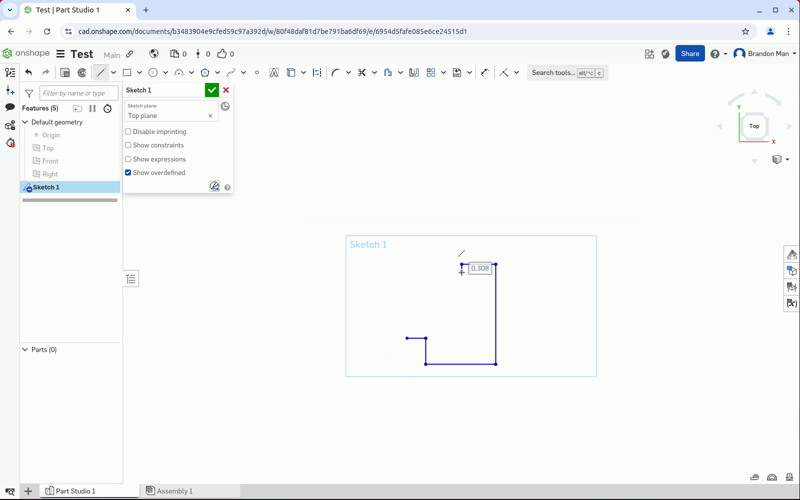
scroll(-6)
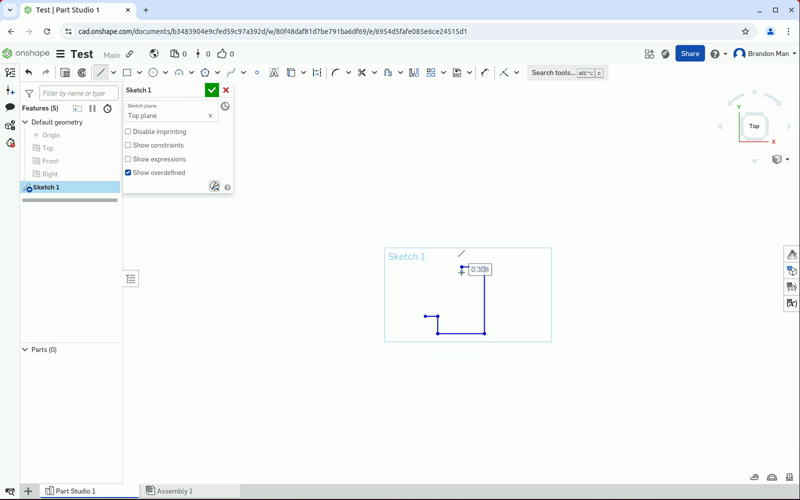
scroll(-6)
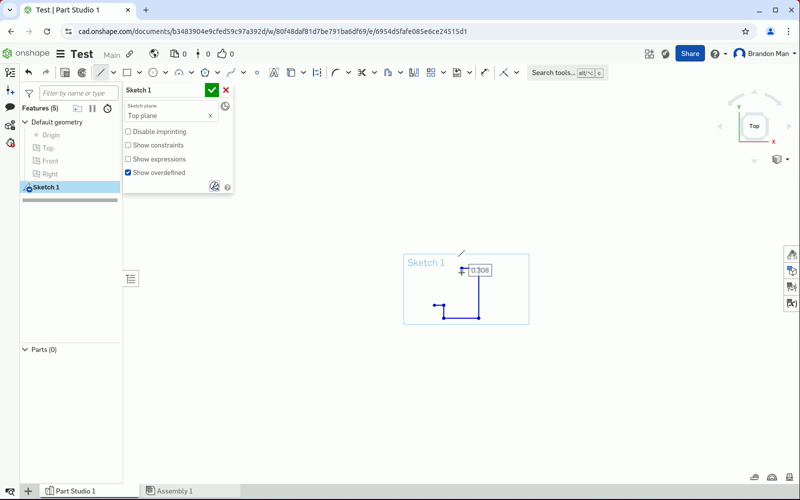
scroll(-6)
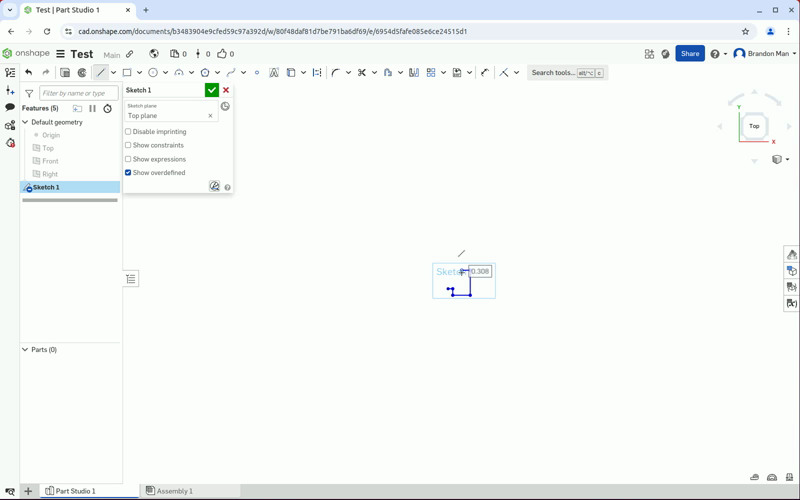
key_up(shift)
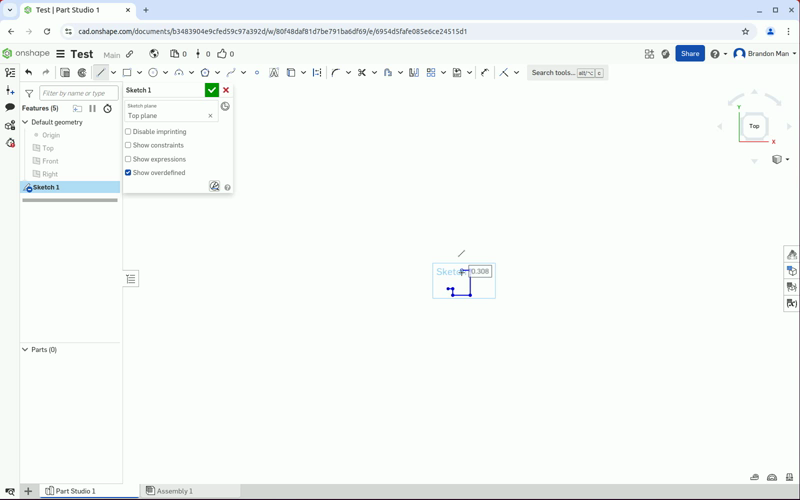
key_down(shift)
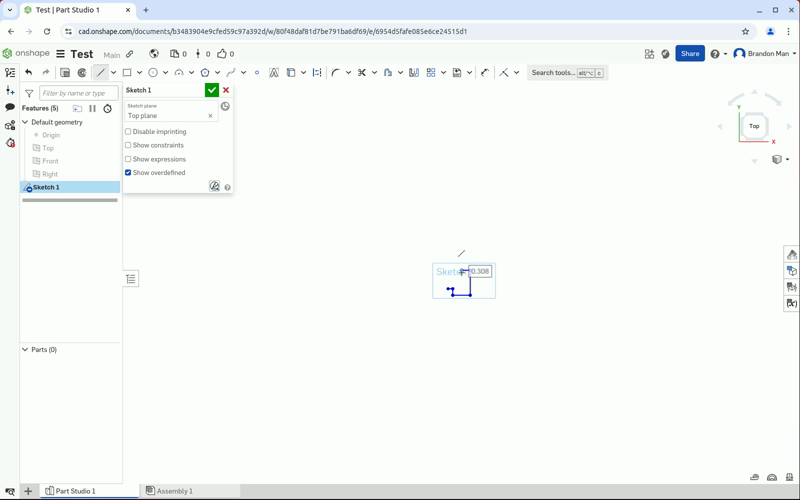
mouse_move(491, 272)
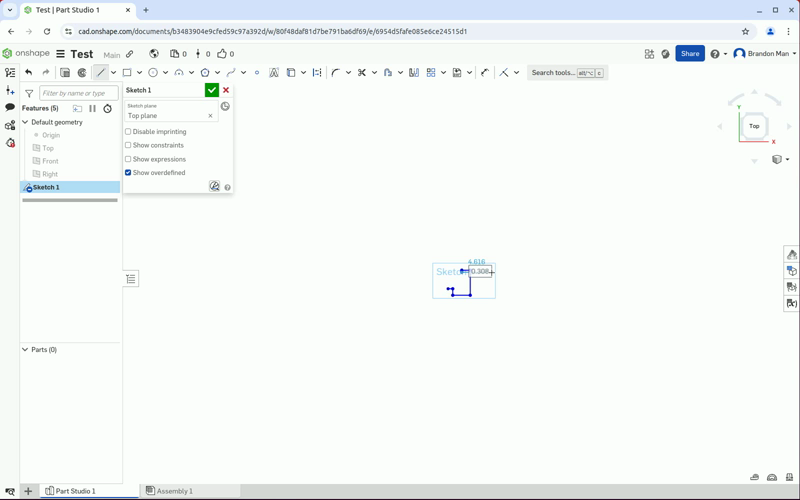
mouse_move(456, 272)
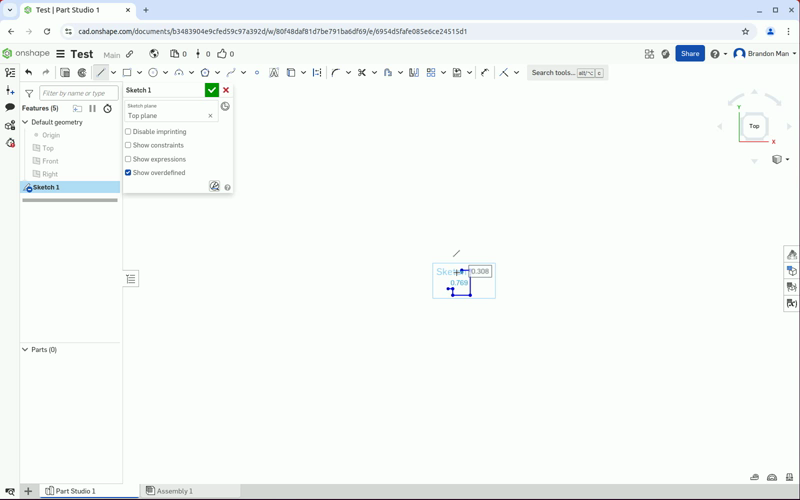
scroll(6)
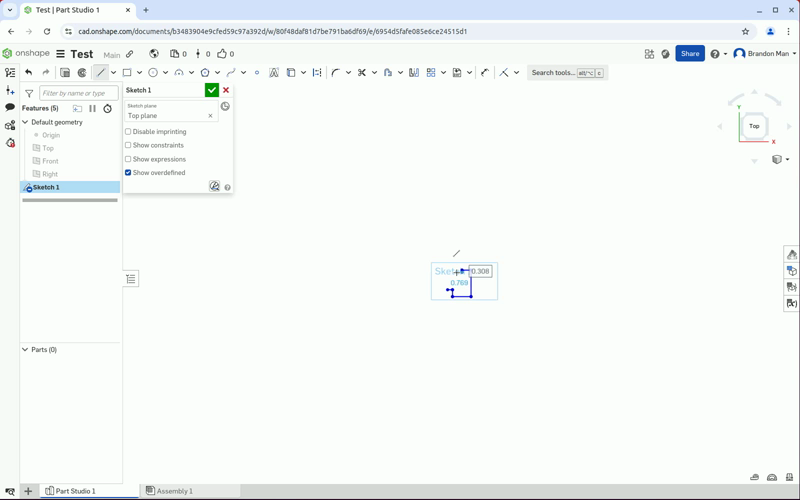
scroll(6)
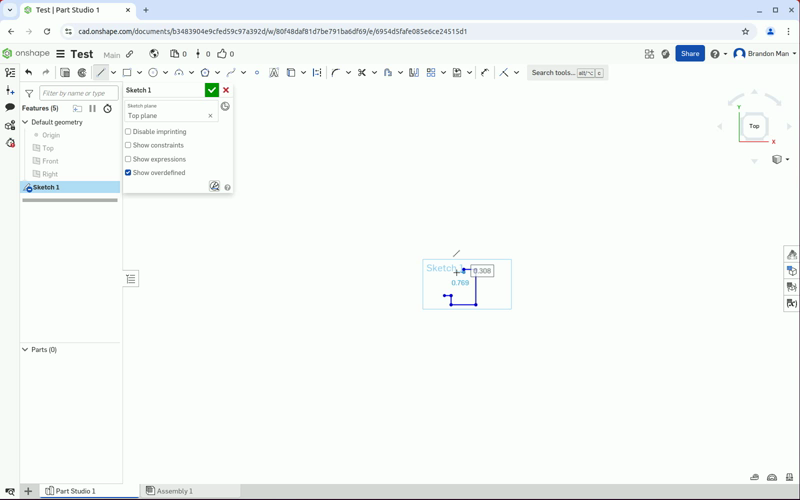
scroll(6)
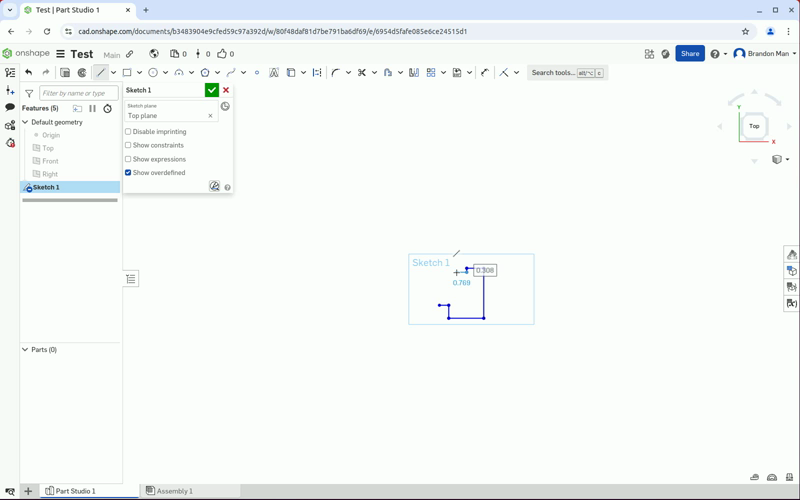
scroll(6)
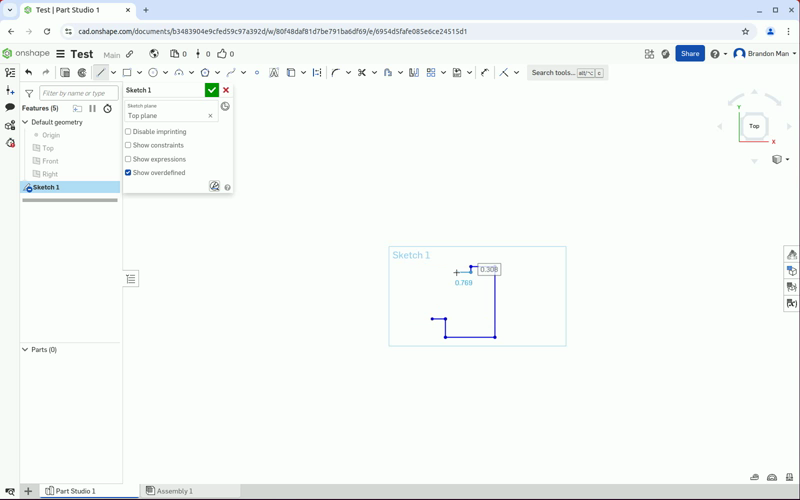
scroll(6)
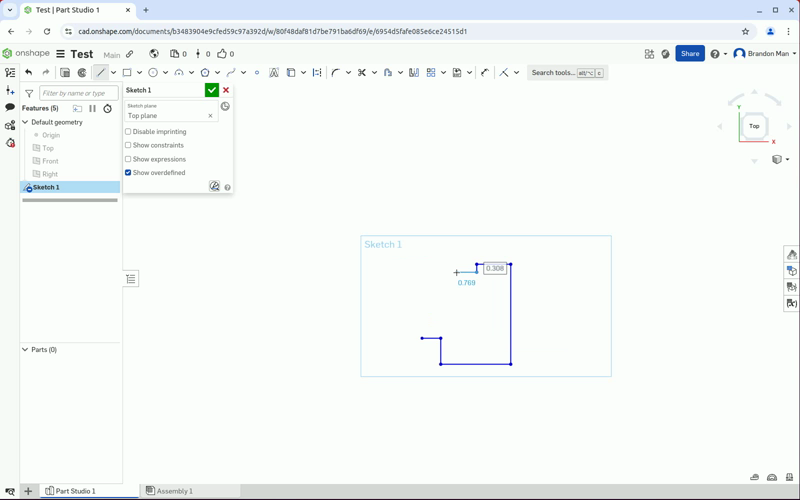
scroll(6)
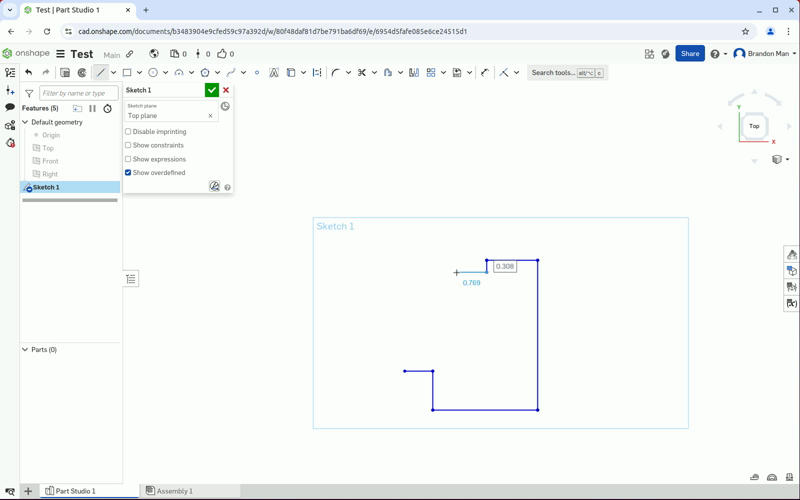
scroll(6)
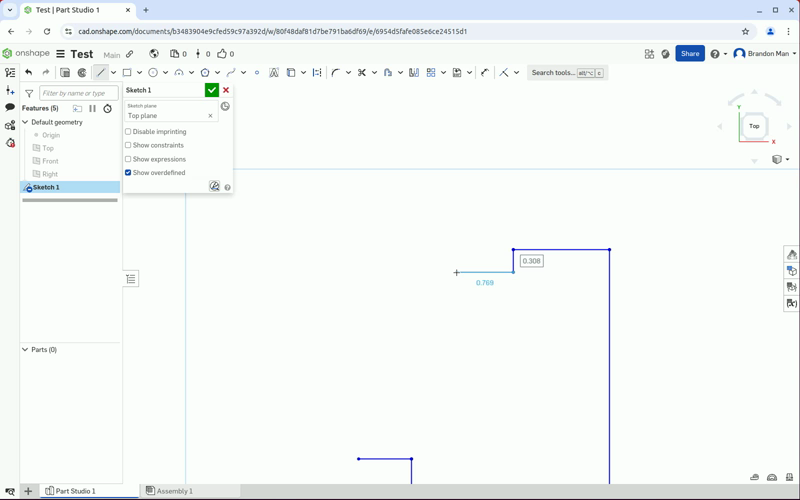
click(456, 272)
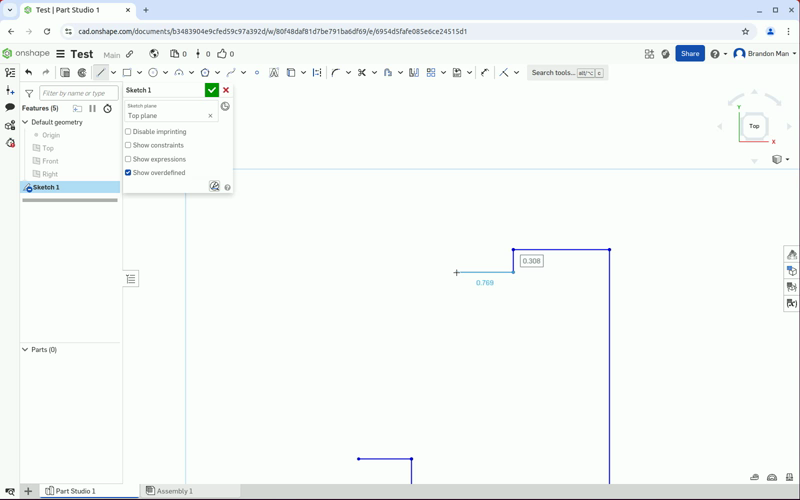
scroll(-6)
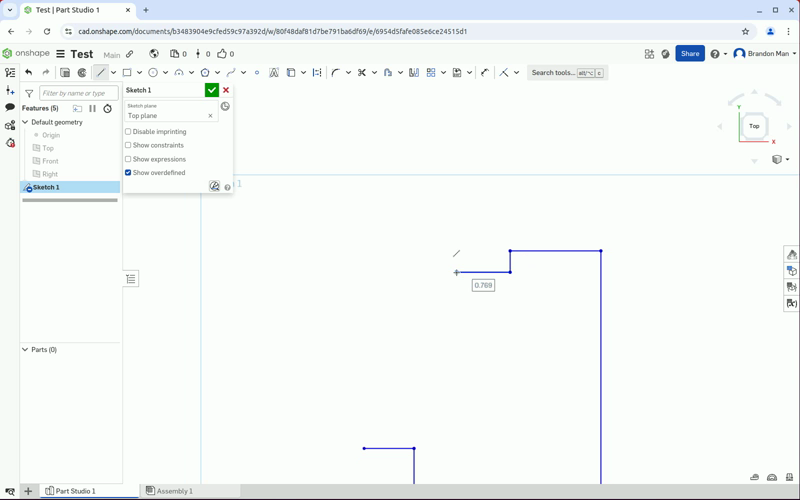
scroll(-6)
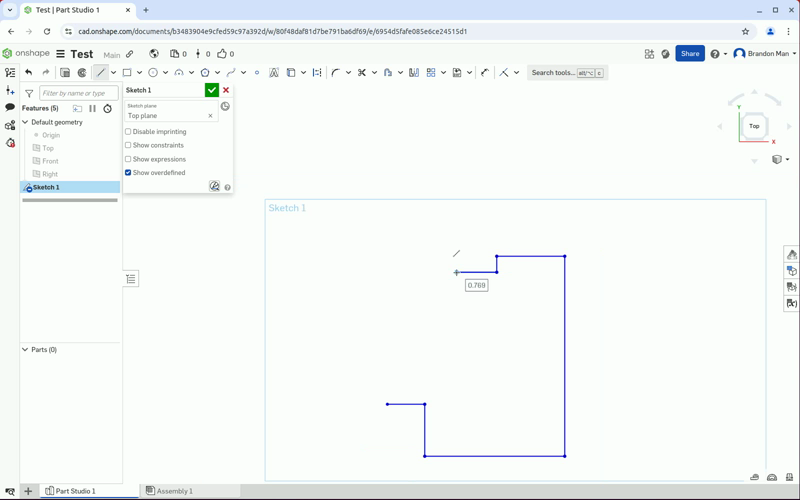
scroll(-6)
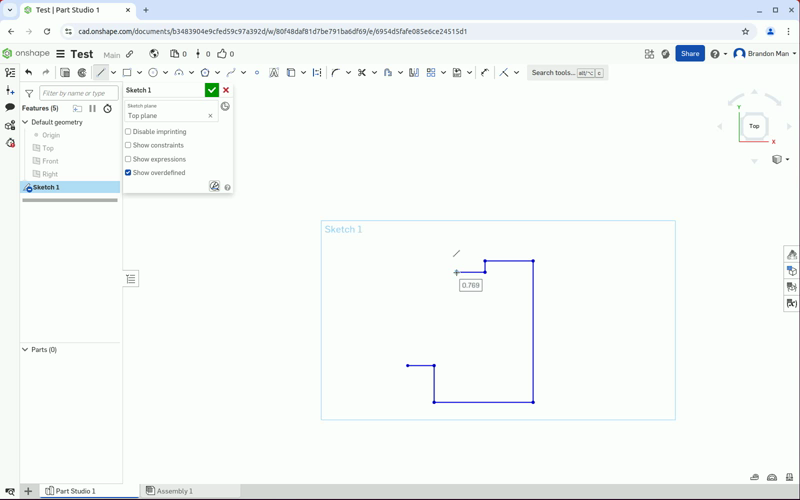
scroll(-6)
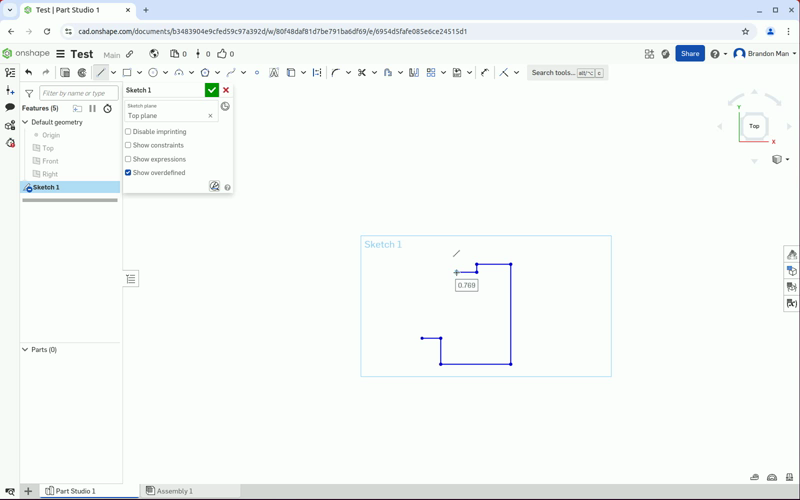
scroll(-6)
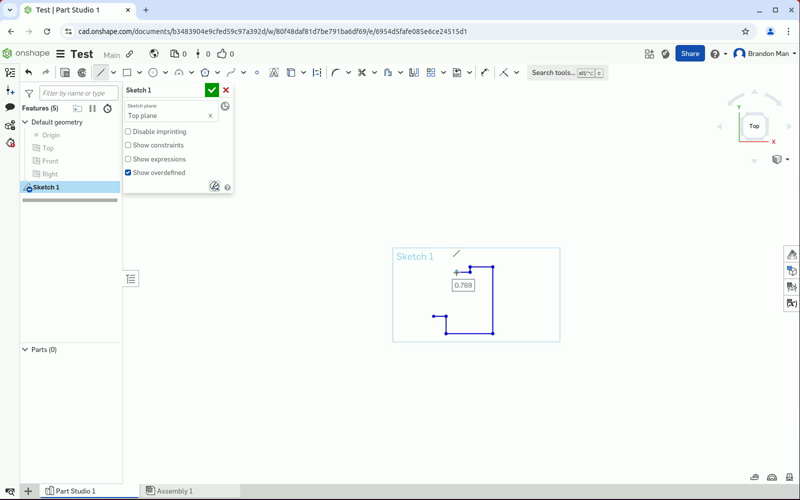
scroll(-6)
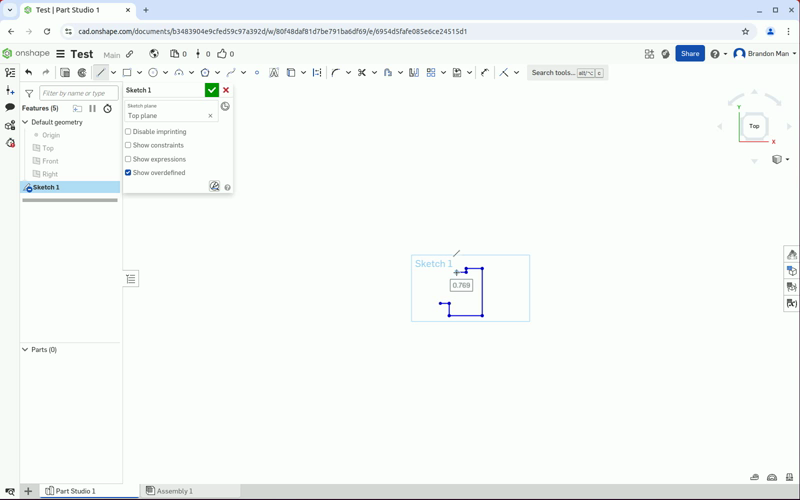
scroll(-6)
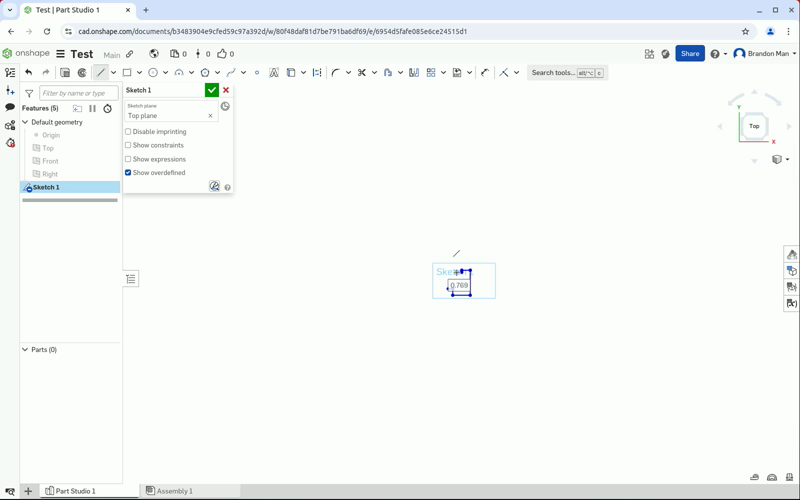
key_up(shift)
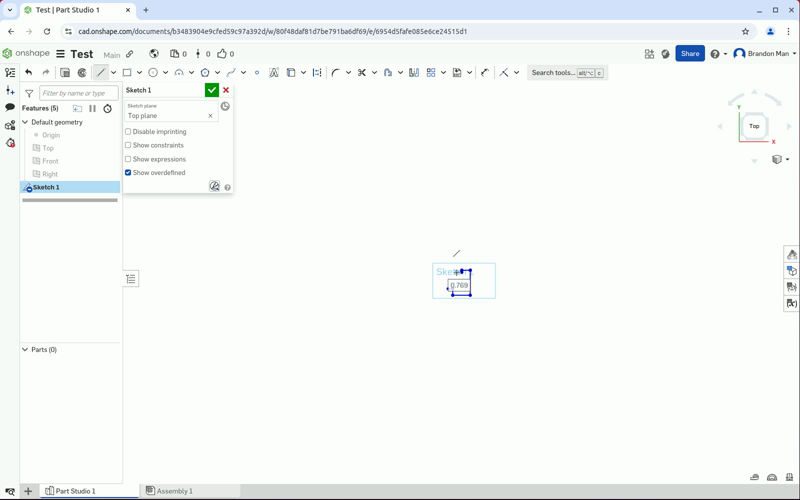
key_down(shift)
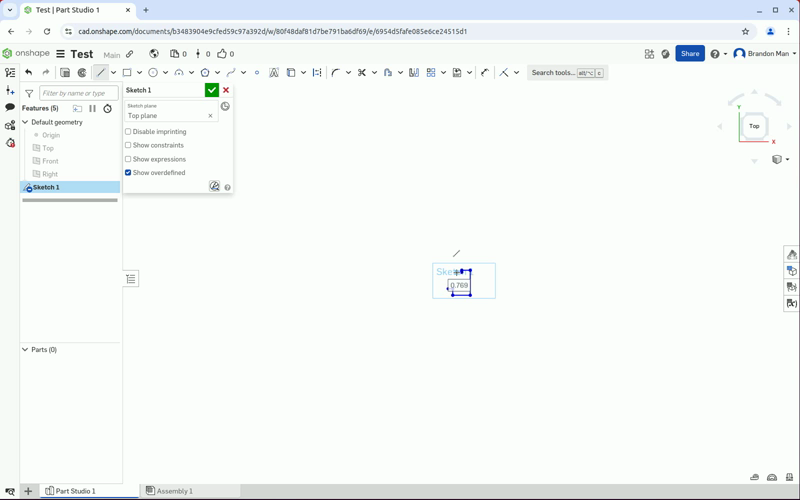
mouse_move(486, 272)
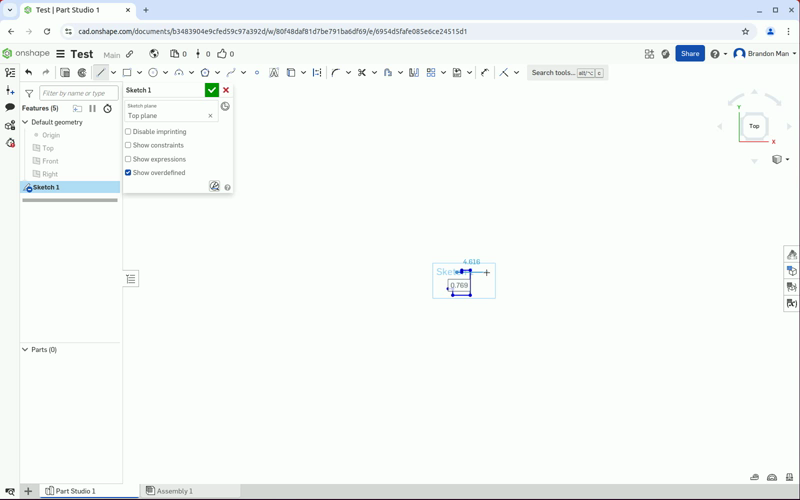
mouse_move(456, 270)
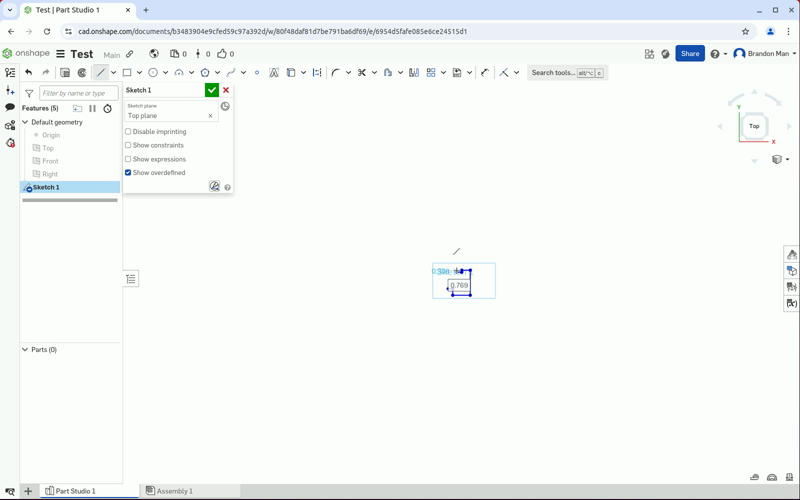
scroll(6)
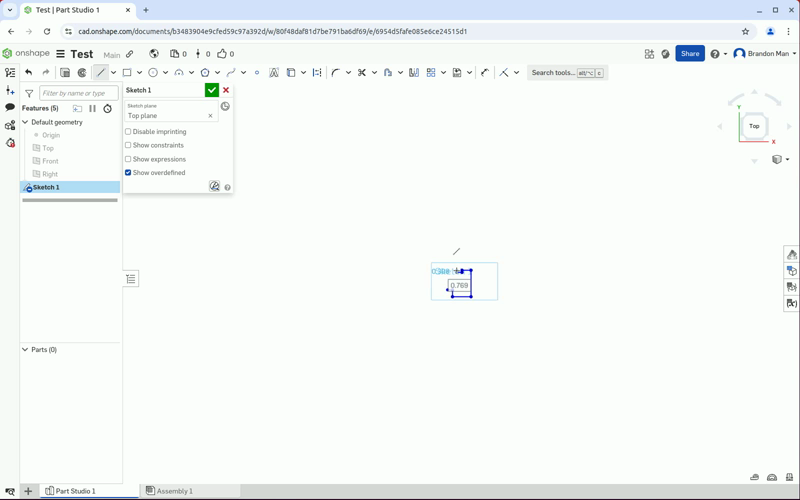
scroll(6)
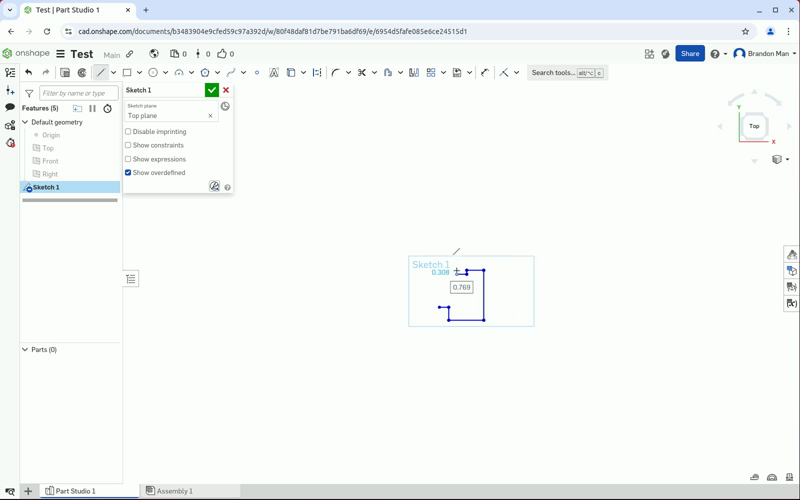
scroll(6)
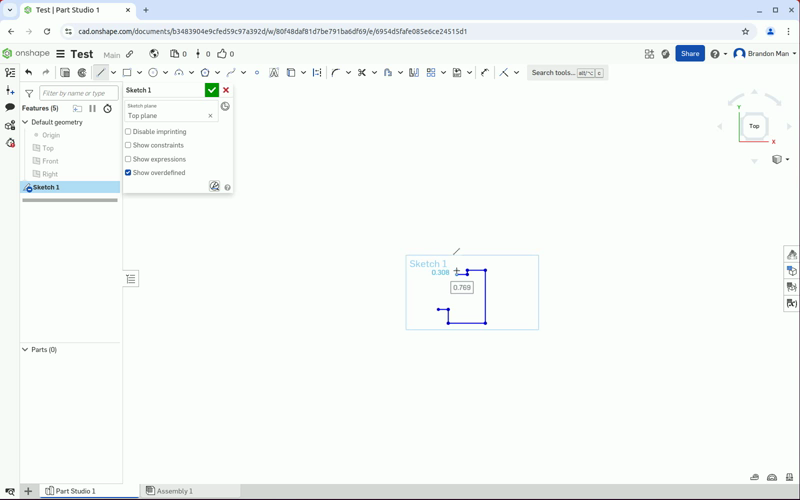
scroll(6)
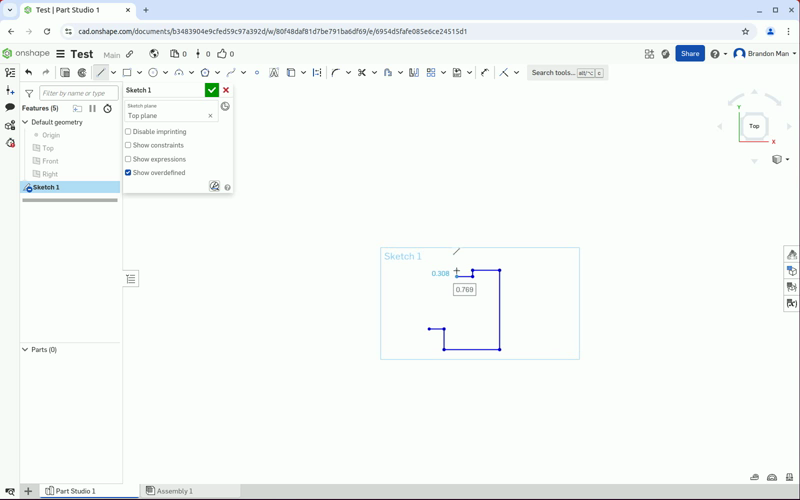
scroll(6)
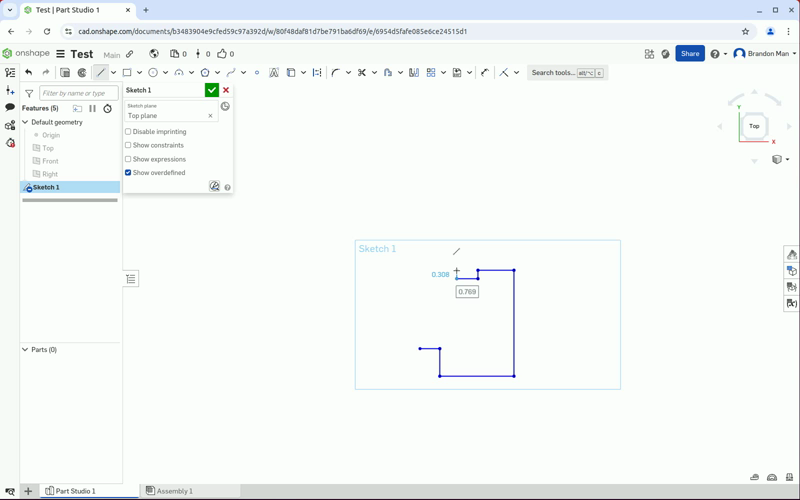
scroll(6)
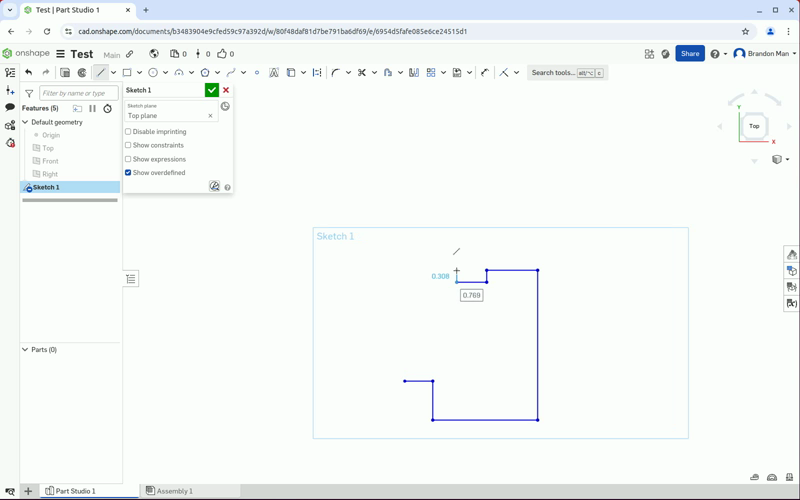
scroll(6)
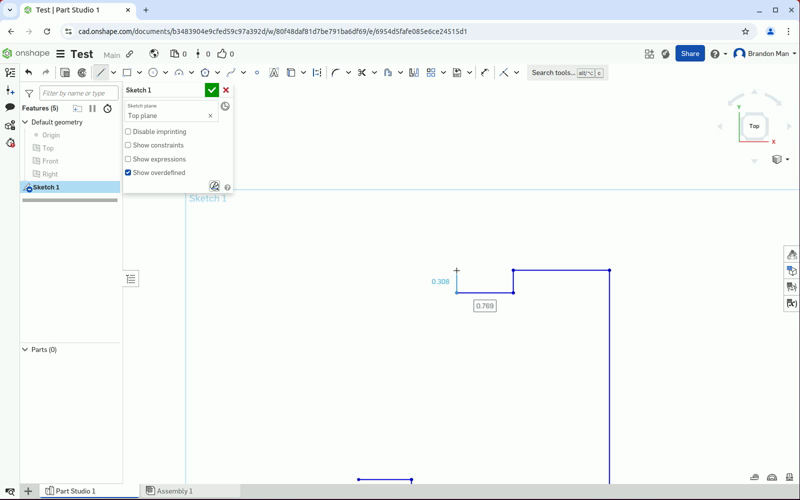
click(456, 270)
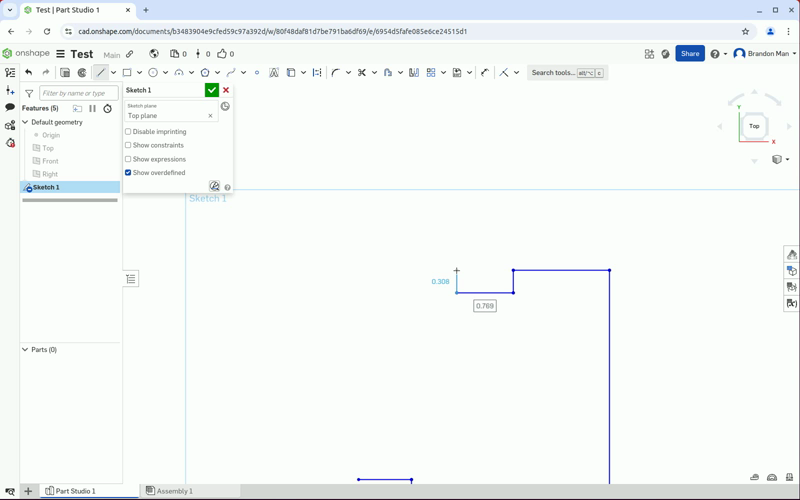
scroll(-6)
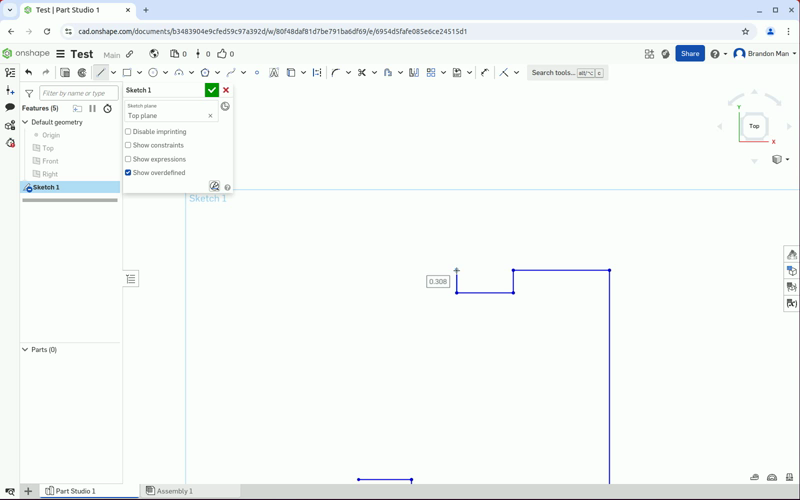
scroll(-6)
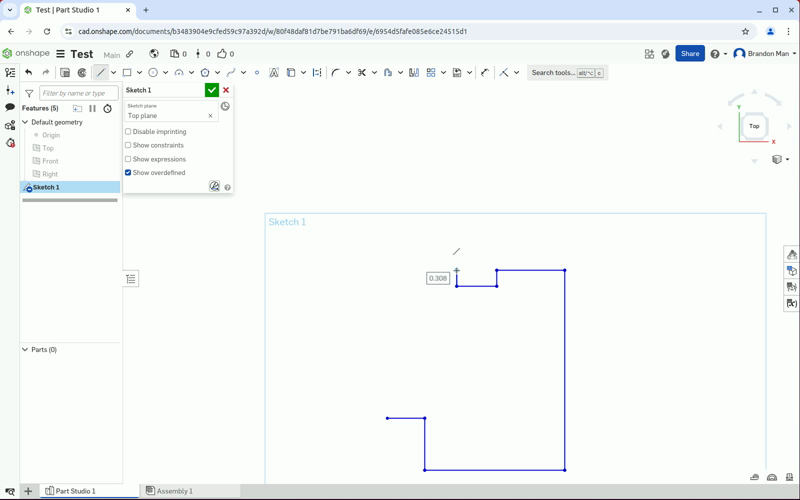
scroll(-6)
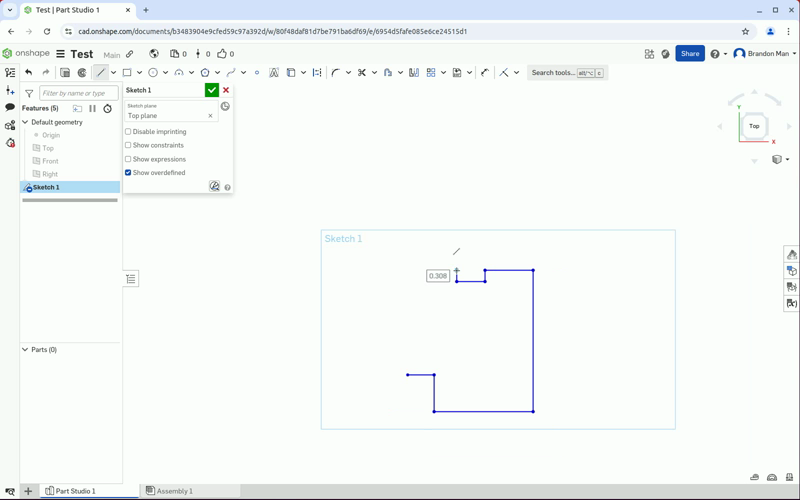
scroll(-6)
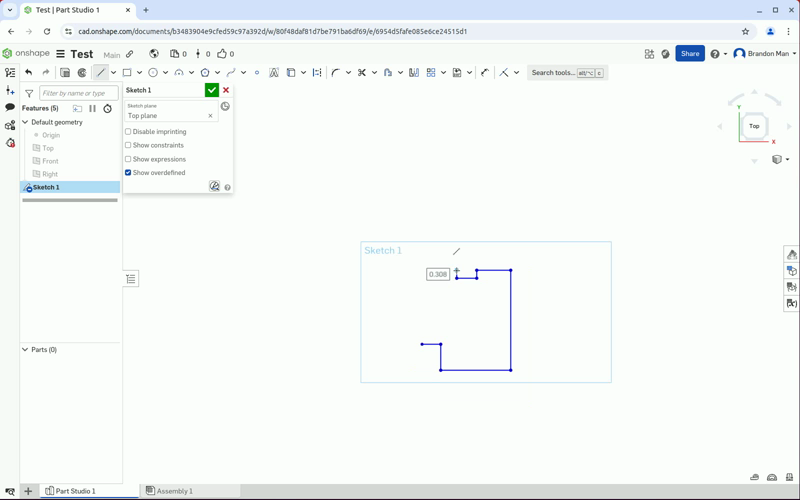
scroll(-6)
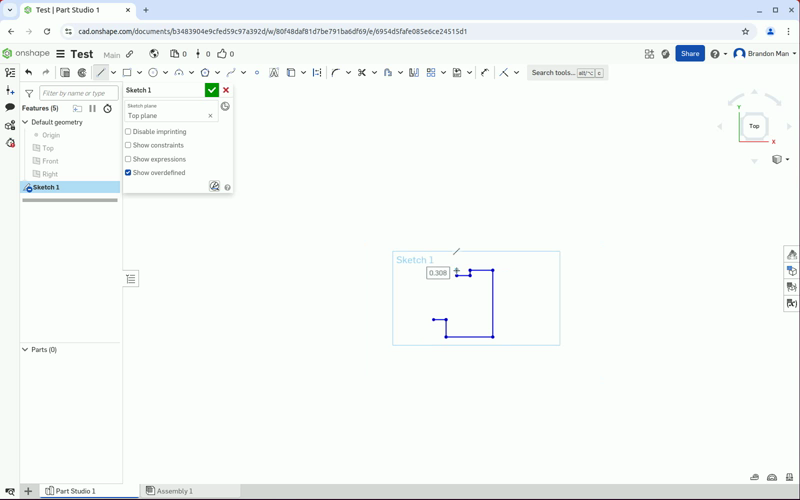
scroll(-6)
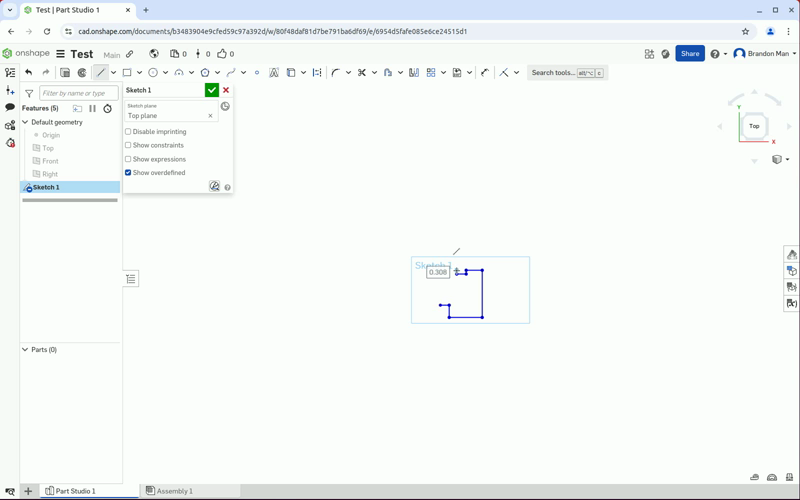
scroll(-6)
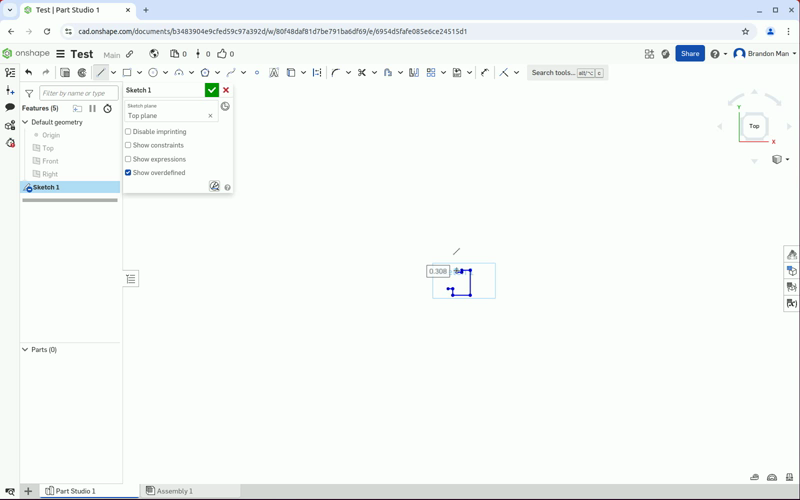
key_up(shift)
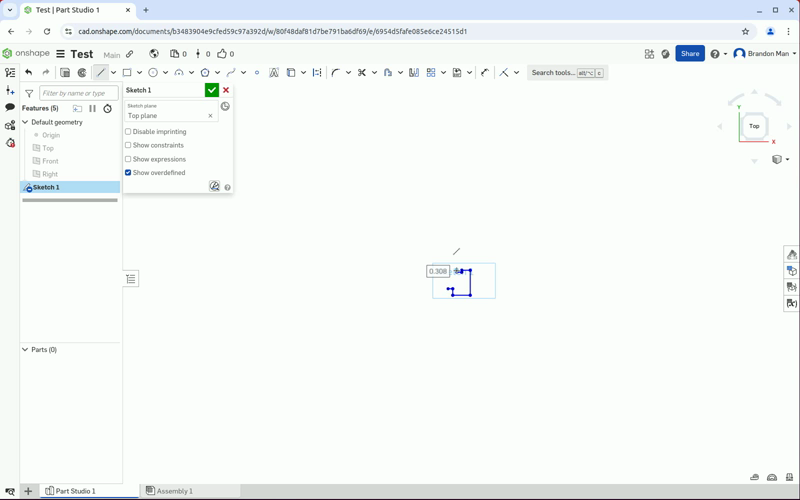
key_down(shift)
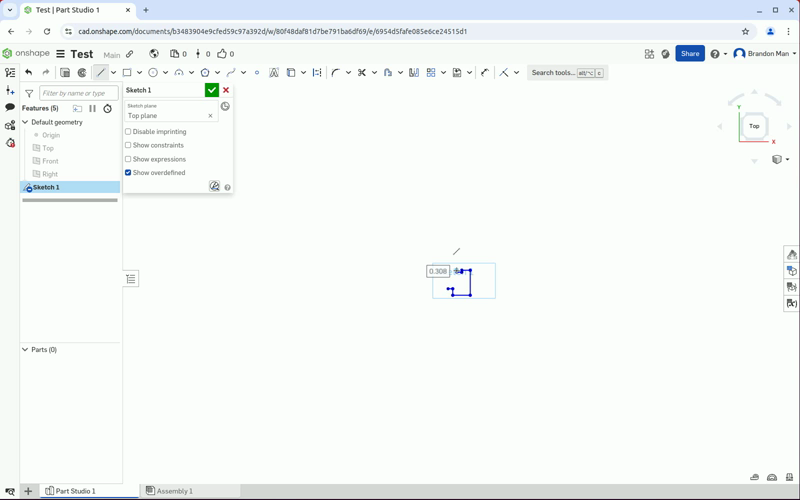
mouse_move(486, 270)
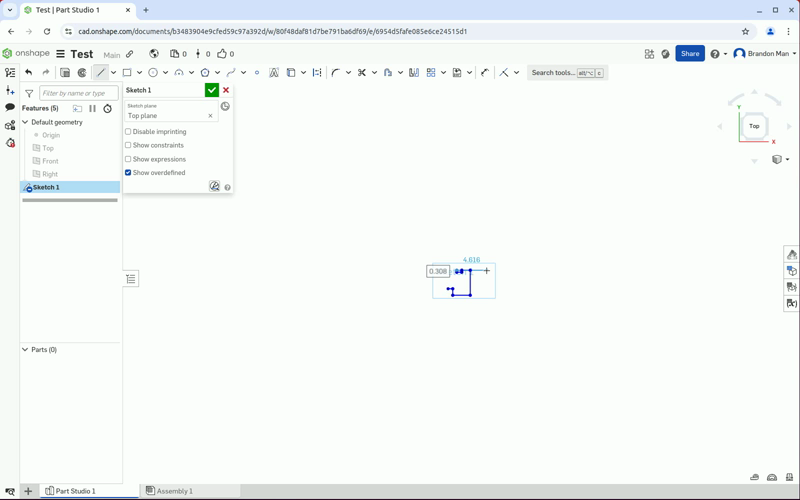
mouse_move(449, 270)
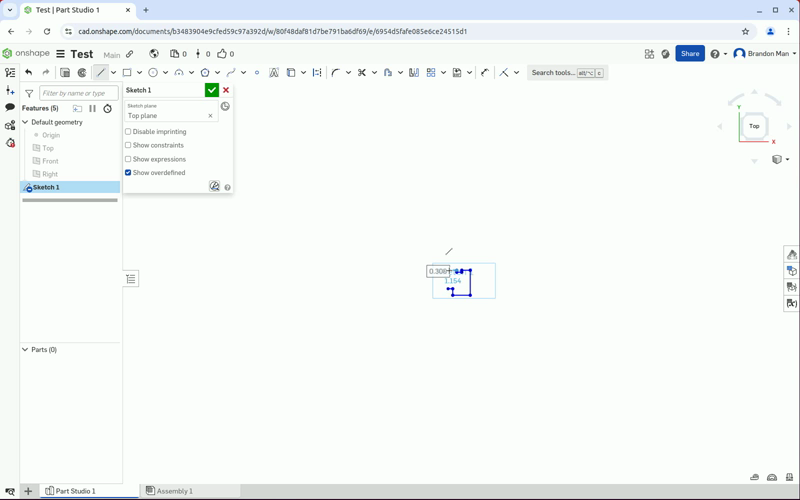
click(449, 270)
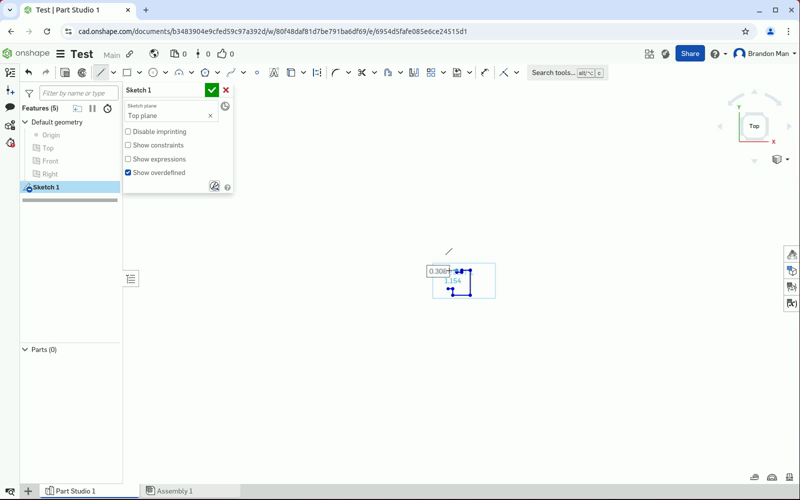
key_up(shift)
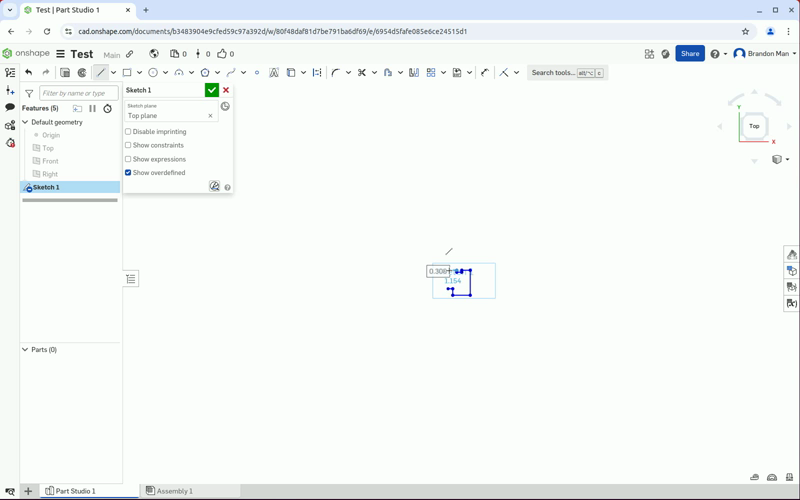
mouse_move(479, 270)
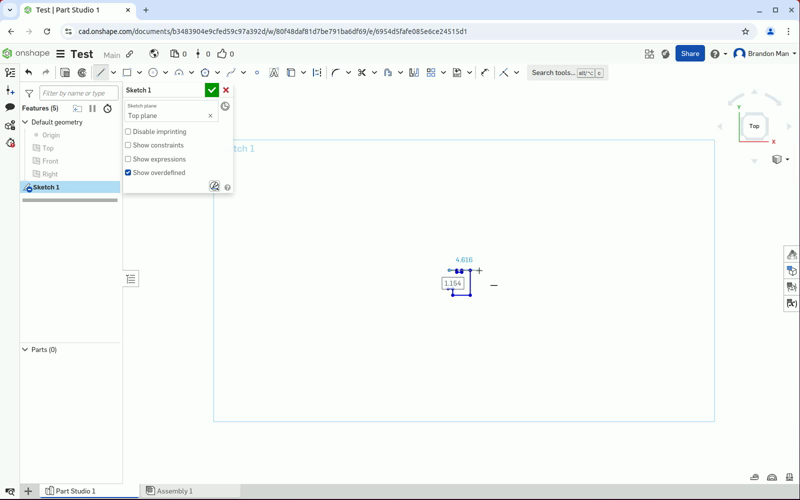
key_down(shift)
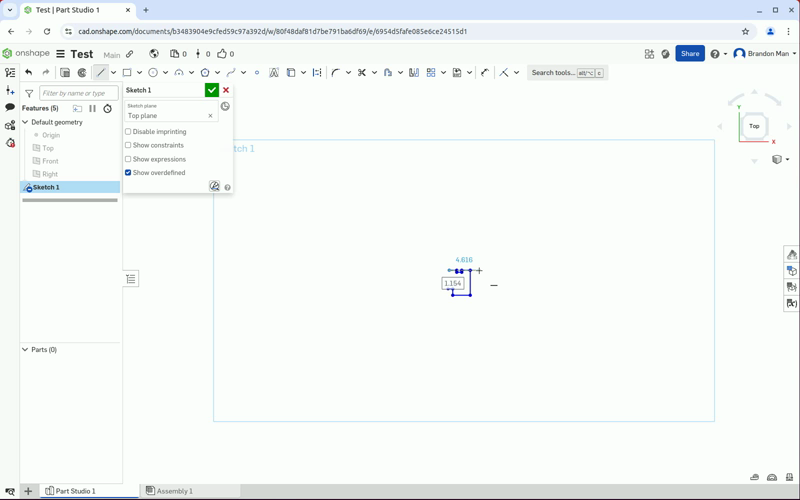
mouse_move(449, 288)
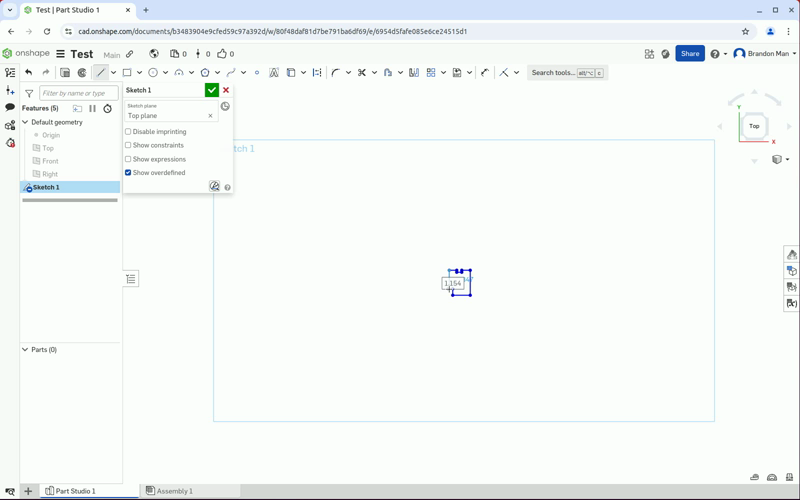
scroll(6)
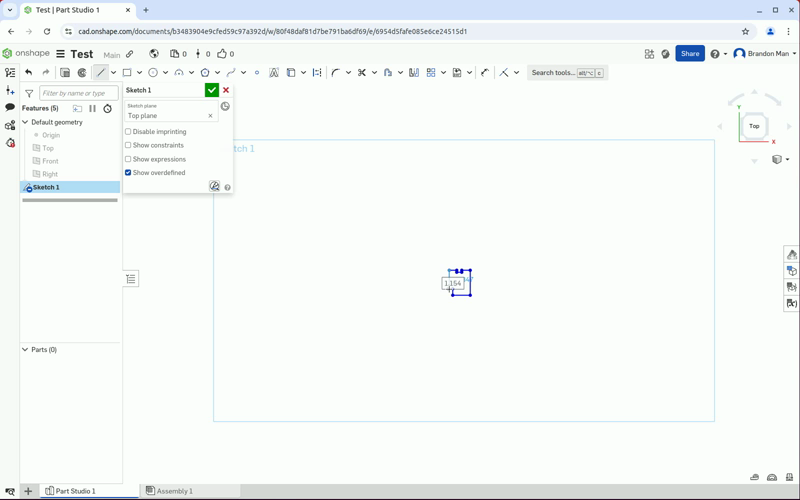
scroll(6)
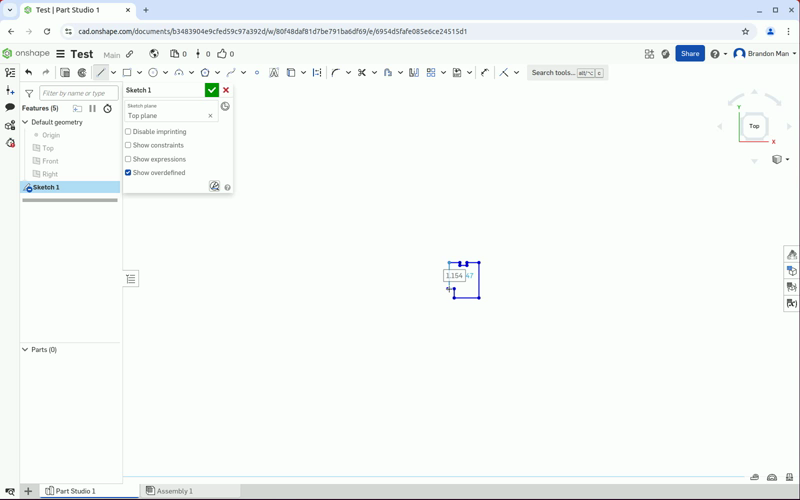
scroll(6)
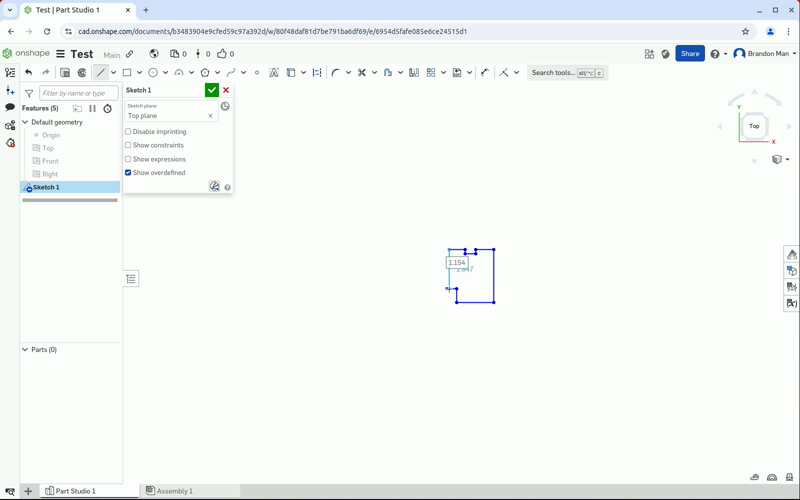
scroll(6)
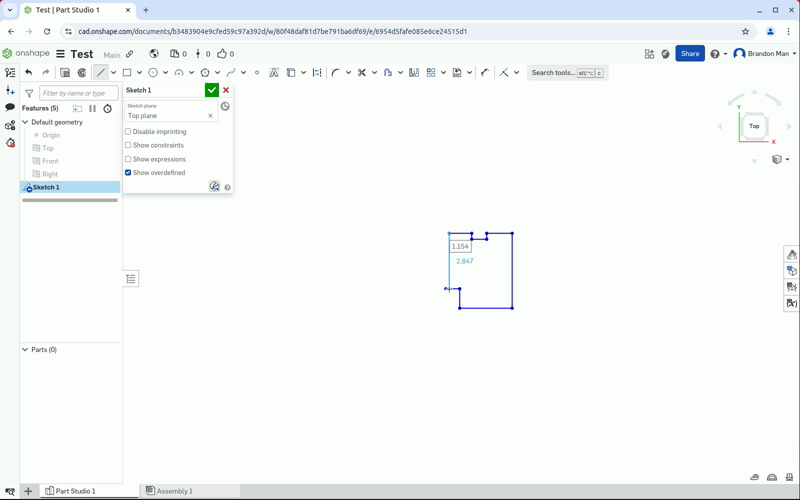
scroll(6)
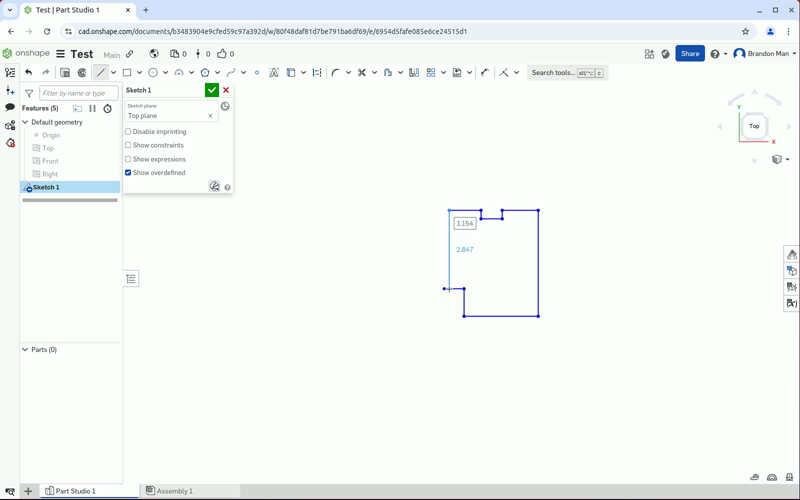
scroll(6)
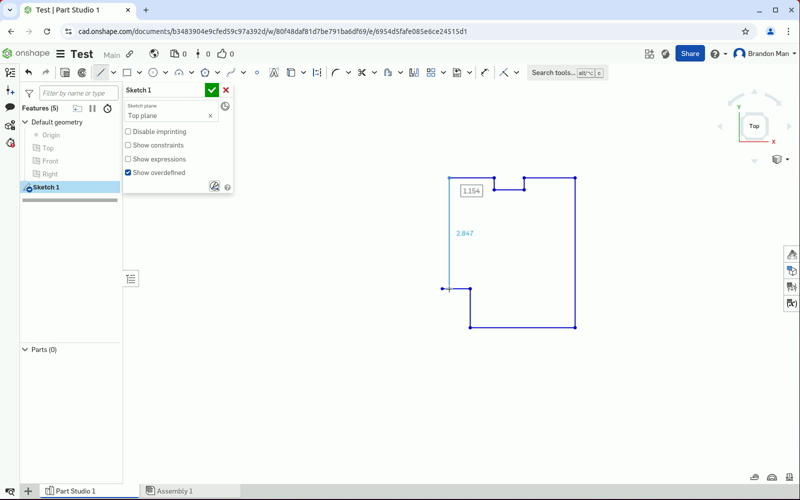
scroll(6)
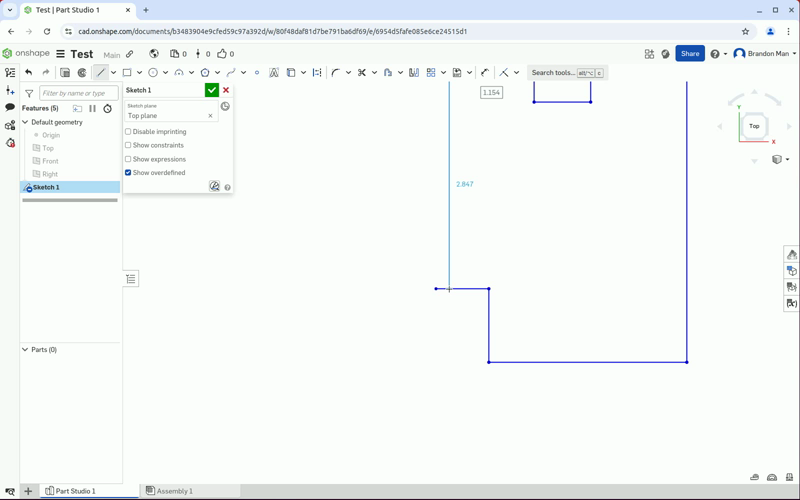
key_up(shift)
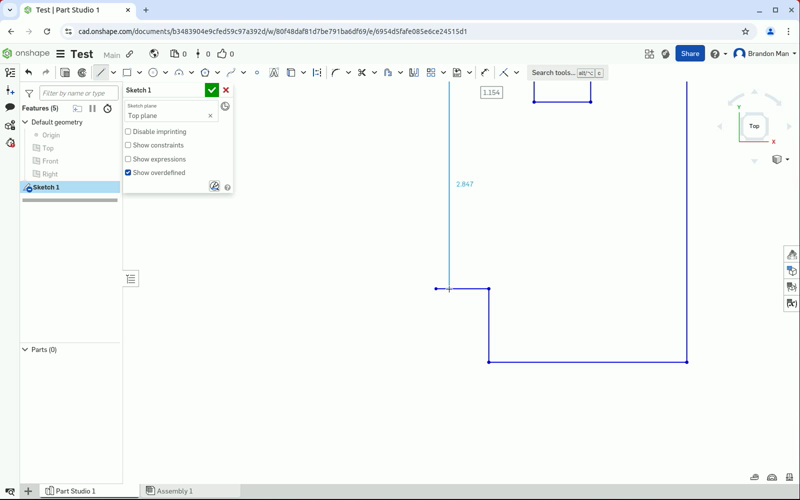
click(449, 288)
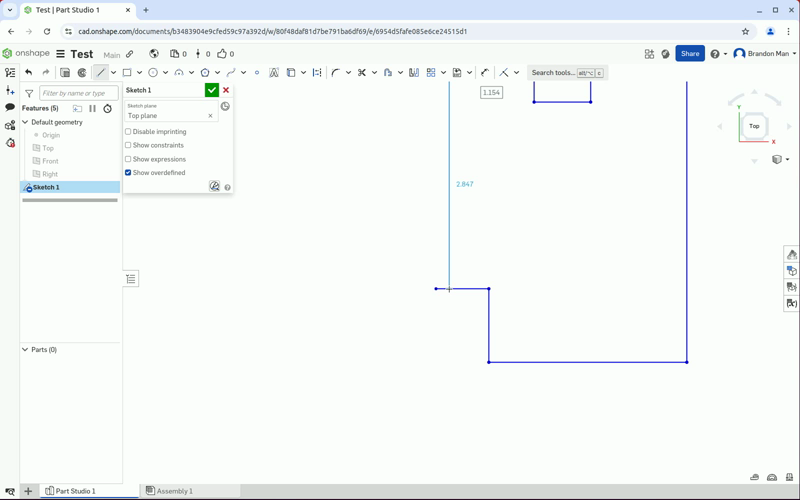
scroll(-6)
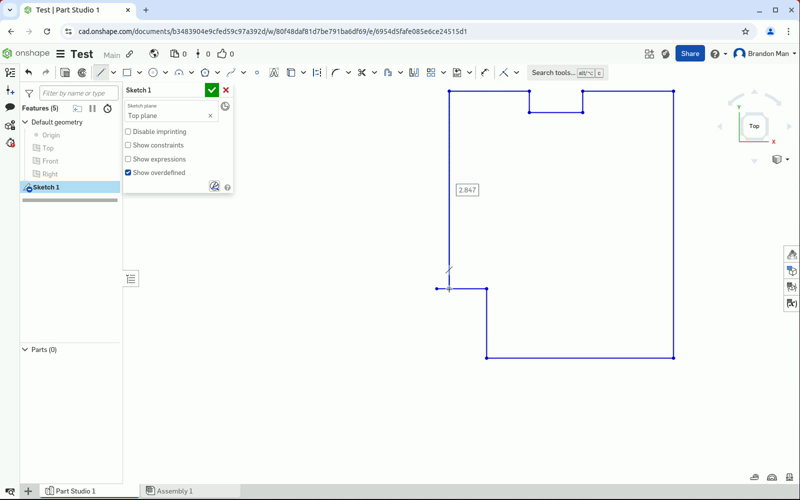
scroll(-6)
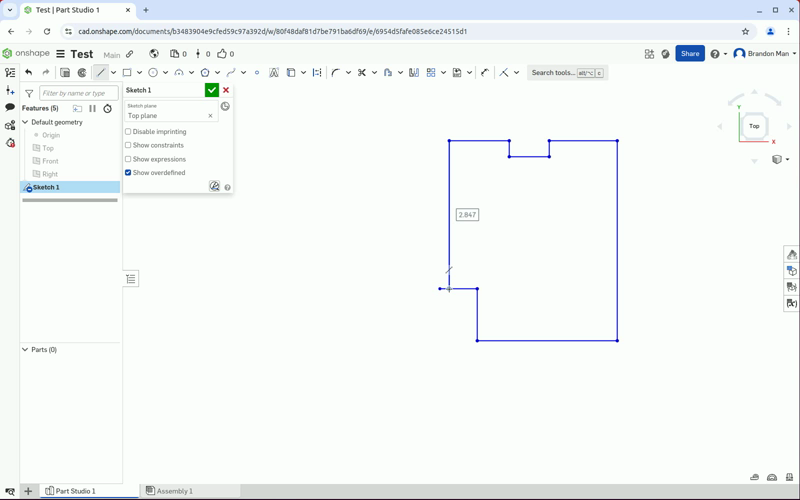
scroll(-6)
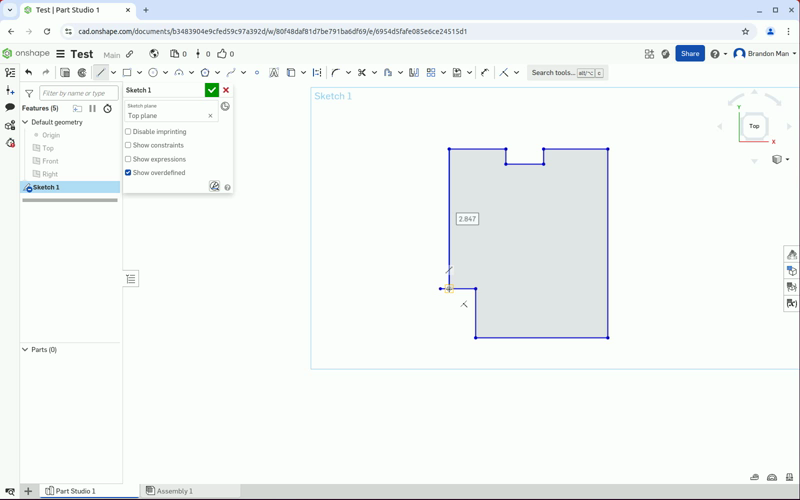
scroll(-6)
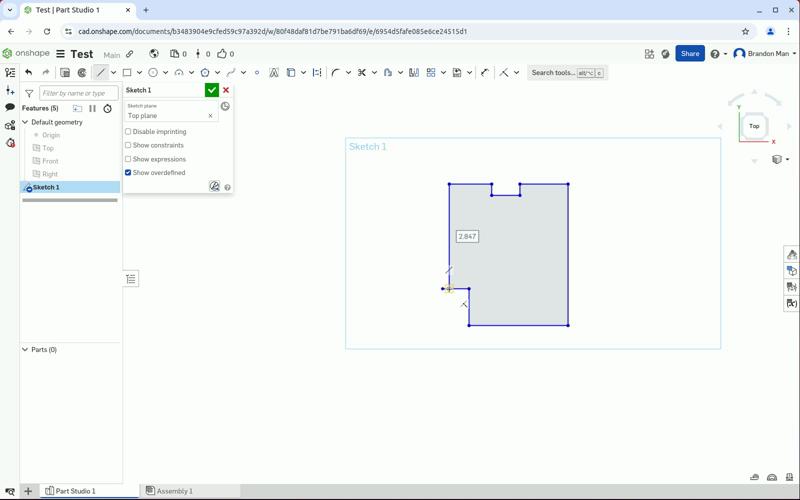
scroll(-6)
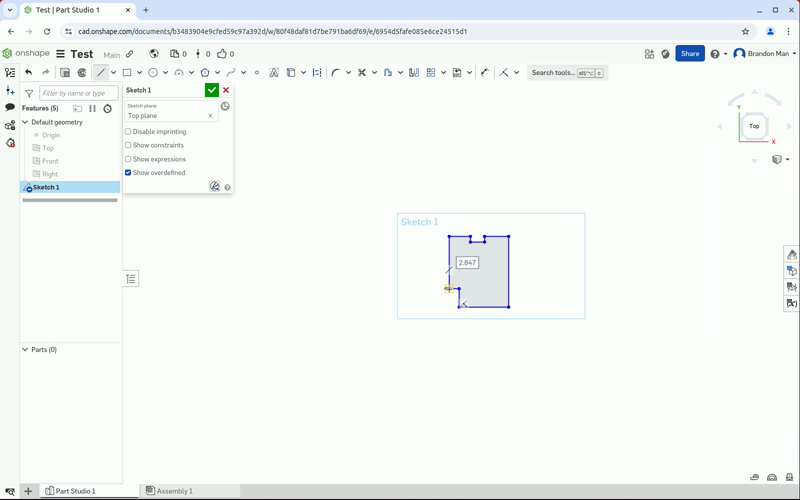
scroll(-6)
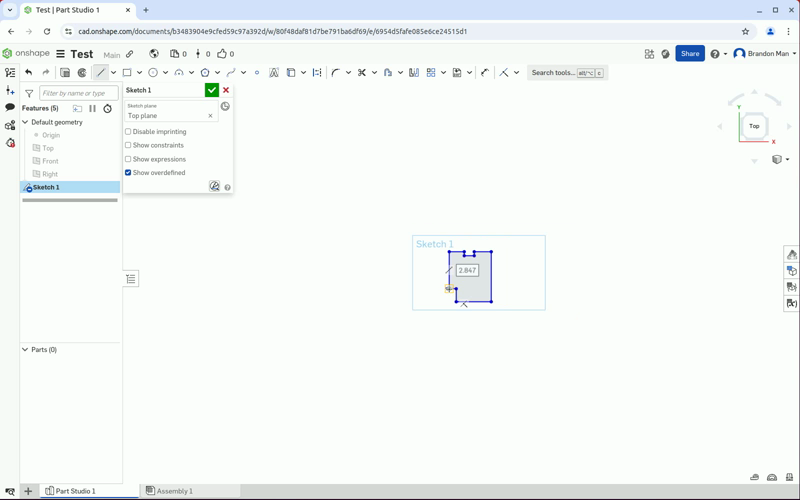
scroll(-6)
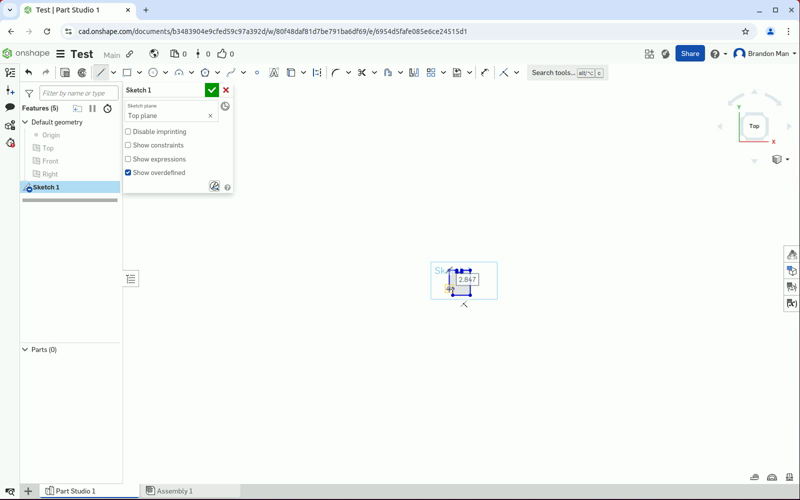
key(esc)
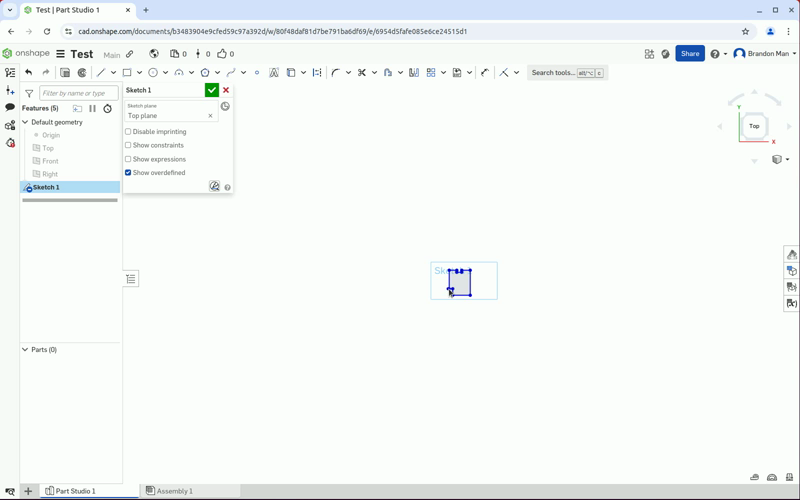
mouse_move(453, 288)
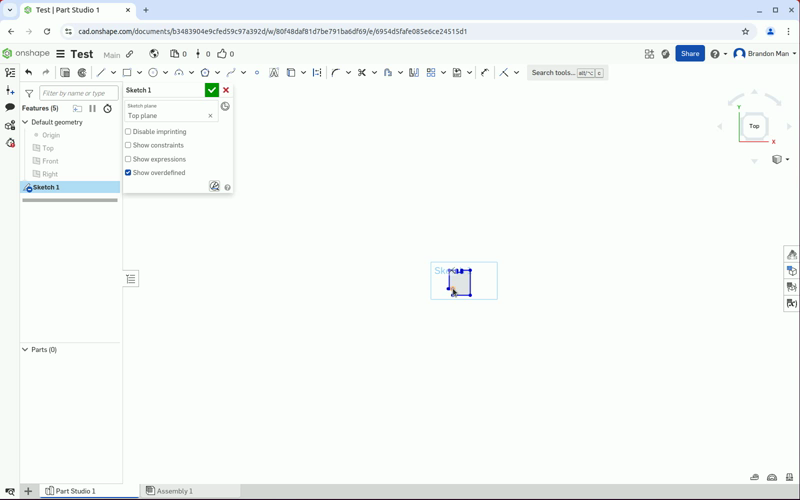
scroll(6)
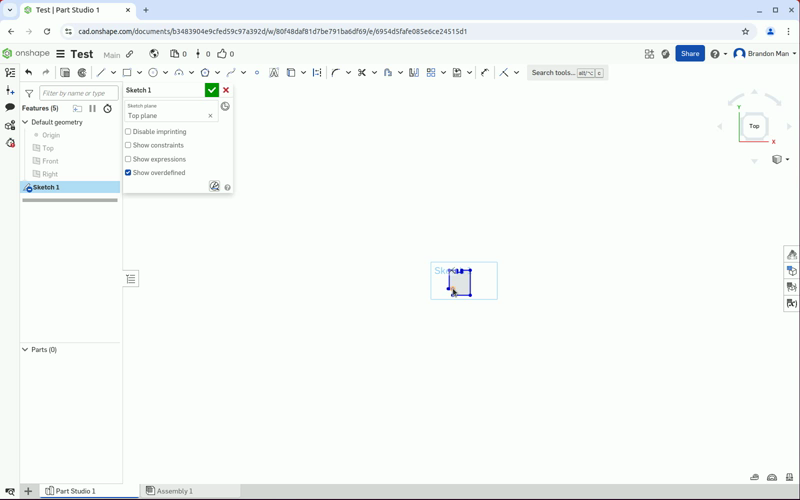
scroll(6)
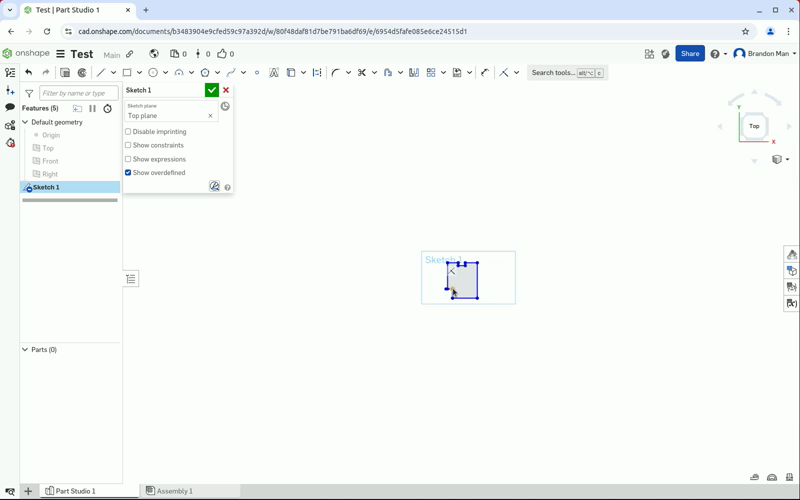
scroll(6)
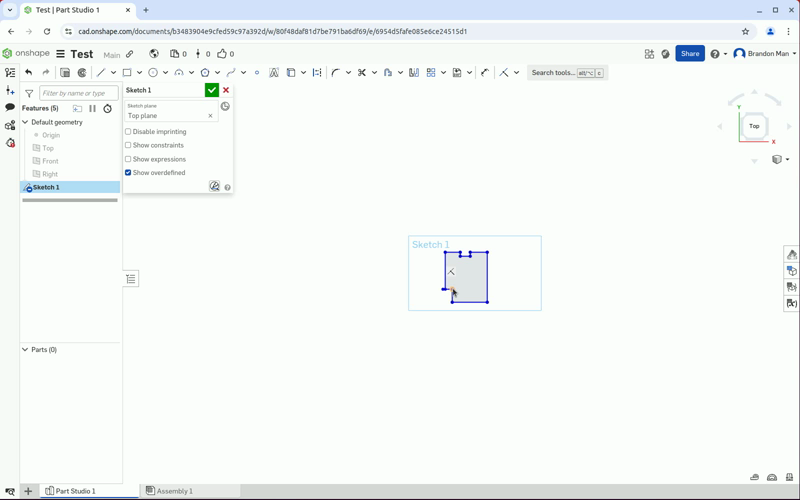
scroll(6)
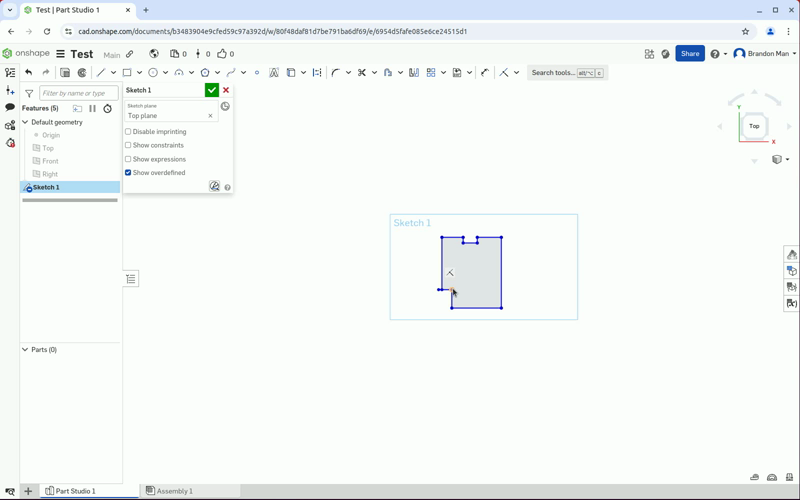
scroll(6)
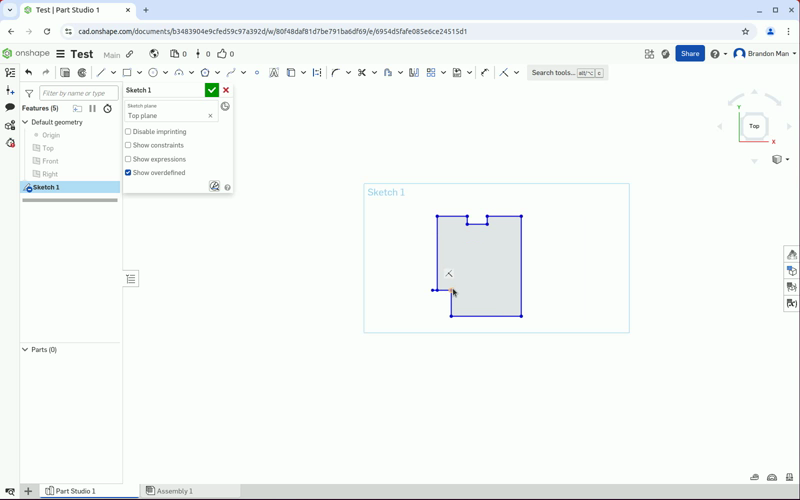
scroll(6)
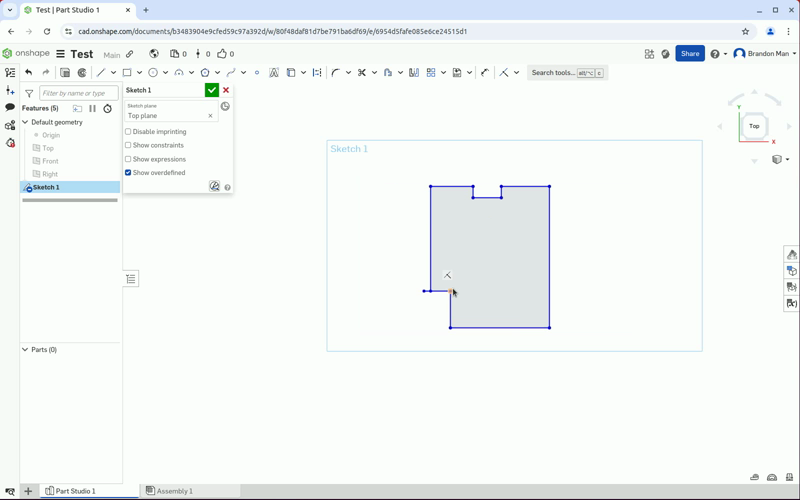
scroll(6)
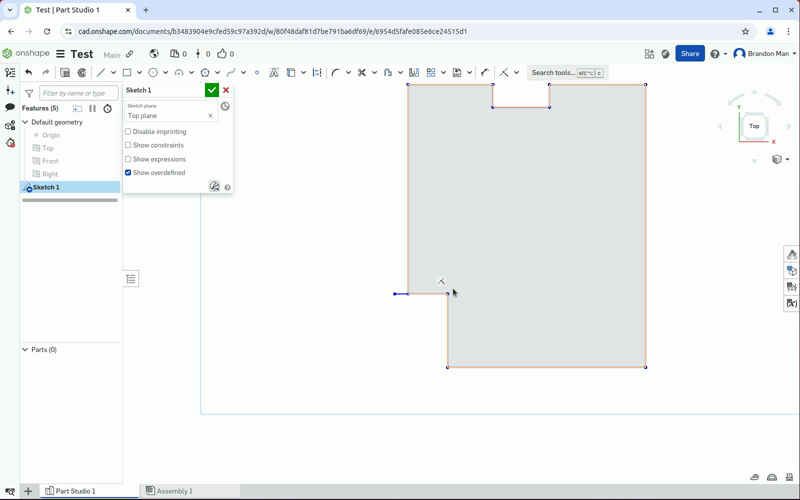
click(453, 288)
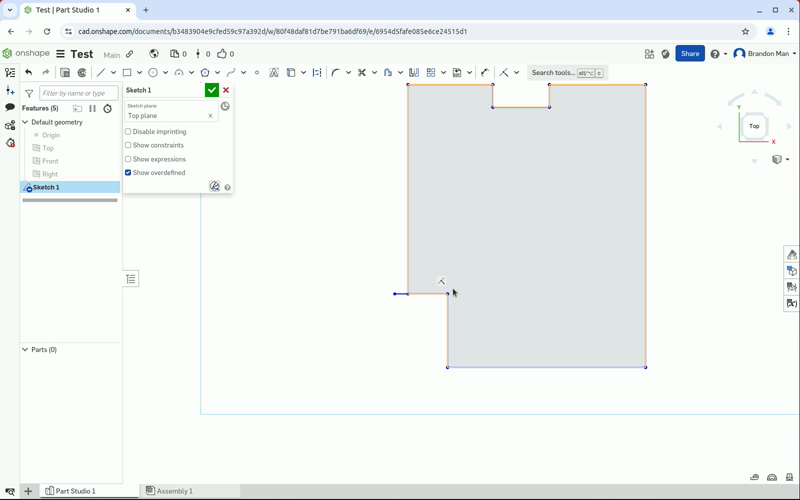
scroll(-6)
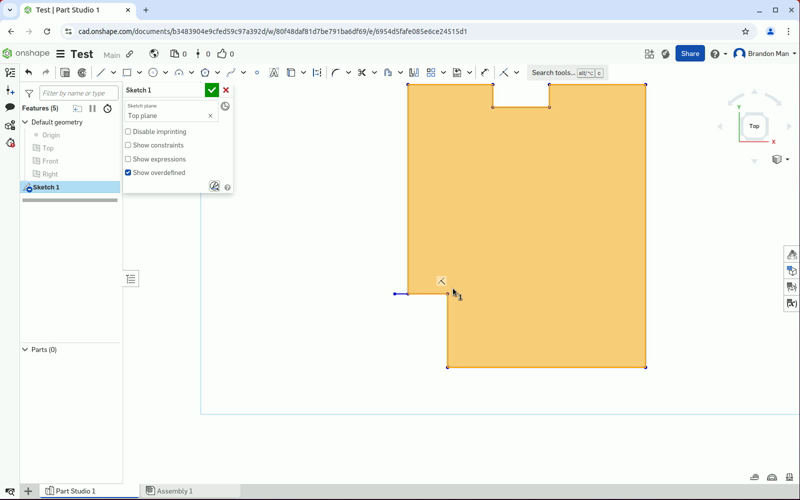
scroll(-6)
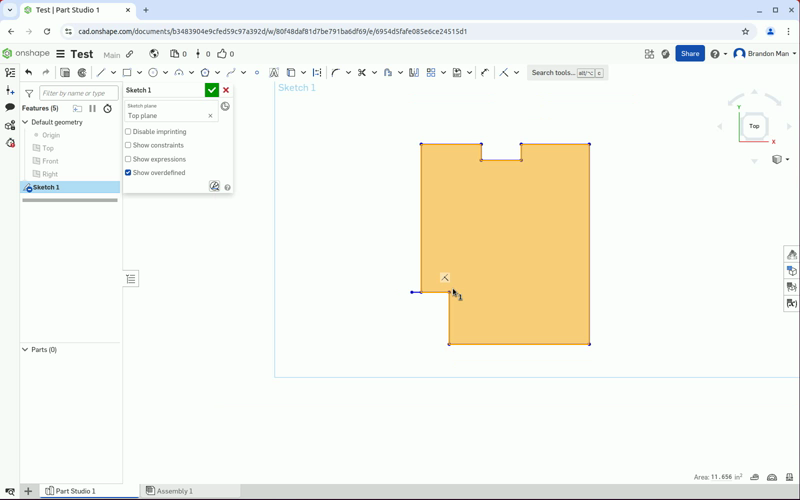
scroll(-6)
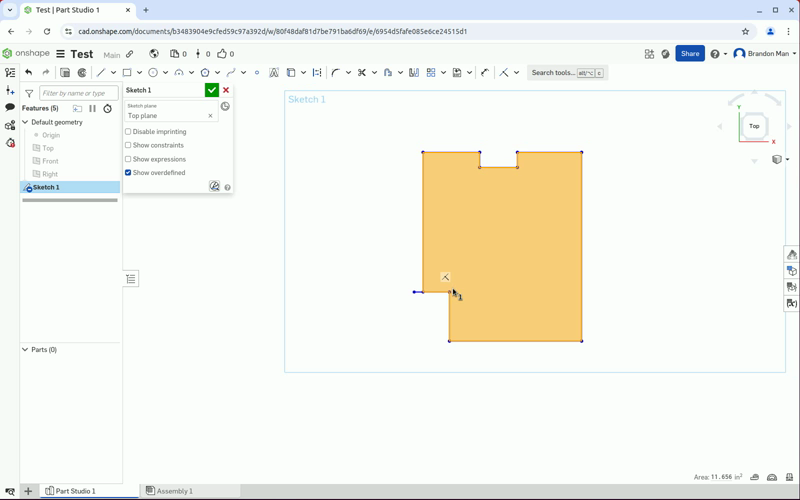
scroll(-6)
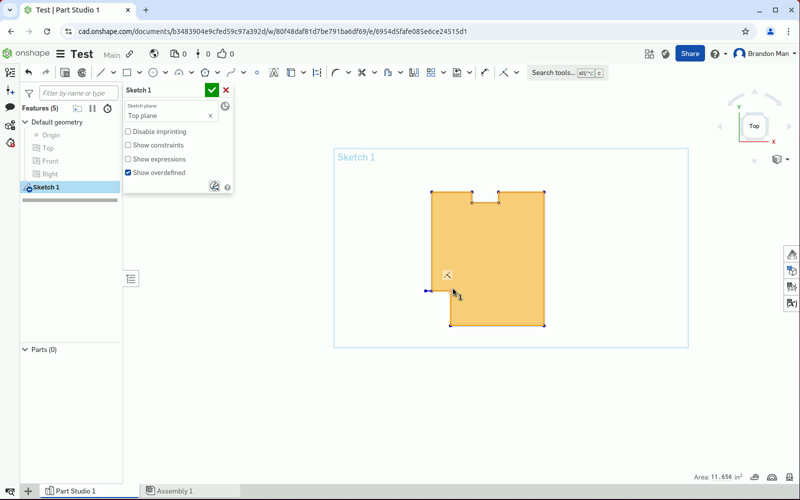
scroll(-6)
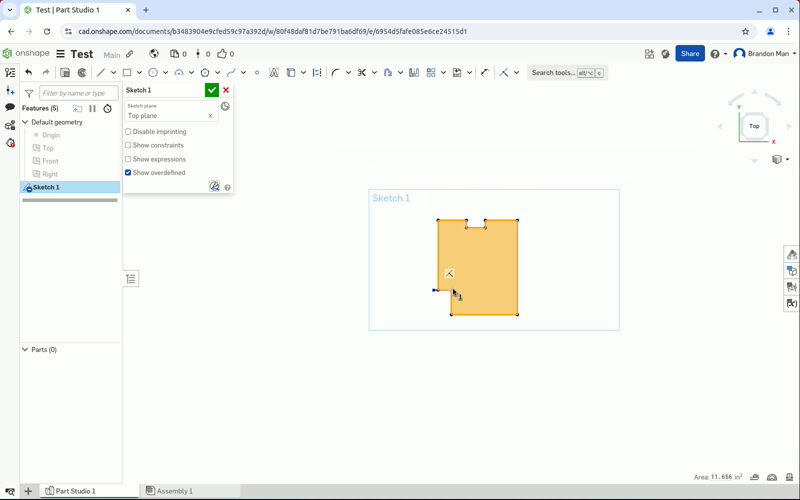
scroll(-6)
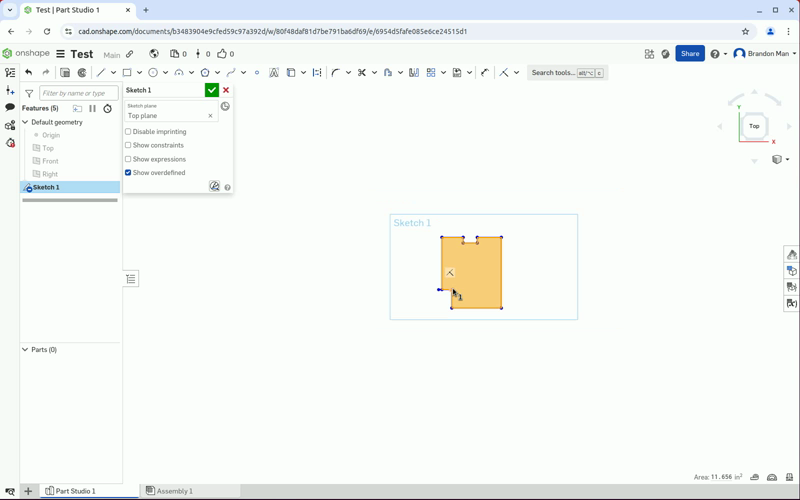
scroll(-6)
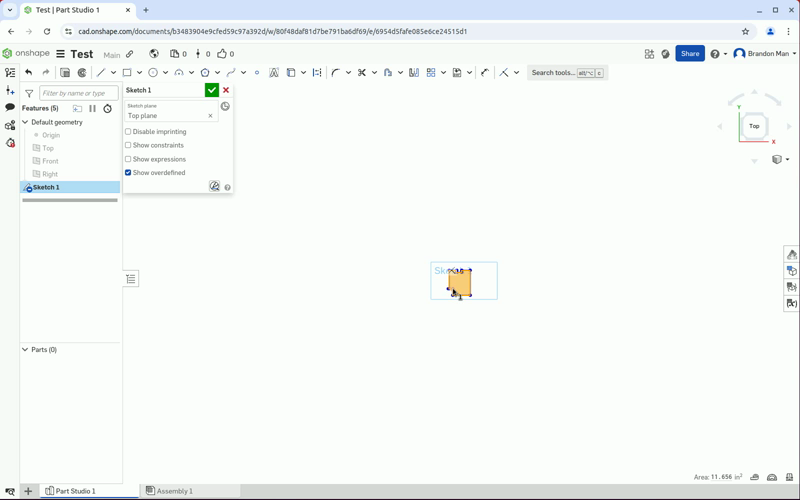
mouse_move(73, 352)
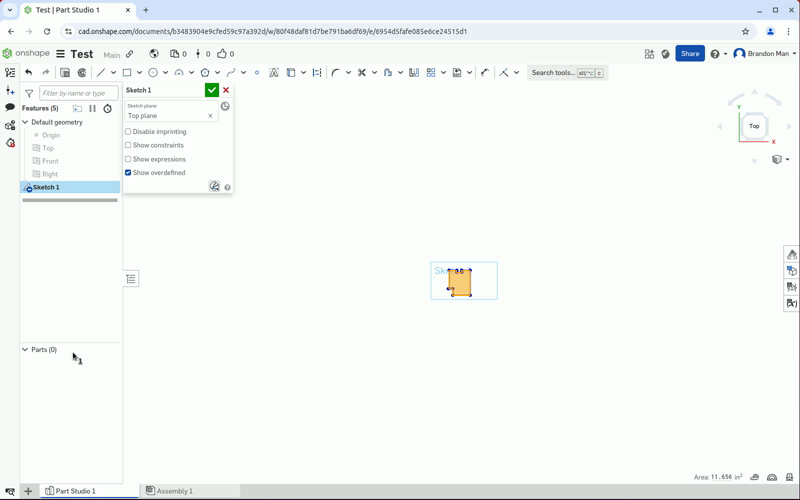
key(shift+y)
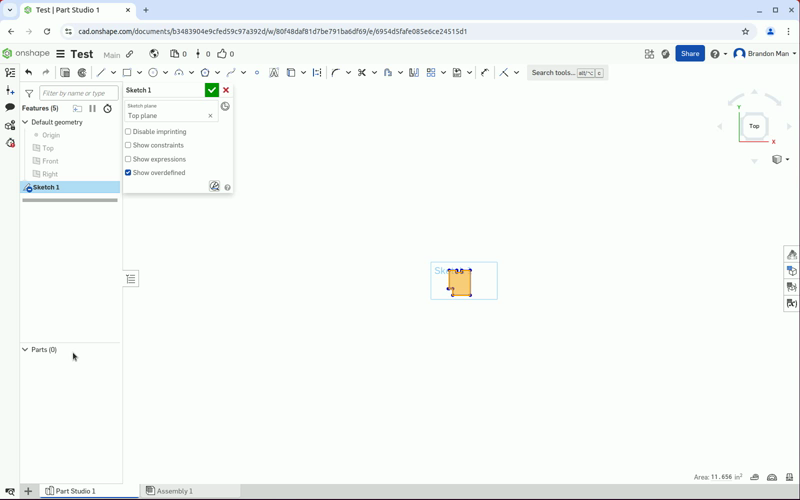
key(shift+e)
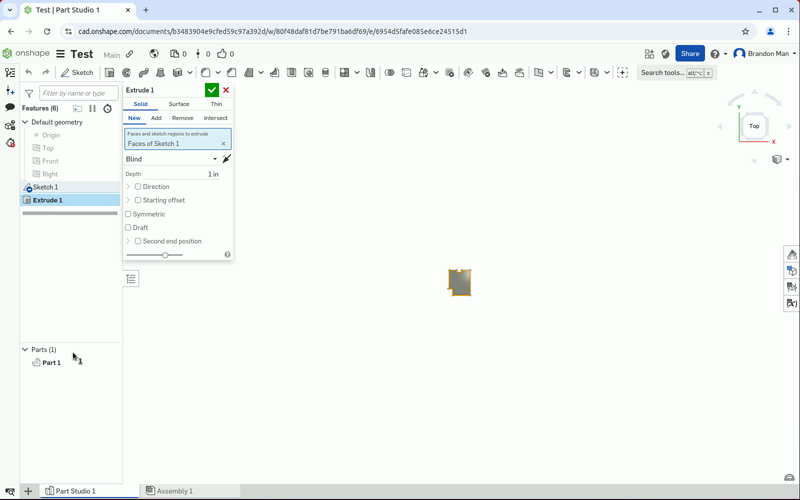
mouse_move(143, 106)
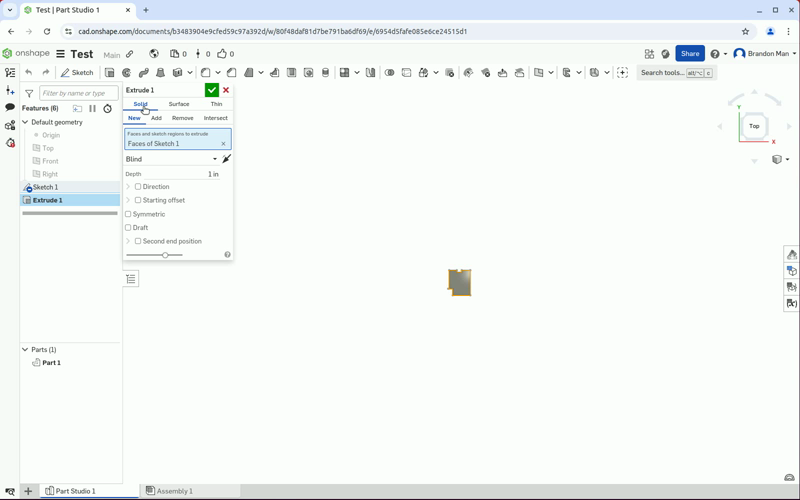
click(143, 106)
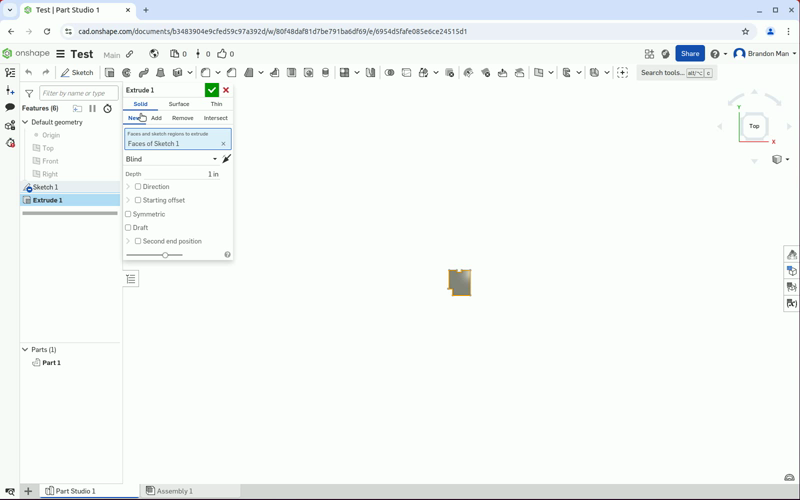
mouse_move(137, 120)
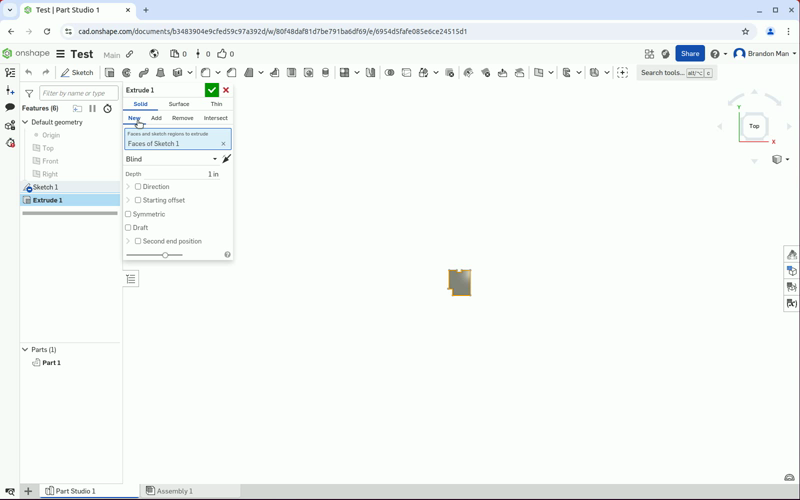
click(137, 120)
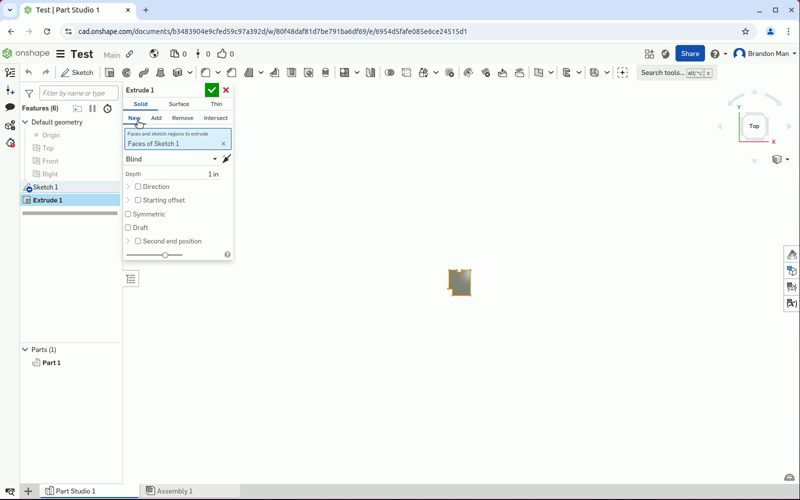
key(tab, 4)
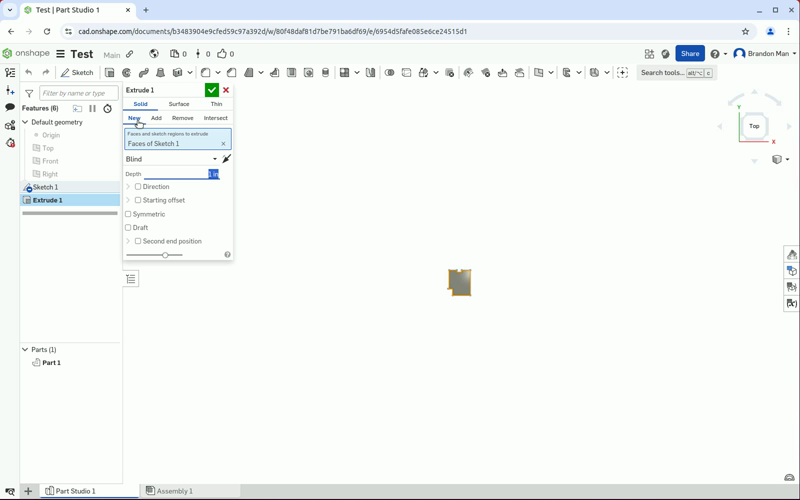
text(0.241)
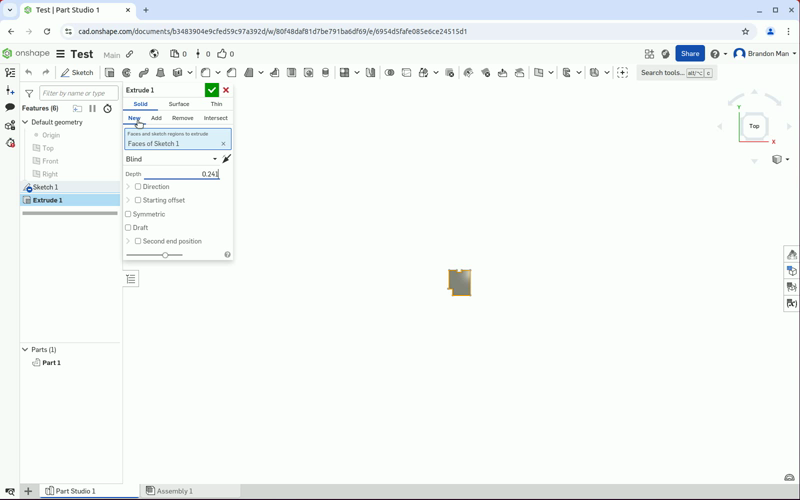
key(enter)
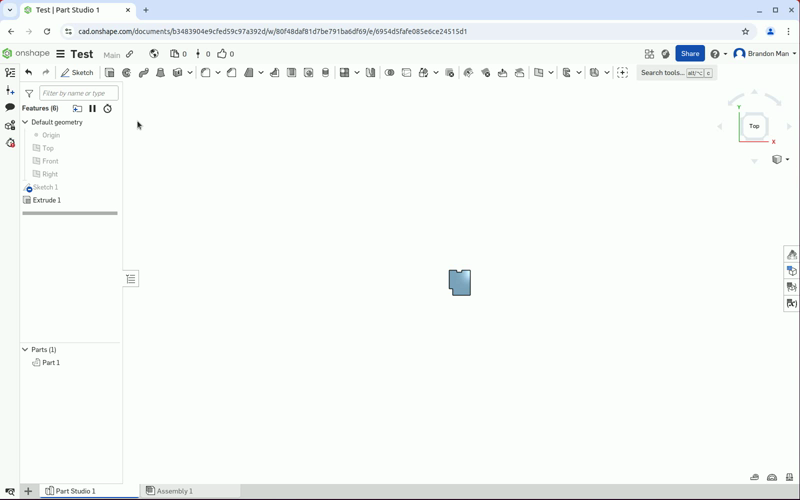
key(shift+h)
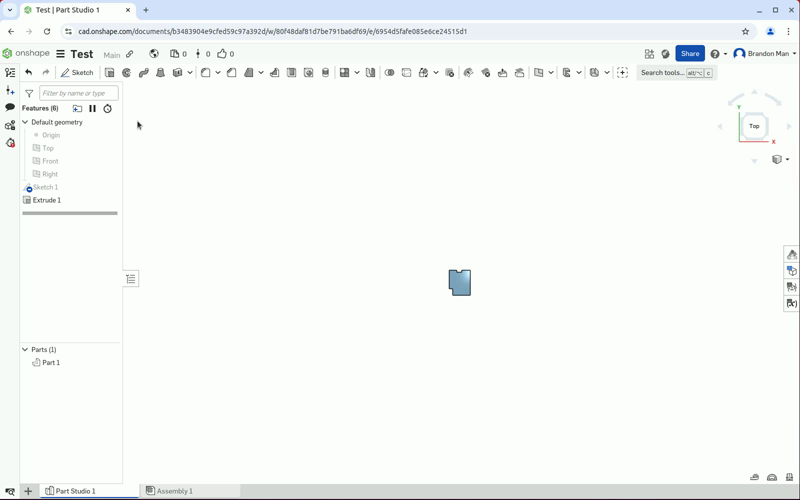
key(shift+h)
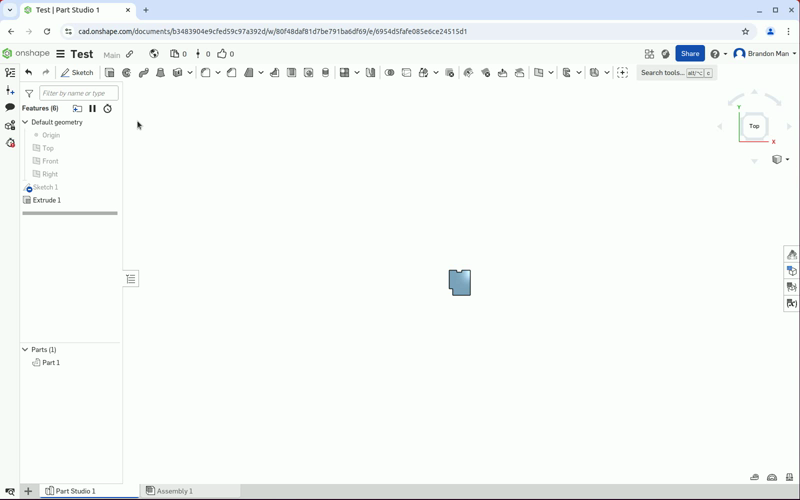
mouse_move(73, 189)
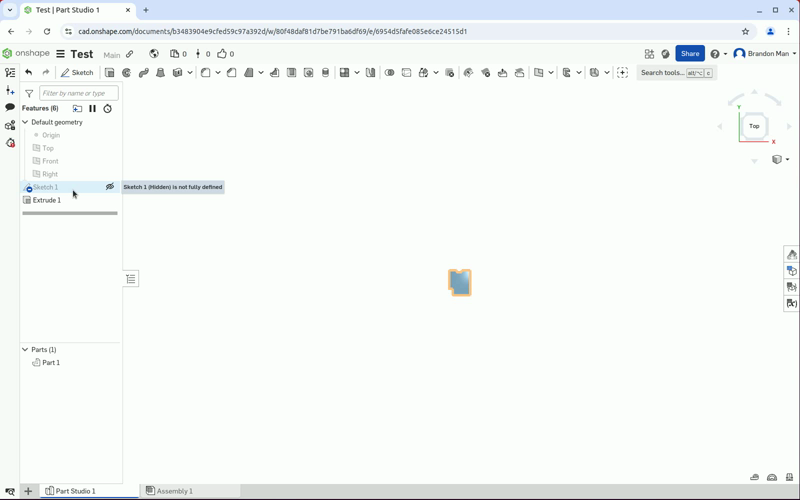
click(73, 189)
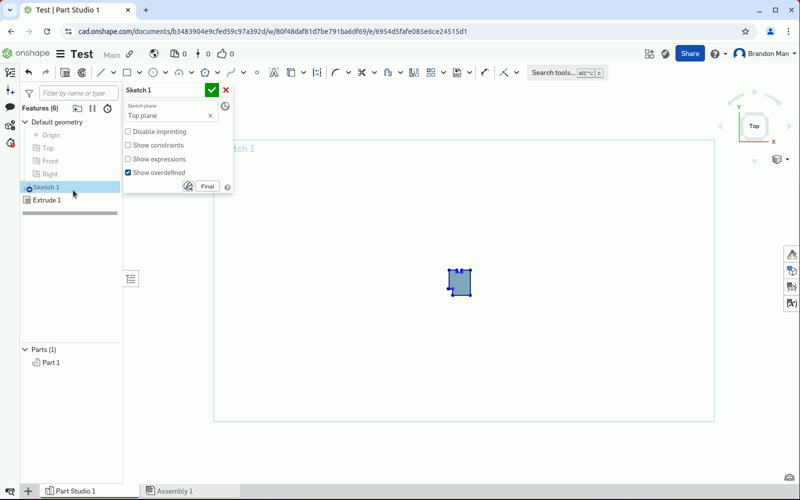
mouse_move(229, 92)
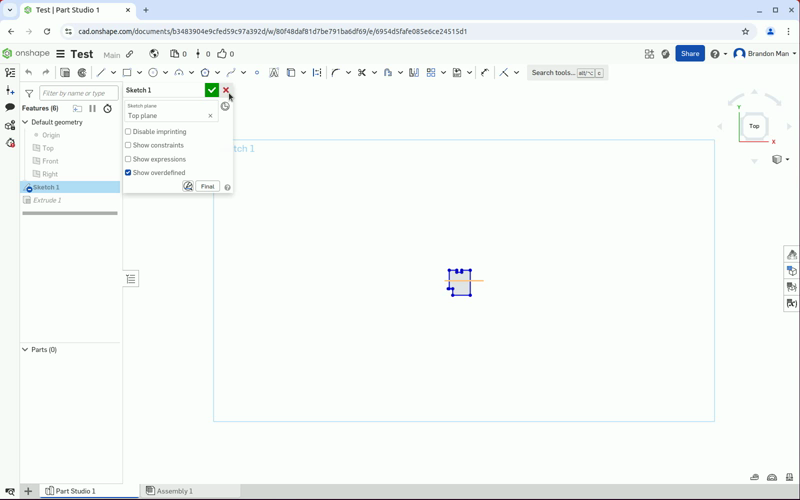
click(229, 92)
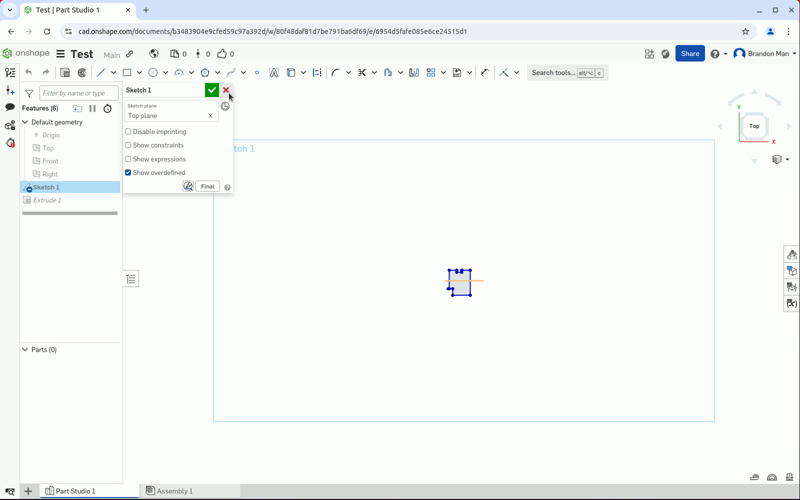
key(shift+s)
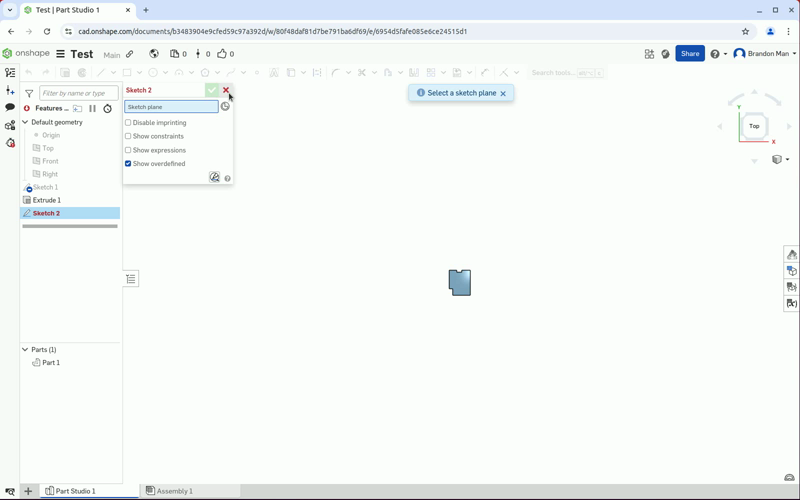
mouse_move(73, 150)
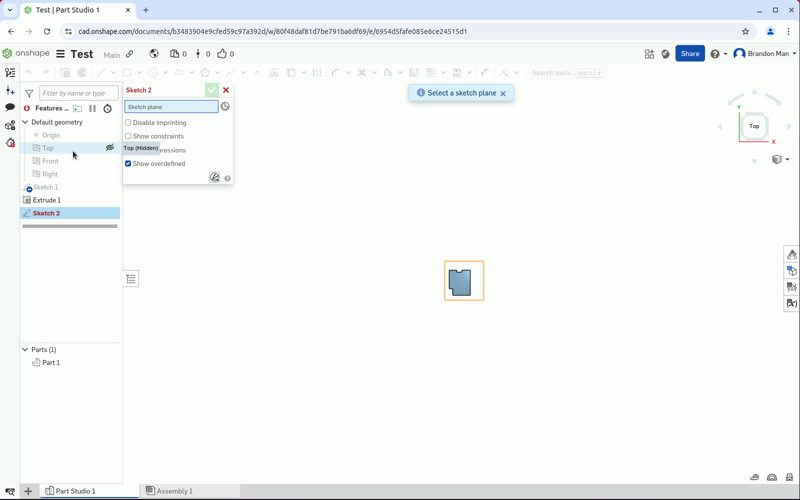
click(73, 150)
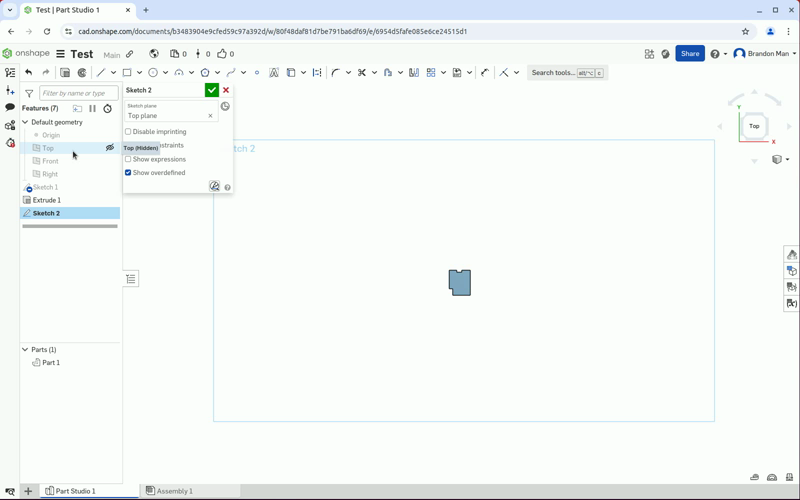
mouse_move(73, 352)
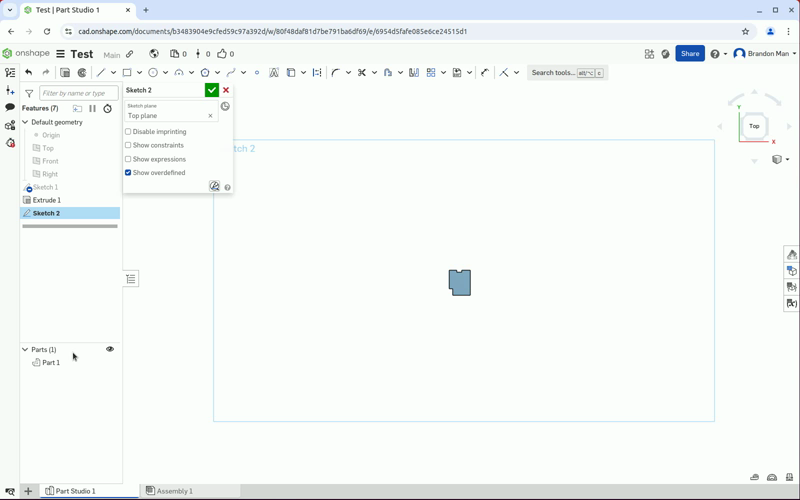
key(y)
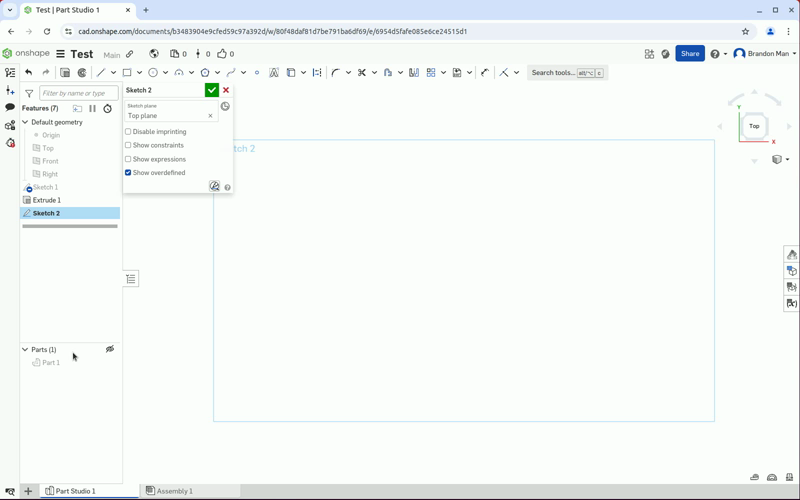
key(l)
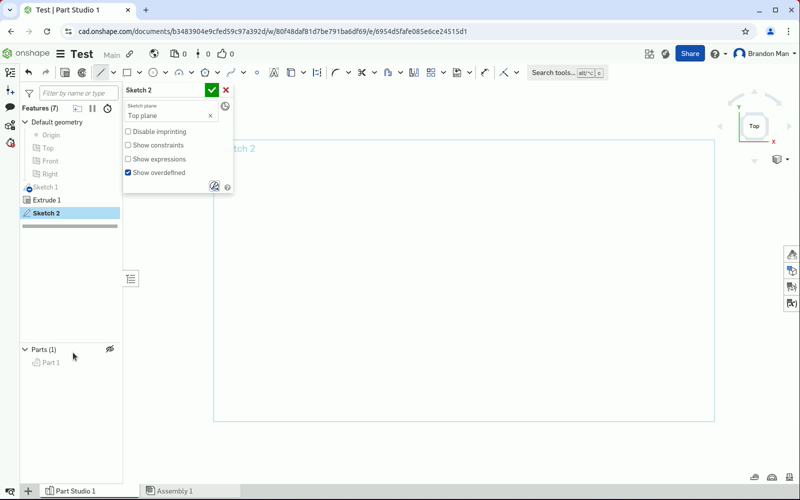
key_down(shift)
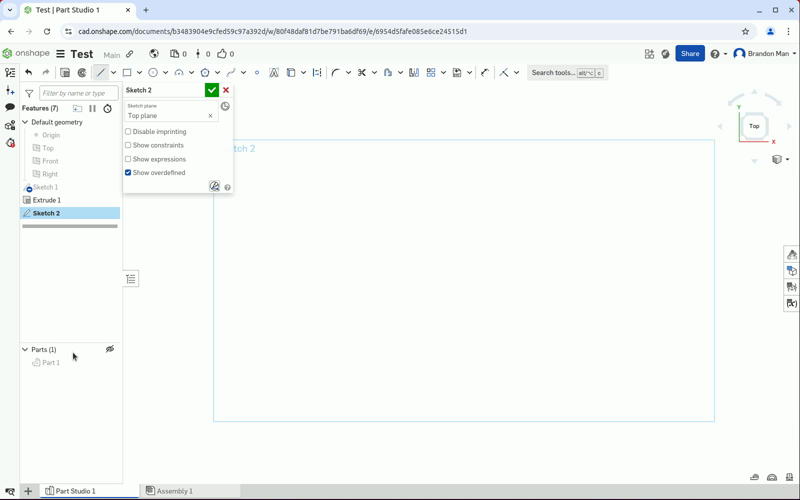
mouse_move(476, 295)
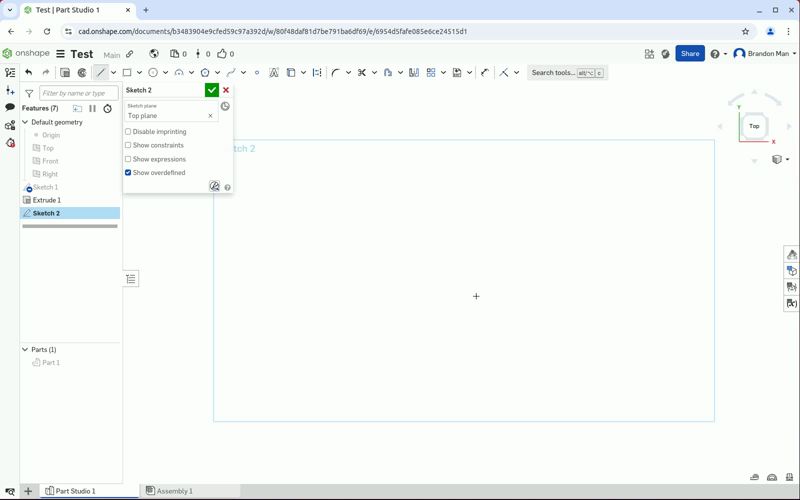
click(476, 295)
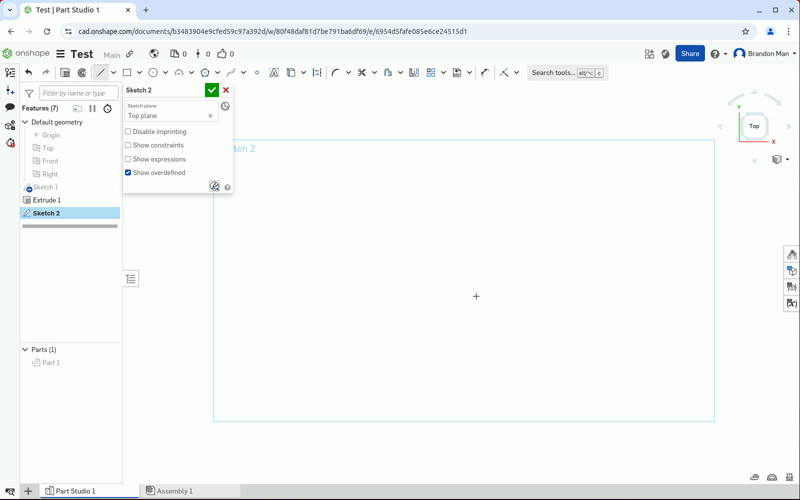
key_up(shift)
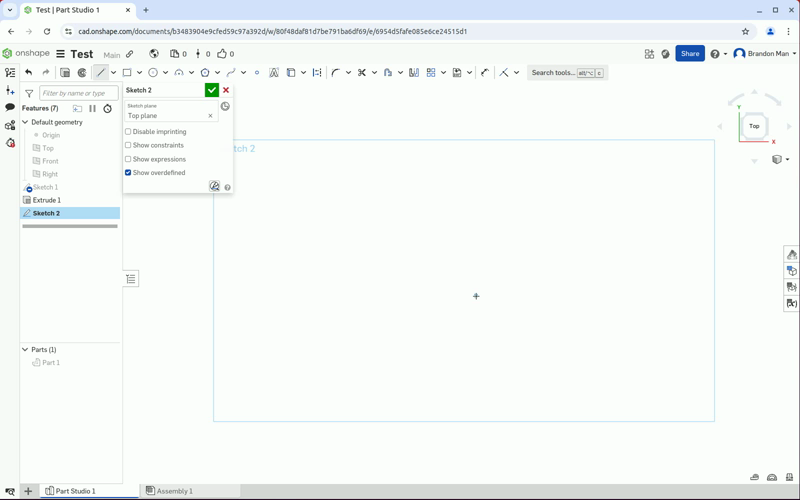
key_down(shift)
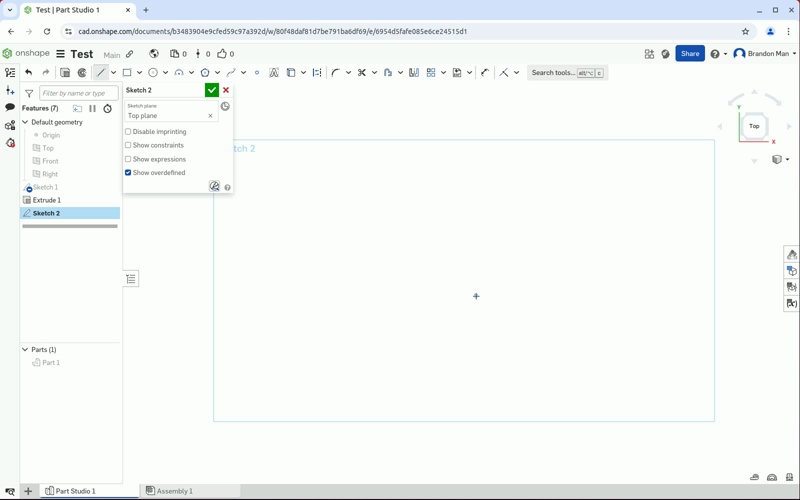
mouse_move(506, 295)
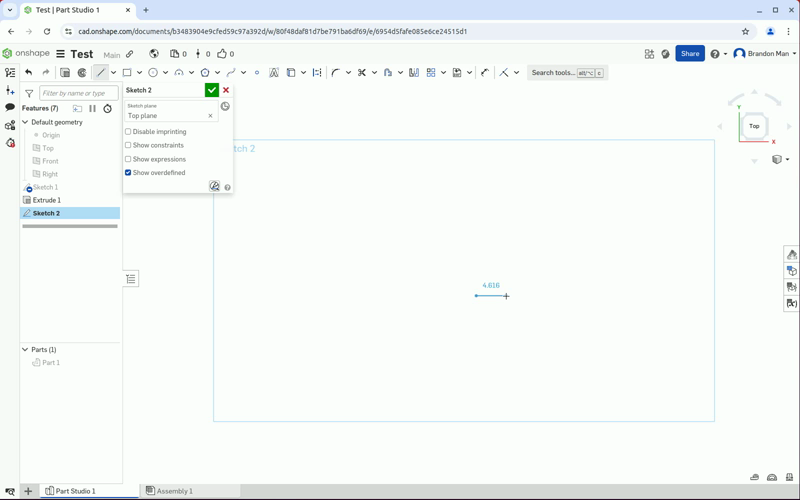
mouse_move(496, 295)
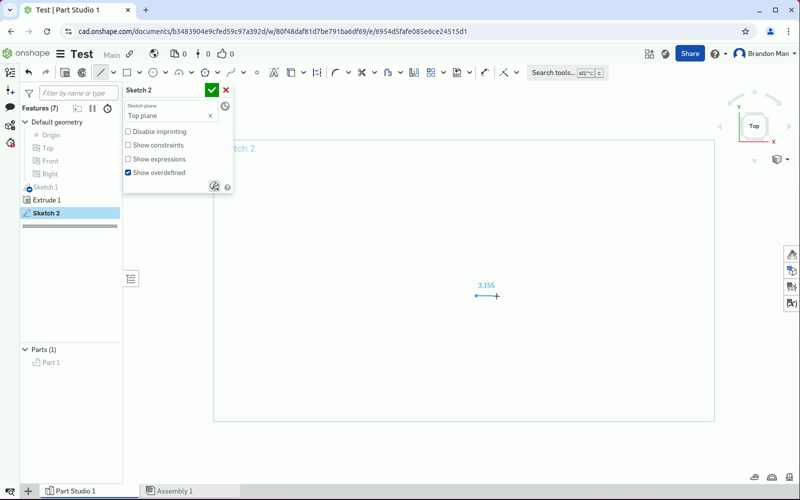
click(496, 295)
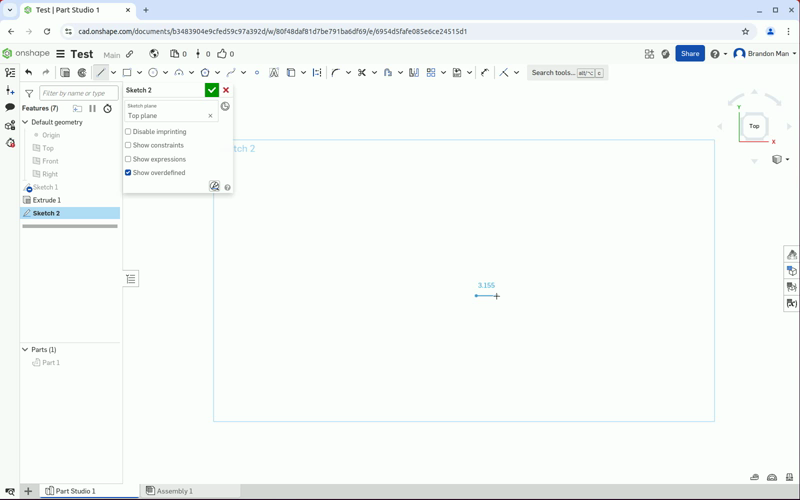
key_up(shift)
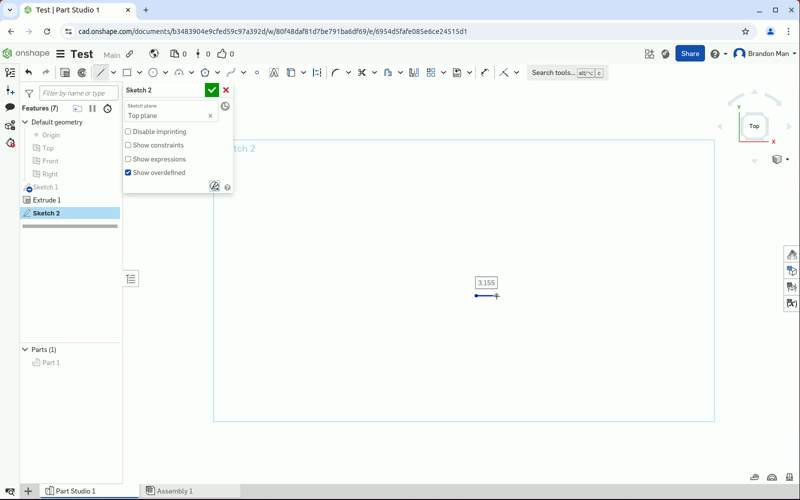
key_down(shift)
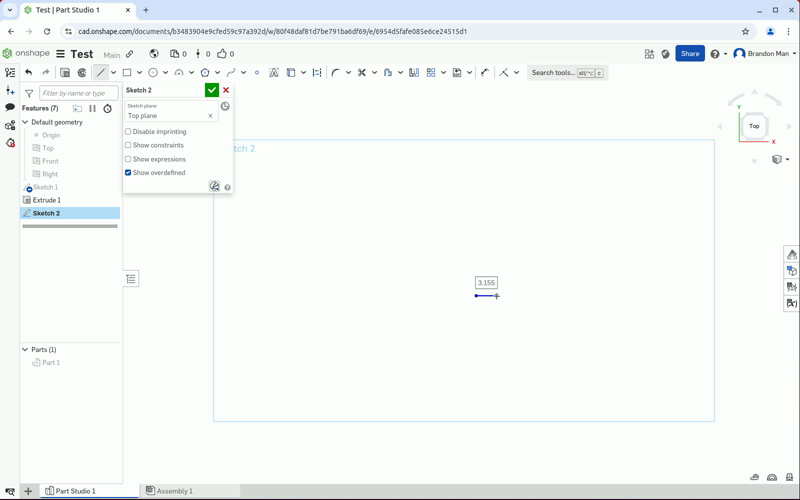
mouse_move(526, 295)
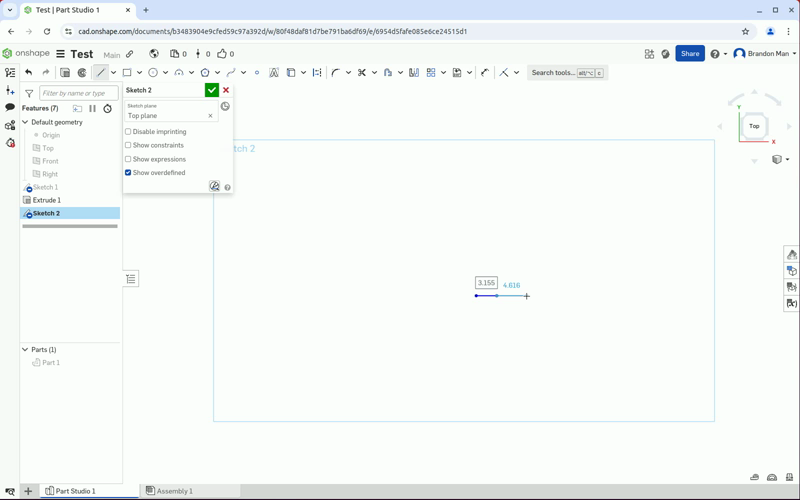
mouse_move(496, 271)
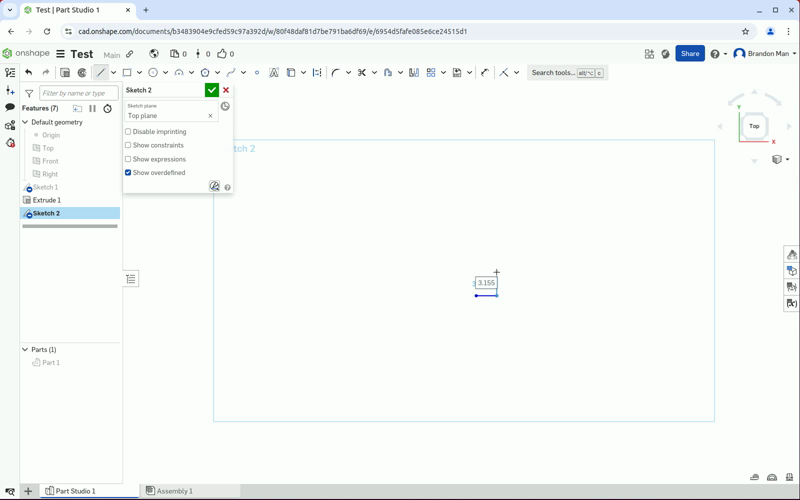
click(496, 271)
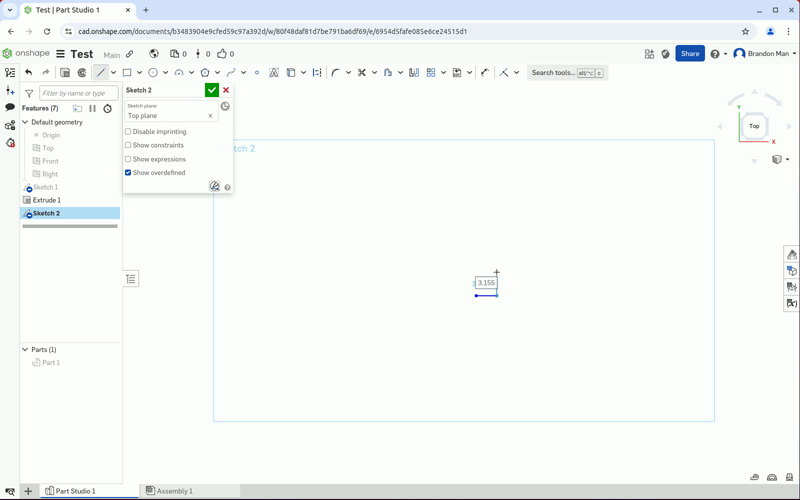
key_up(shift)
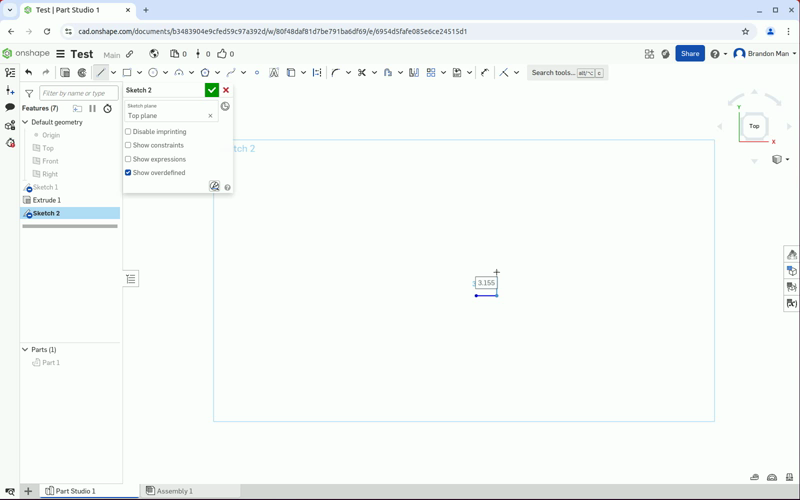
key_down(shift)
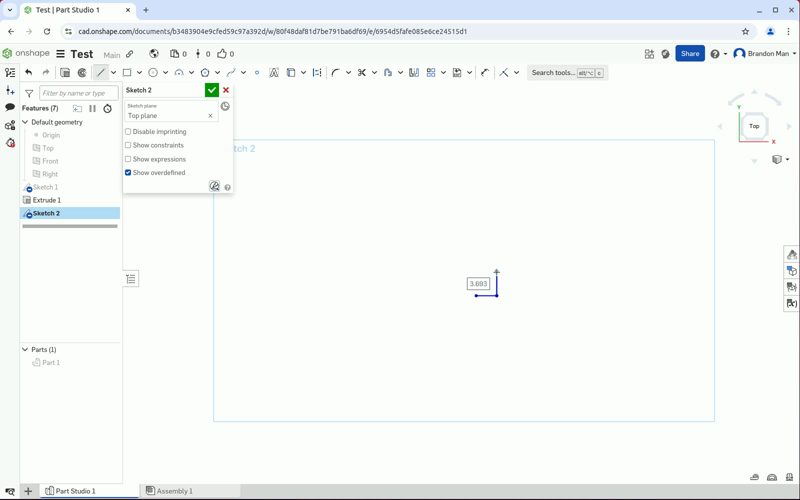
mouse_move(526, 271)
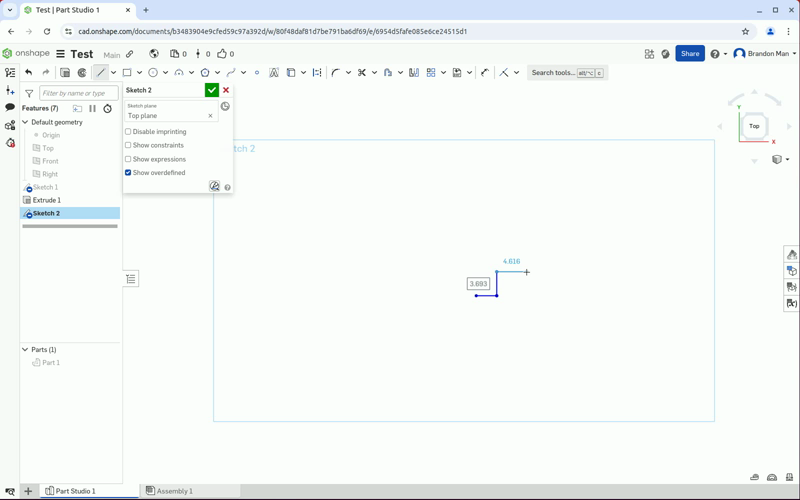
mouse_move(484, 271)
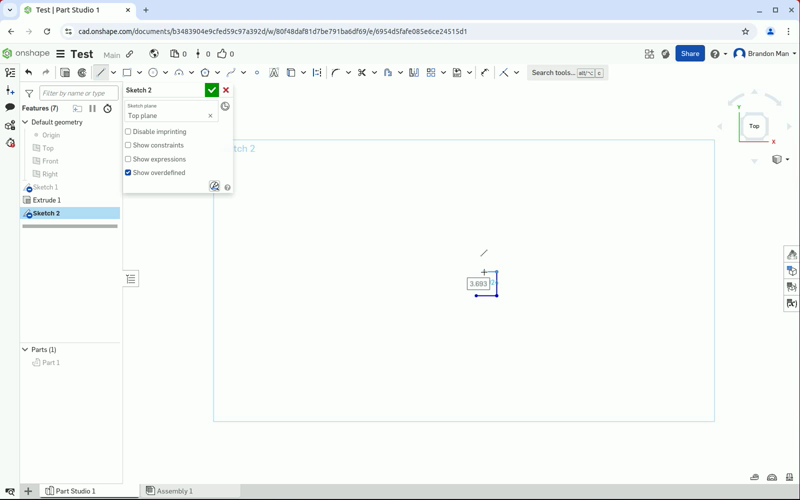
click(484, 271)
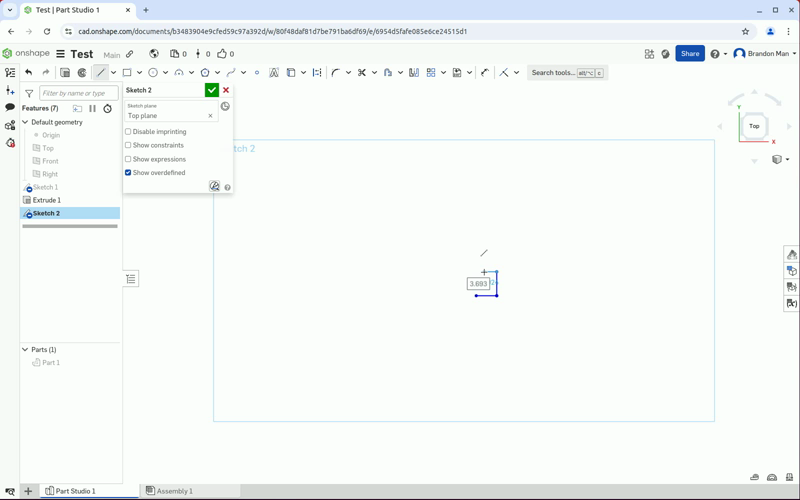
key_up(shift)
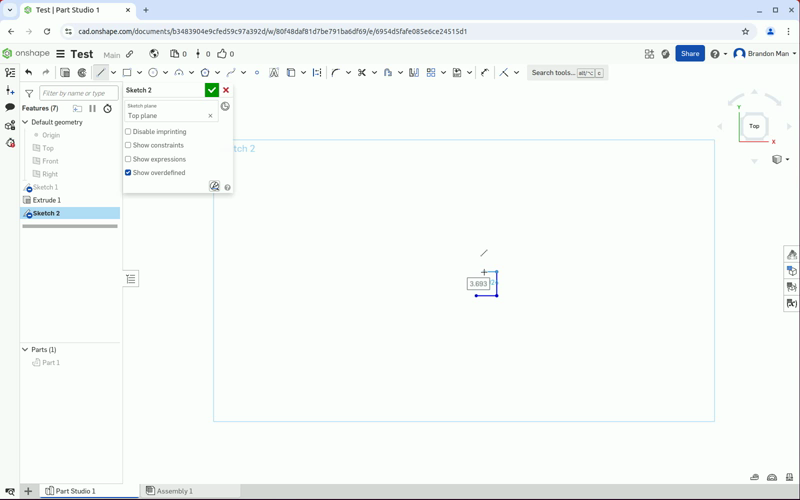
key_down(shift)
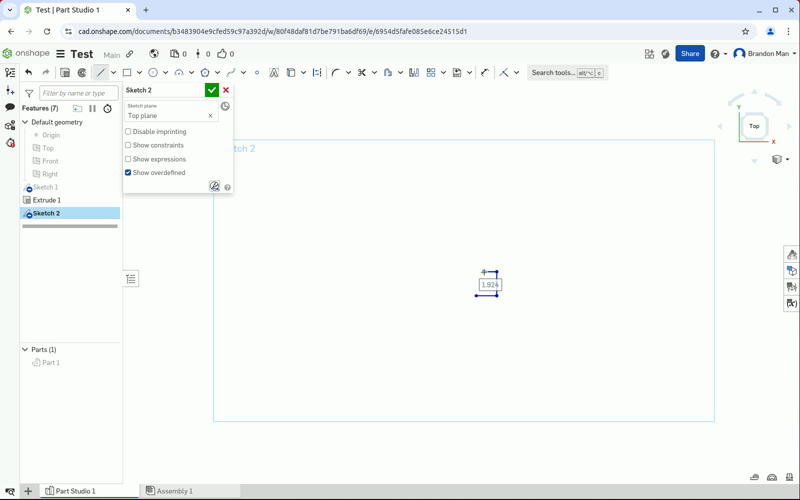
mouse_move(514, 271)
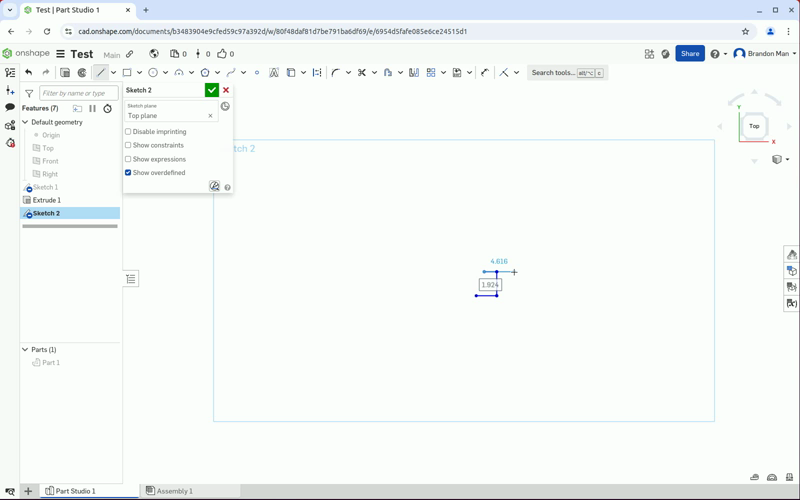
mouse_move(484, 275)
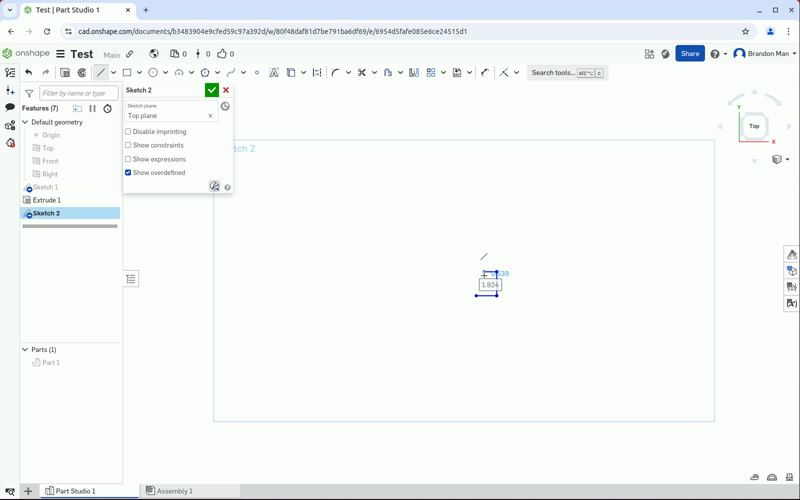
scroll(6)
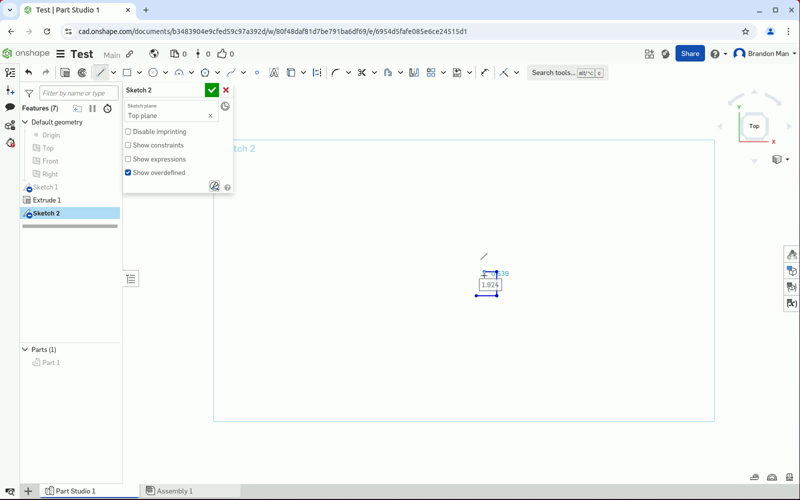
scroll(6)
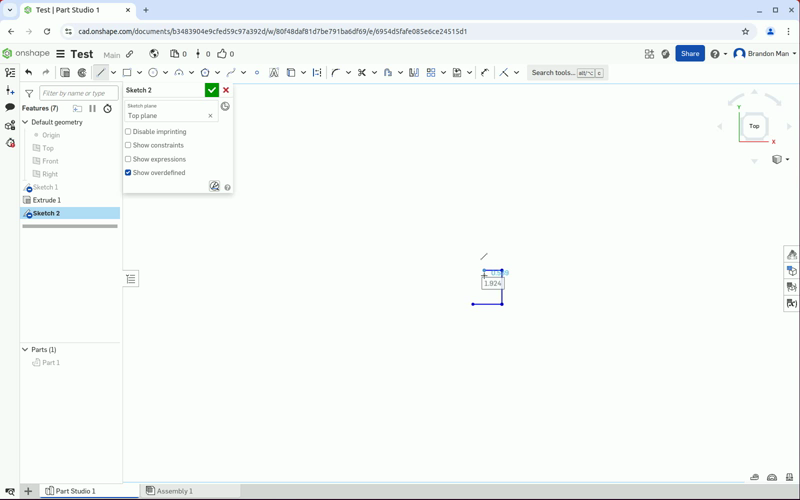
scroll(6)
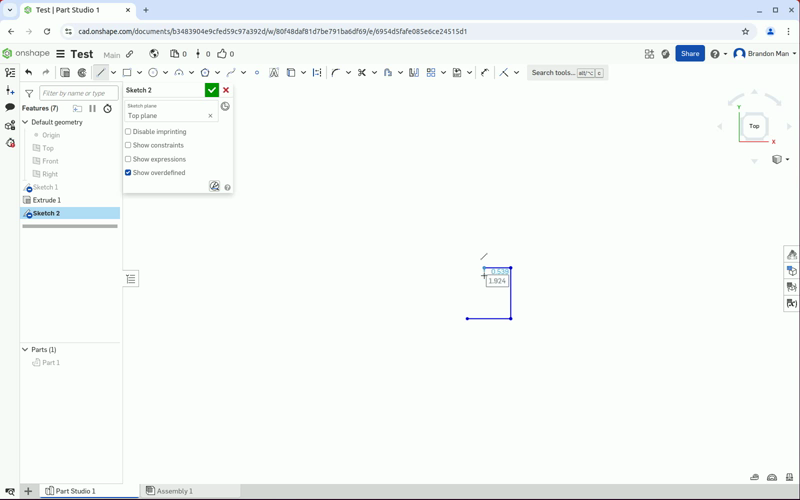
scroll(6)
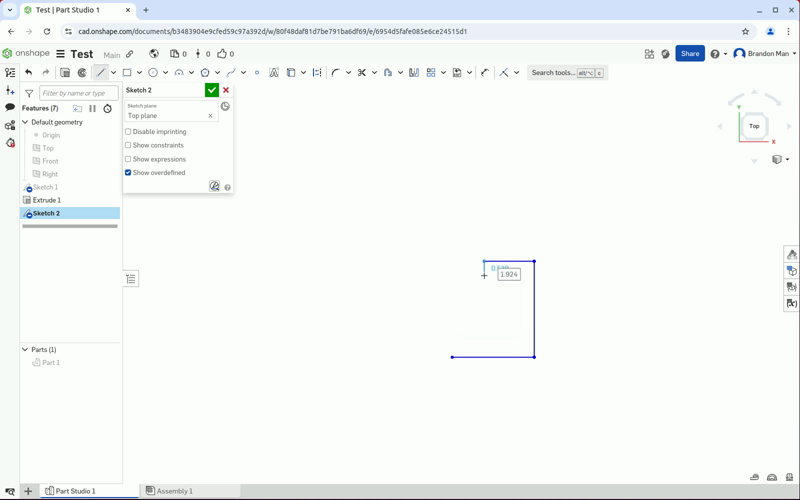
scroll(6)
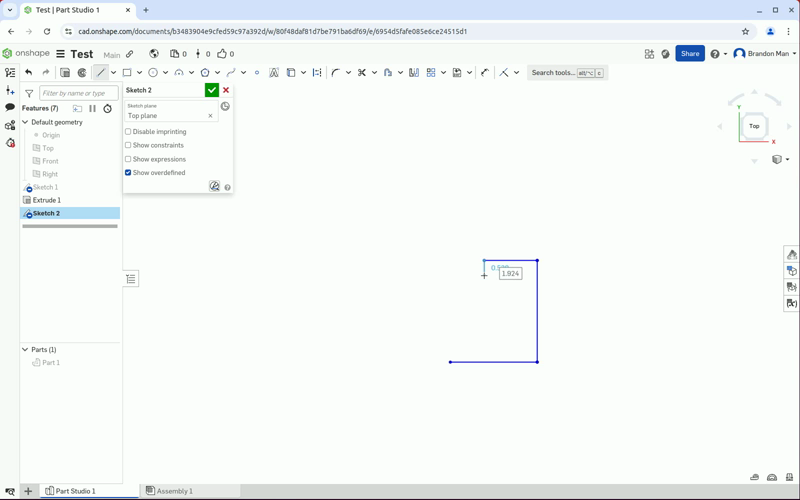
scroll(6)
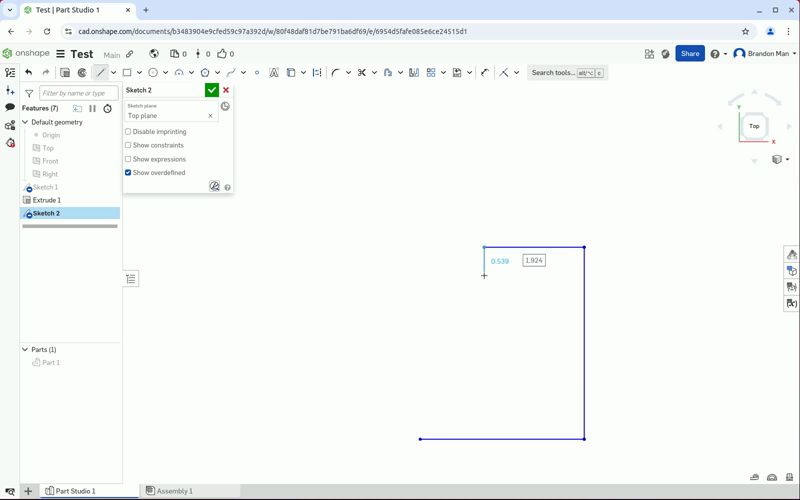
scroll(6)
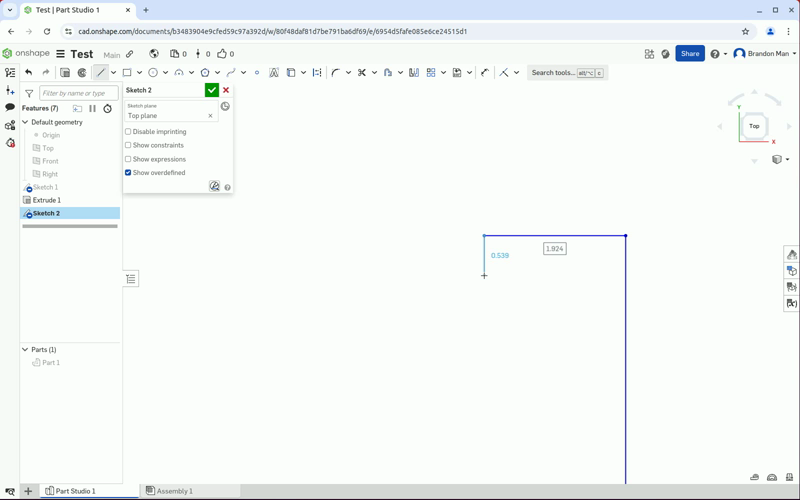
click(484, 275)
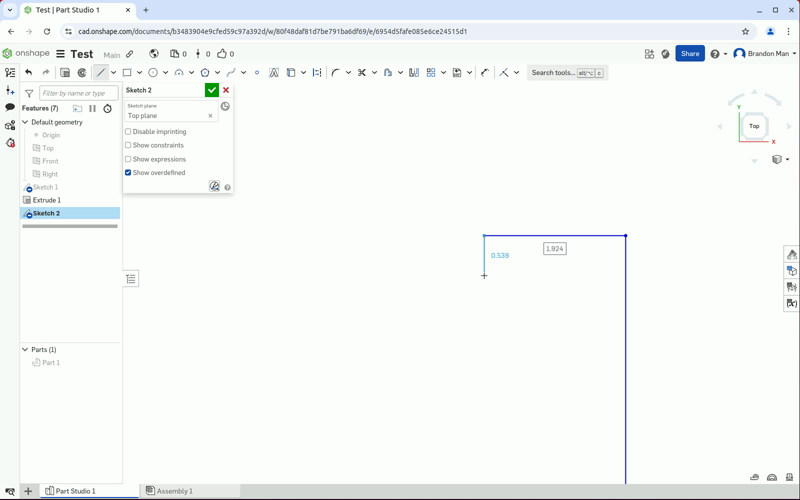
scroll(-6)
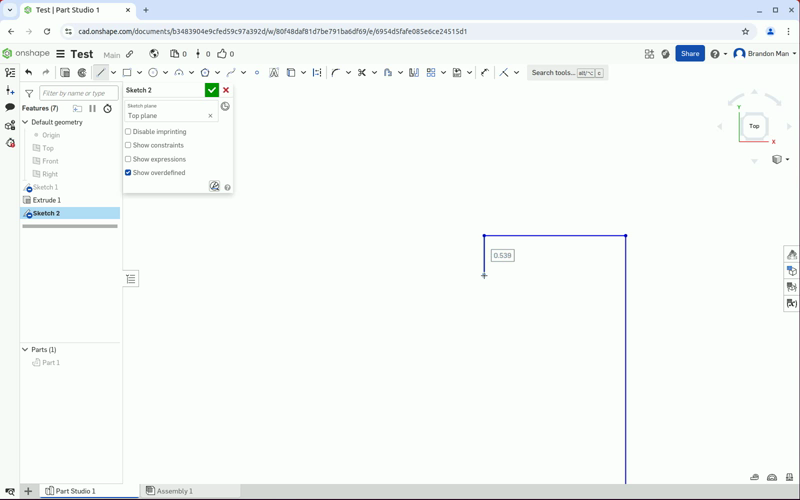
scroll(-6)
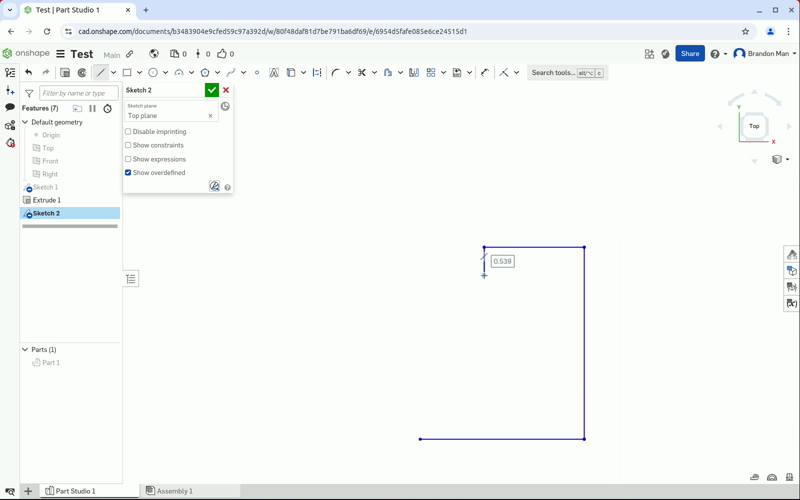
scroll(-6)
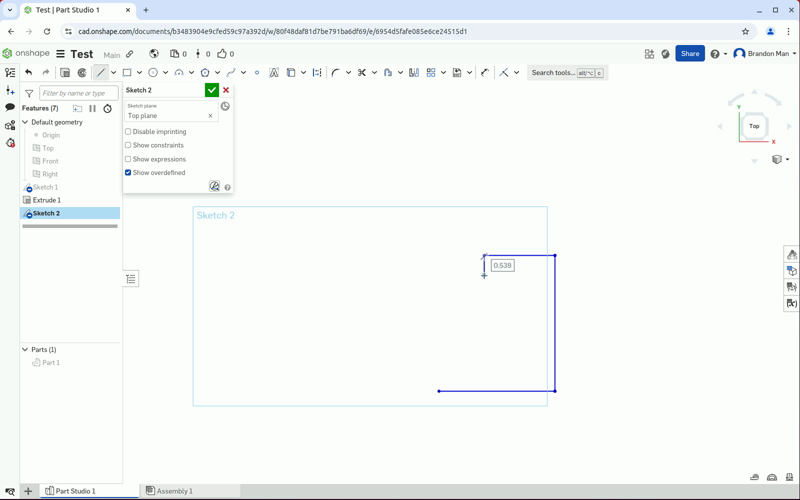
scroll(-6)
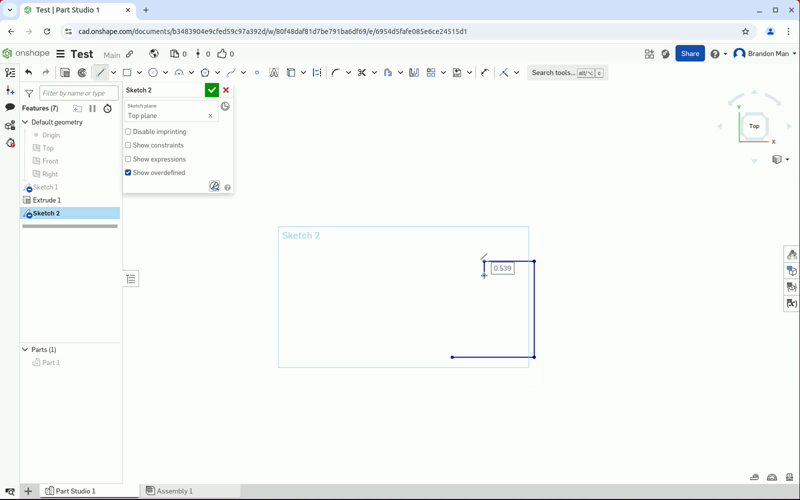
scroll(-6)
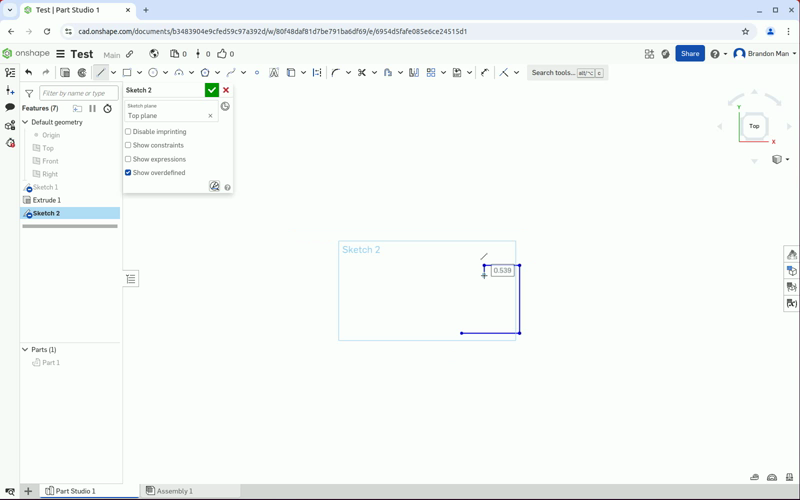
scroll(-6)
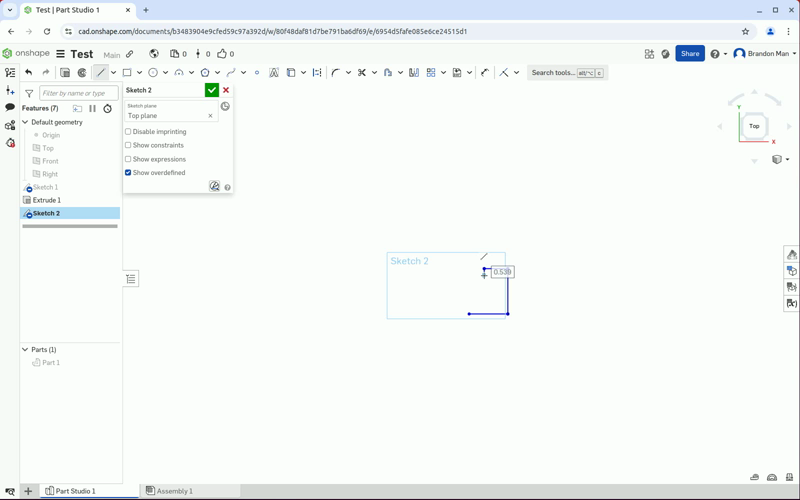
scroll(-6)
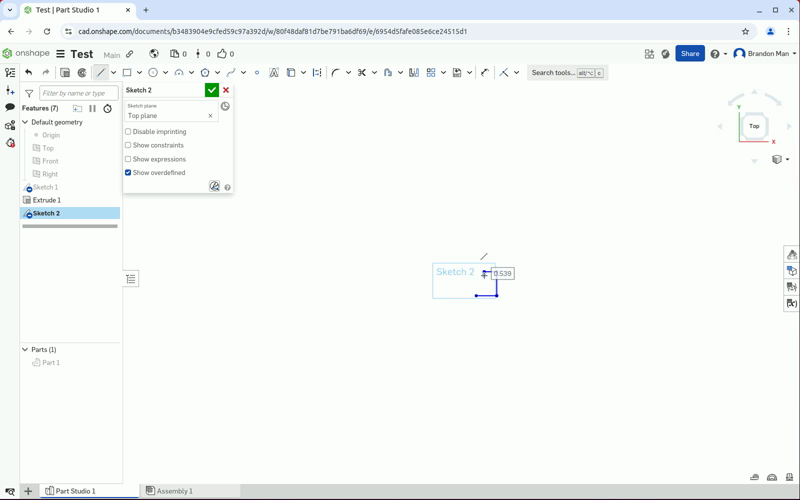
key_up(shift)
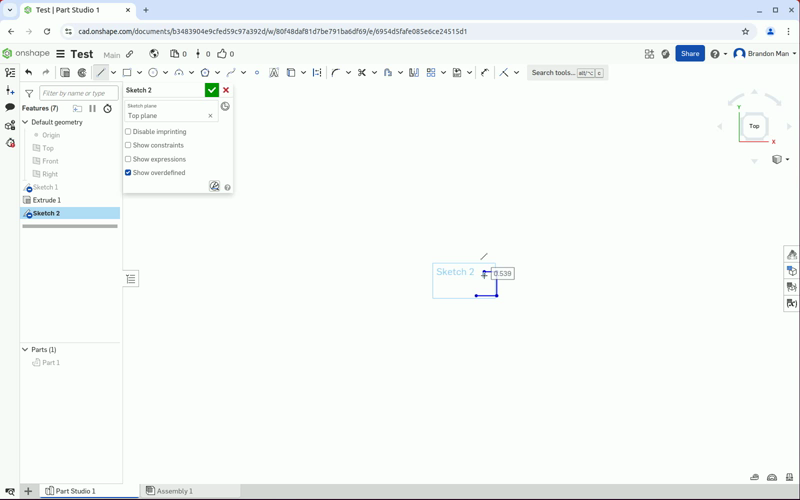
key_down(shift)
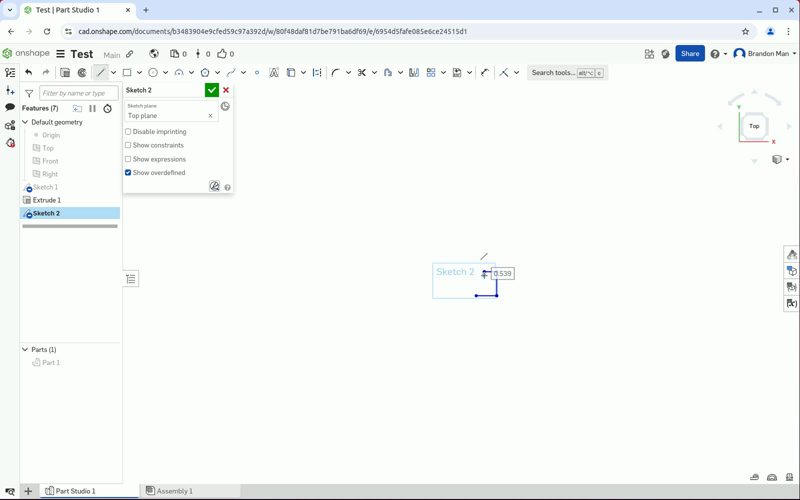
mouse_move(514, 275)
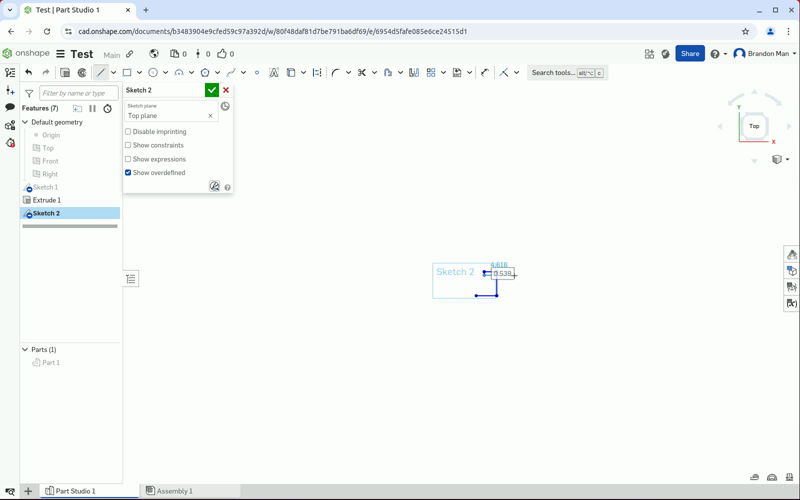
mouse_move(476, 275)
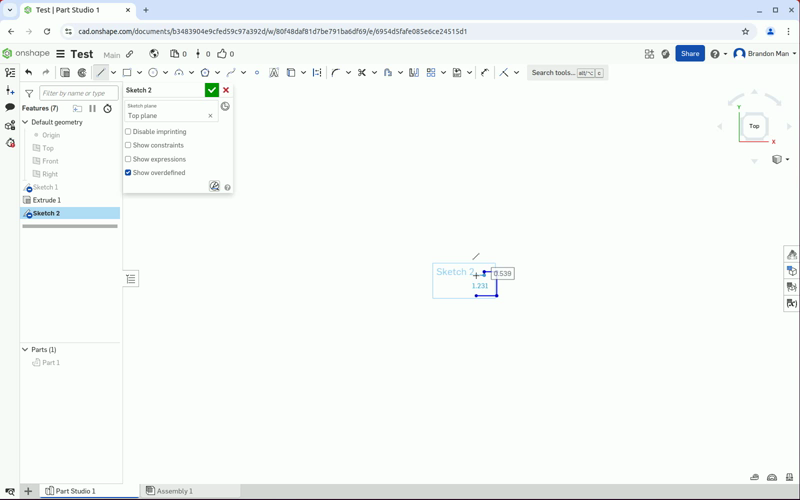
click(476, 275)
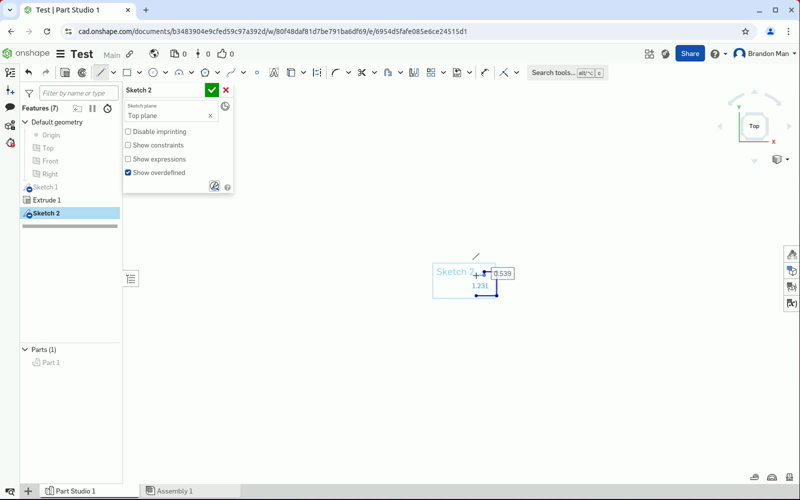
key_up(shift)
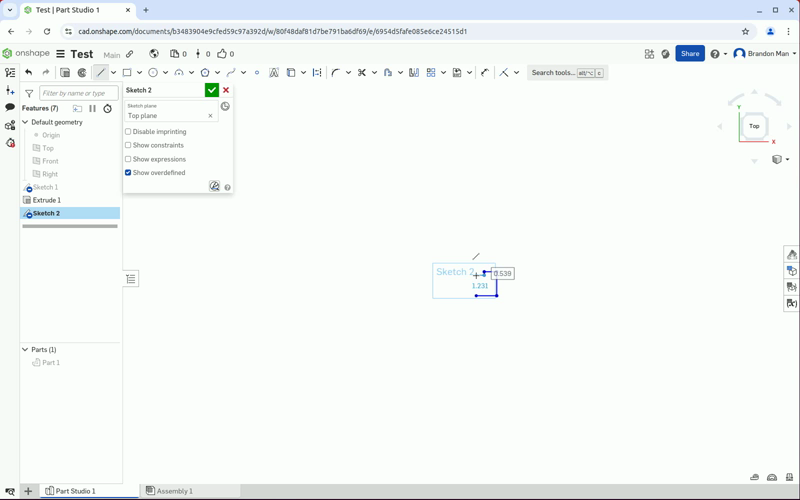
mouse_move(506, 275)
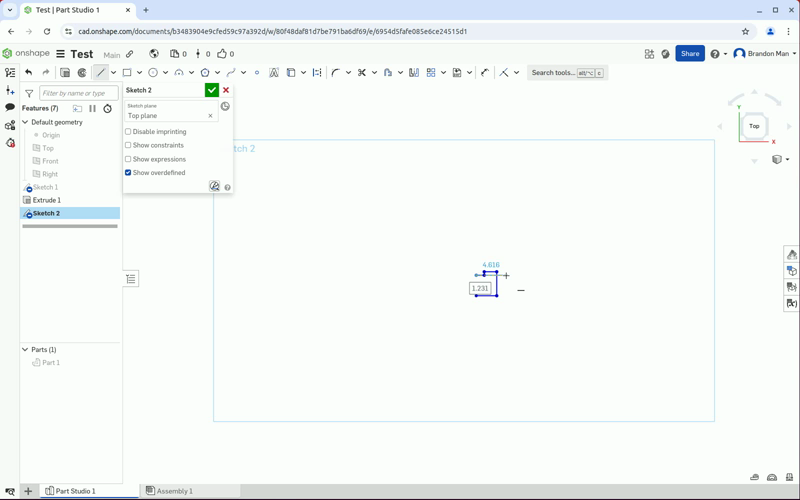
key_down(shift)
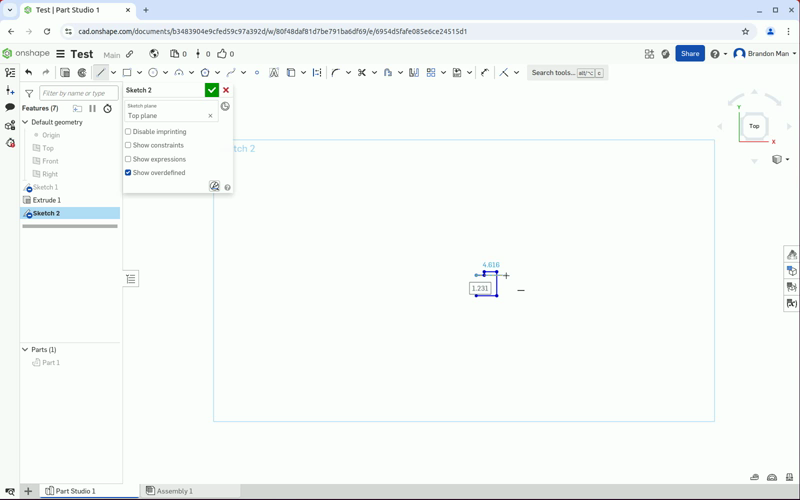
mouse_move(476, 295)
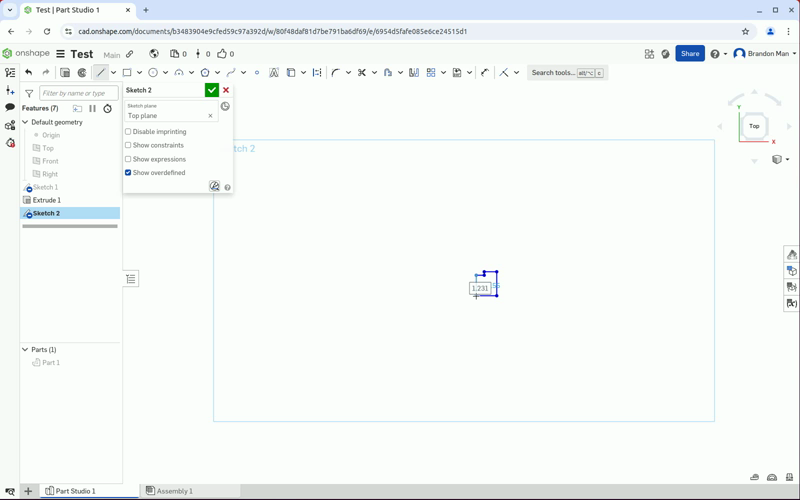
key_up(shift)
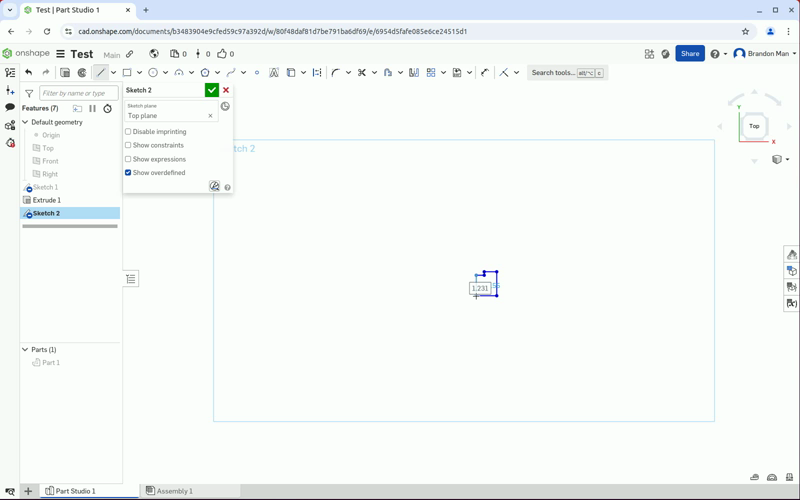
click(476, 295)
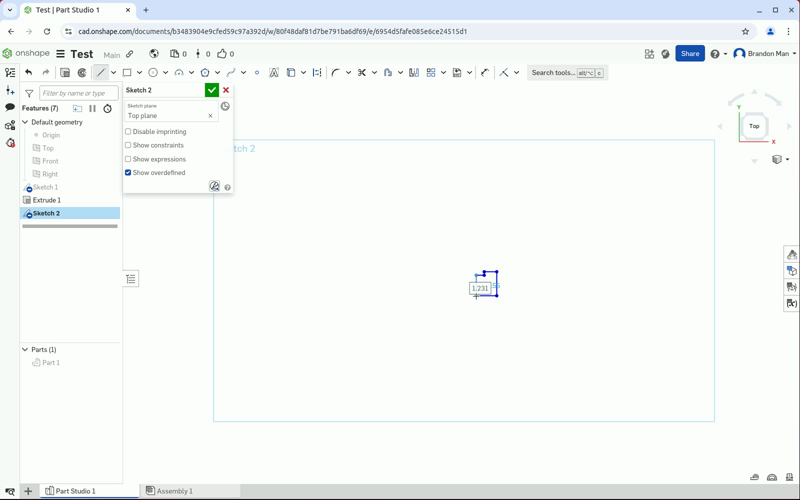
key(esc)
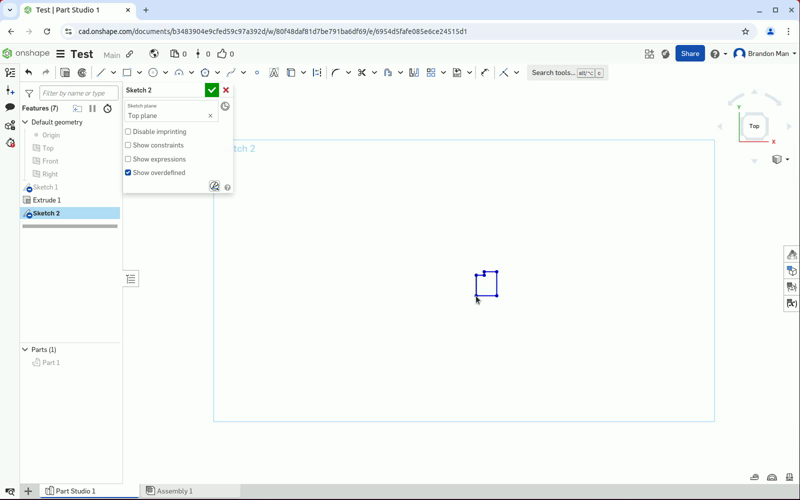
mouse_move(492, 291)
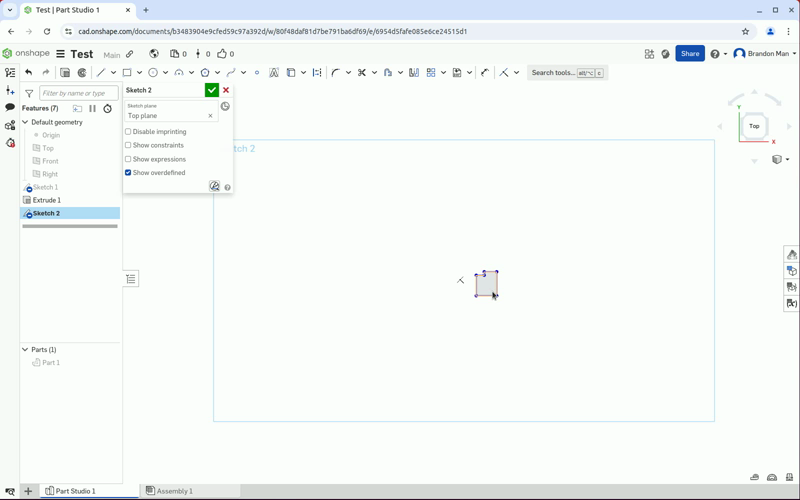
scroll(6)
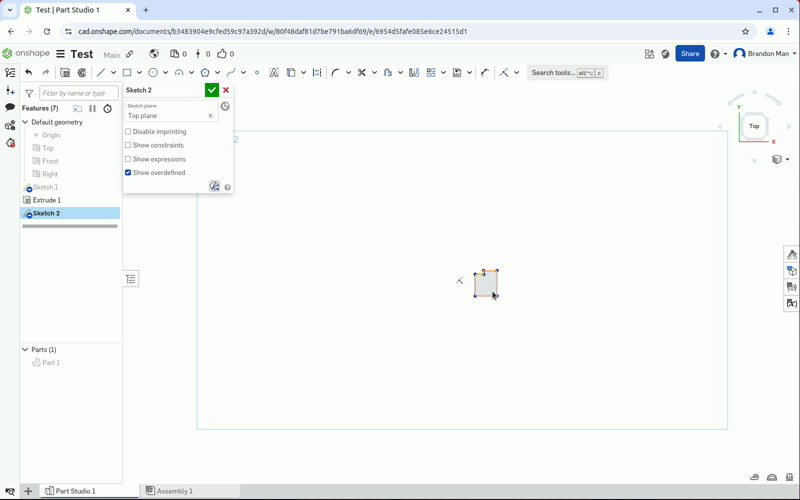
scroll(6)
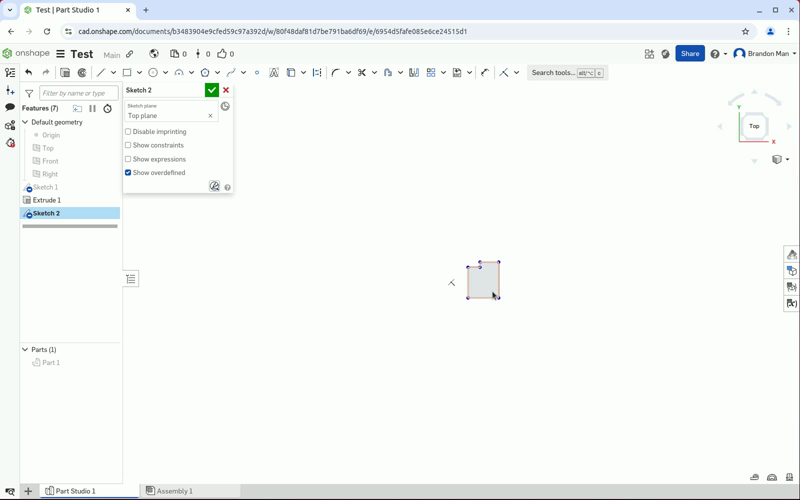
scroll(6)
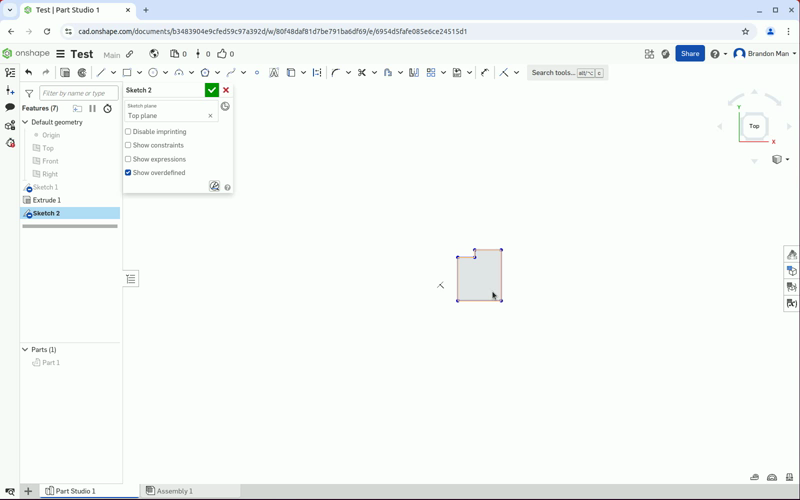
scroll(6)
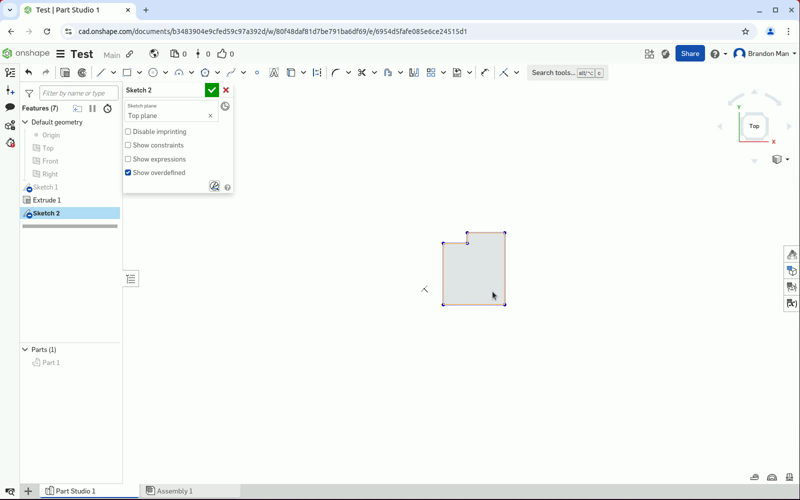
scroll(6)
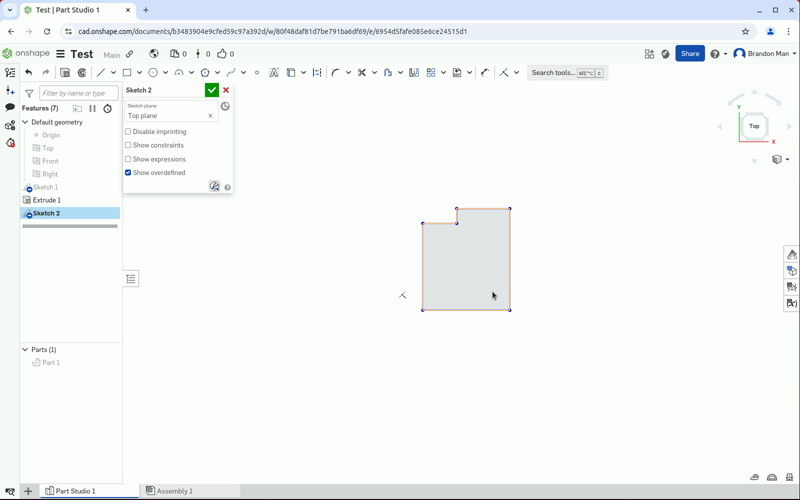
scroll(6)
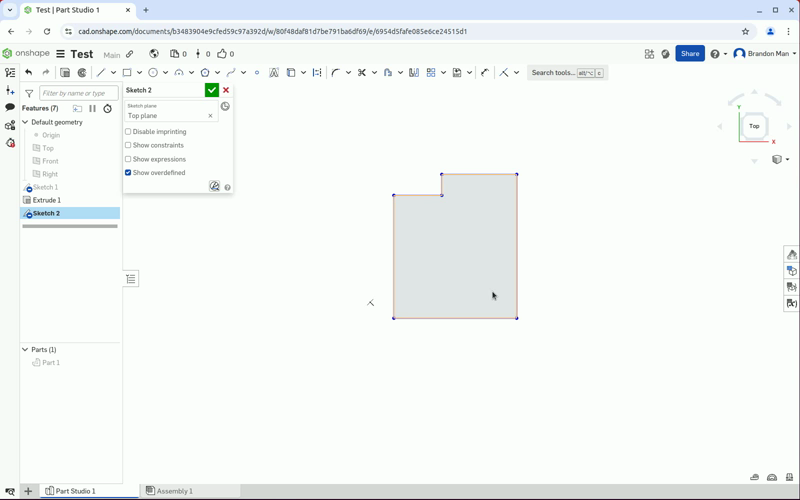
scroll(6)
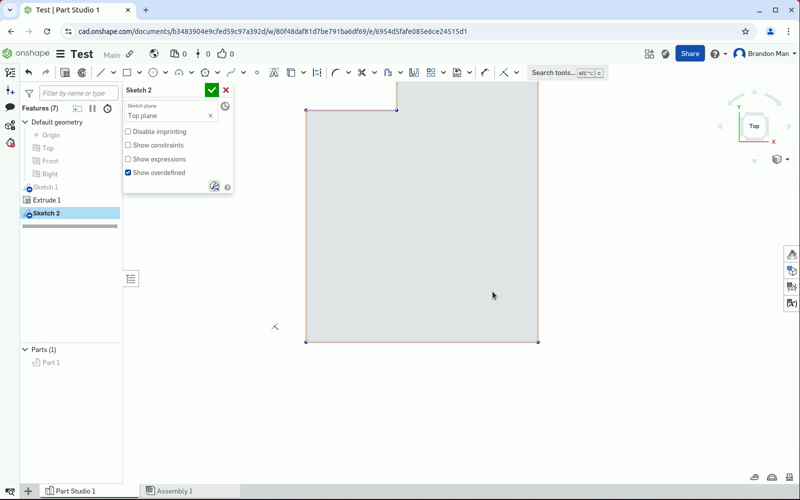
click(492, 291)
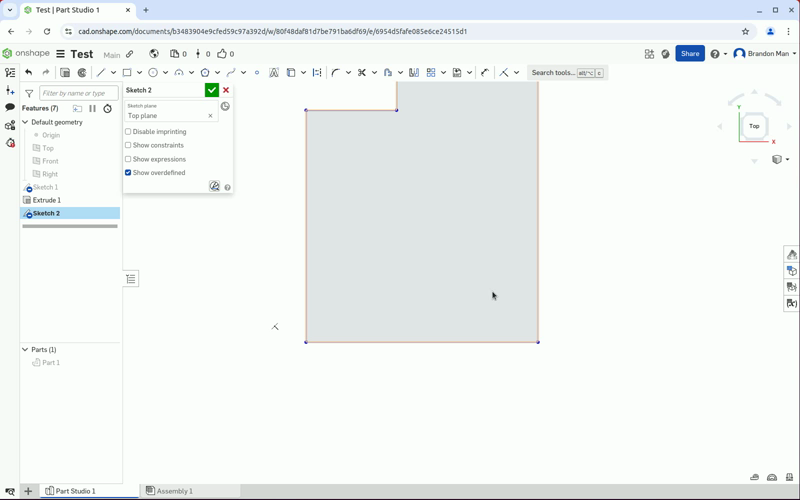
scroll(-6)
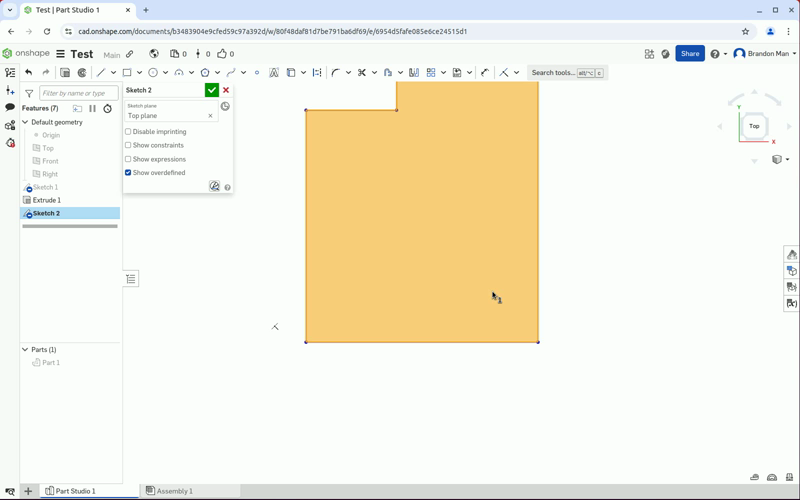
scroll(-6)
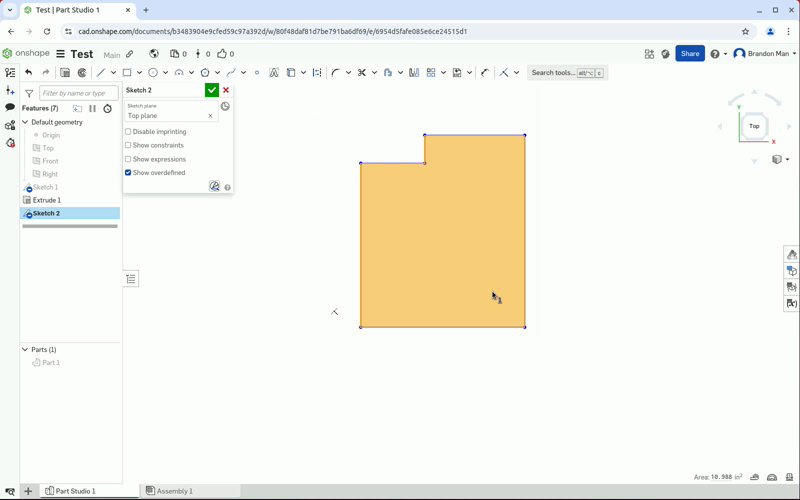
scroll(-6)
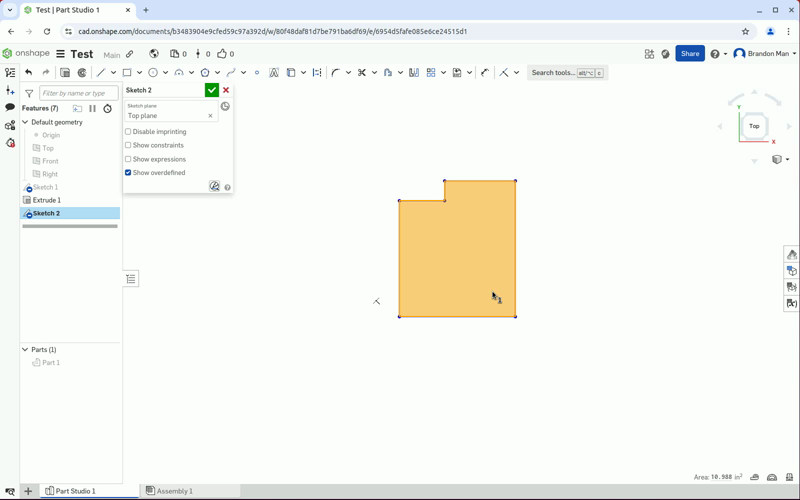
scroll(-6)
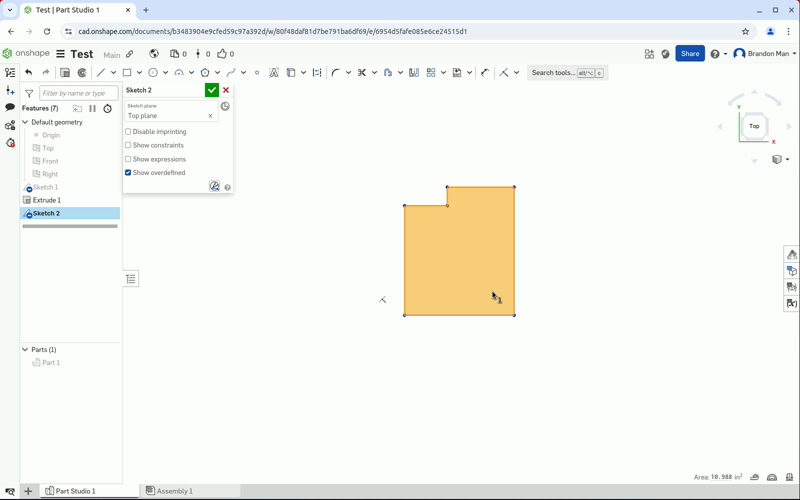
scroll(-6)
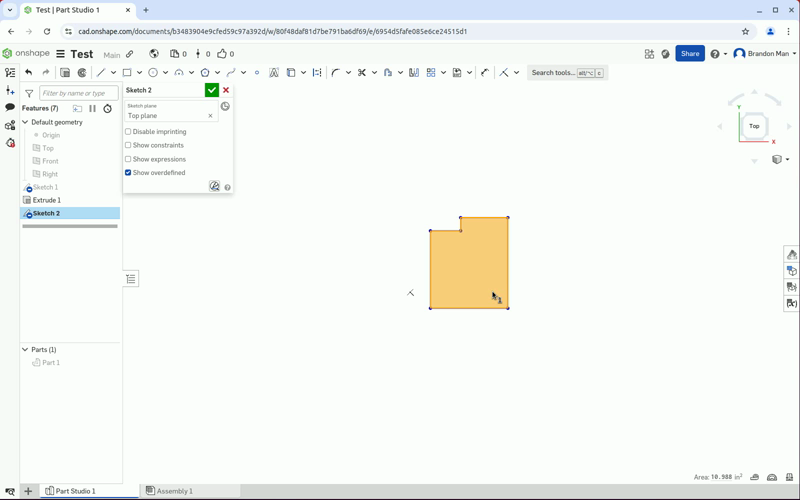
scroll(-6)
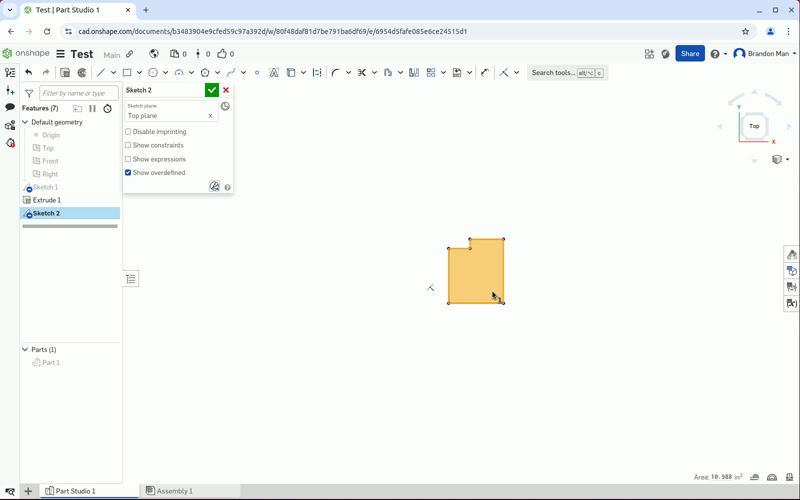
scroll(-6)
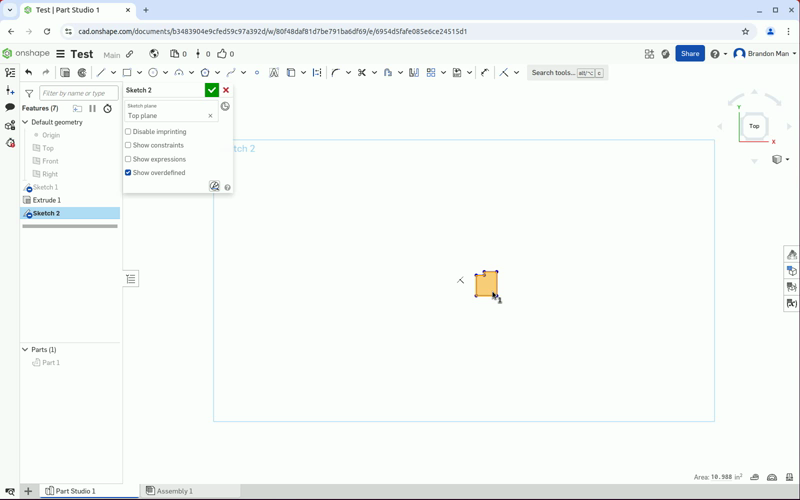
mouse_move(73, 352)
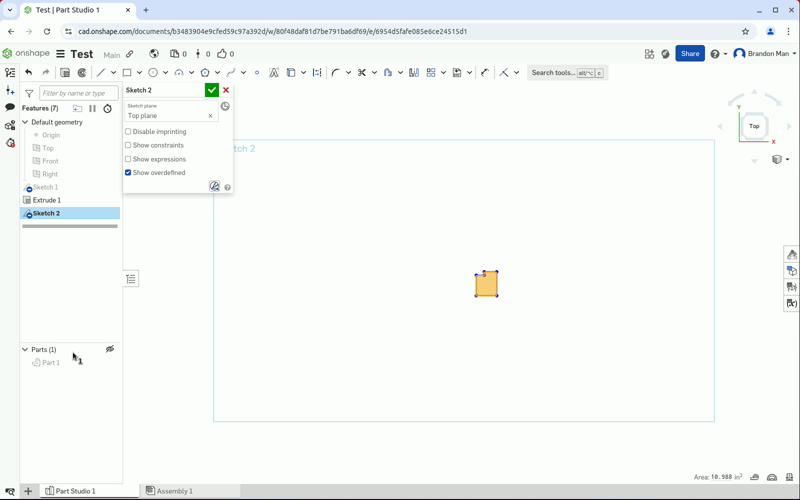
key(shift+y)
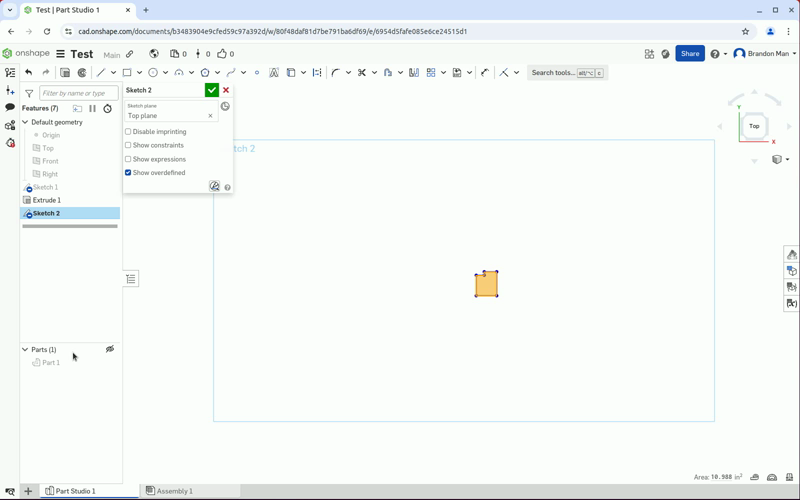
key(shift+e)
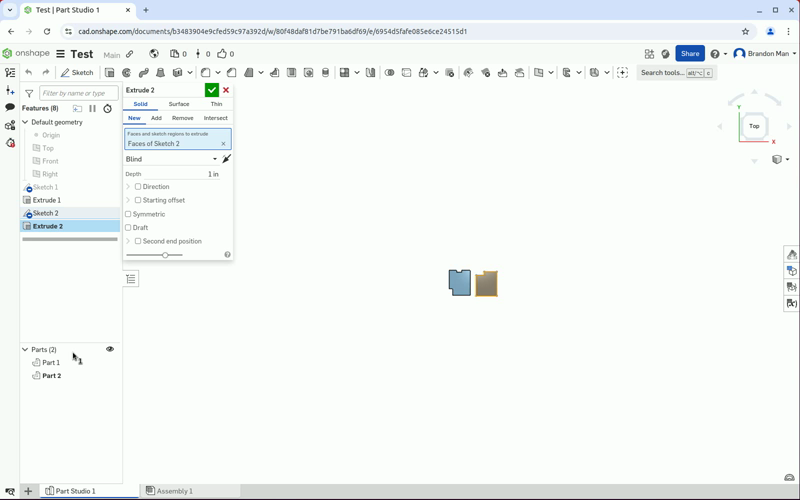
mouse_move(143, 106)
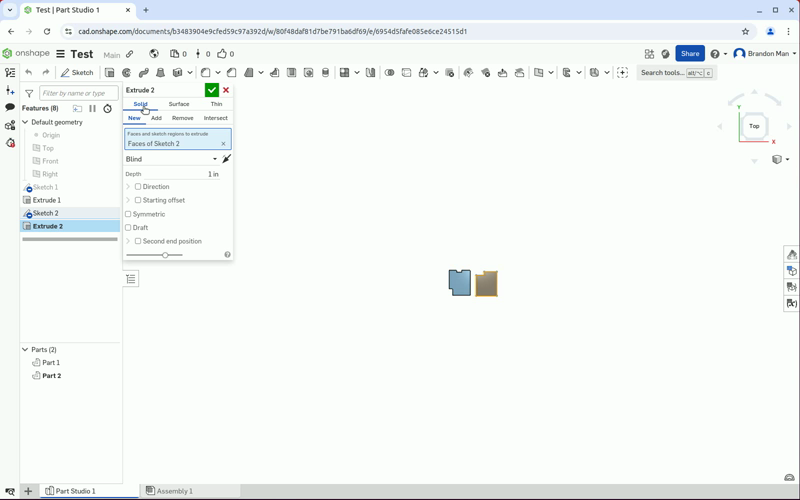
click(143, 106)
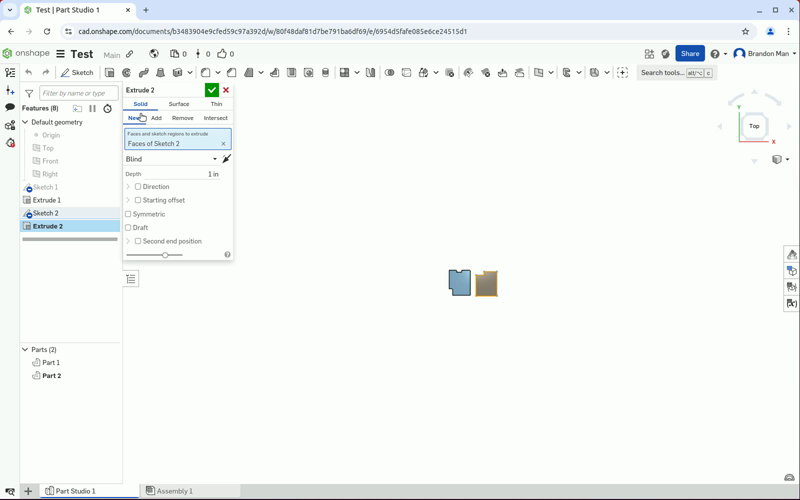
mouse_move(137, 120)
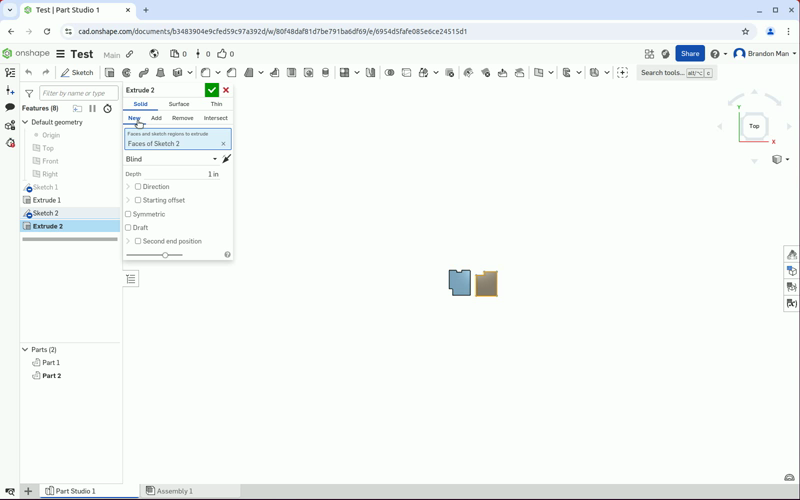
click(137, 120)
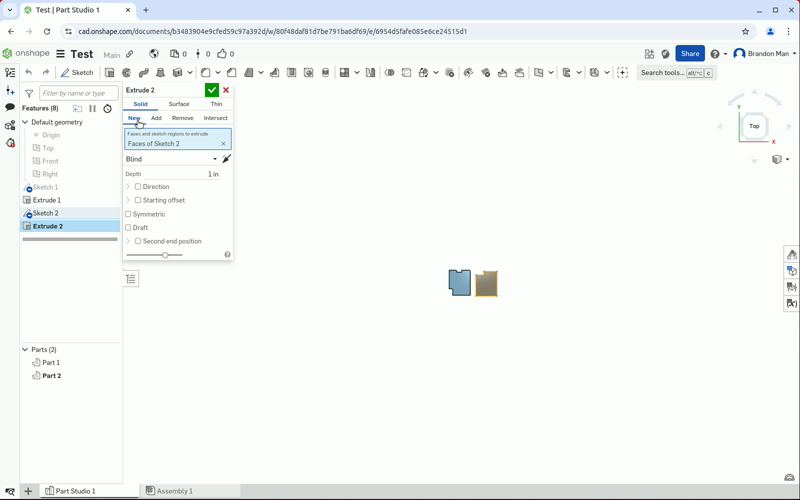
key(tab, 4)
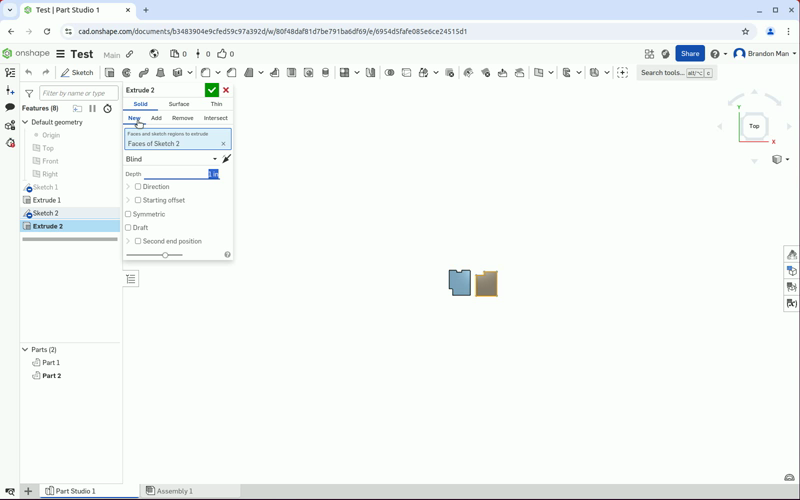
text(0.241)
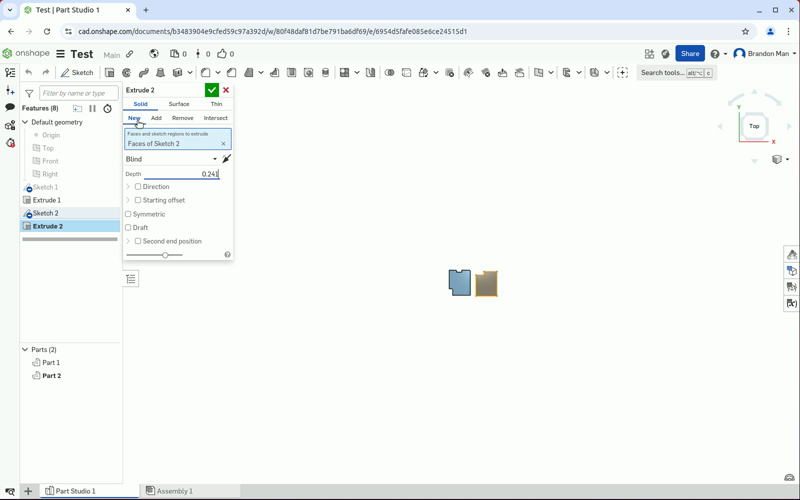
key(enter)
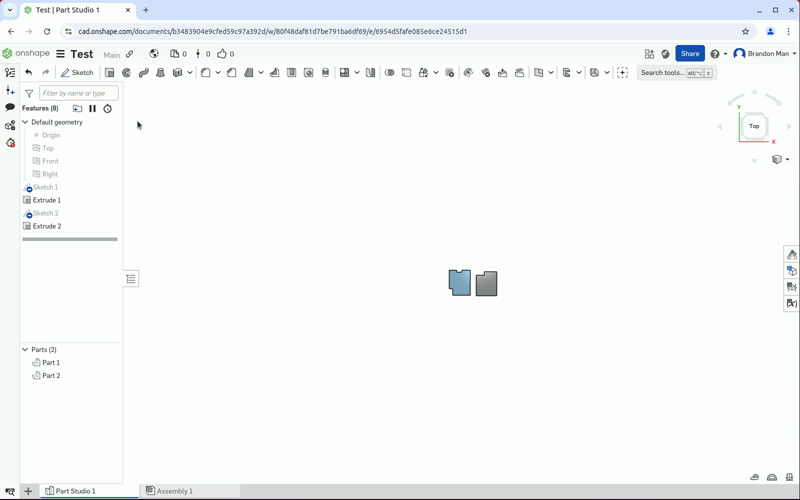
key(shift+h)
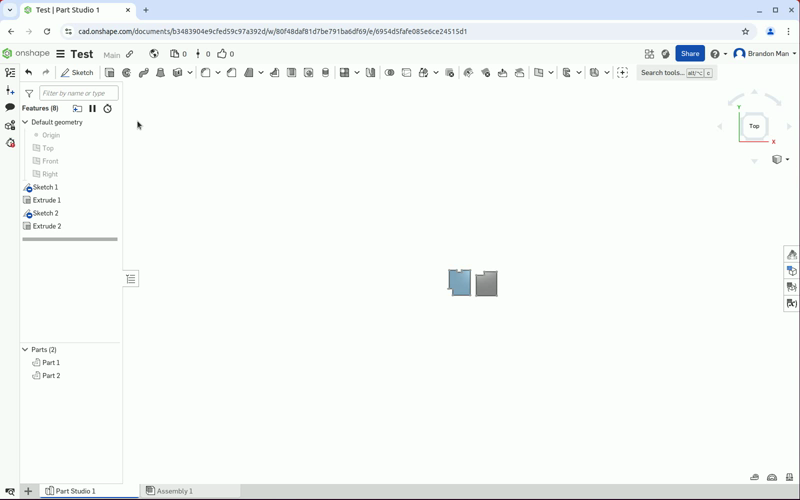
key(shift+h)
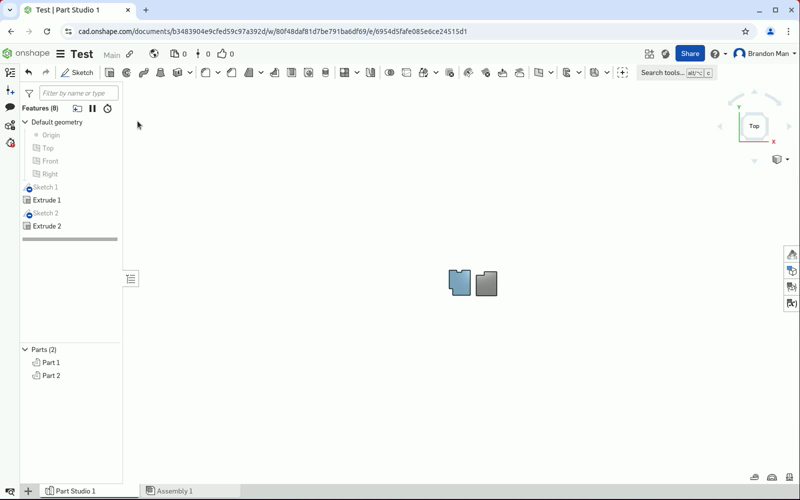
mouse_move(73, 189)
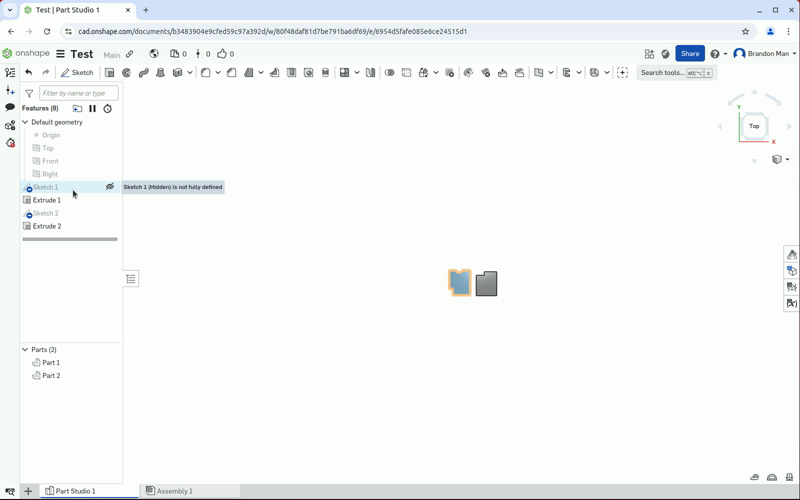
click(73, 189)
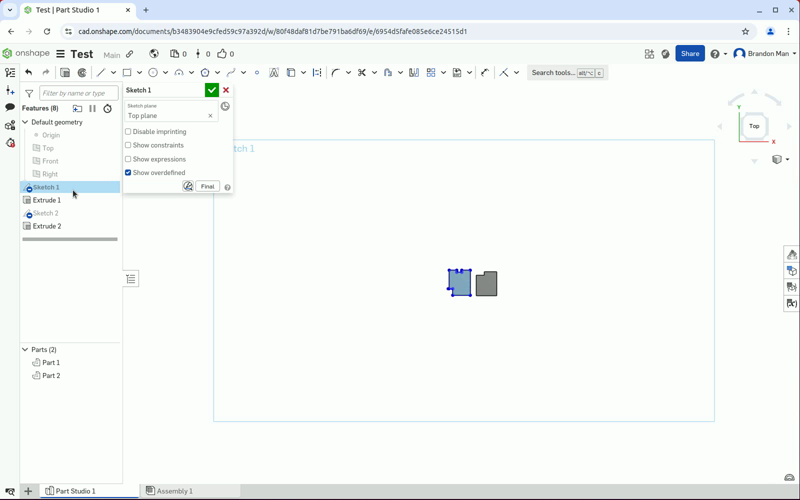
mouse_move(229, 92)
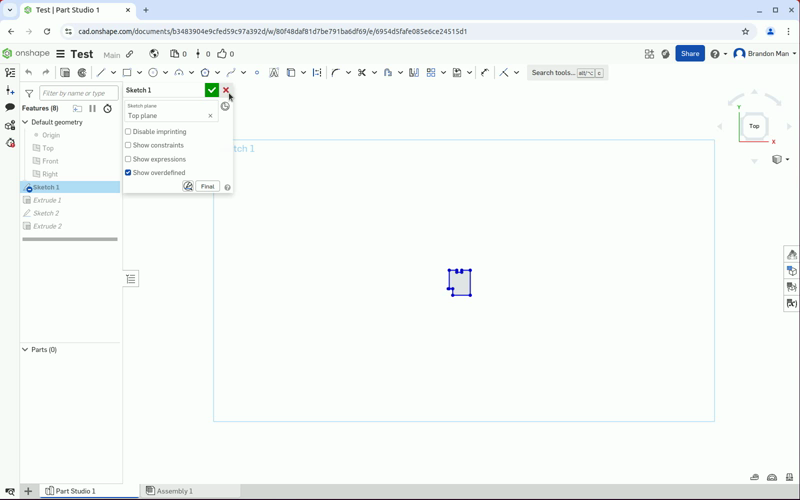
click(229, 92)
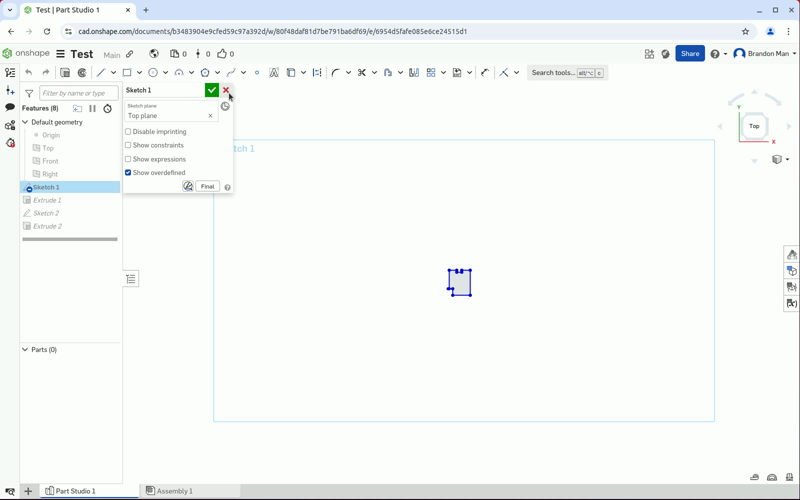
key(shift+s)
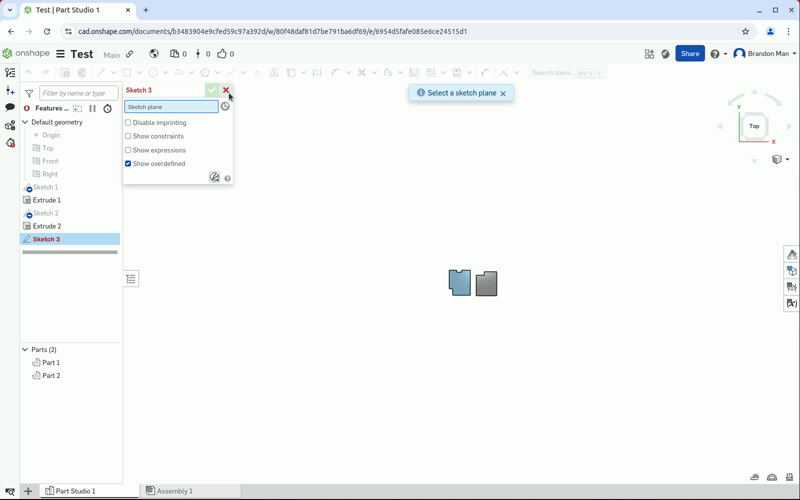
mouse_move(73, 150)
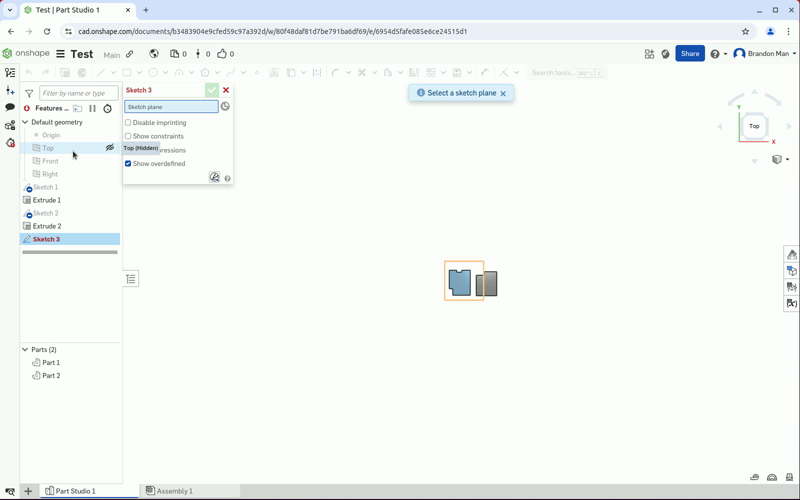
click(73, 150)
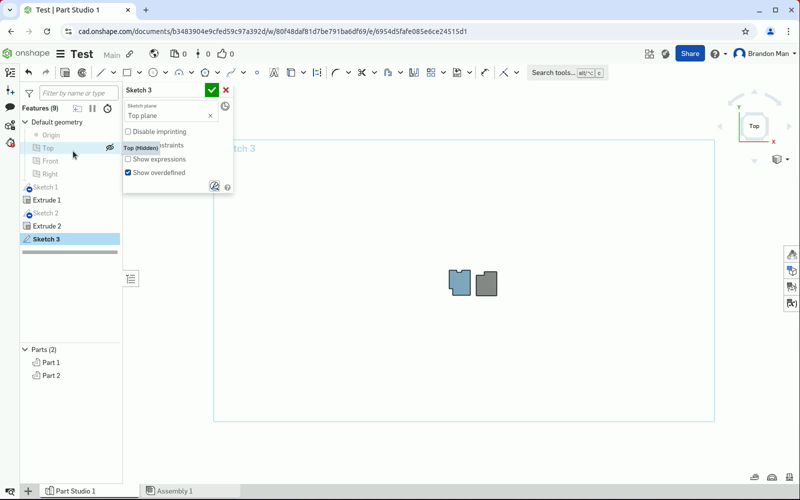
mouse_move(73, 352)
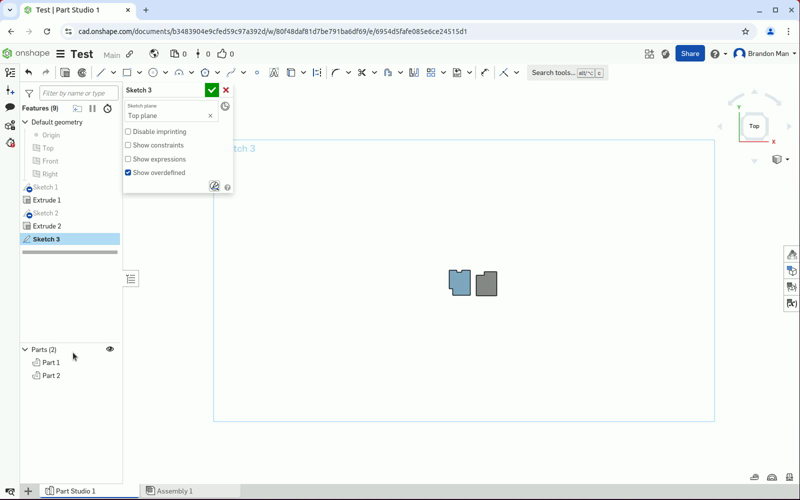
key(y)
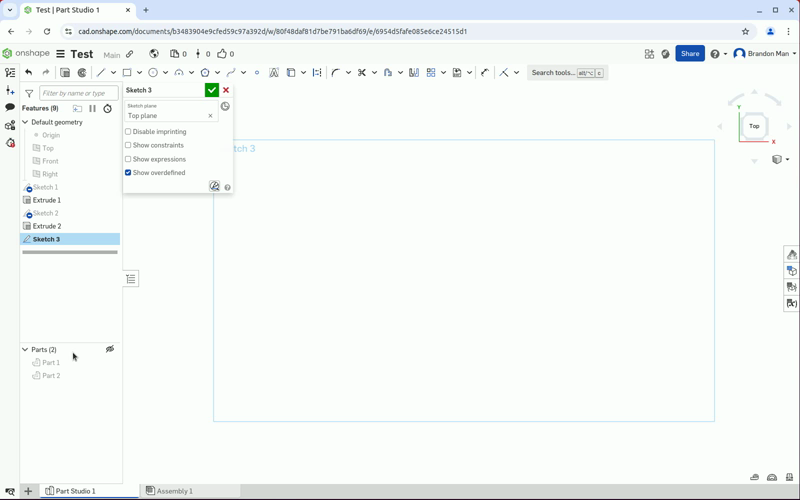
key(l)
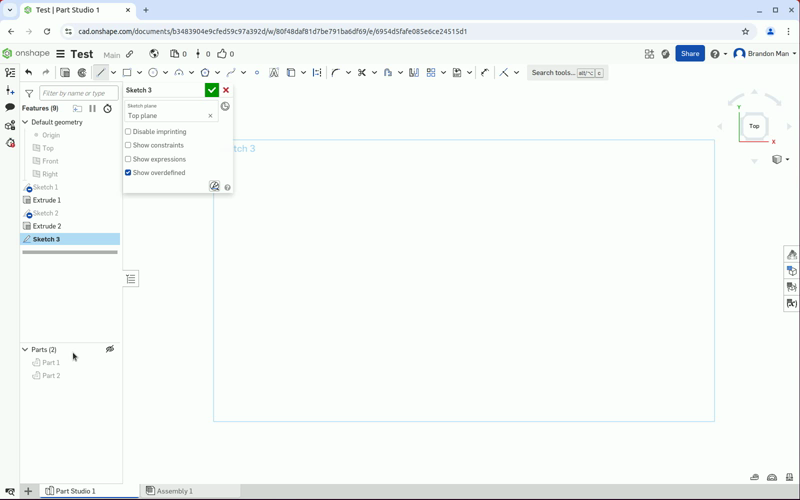
key_down(shift)
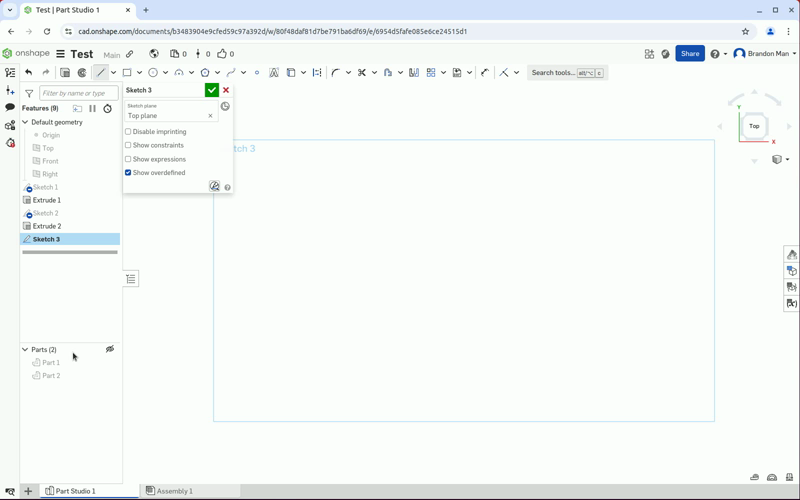
mouse_move(501, 295)
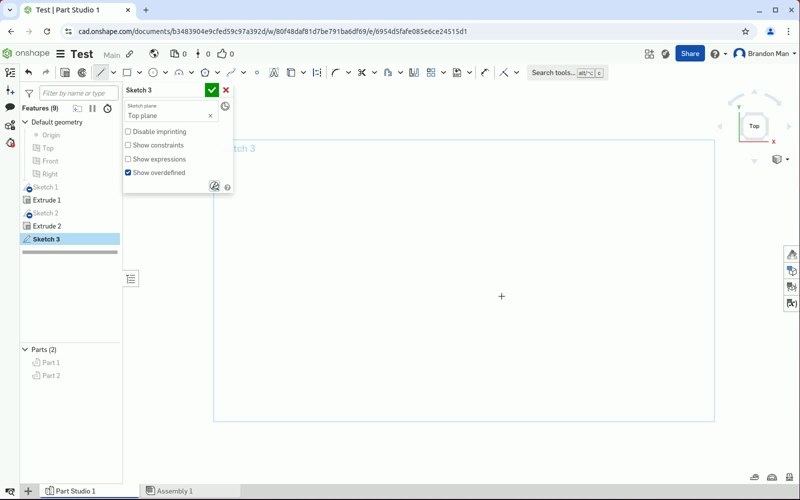
click(501, 295)
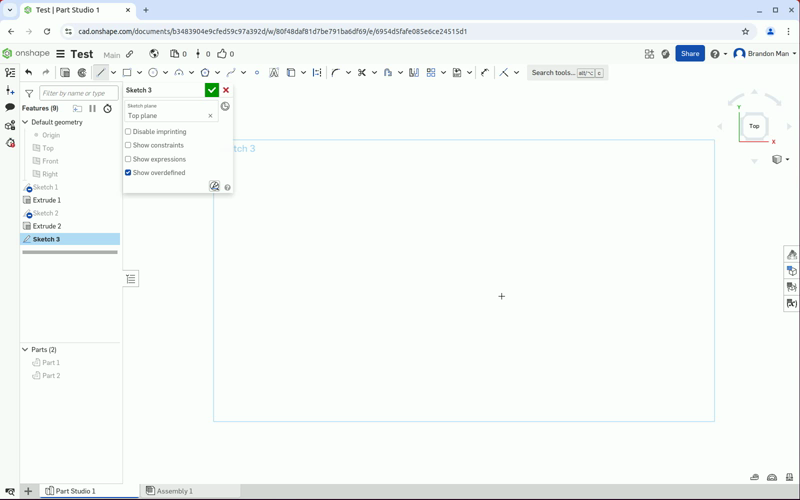
key_up(shift)
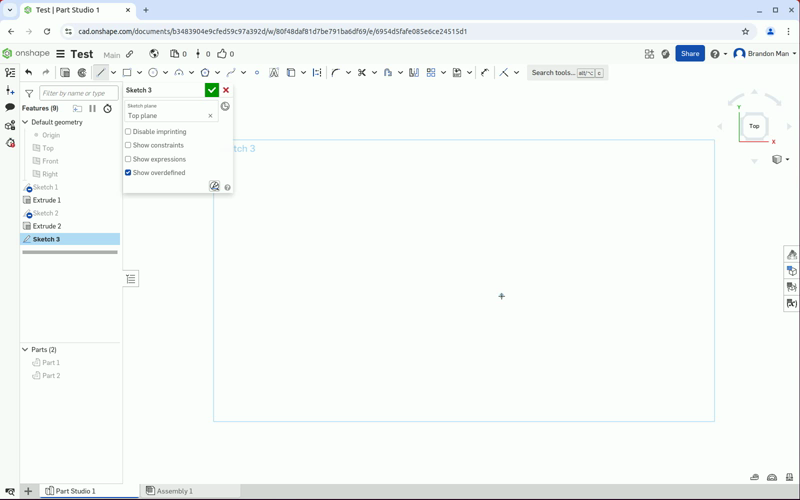
key_down(shift)
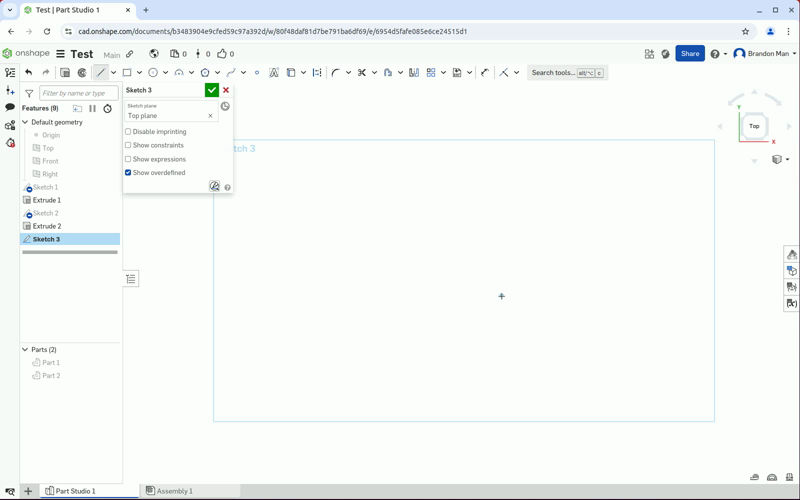
mouse_move(531, 295)
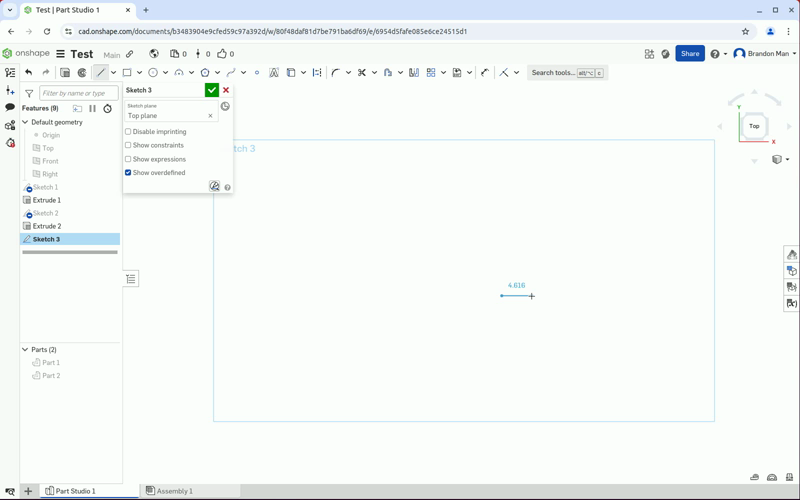
mouse_move(522, 295)
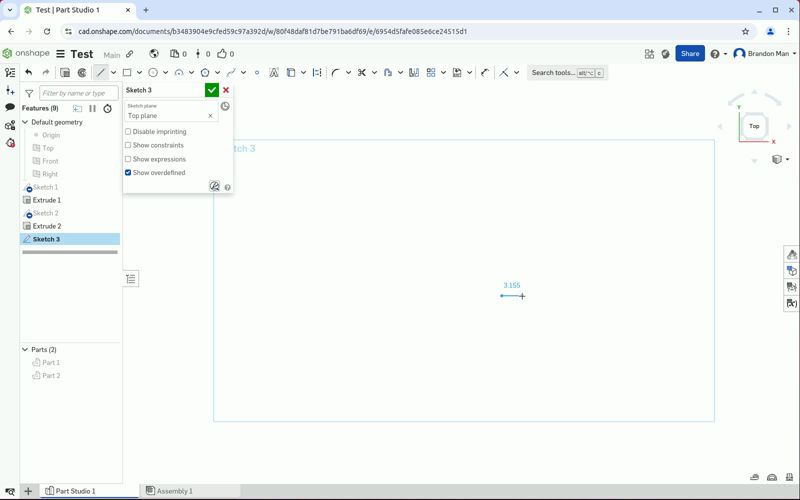
click(522, 295)
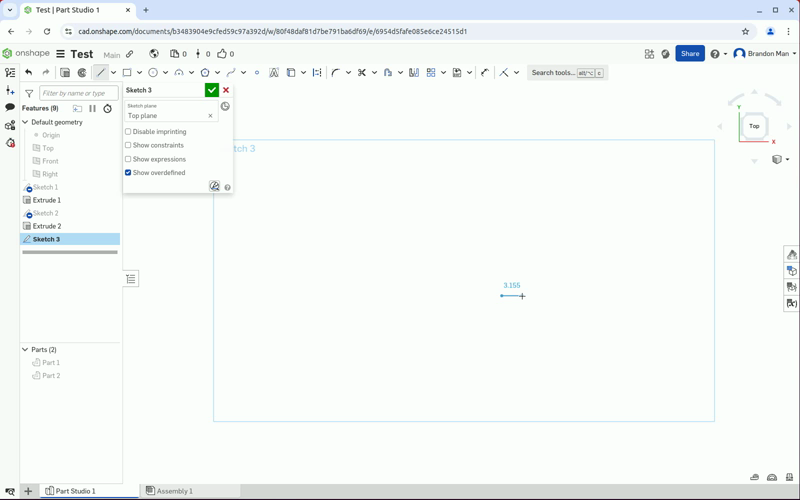
key_up(shift)
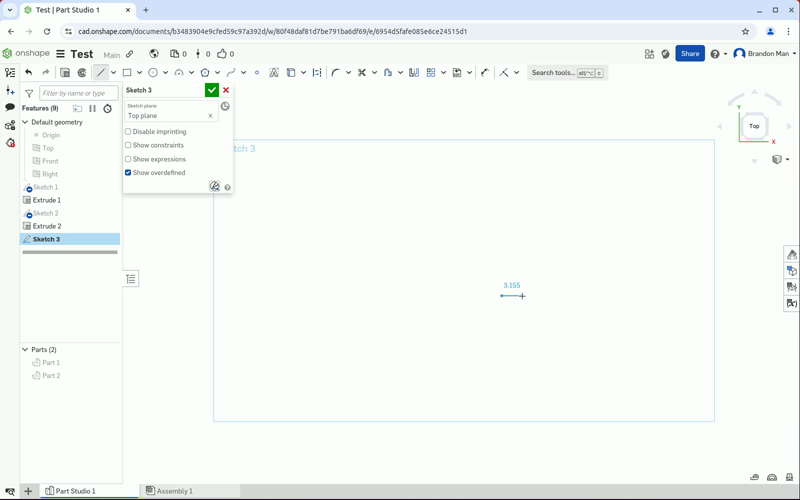
key_down(shift)
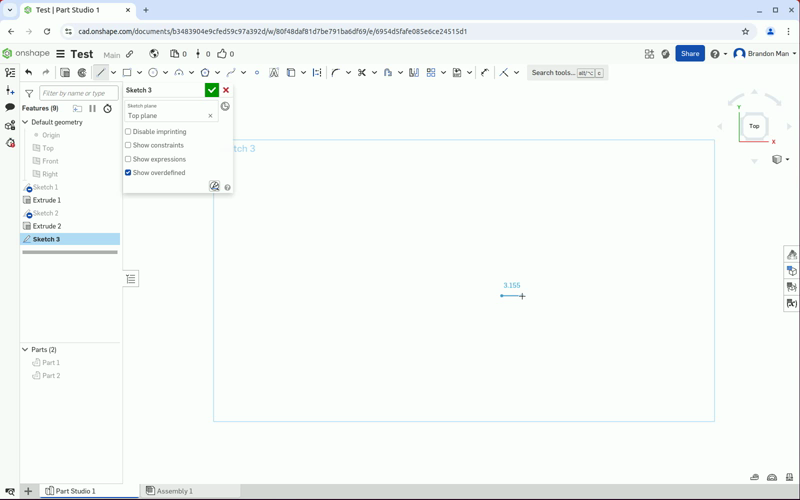
mouse_move(552, 295)
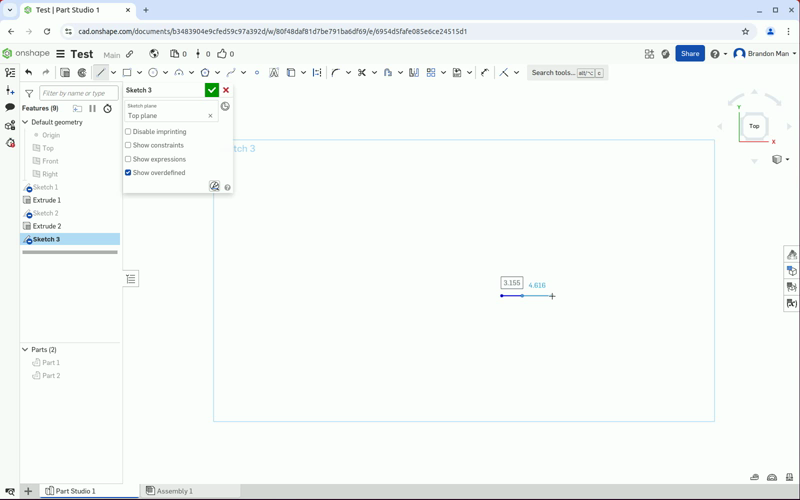
mouse_move(522, 271)
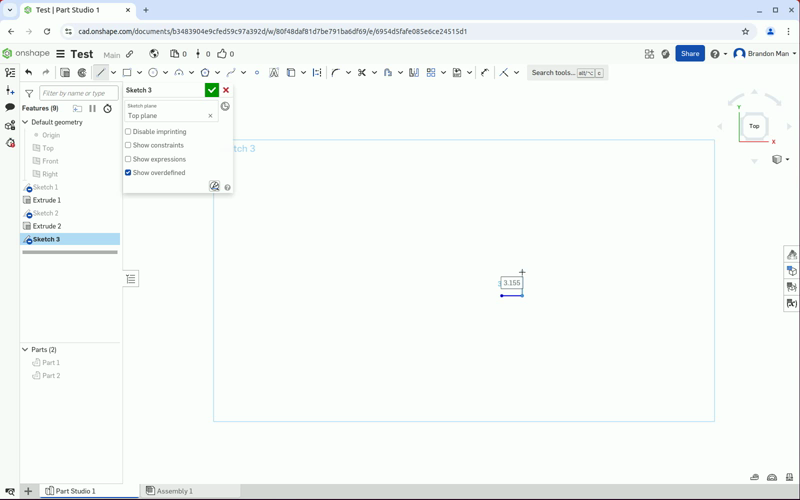
click(522, 271)
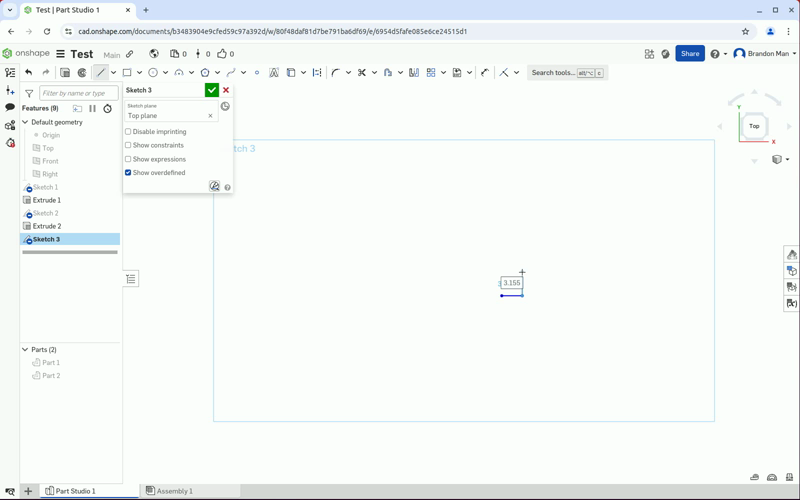
key_up(shift)
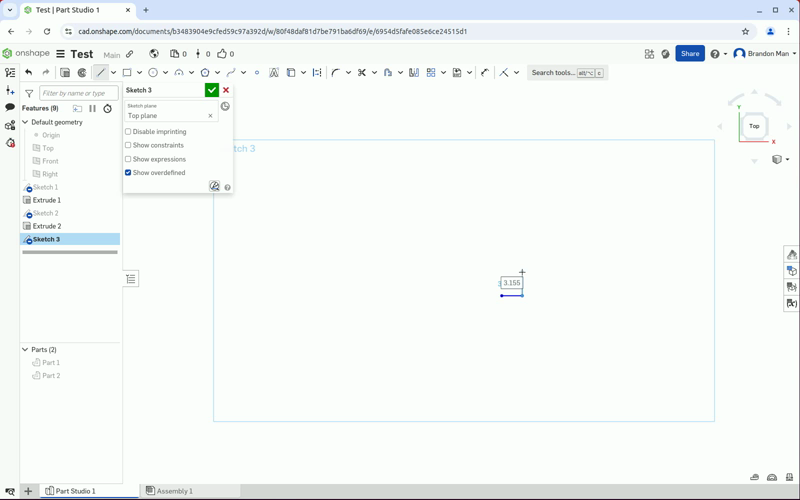
key_down(shift)
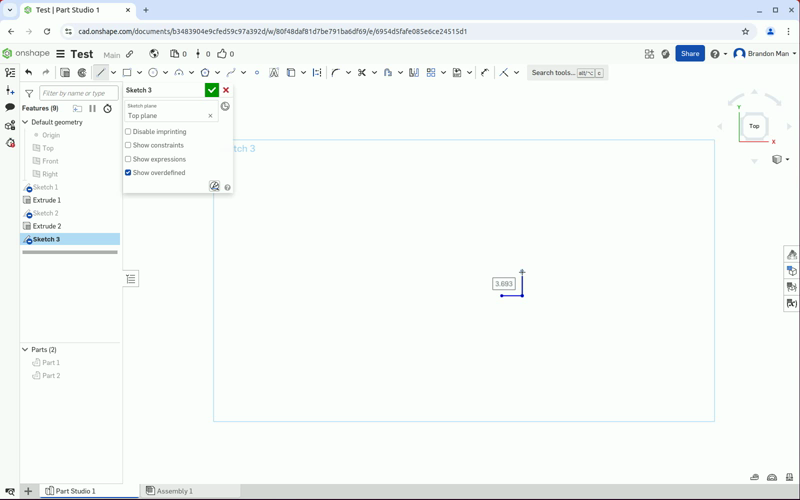
mouse_move(552, 271)
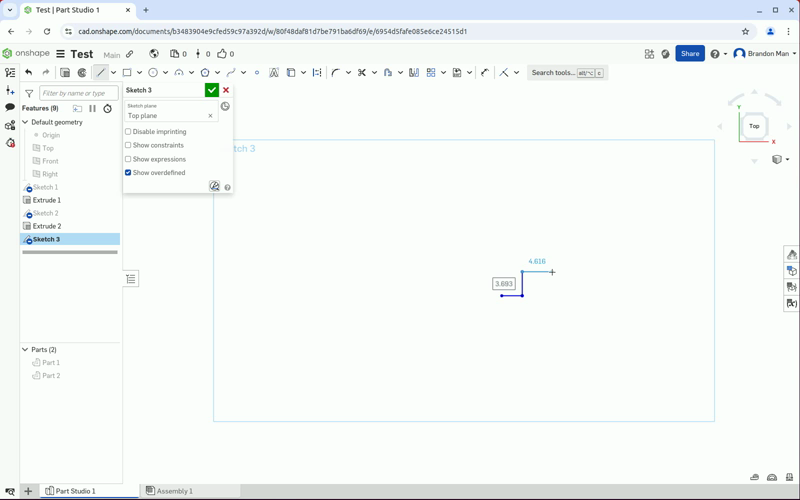
mouse_move(501, 271)
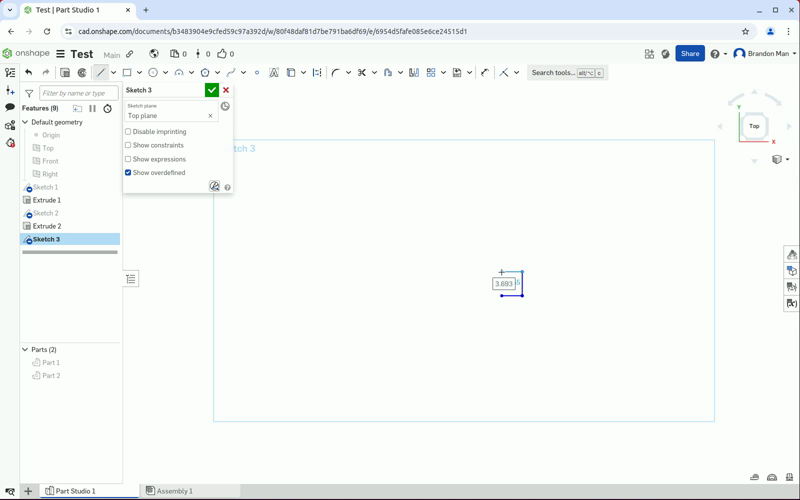
click(501, 271)
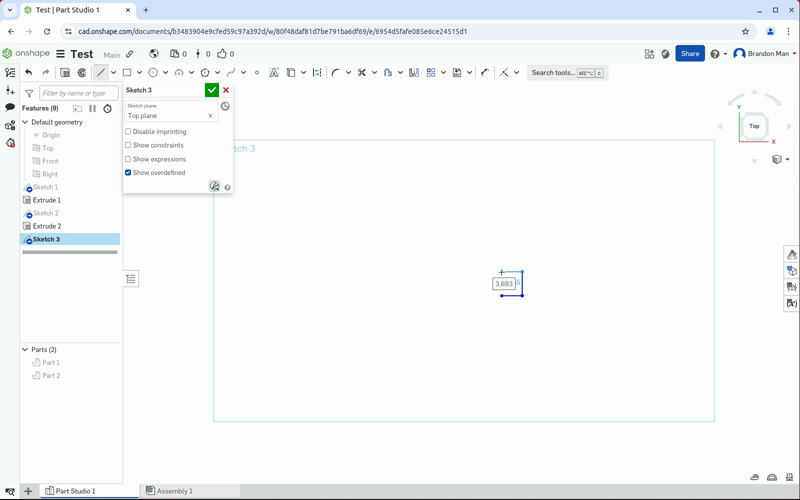
key_up(shift)
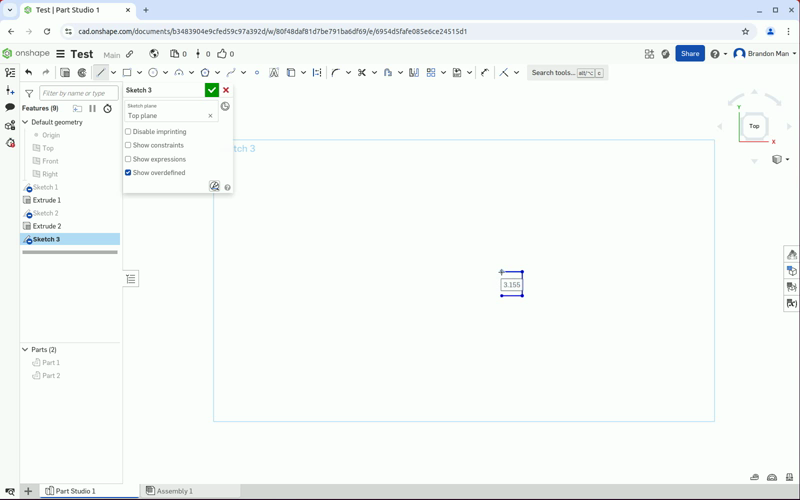
mouse_move(531, 271)
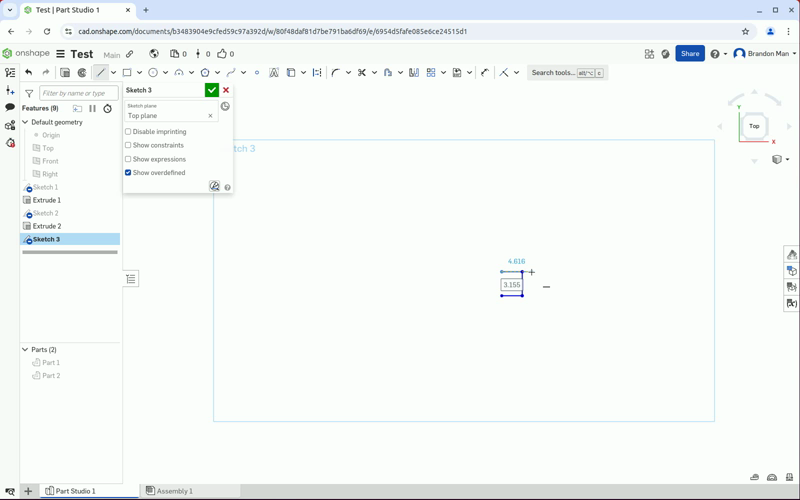
key_down(shift)
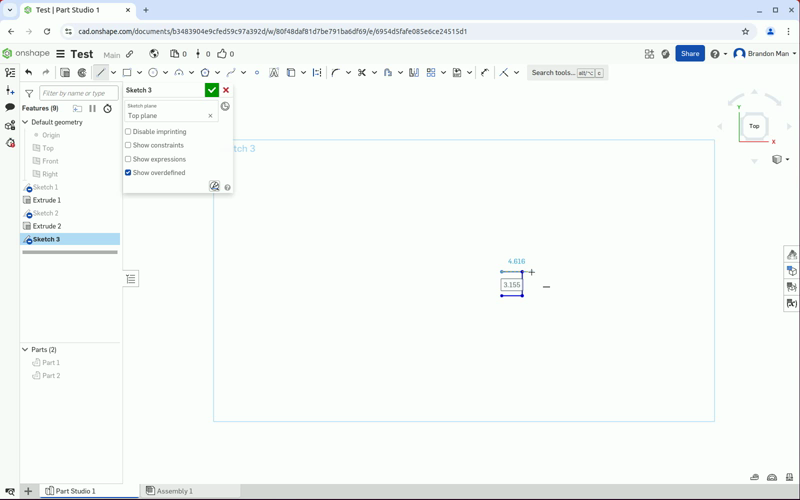
mouse_move(501, 295)
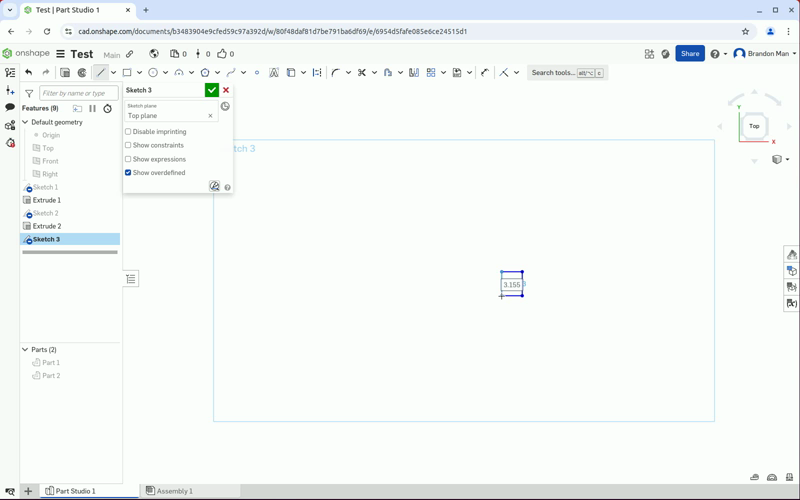
key_up(shift)
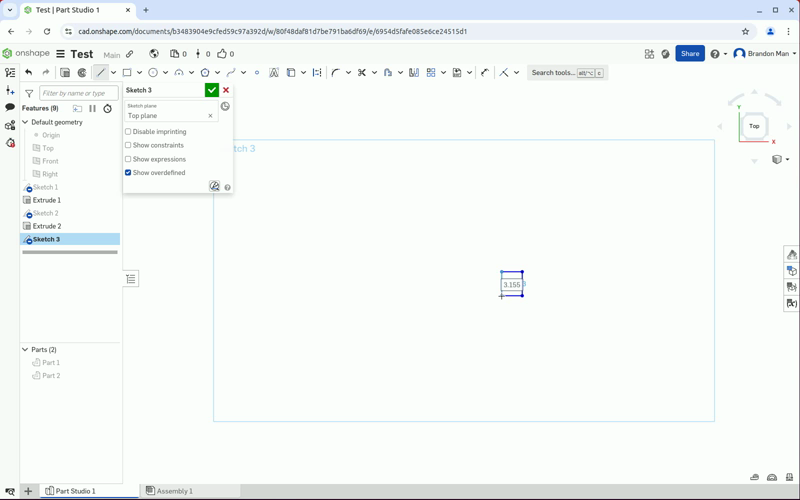
click(501, 295)
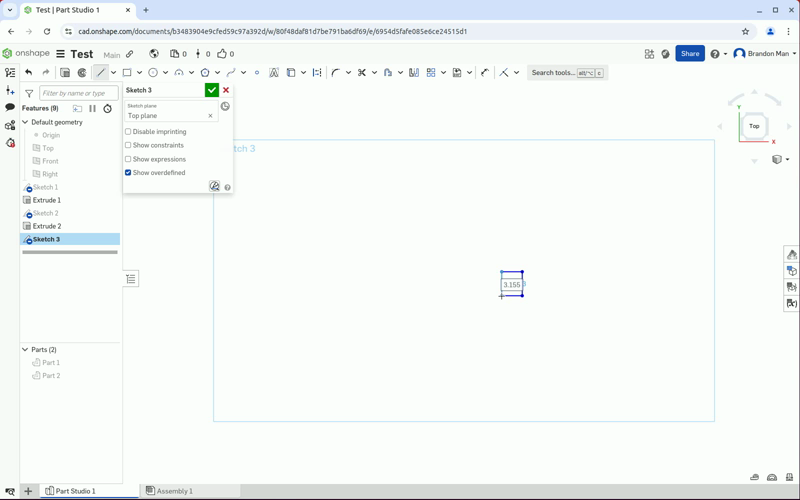
key(esc)
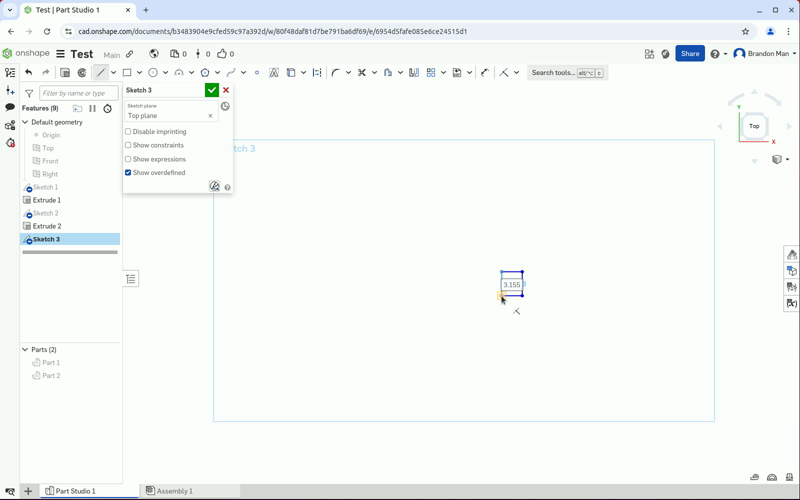
mouse_move(510, 275)
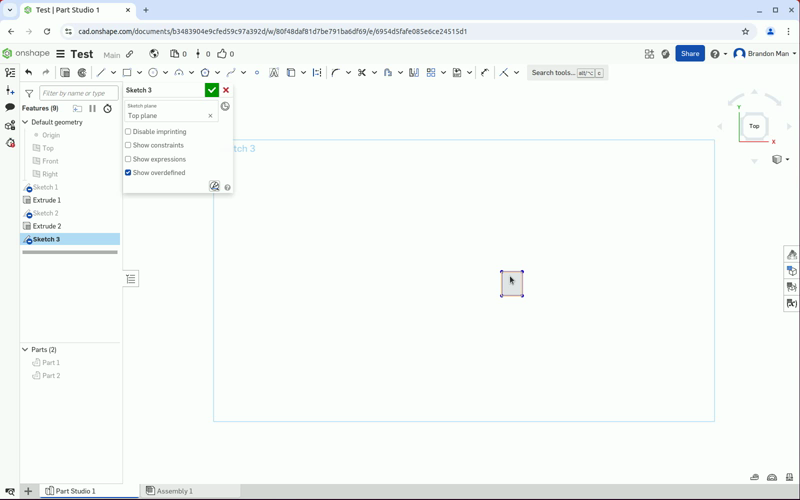
scroll(6)
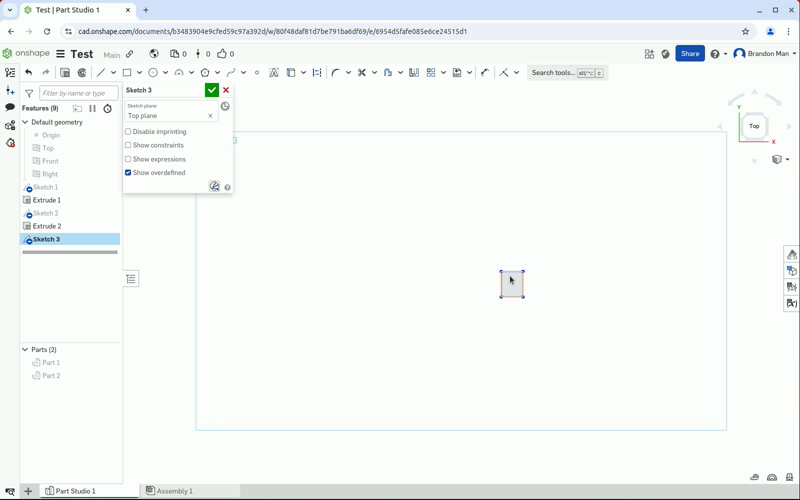
scroll(6)
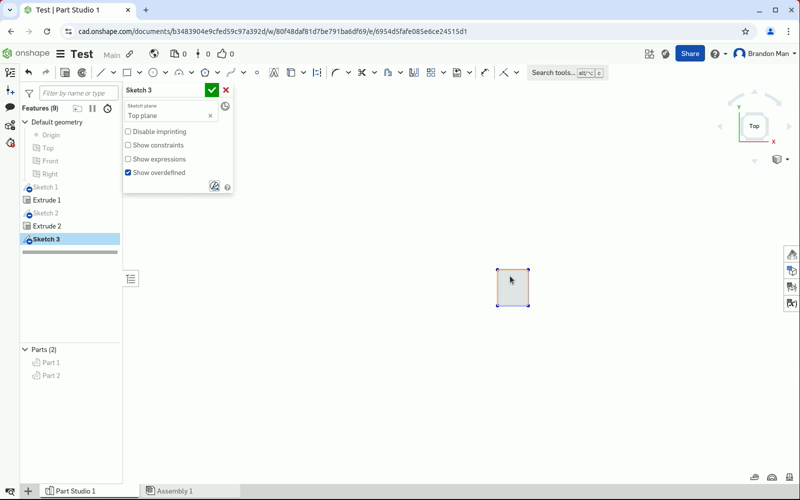
scroll(6)
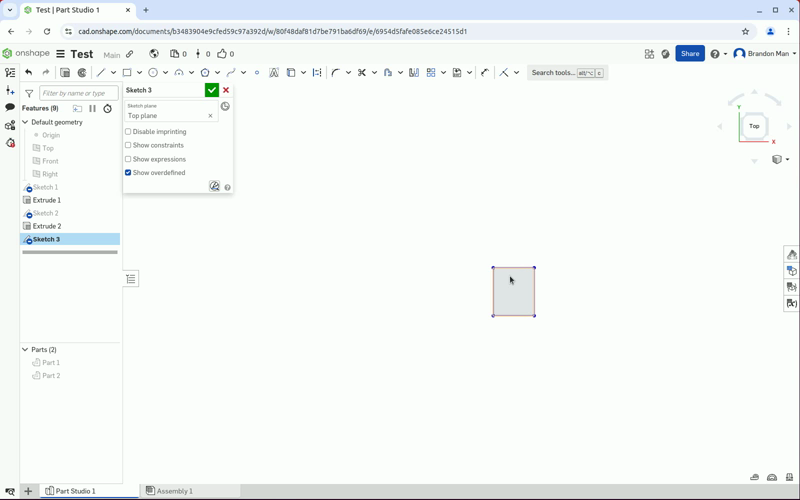
scroll(6)
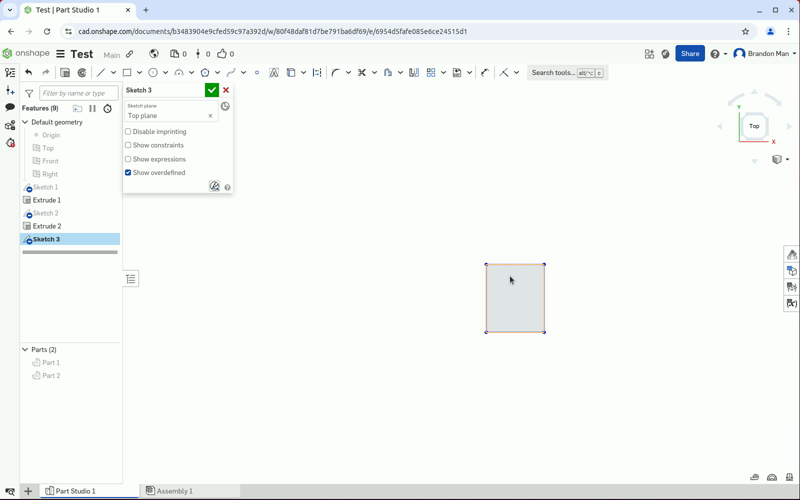
scroll(6)
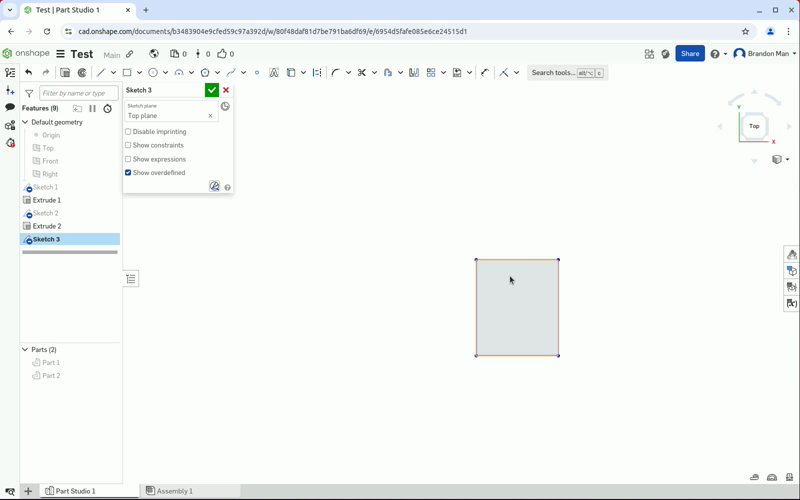
scroll(6)
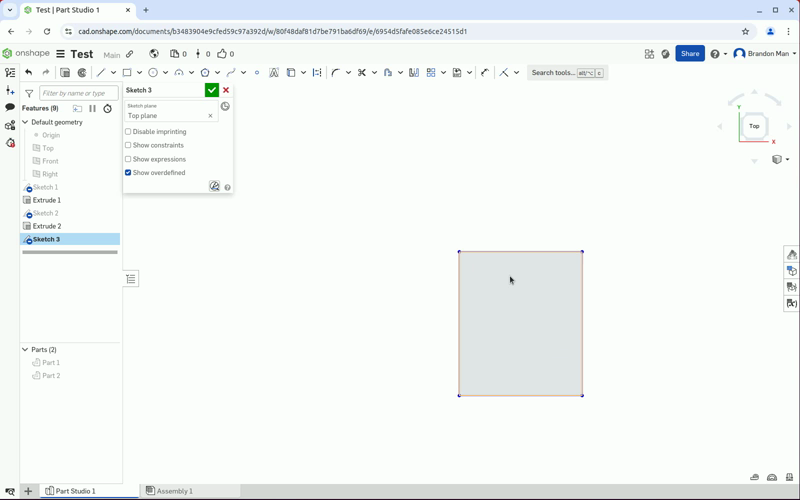
scroll(6)
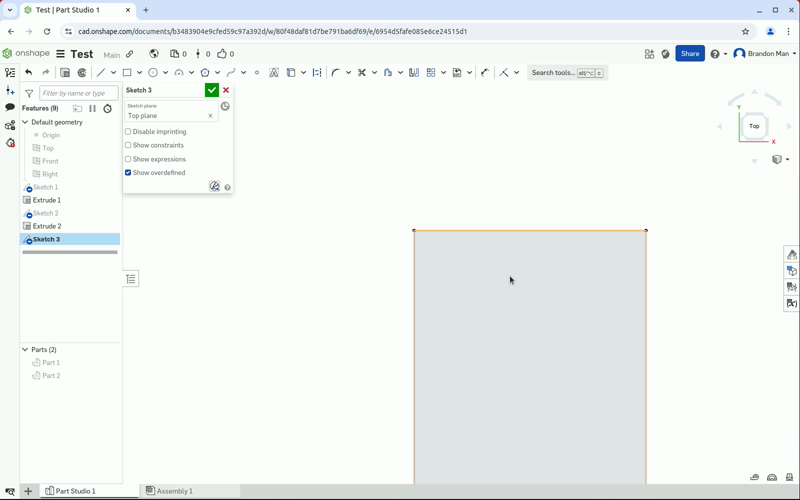
click(510, 275)
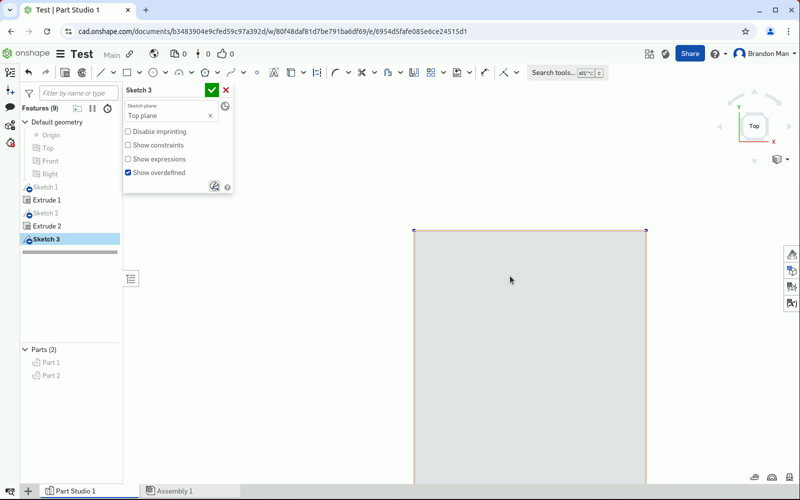
scroll(-6)
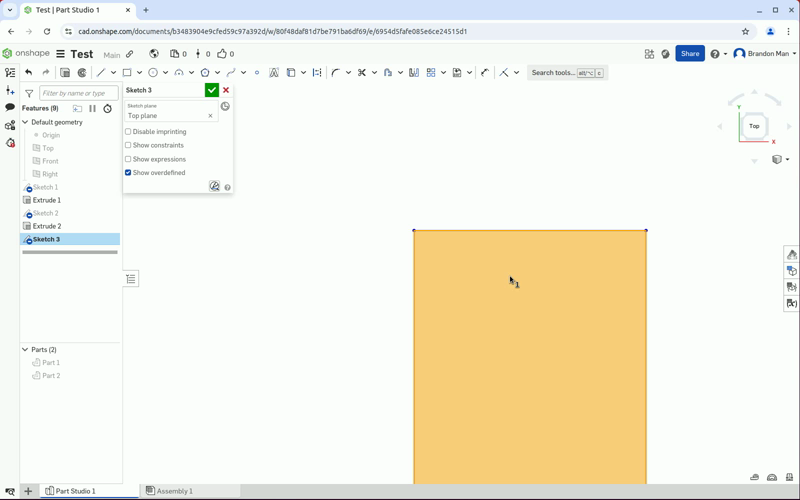
scroll(-6)
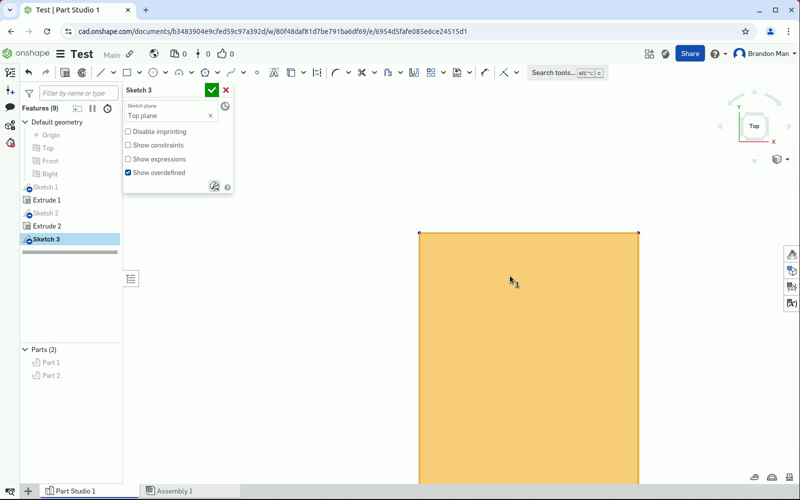
scroll(-6)
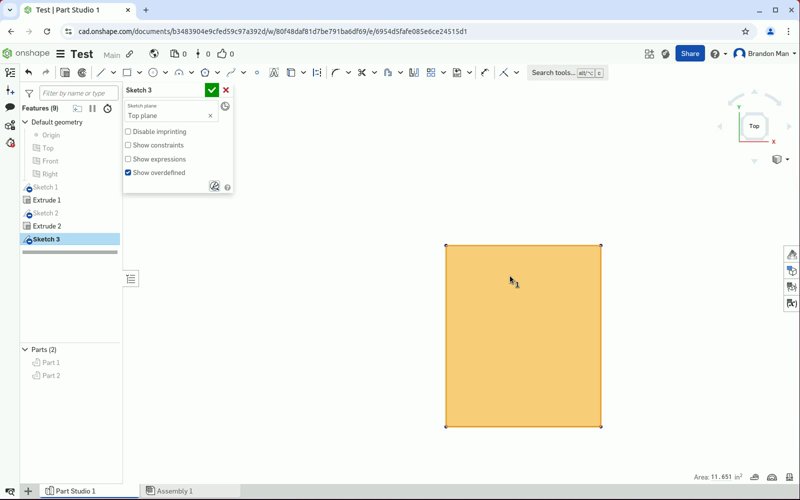
scroll(-6)
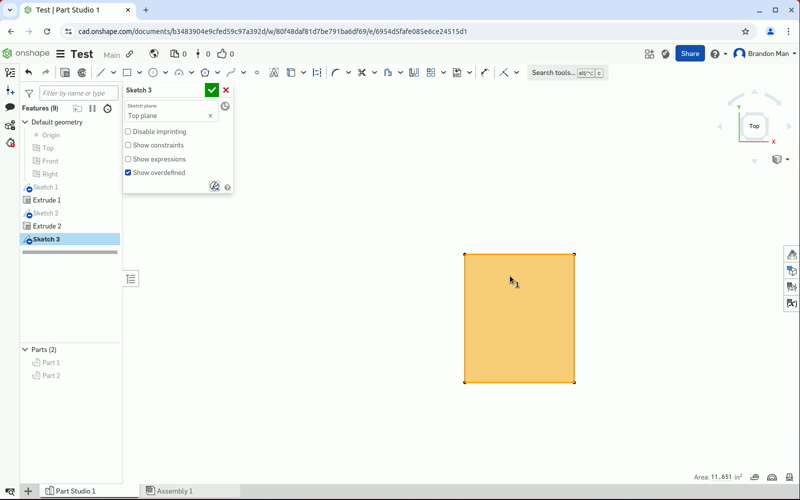
scroll(-6)
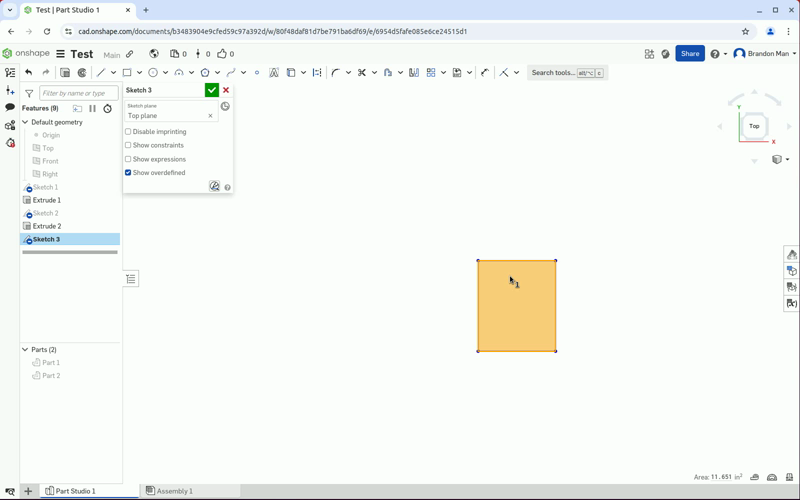
scroll(-6)
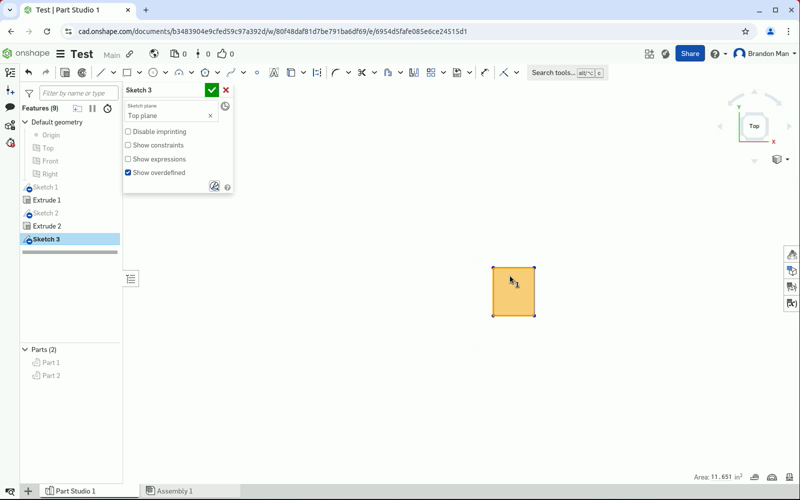
scroll(-6)
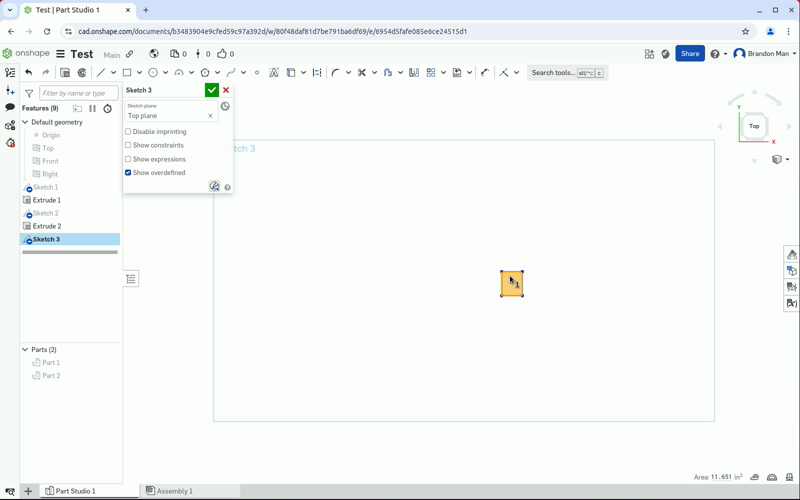
mouse_move(73, 352)
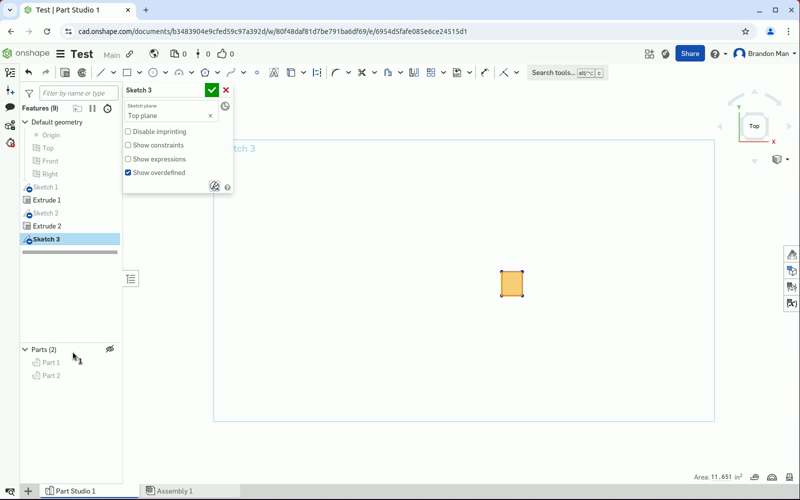
key(shift+y)
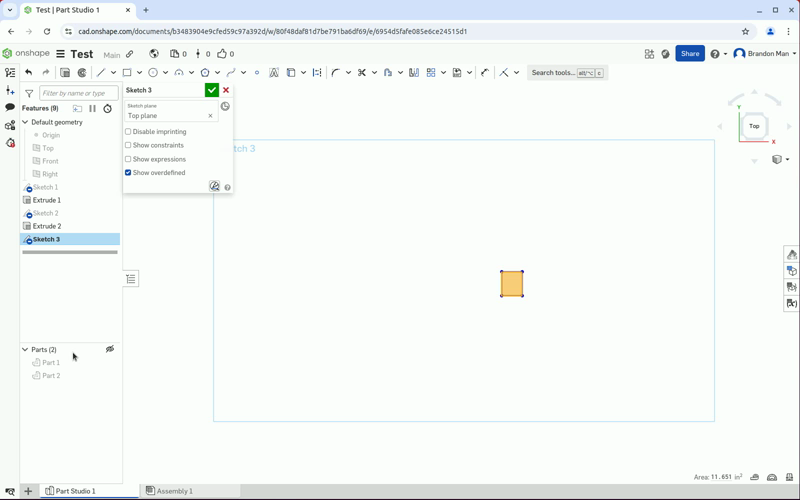
key(shift+e)
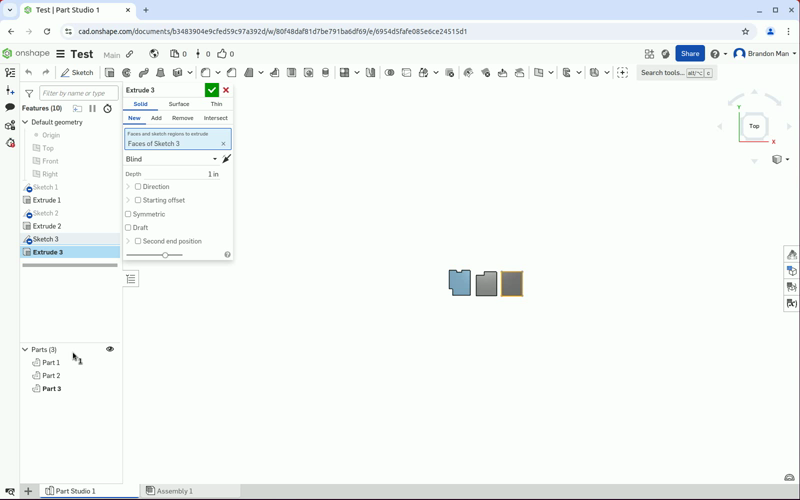
mouse_move(143, 106)
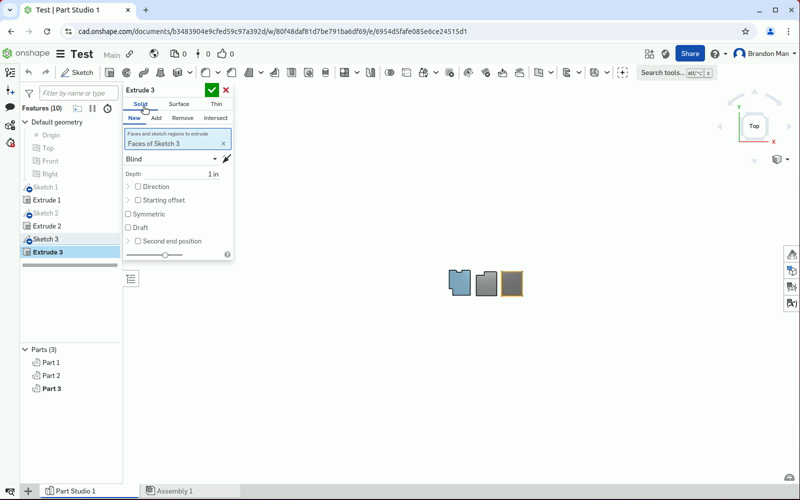
click(143, 106)
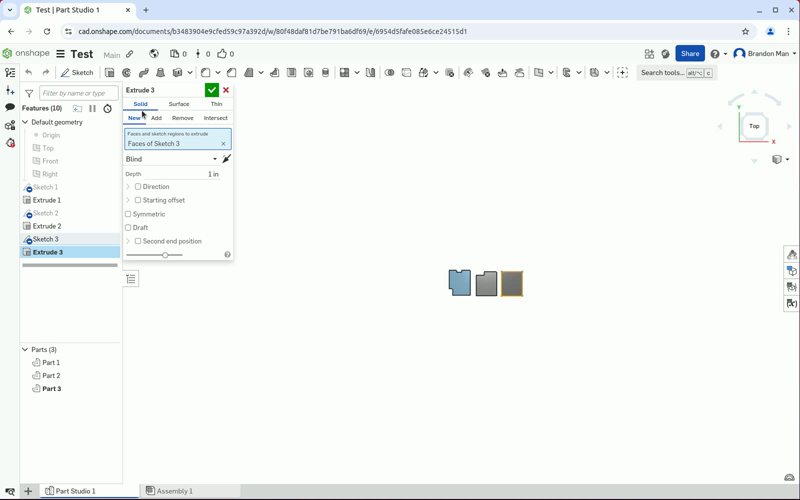
mouse_move(137, 120)
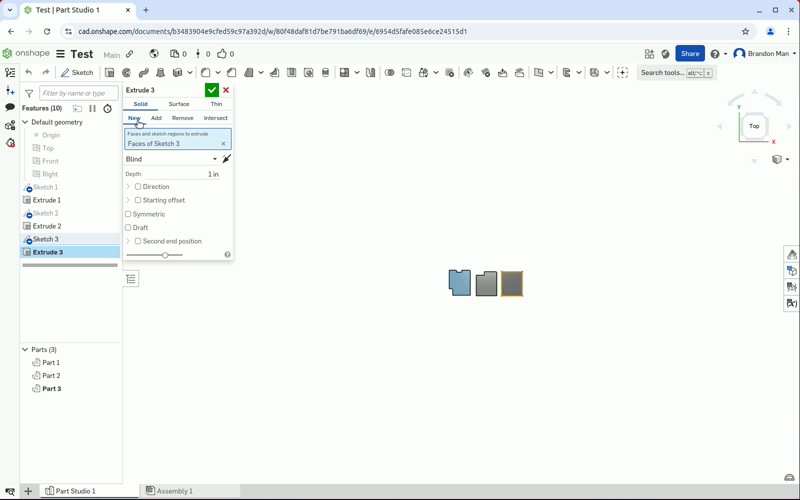
click(137, 120)
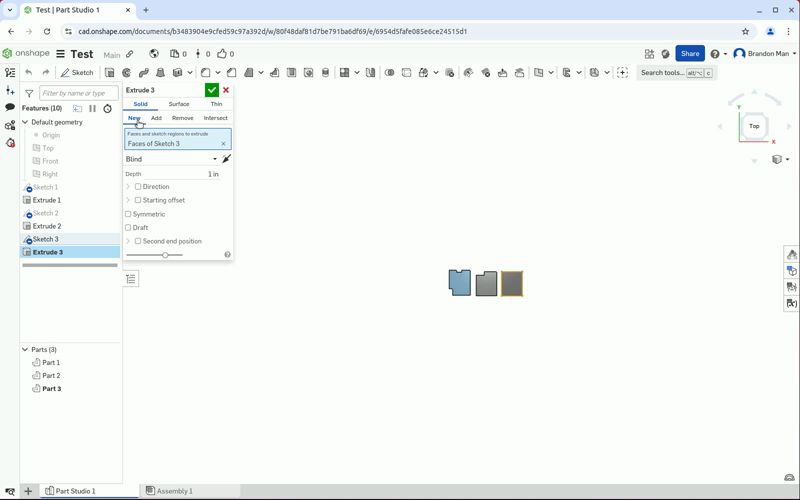
key(tab, 4)
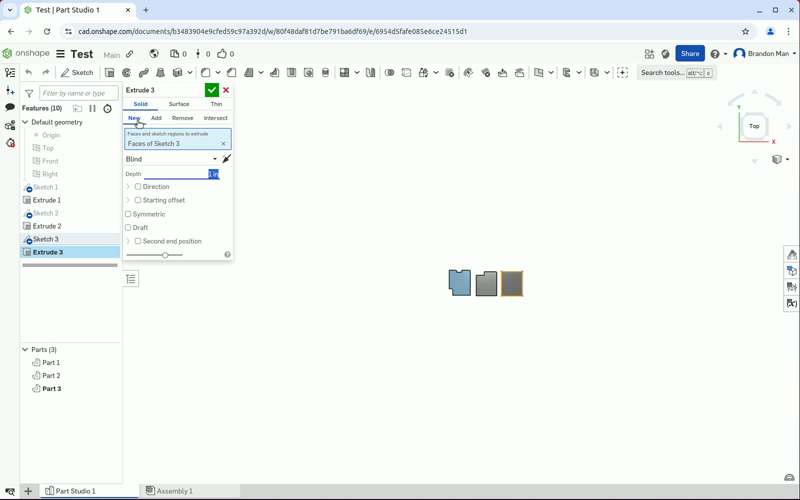
text(0.241)
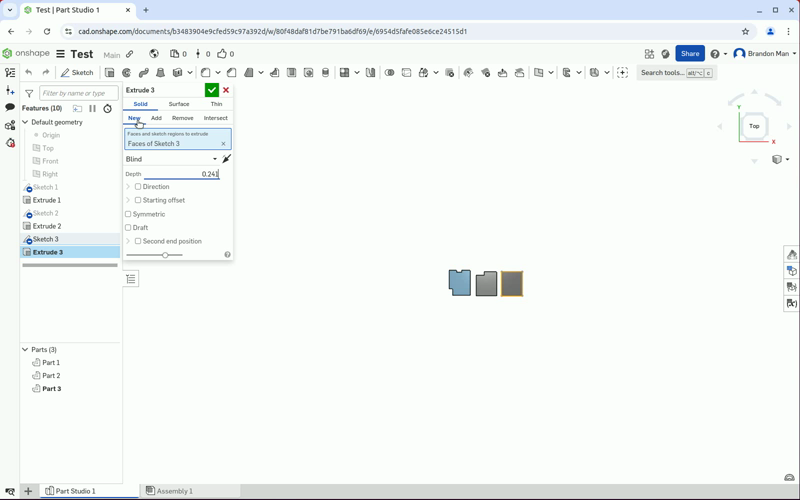
key(enter)
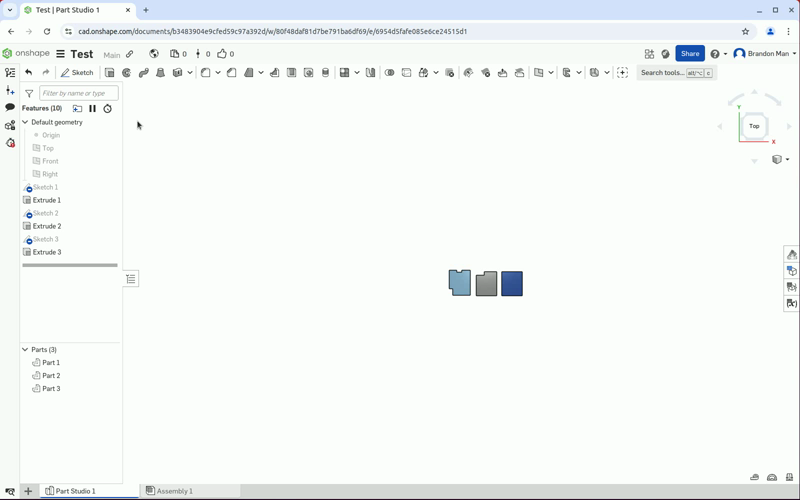
key(shift+h)
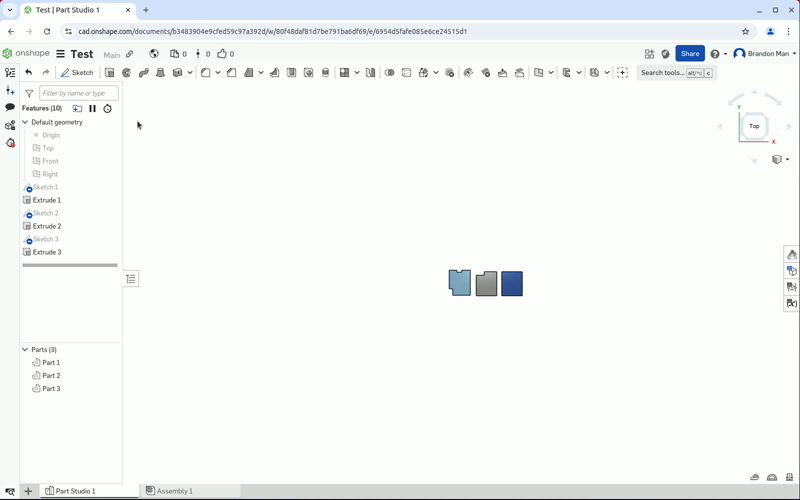
key(shift+h)
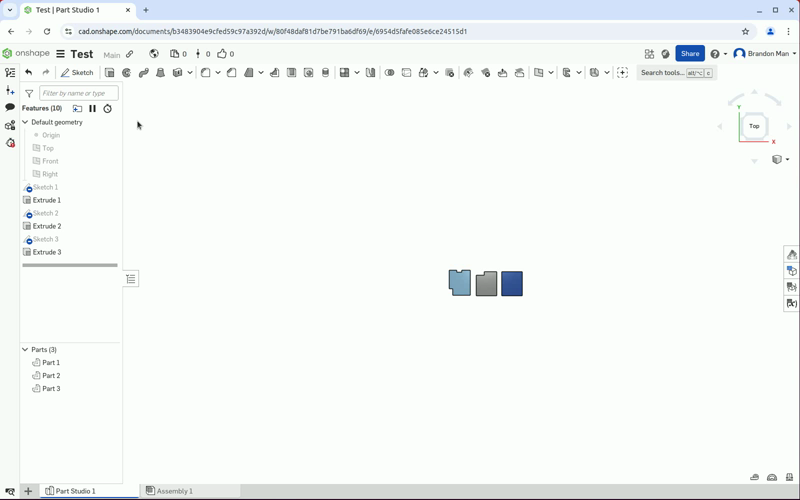
mouse_move(73, 189)
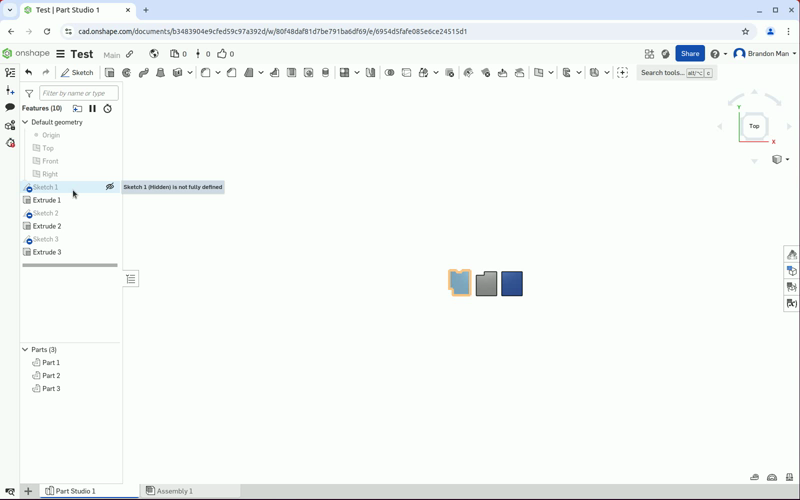
click(73, 189)
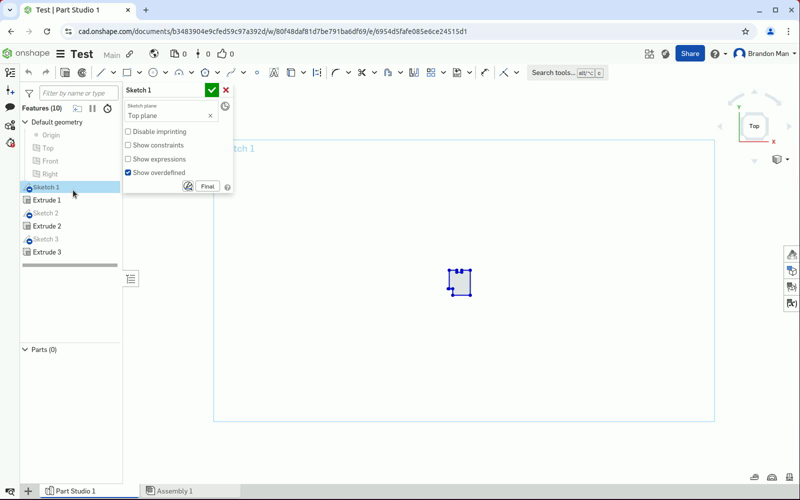
mouse_move(229, 92)
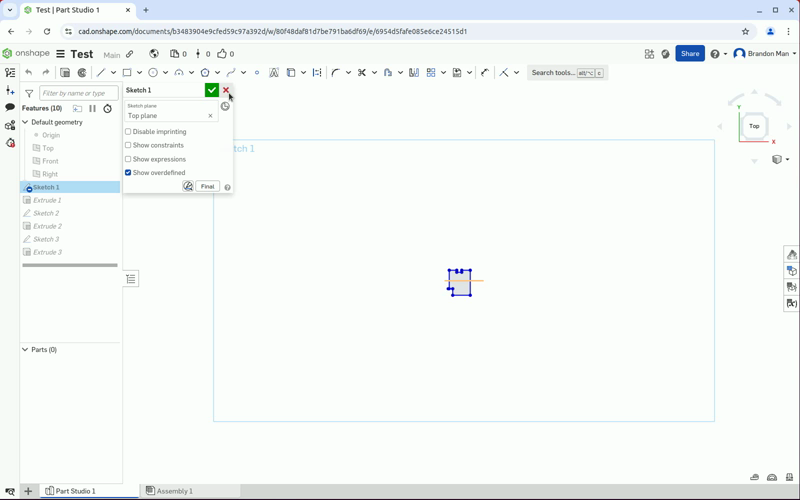
click(229, 92)
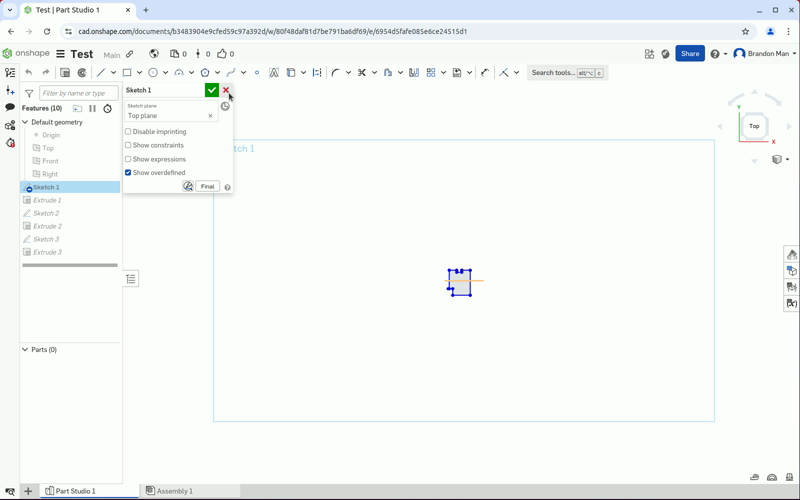
key(shift+s)
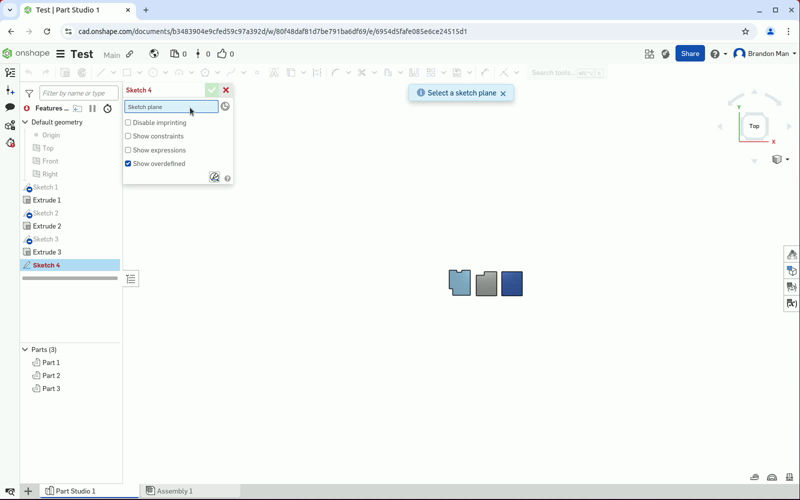
mouse_move(73, 150)
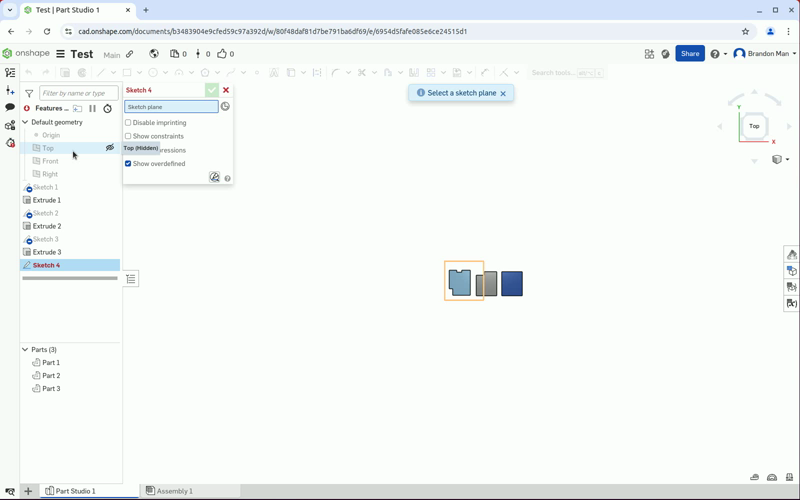
click(73, 150)
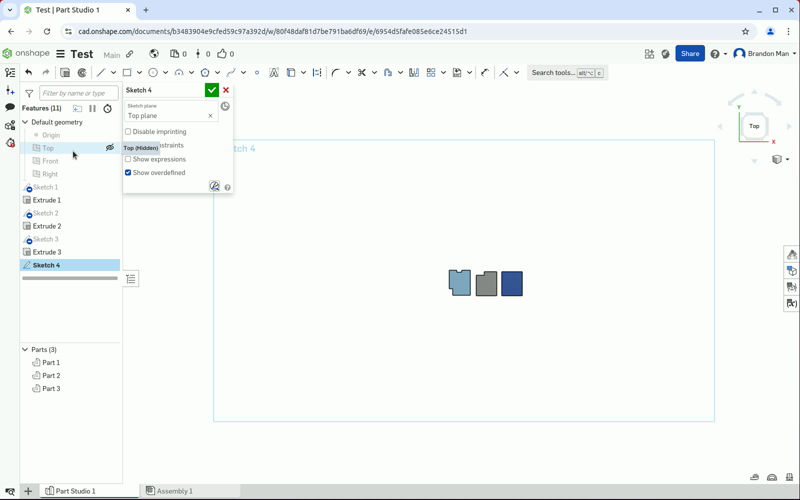
mouse_move(73, 352)
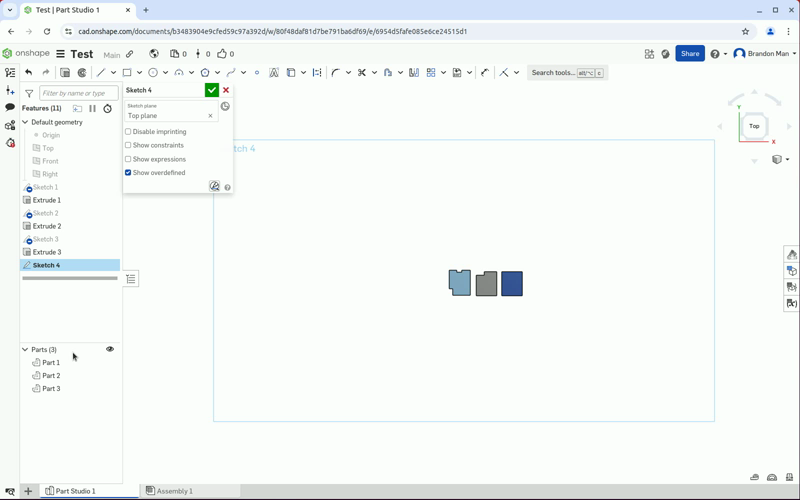
key(y)
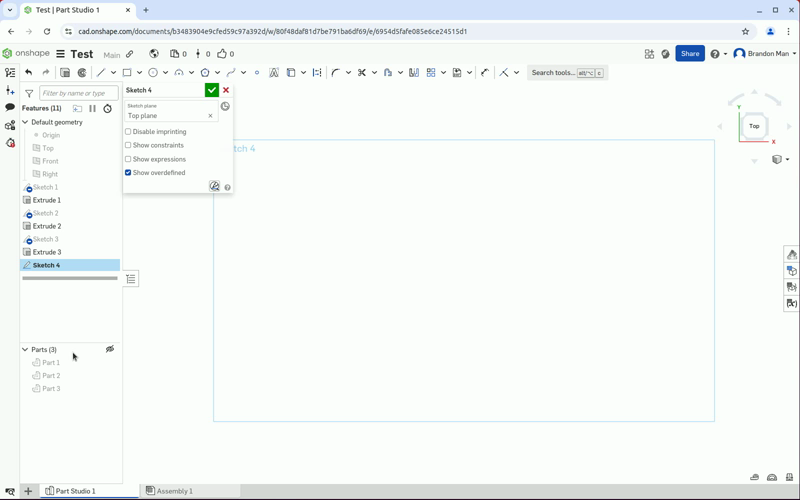
key(l)
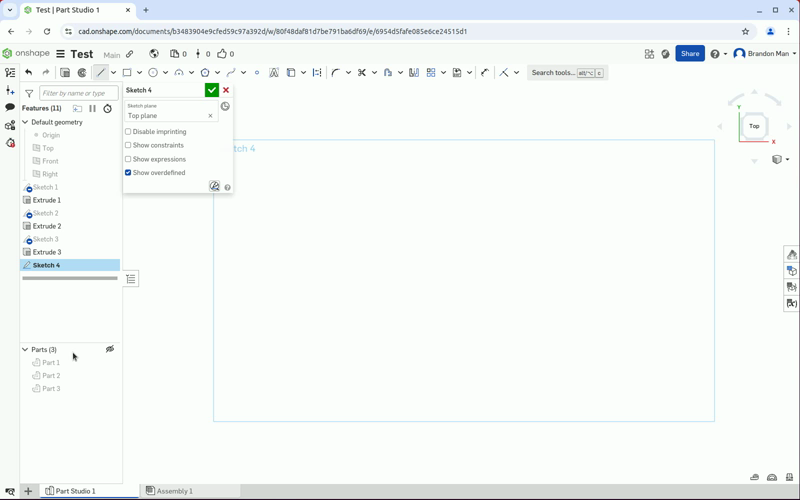
key_down(shift)
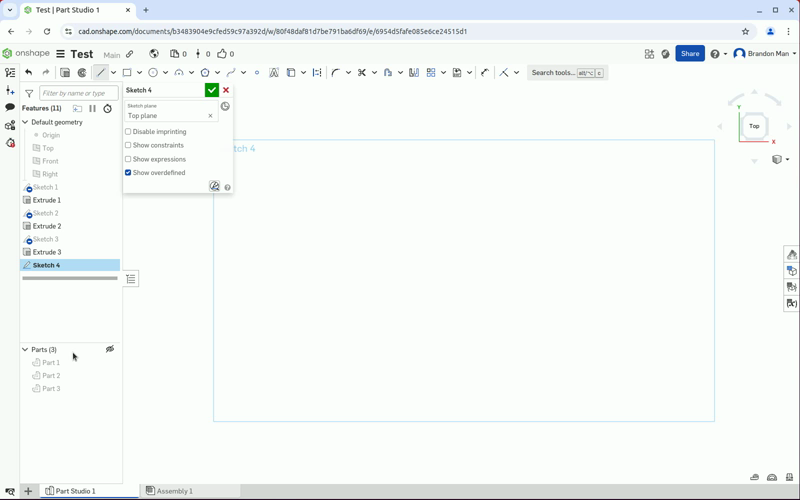
mouse_move(527, 295)
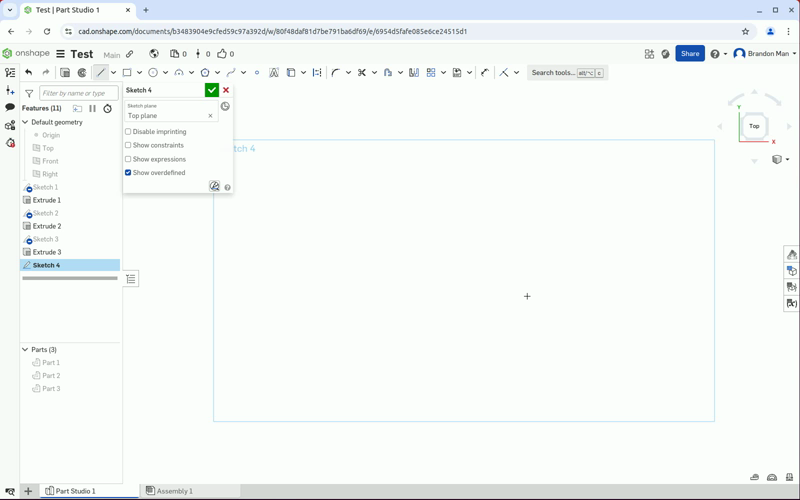
click(527, 295)
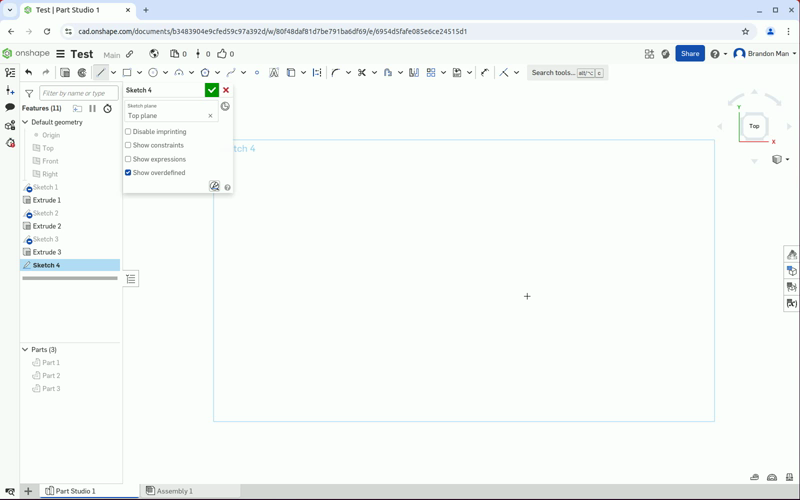
key_up(shift)
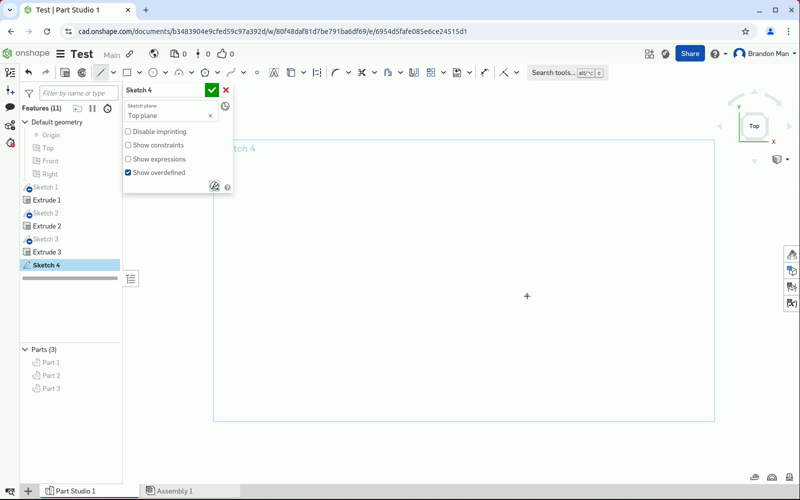
key_down(shift)
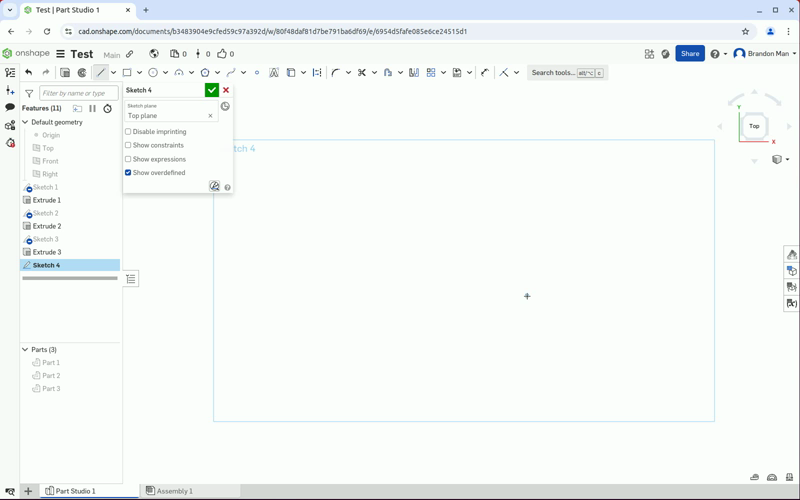
mouse_move(557, 295)
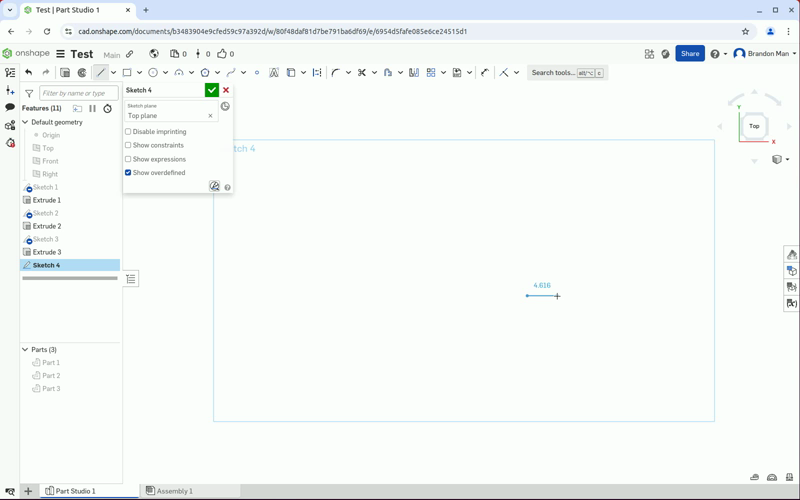
mouse_move(547, 295)
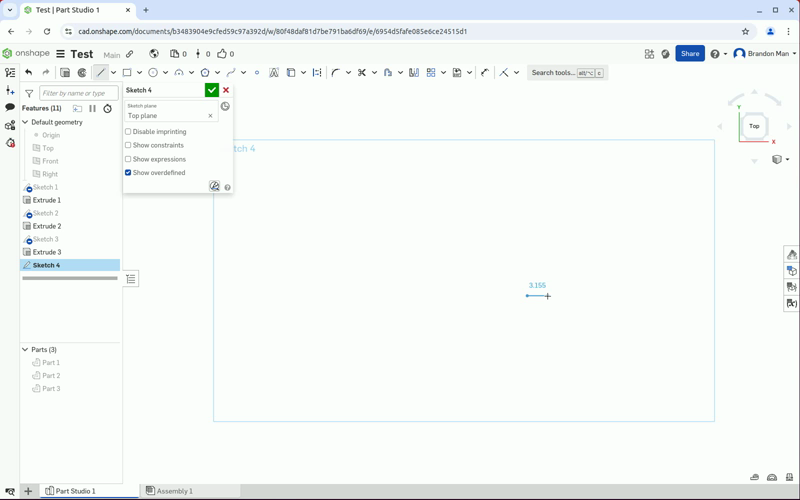
click(547, 295)
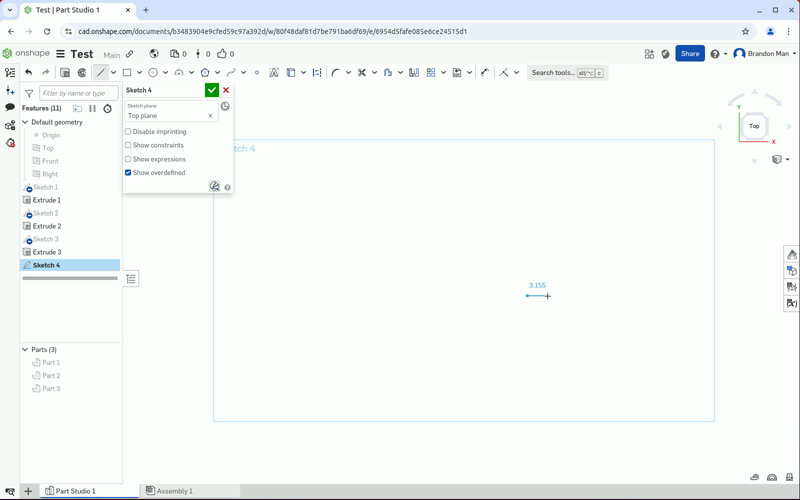
key_up(shift)
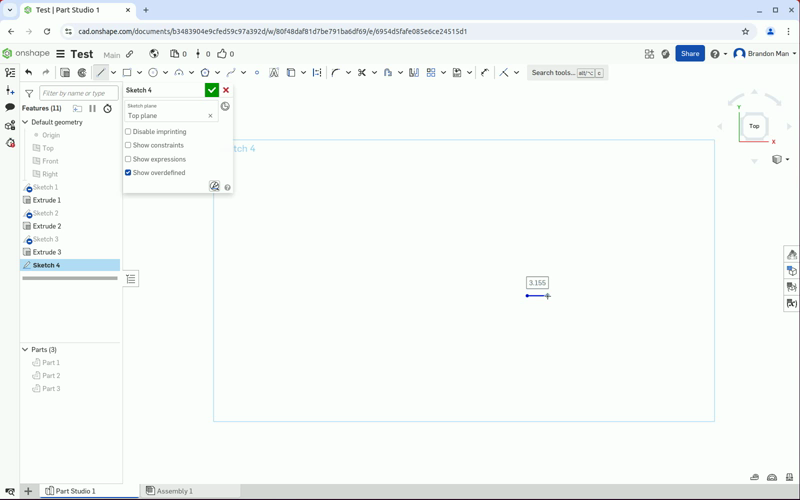
key_down(shift)
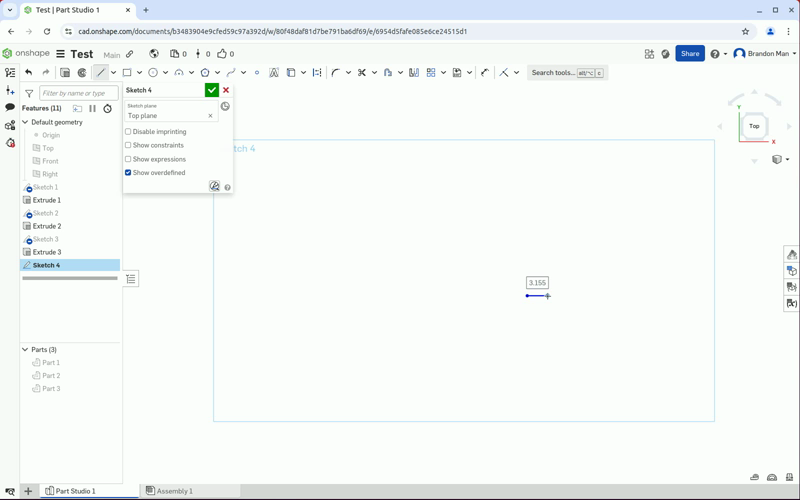
mouse_move(577, 295)
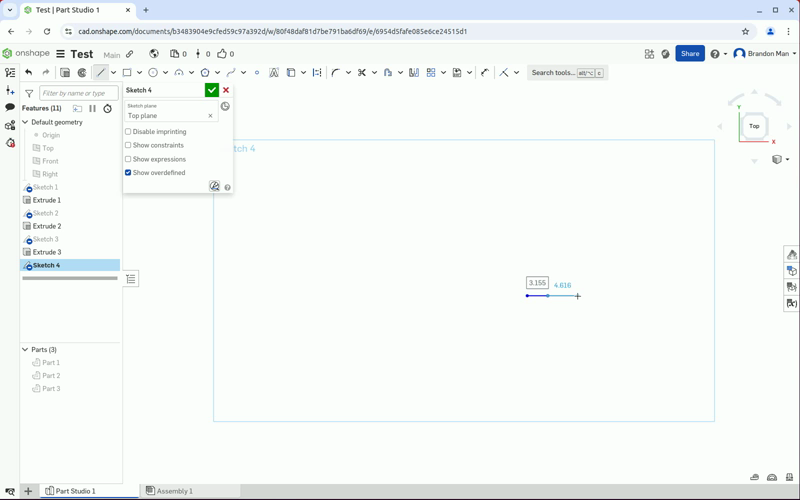
mouse_move(547, 271)
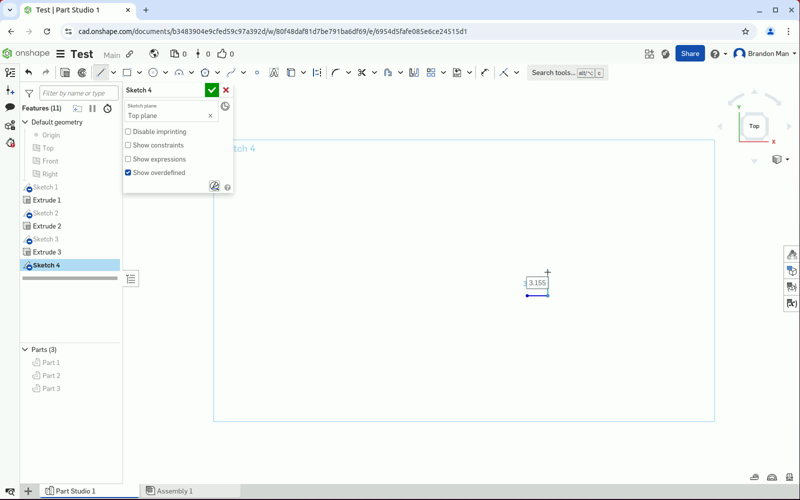
click(547, 271)
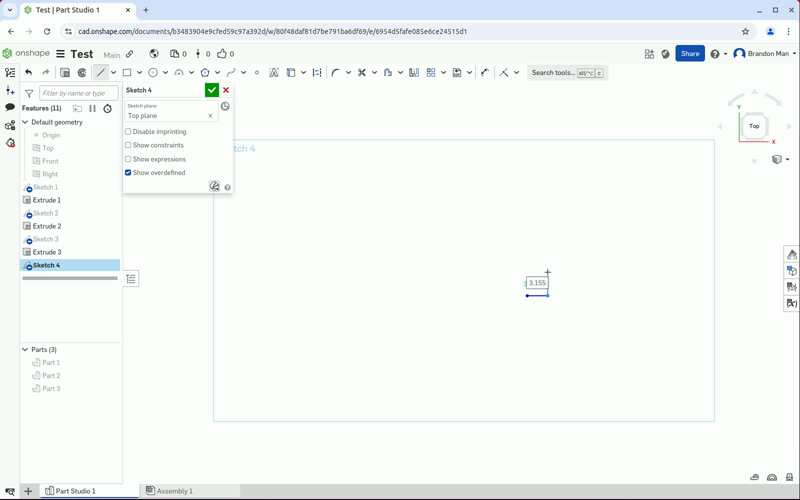
key_up(shift)
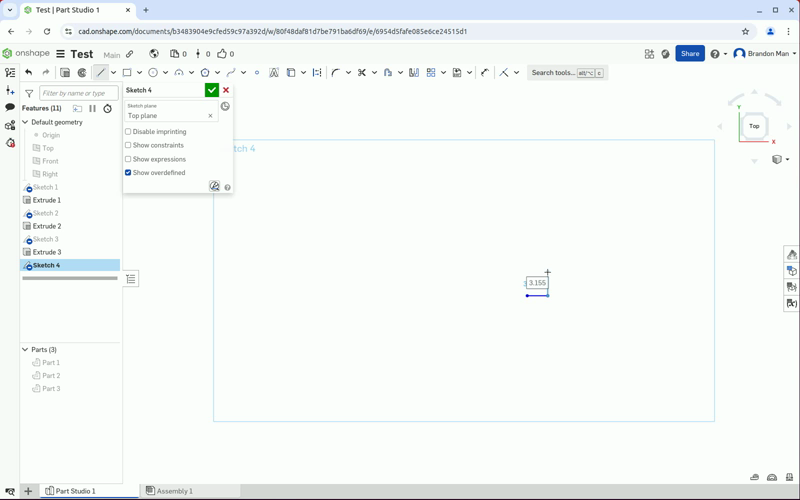
key_down(shift)
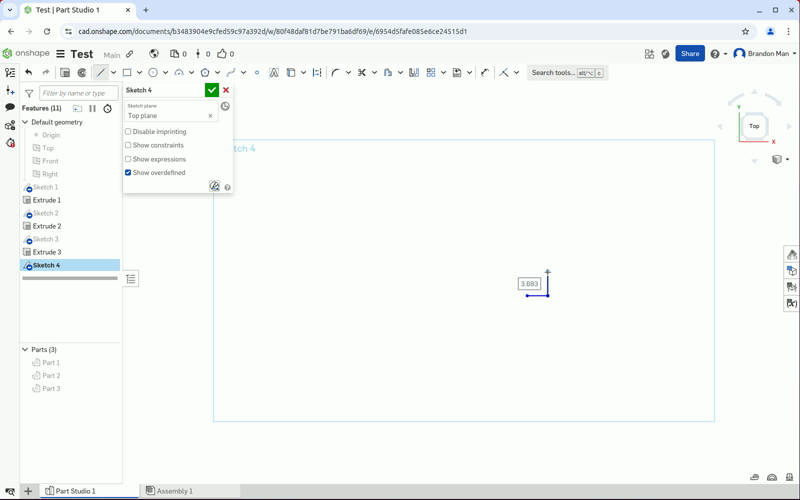
mouse_move(577, 271)
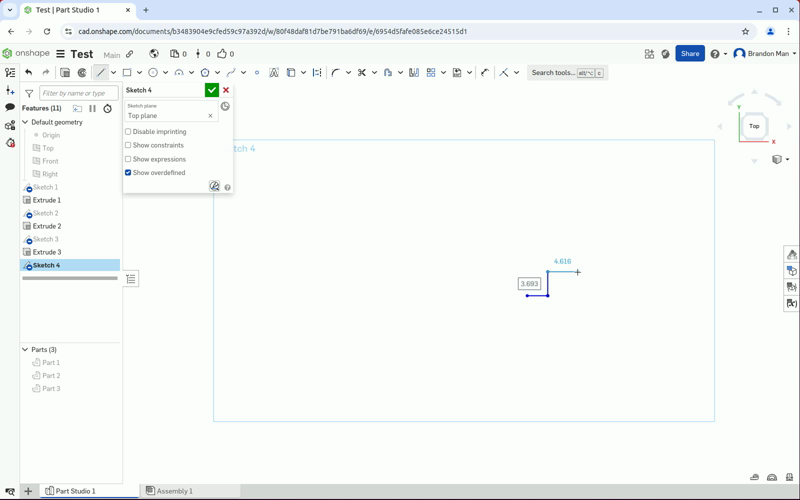
mouse_move(538, 271)
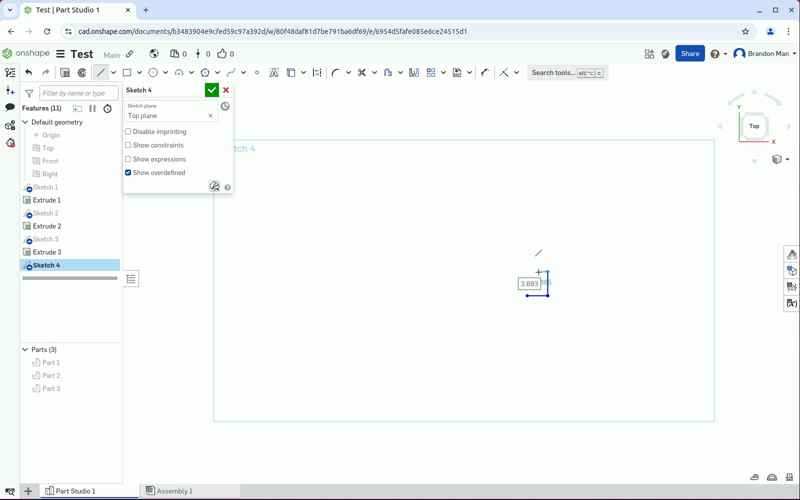
click(538, 271)
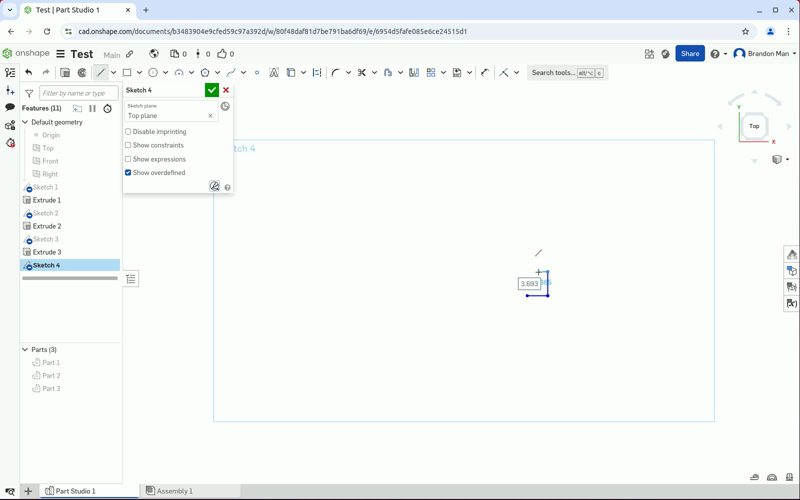
key_up(shift)
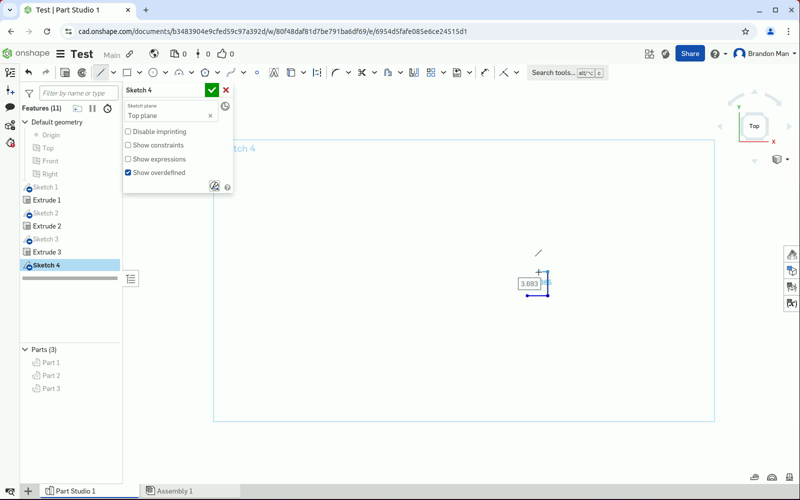
key_down(shift)
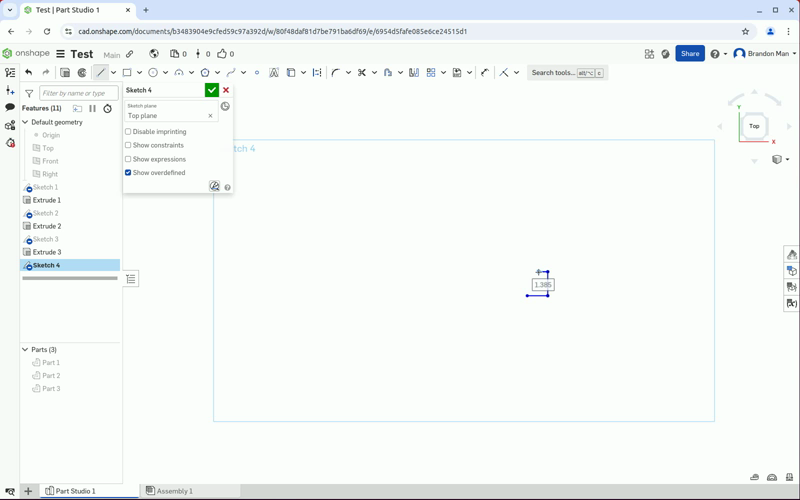
mouse_move(568, 271)
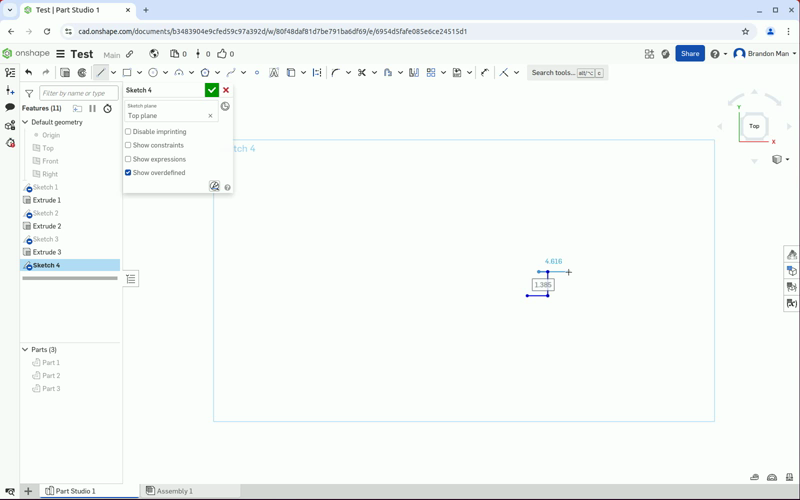
mouse_move(538, 273)
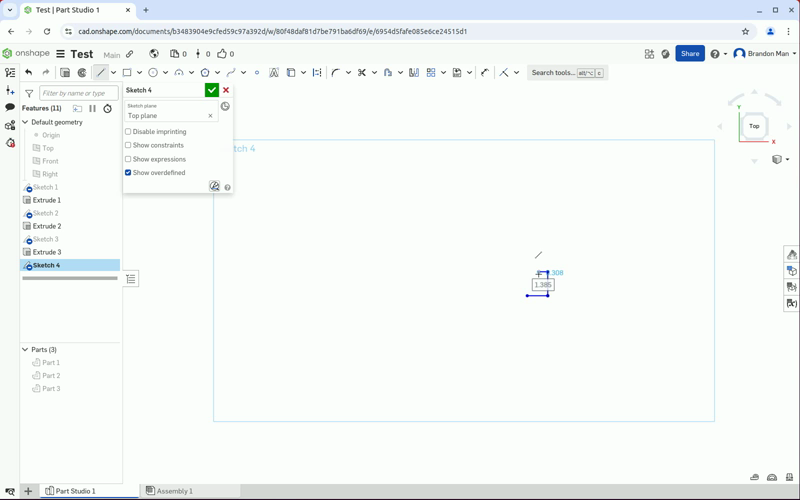
scroll(6)
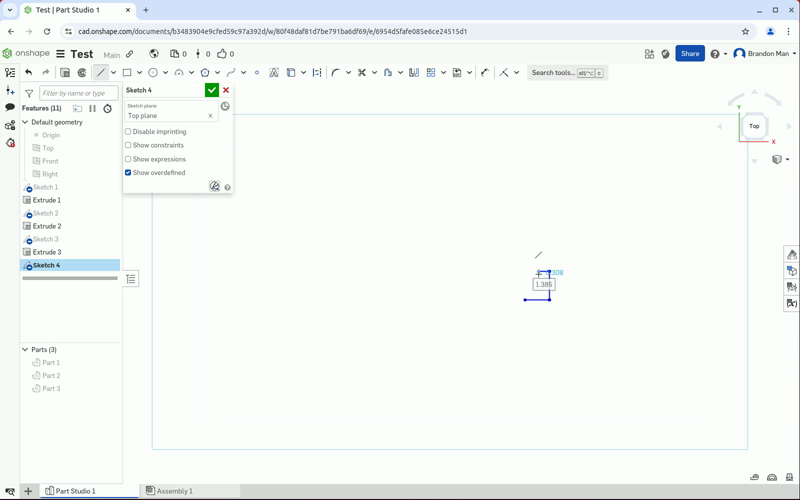
scroll(6)
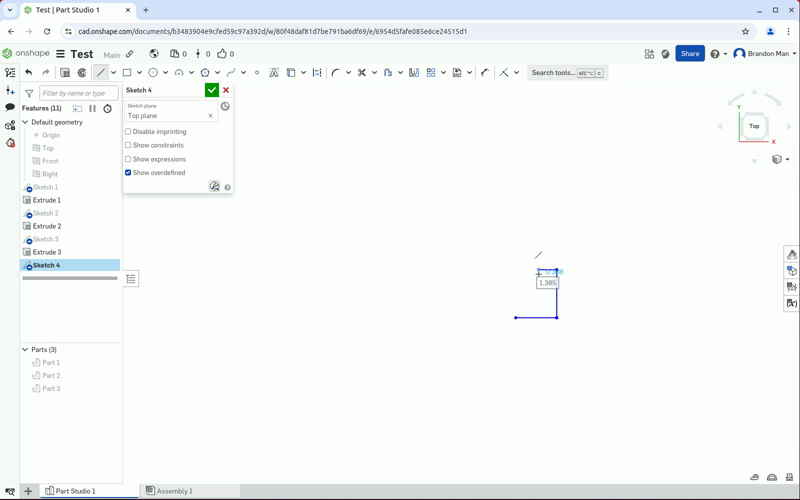
scroll(6)
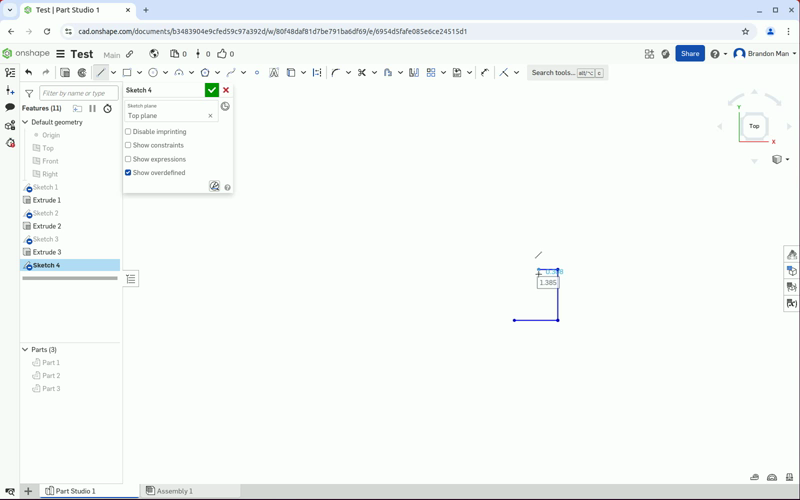
scroll(6)
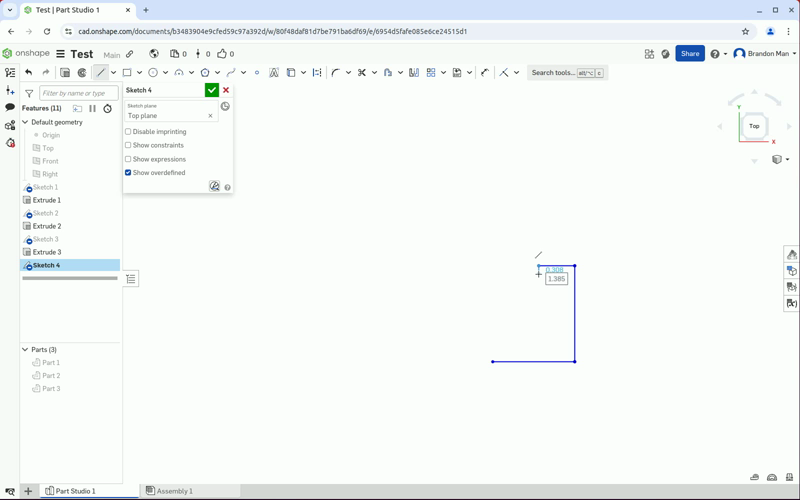
scroll(6)
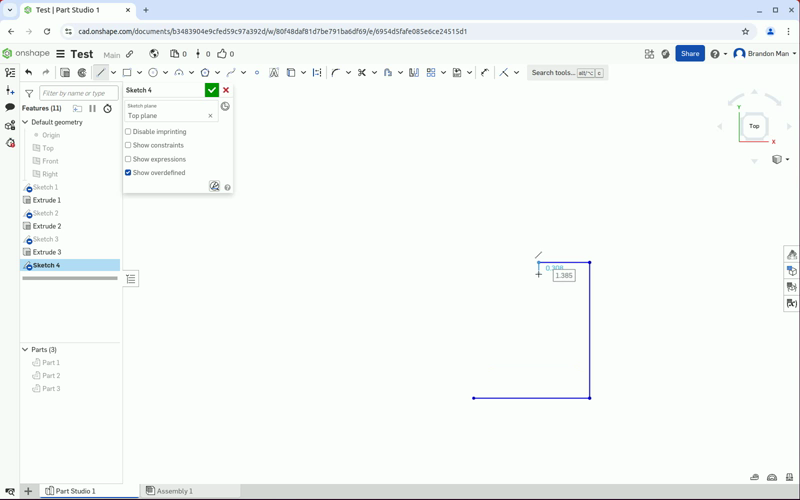
scroll(6)
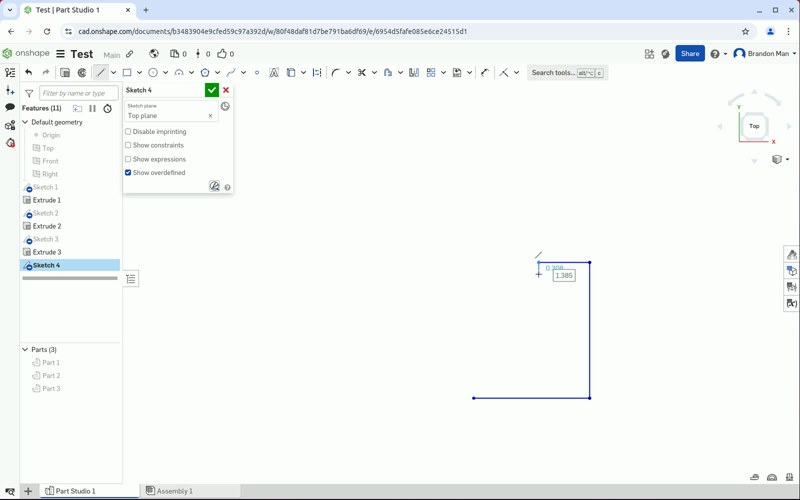
scroll(6)
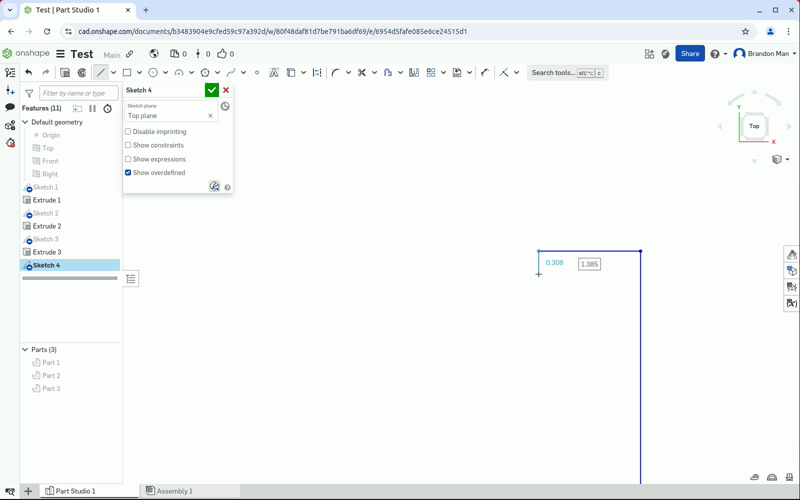
click(538, 273)
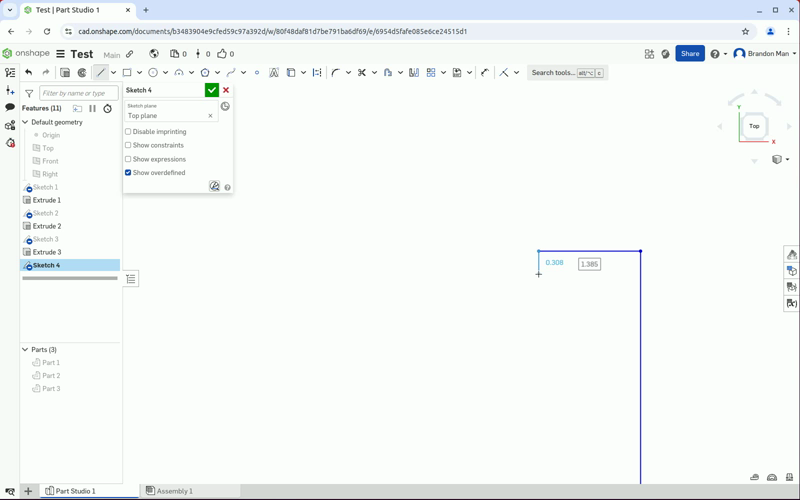
scroll(-6)
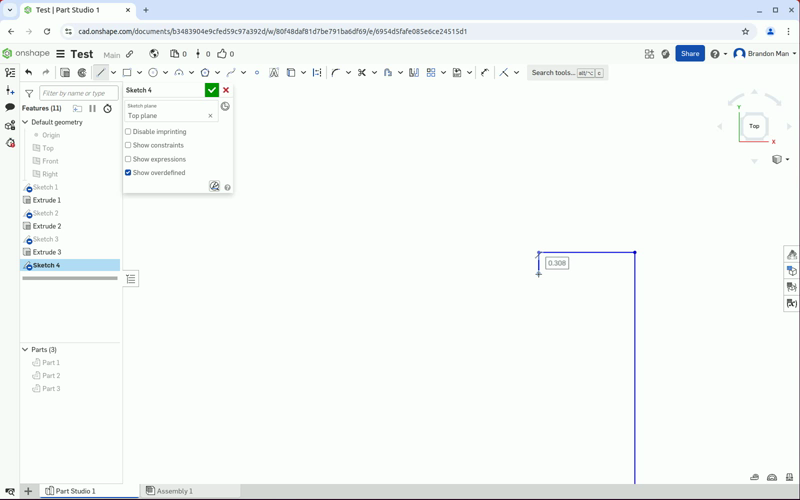
scroll(-6)
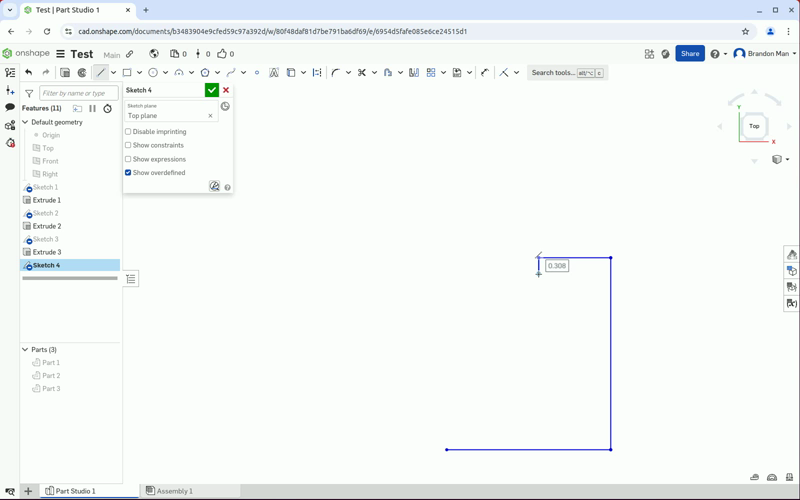
scroll(-6)
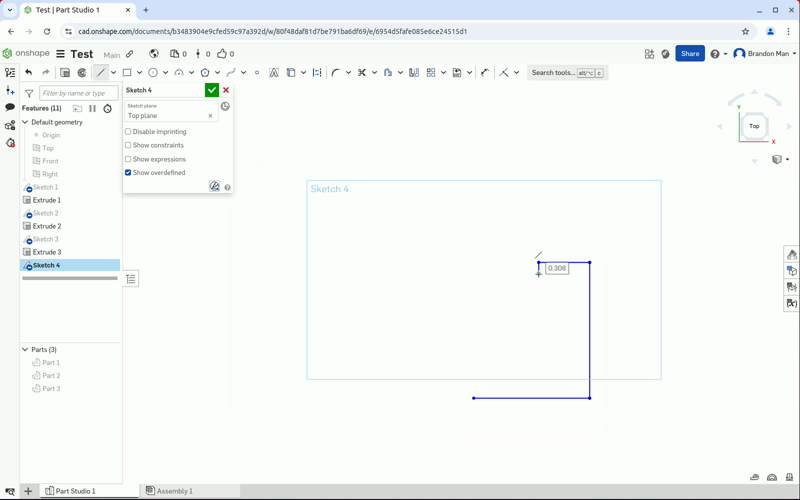
scroll(-6)
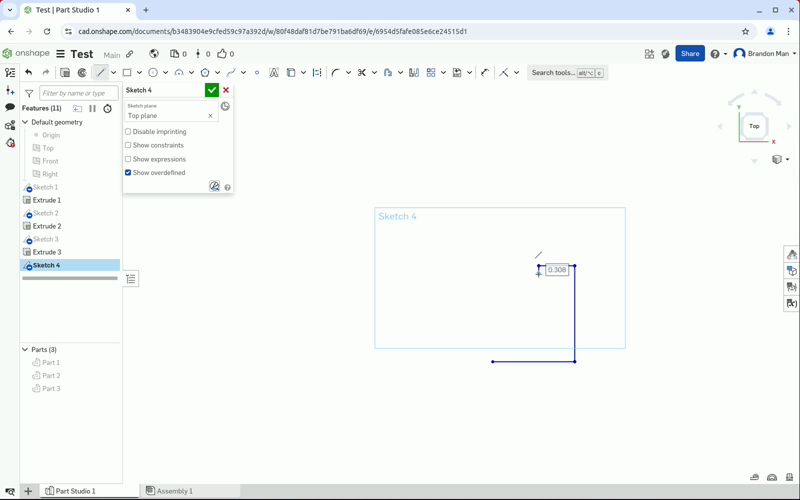
scroll(-6)
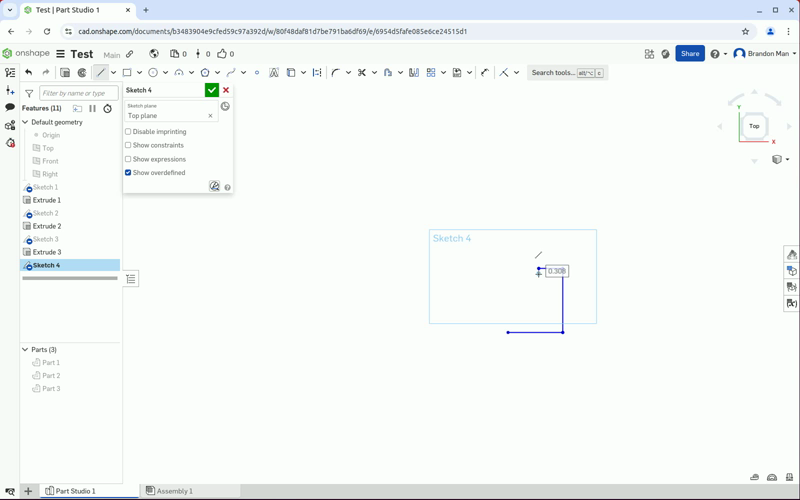
scroll(-6)
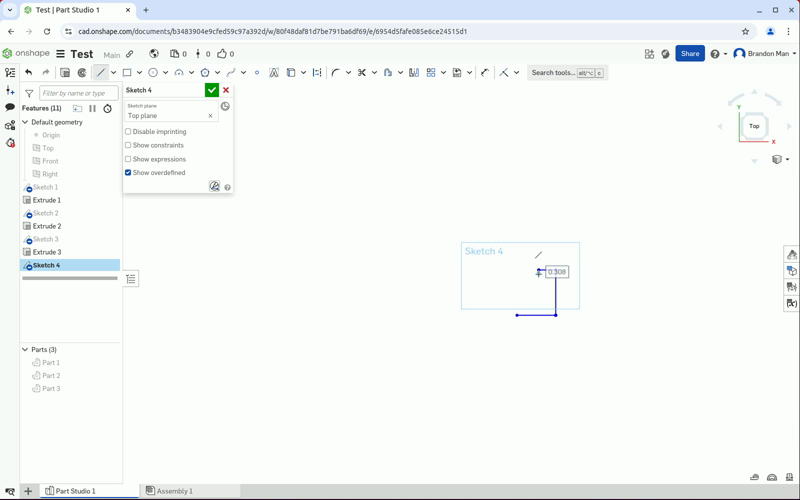
scroll(-6)
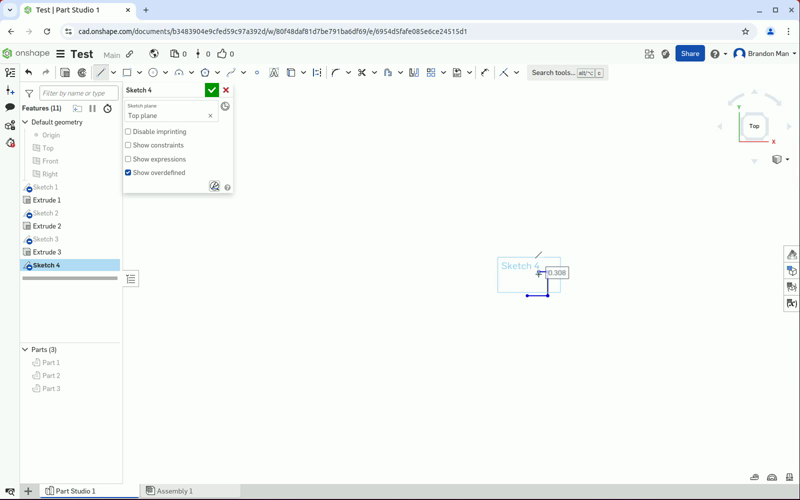
key_up(shift)
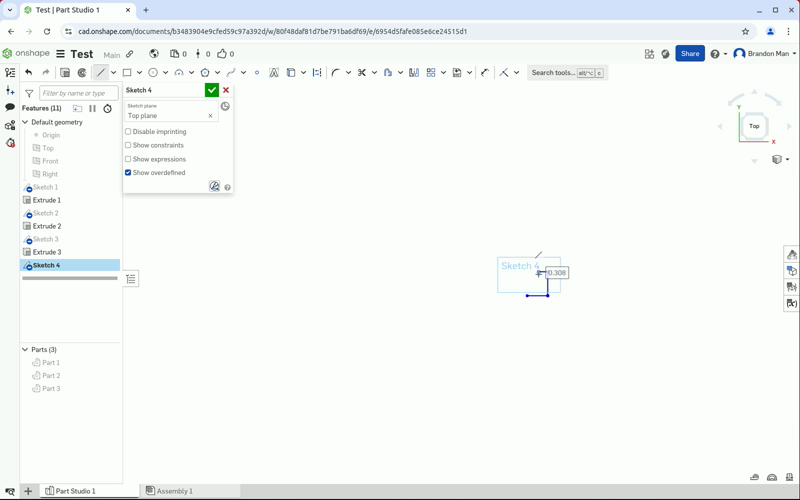
key_down(shift)
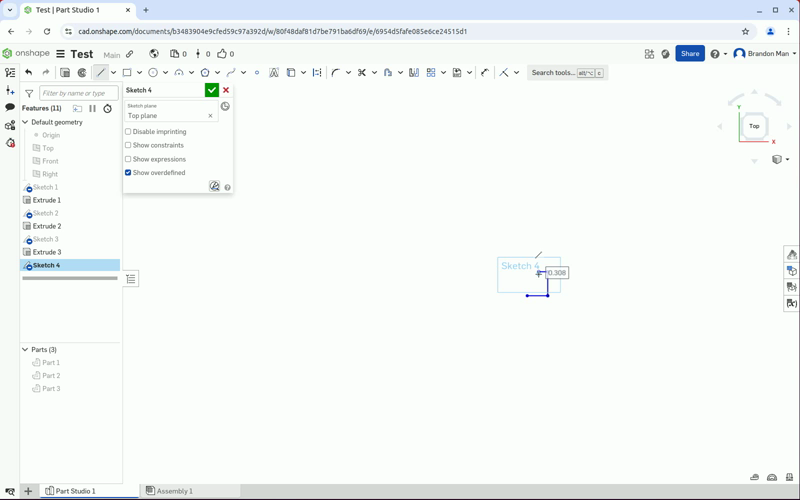
mouse_move(568, 273)
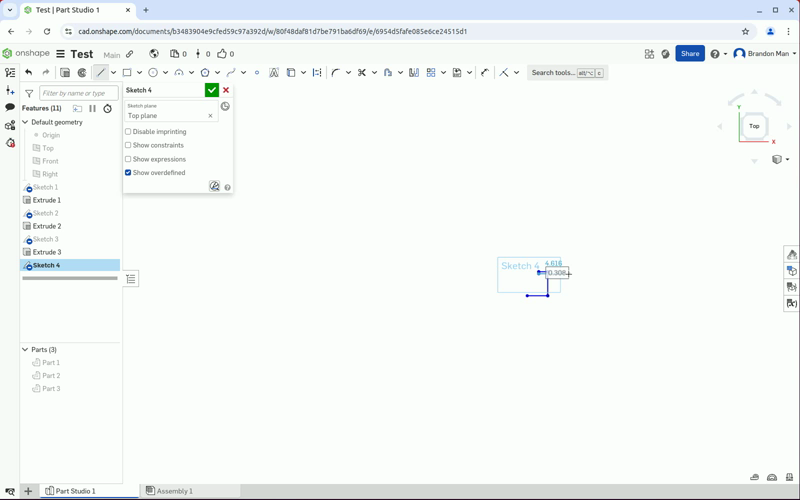
mouse_move(533, 273)
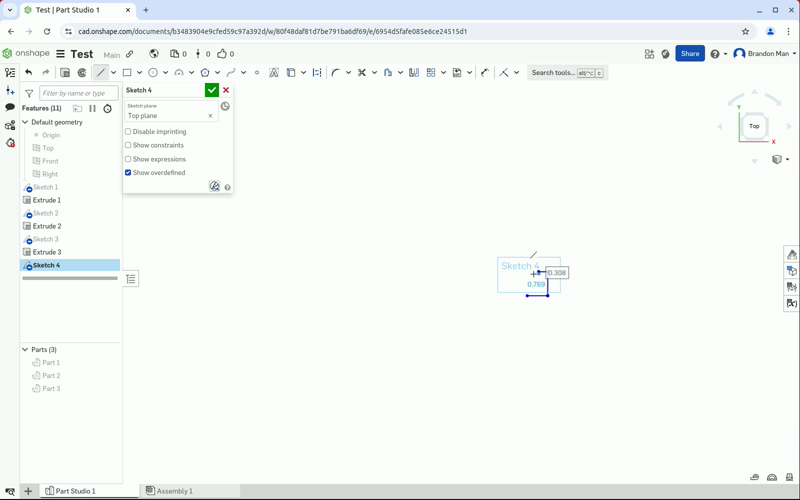
scroll(6)
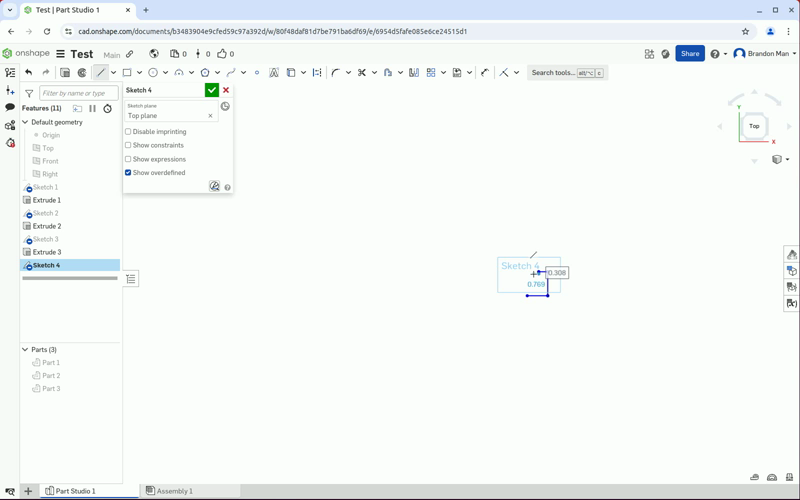
scroll(6)
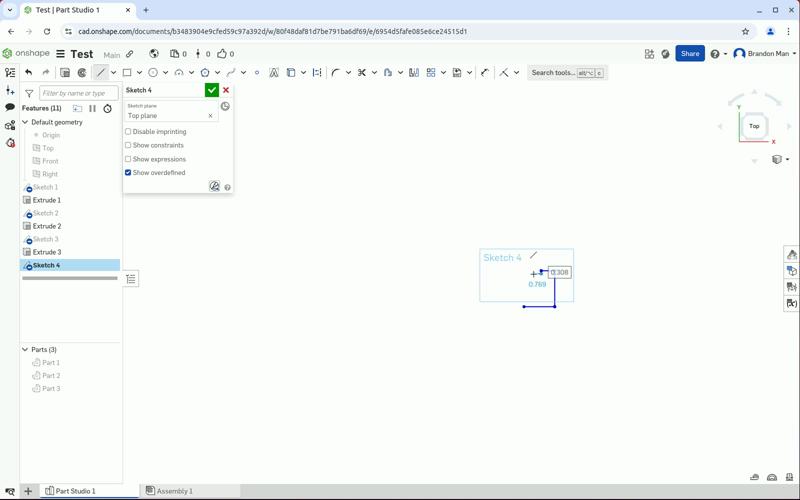
scroll(6)
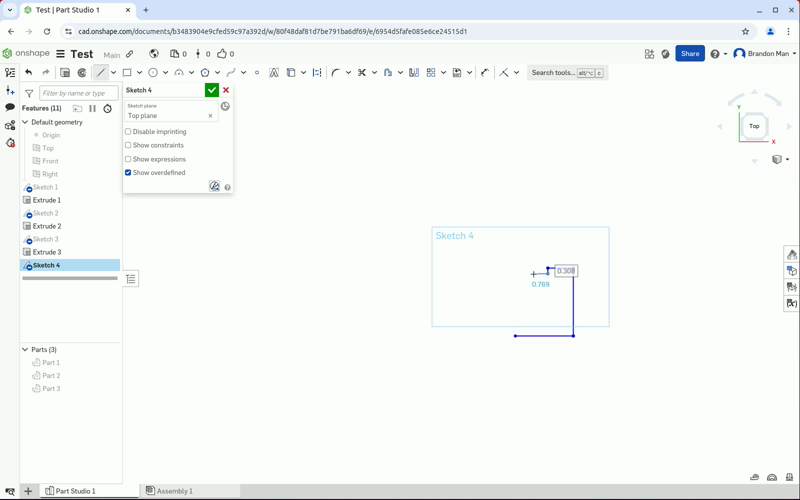
scroll(6)
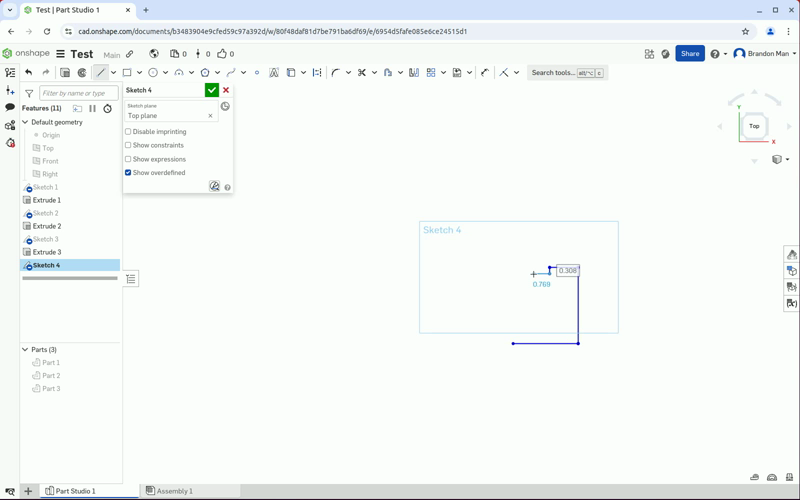
scroll(6)
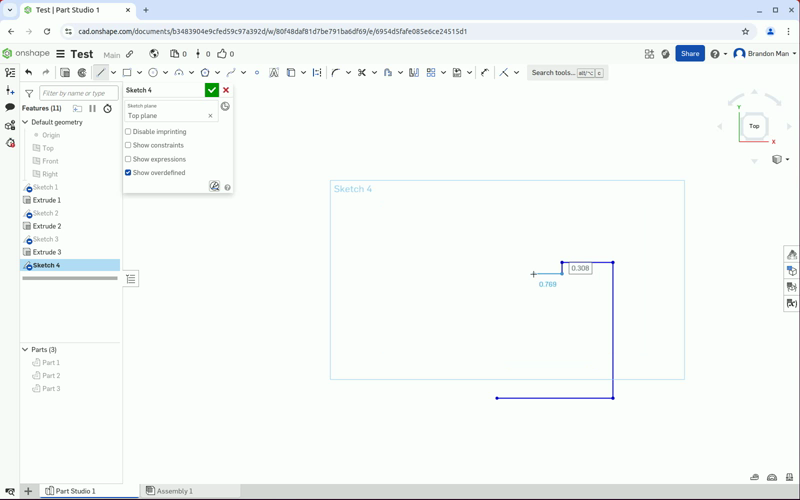
scroll(6)
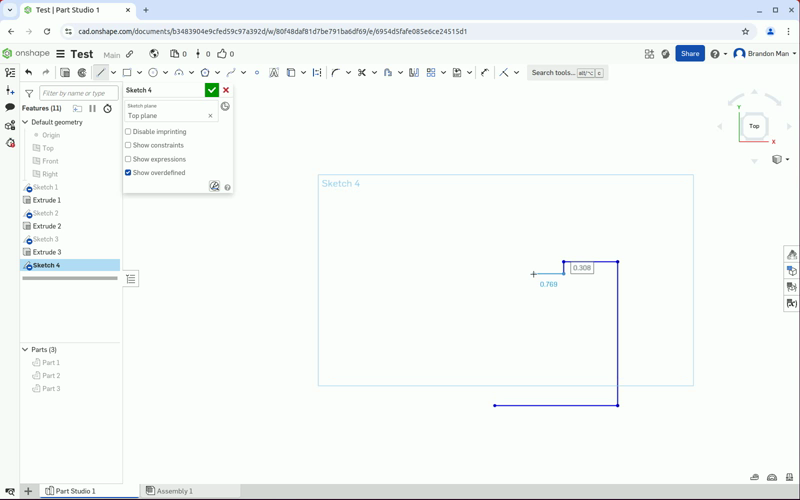
scroll(6)
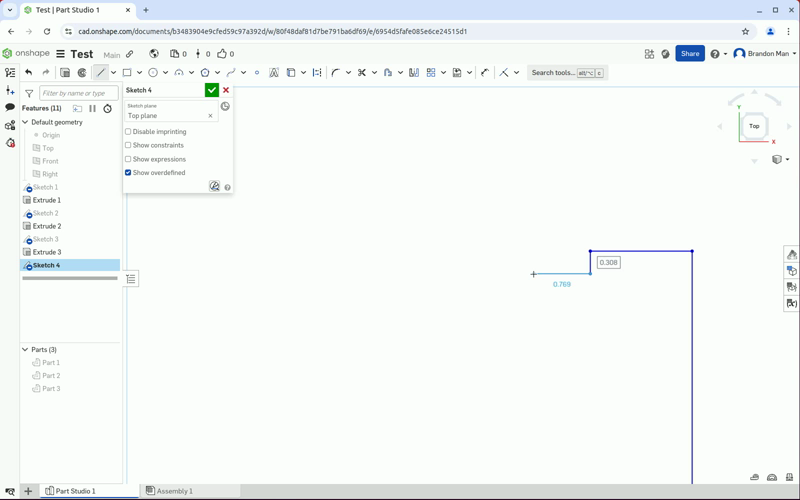
click(533, 273)
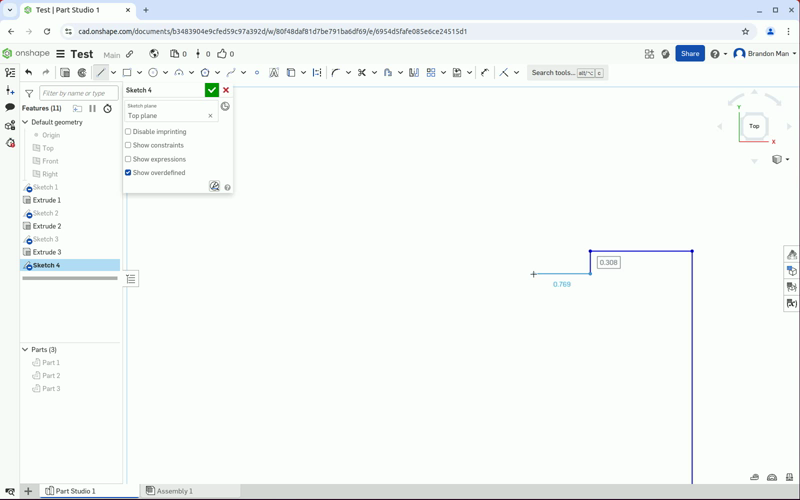
scroll(-6)
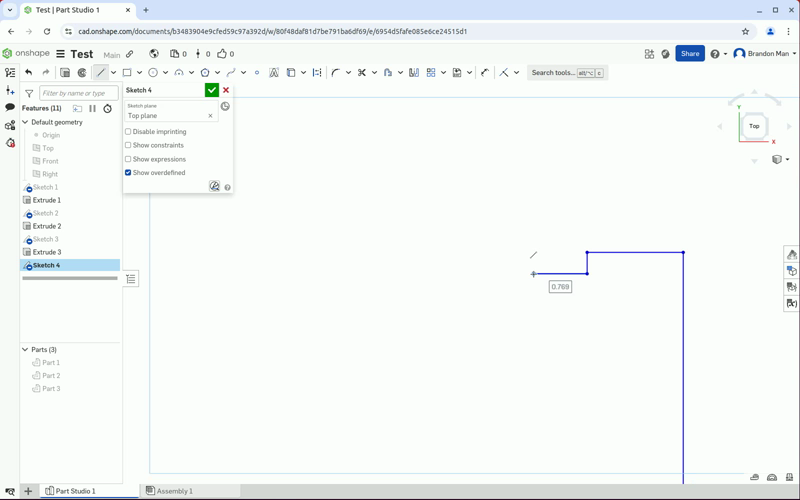
scroll(-6)
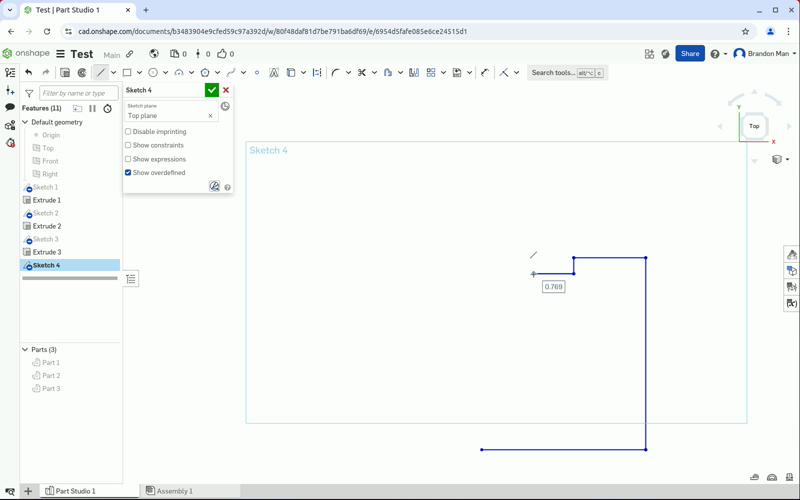
scroll(-6)
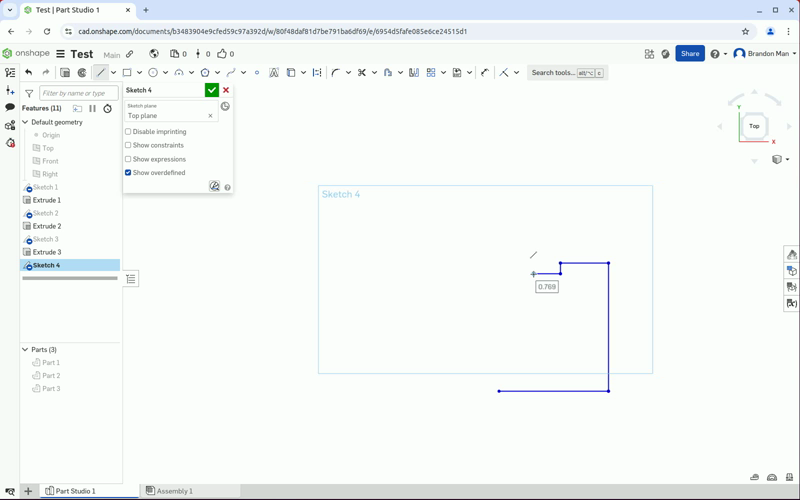
scroll(-6)
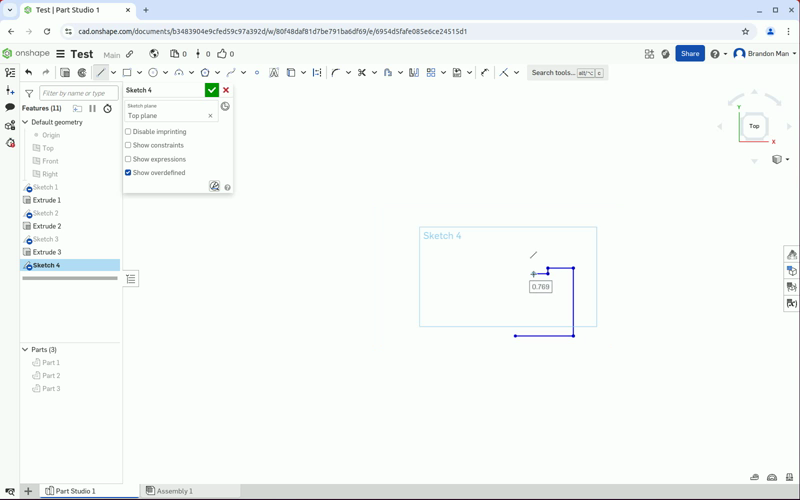
scroll(-6)
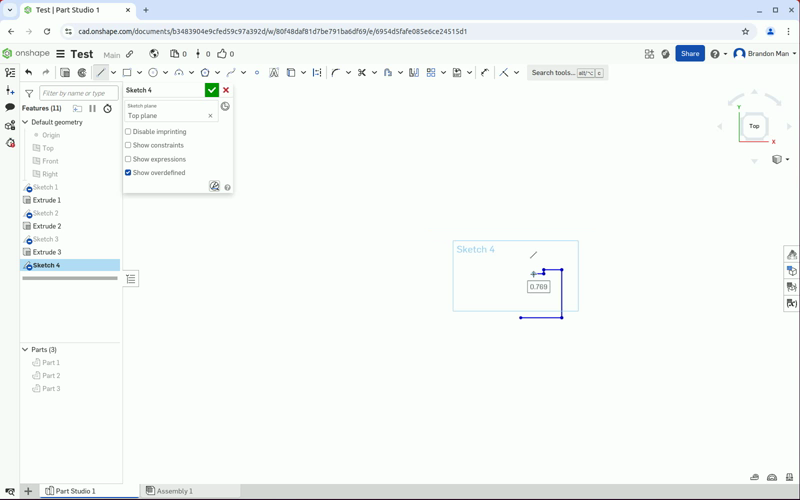
scroll(-6)
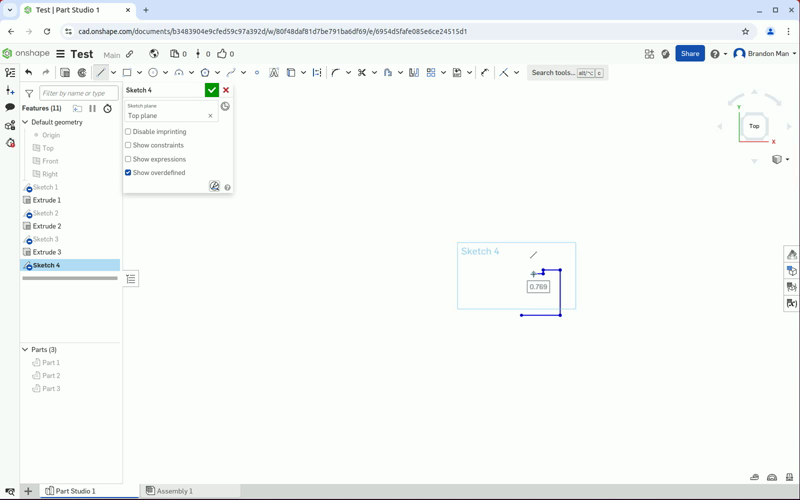
scroll(-6)
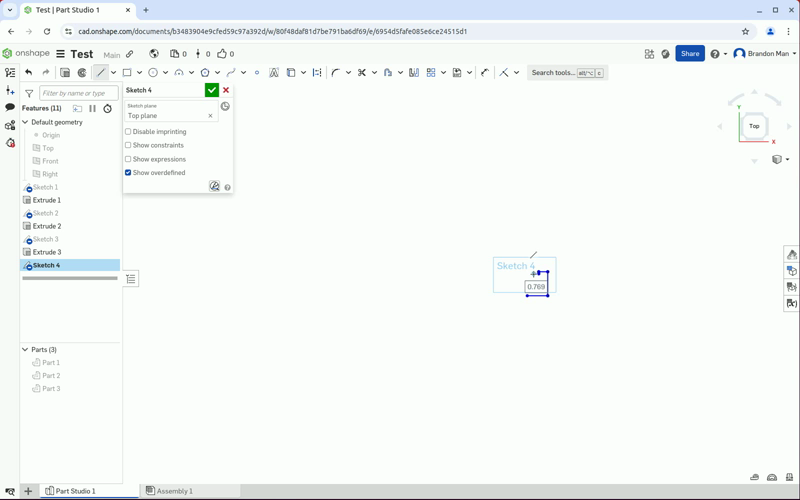
key_up(shift)
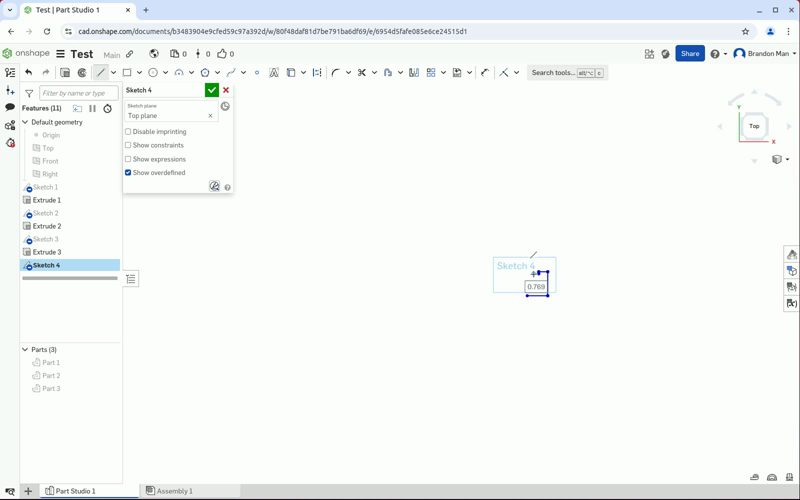
key_down(shift)
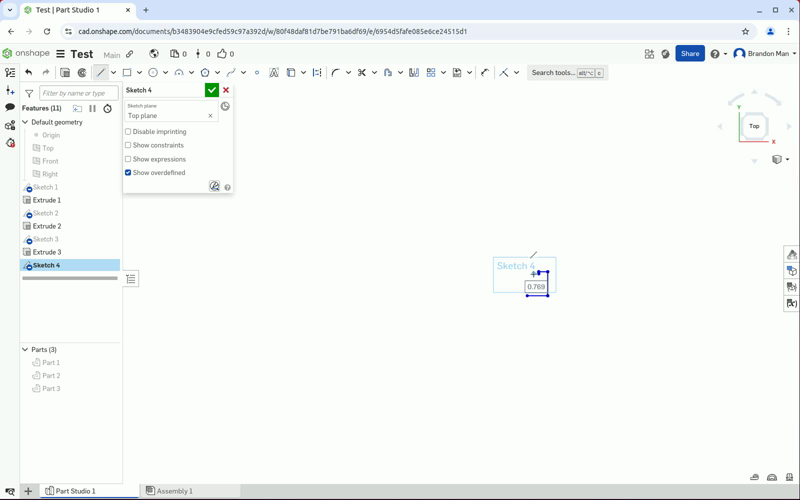
mouse_move(563, 273)
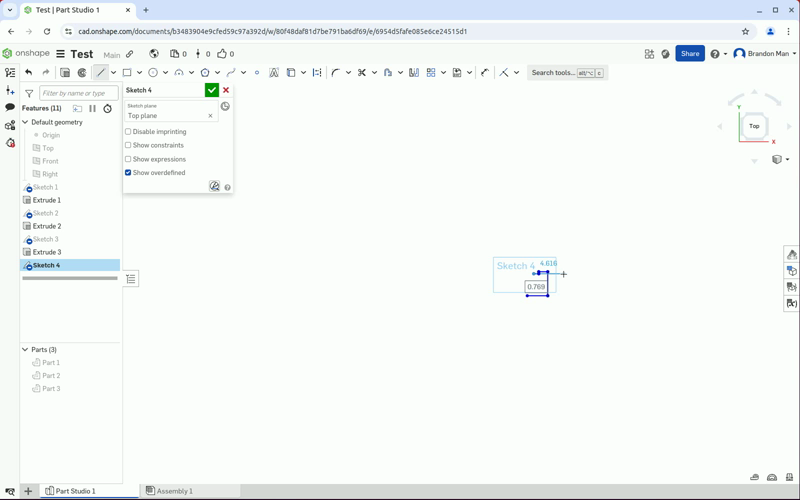
mouse_move(533, 271)
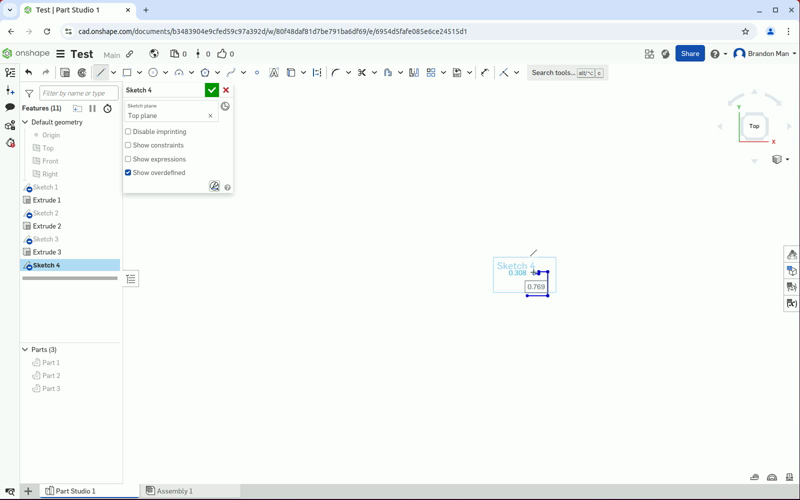
scroll(6)
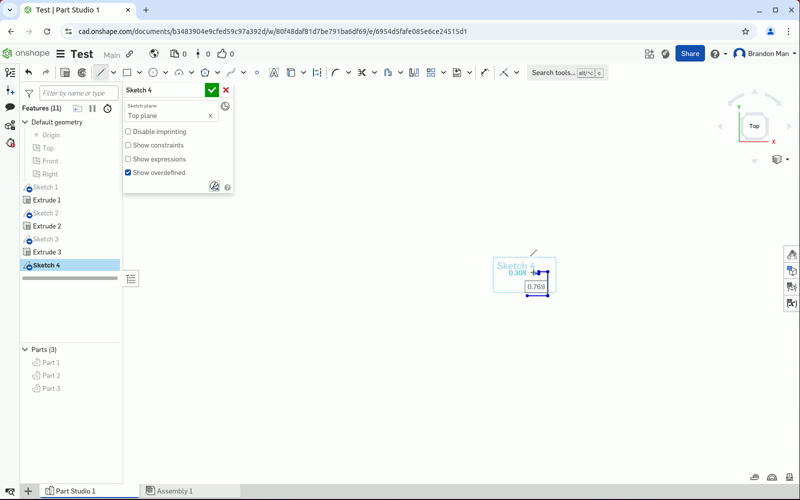
scroll(6)
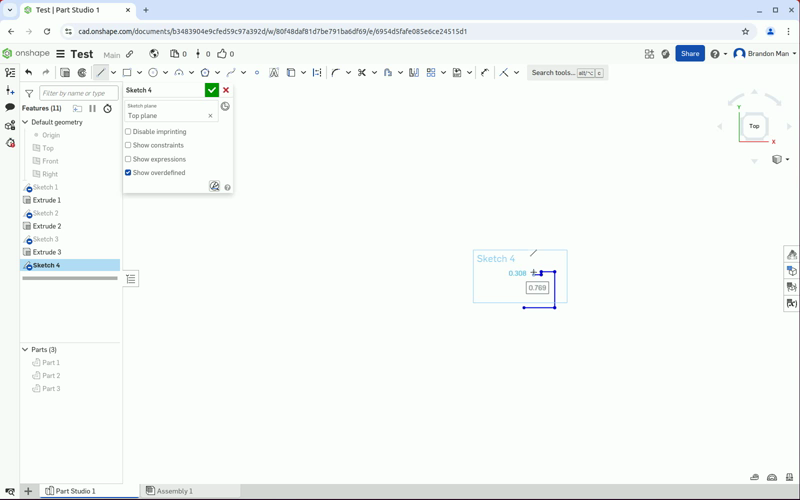
scroll(6)
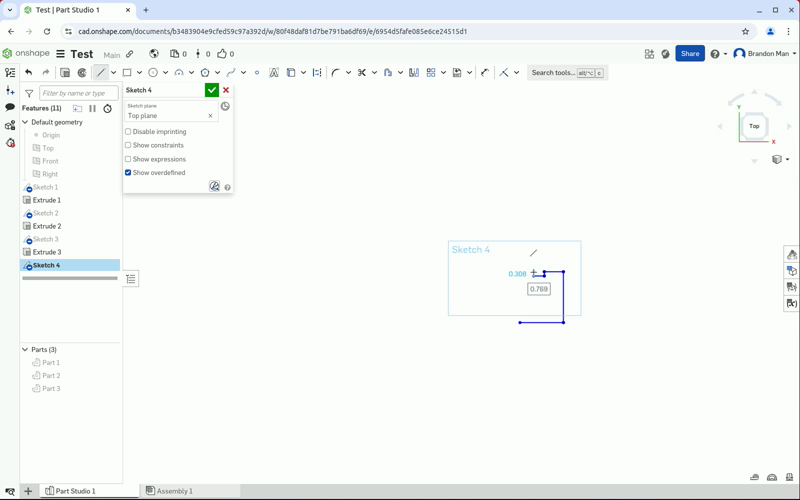
scroll(6)
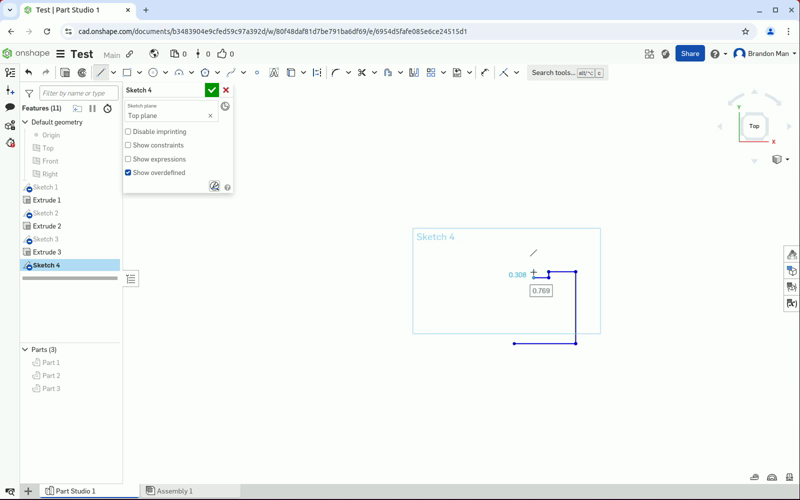
scroll(6)
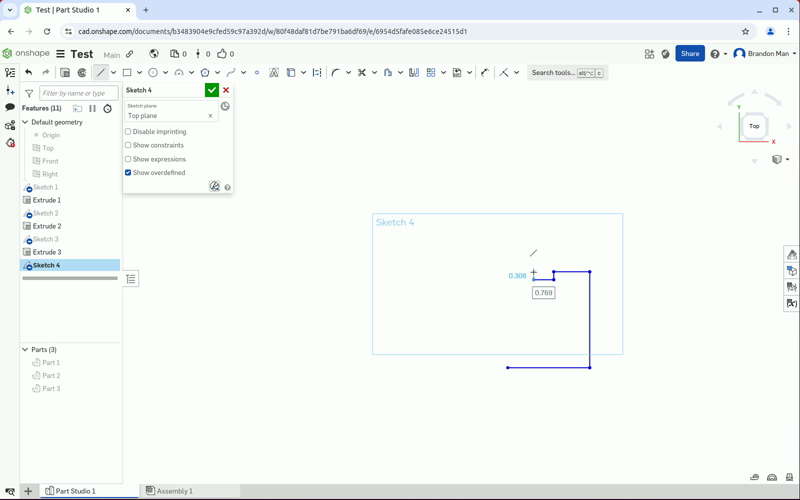
scroll(6)
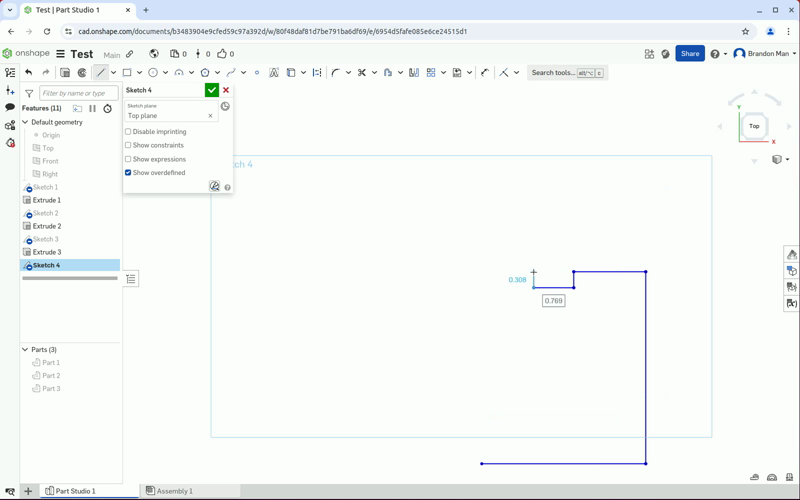
scroll(6)
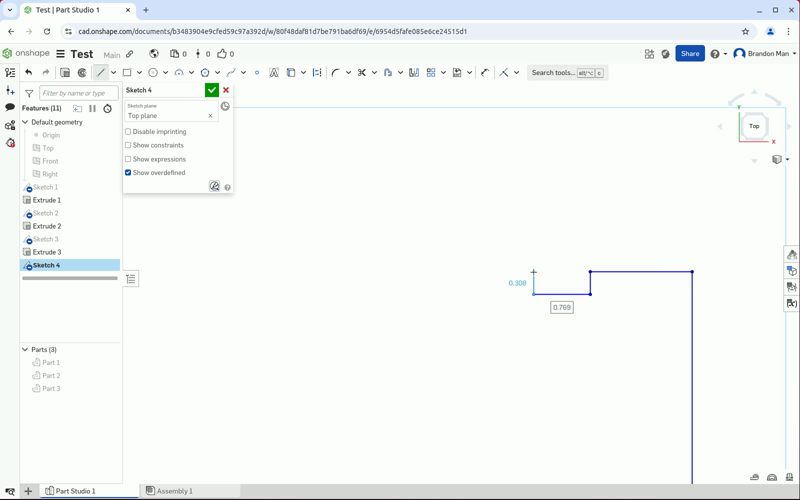
click(533, 271)
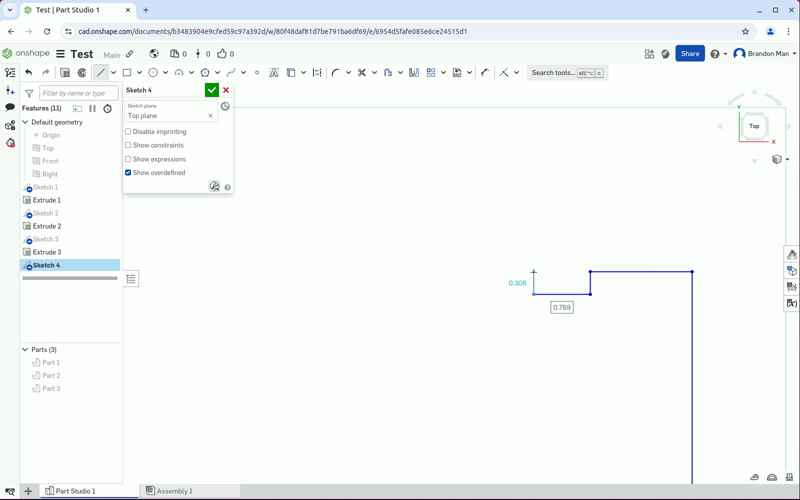
scroll(-6)
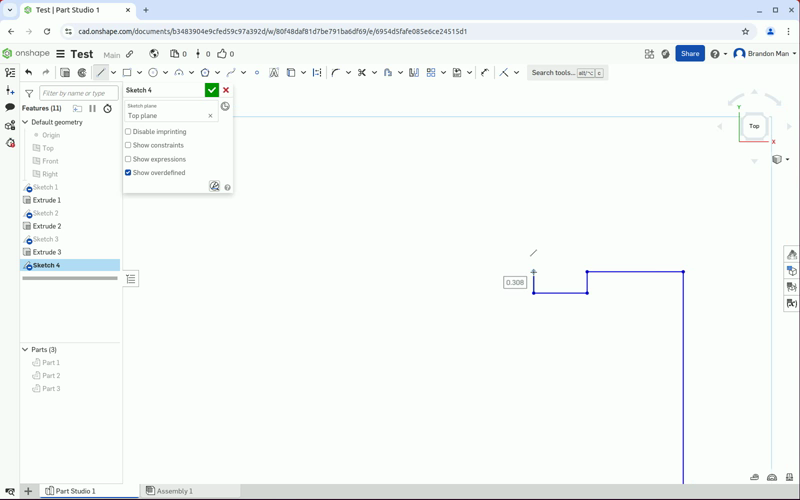
scroll(-6)
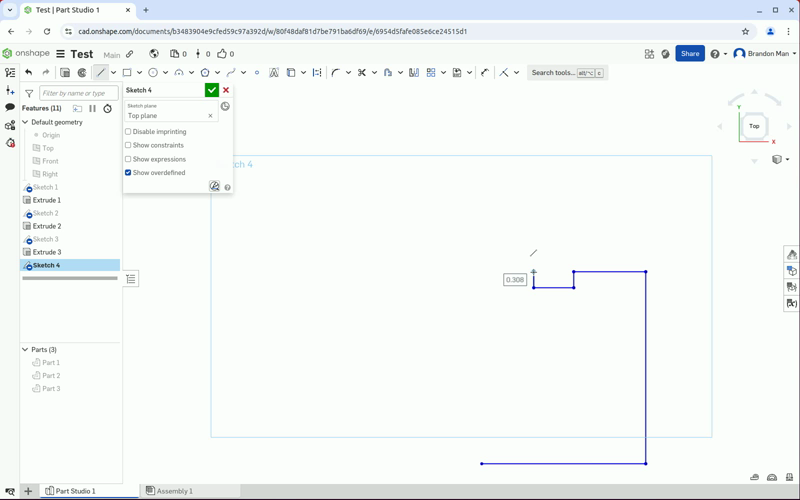
scroll(-6)
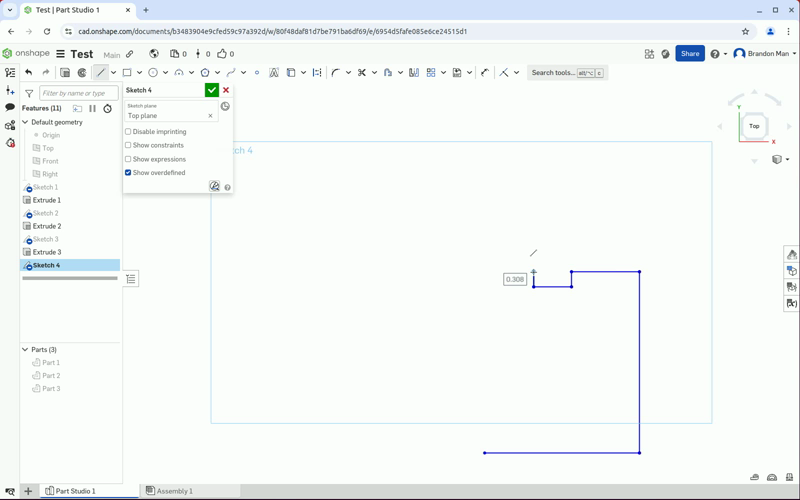
scroll(-6)
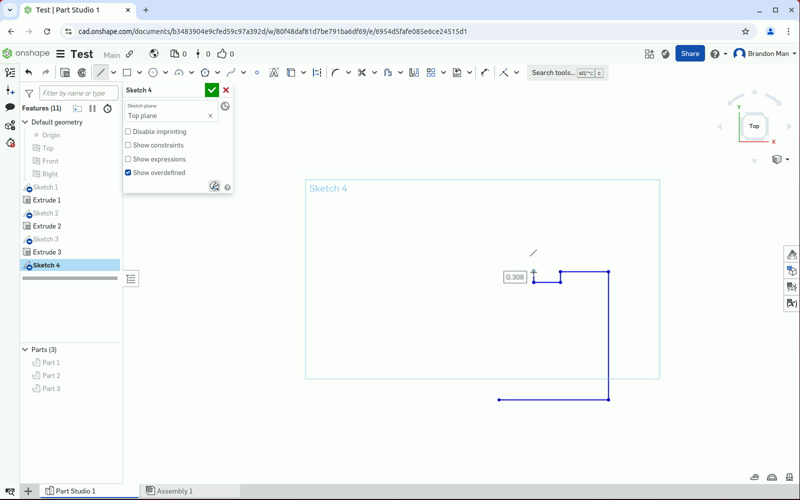
scroll(-6)
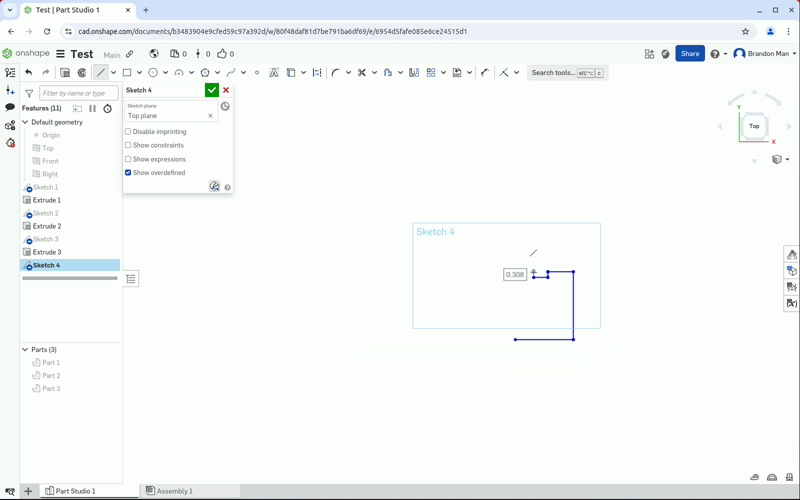
scroll(-6)
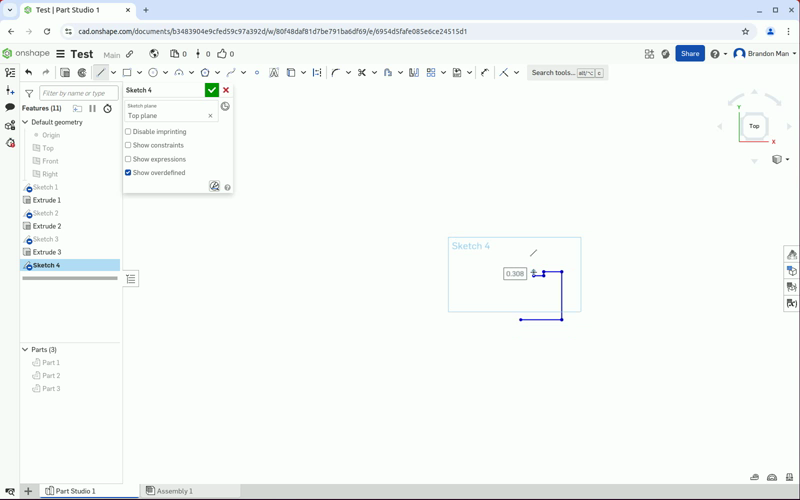
scroll(-6)
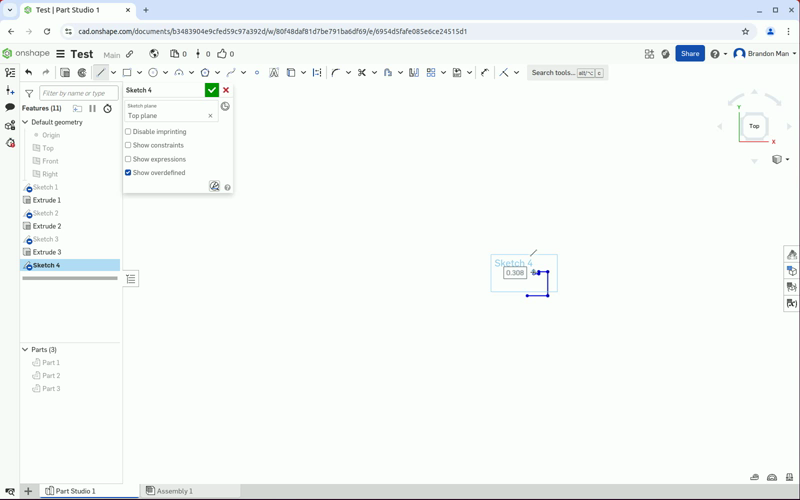
key_up(shift)
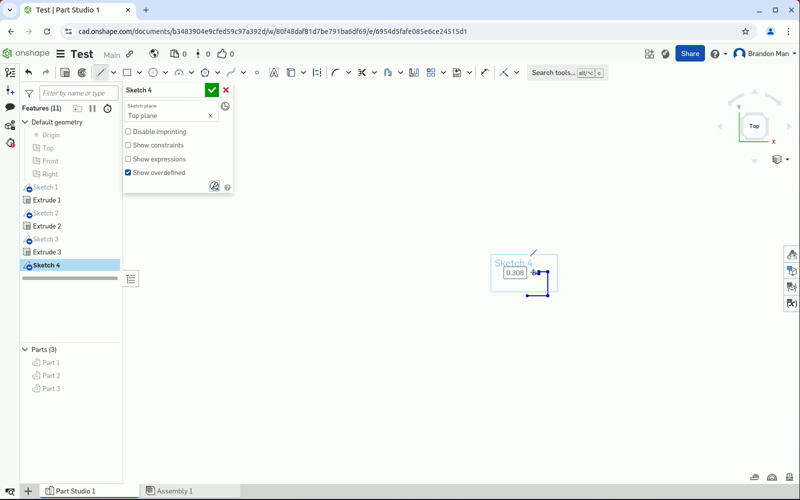
key_down(shift)
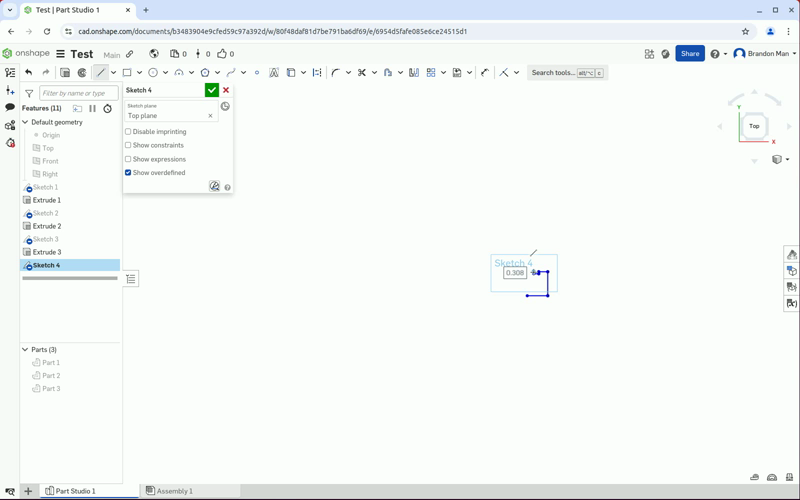
mouse_move(563, 271)
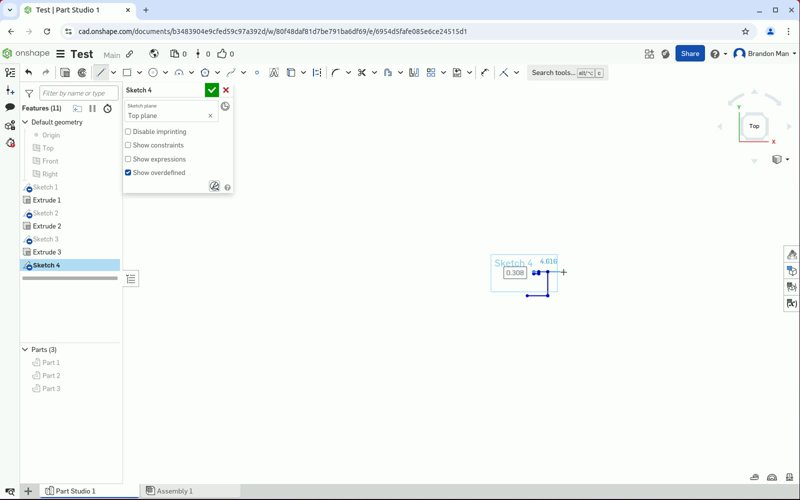
mouse_move(527, 271)
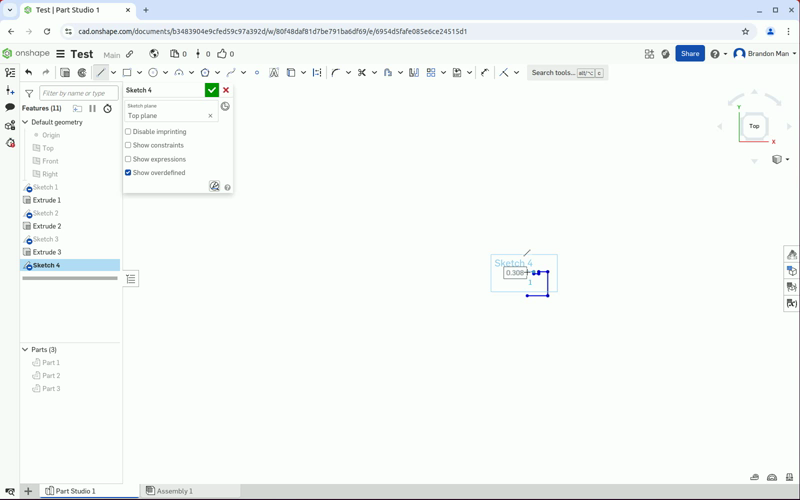
scroll(6)
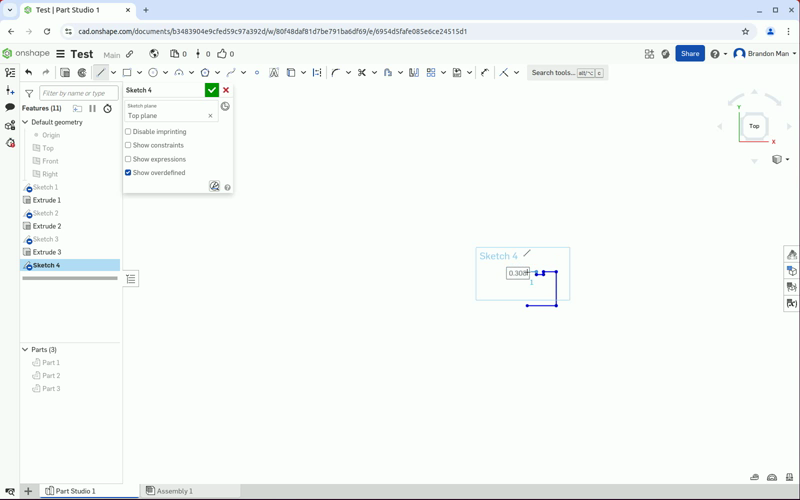
scroll(6)
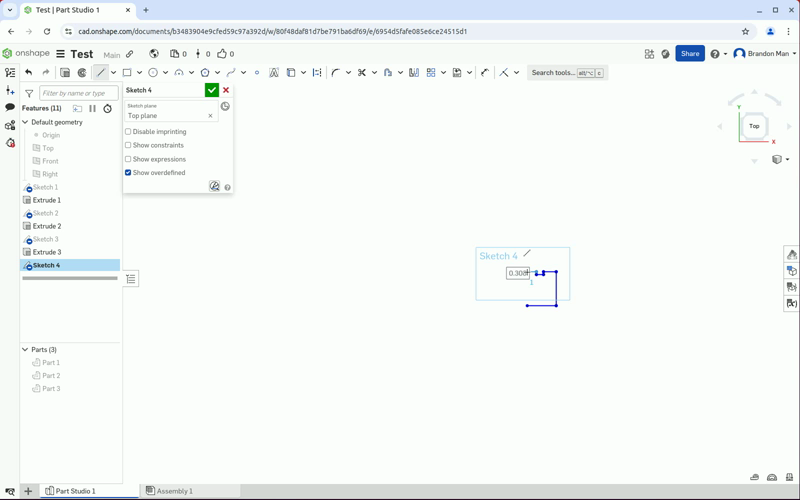
scroll(6)
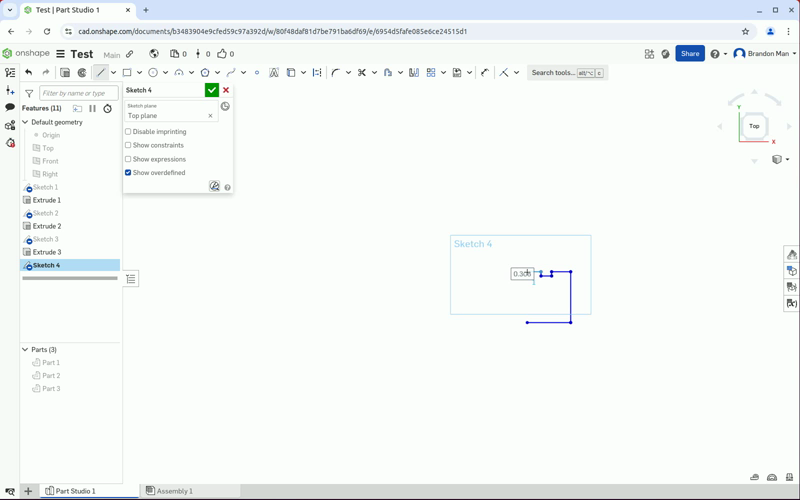
scroll(6)
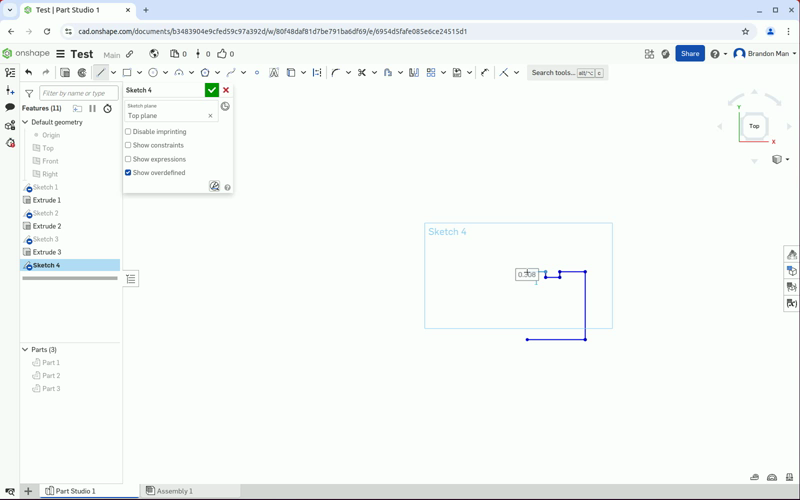
scroll(6)
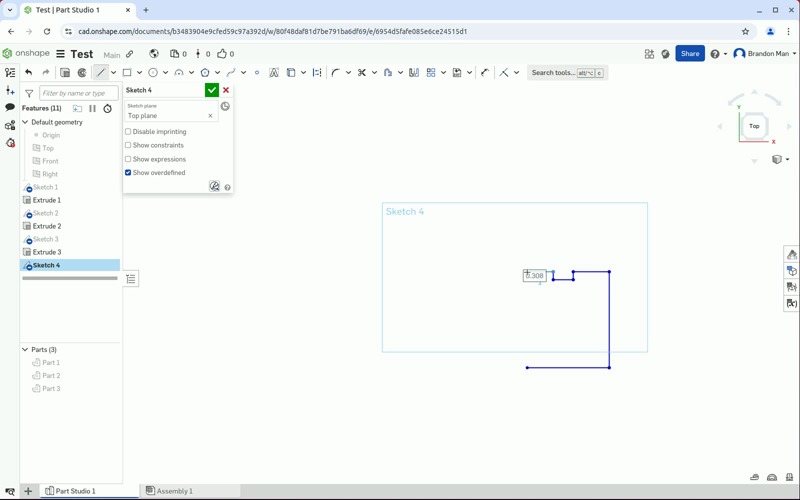
scroll(6)
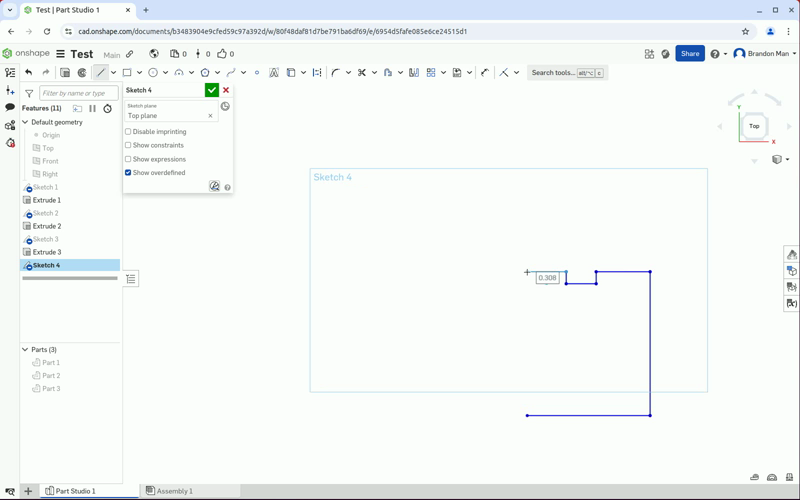
scroll(6)
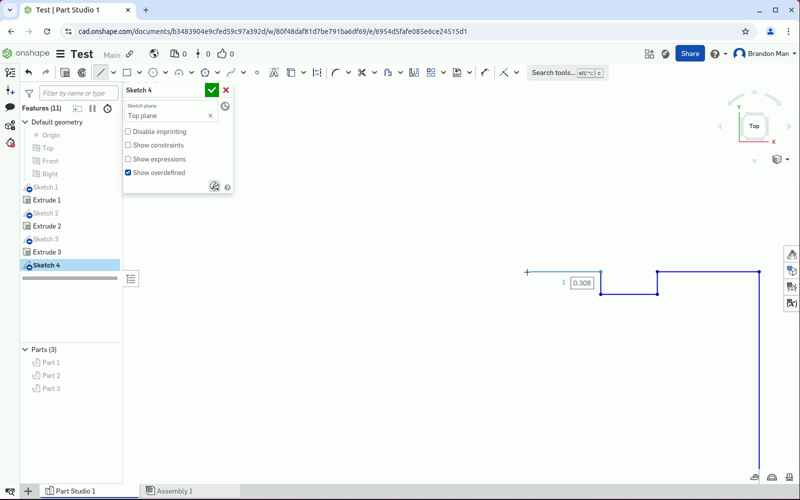
click(527, 271)
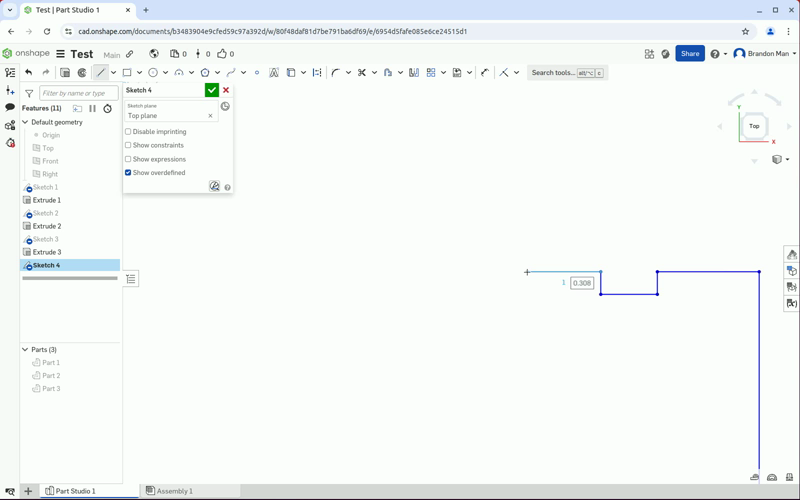
scroll(-6)
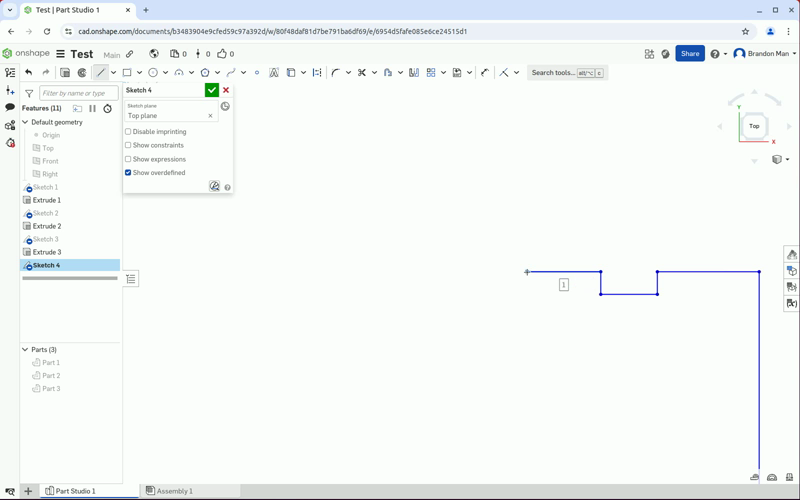
scroll(-6)
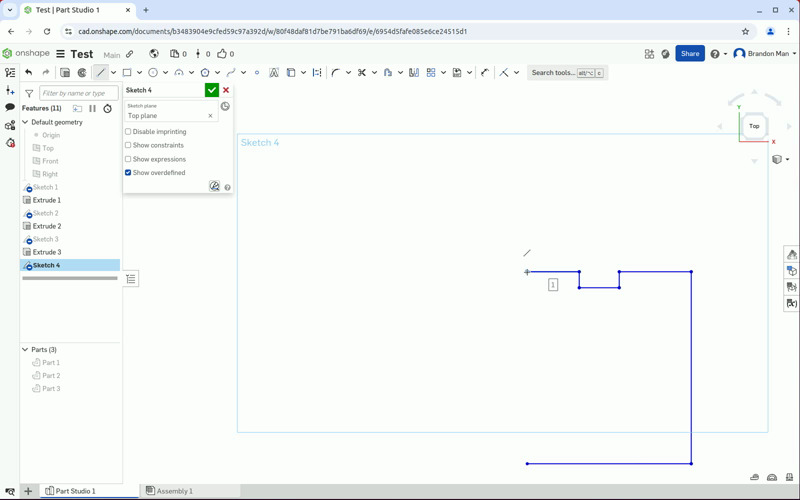
scroll(-6)
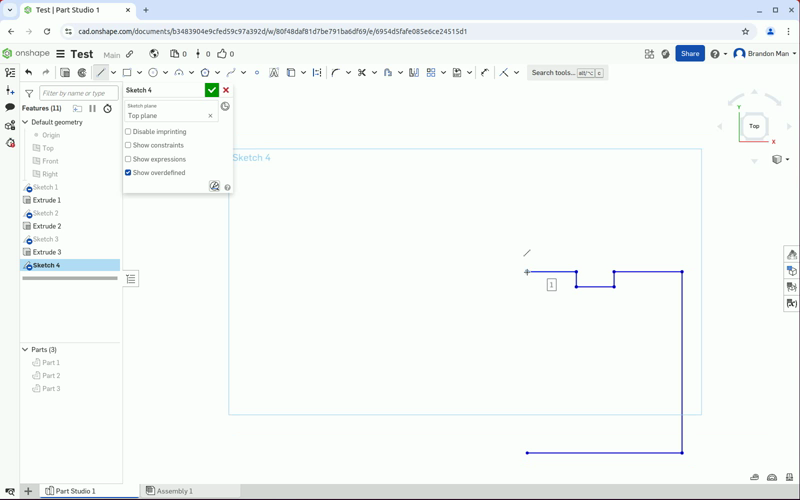
scroll(-6)
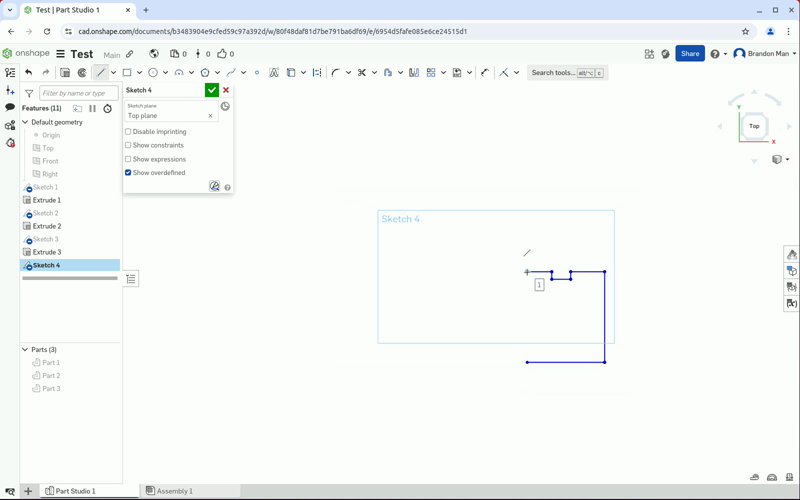
scroll(-6)
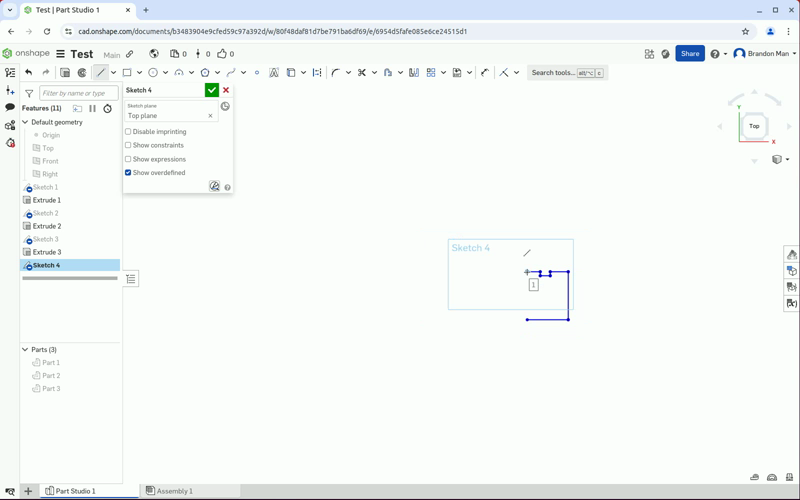
scroll(-6)
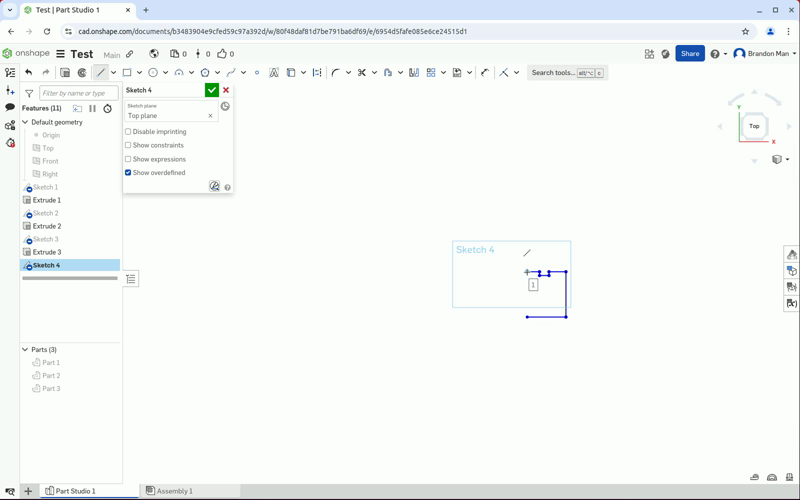
scroll(-6)
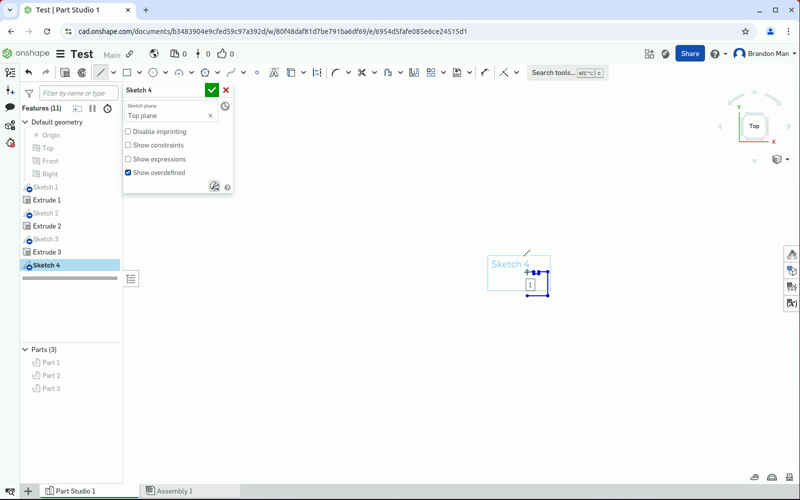
key_up(shift)
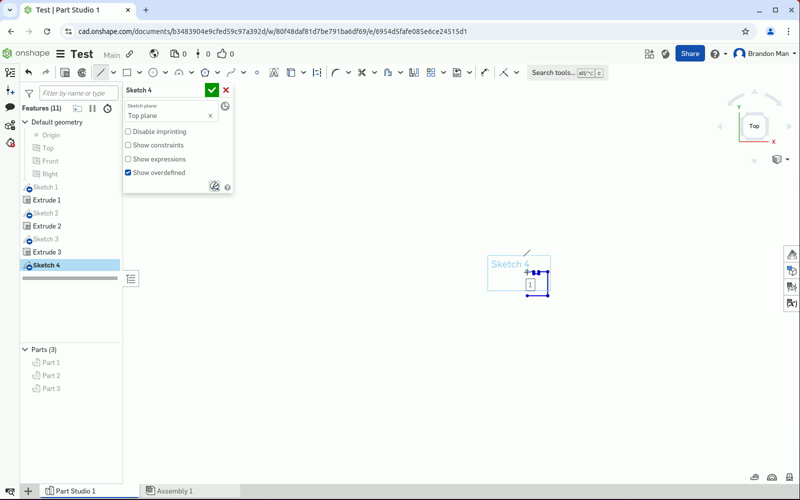
mouse_move(557, 271)
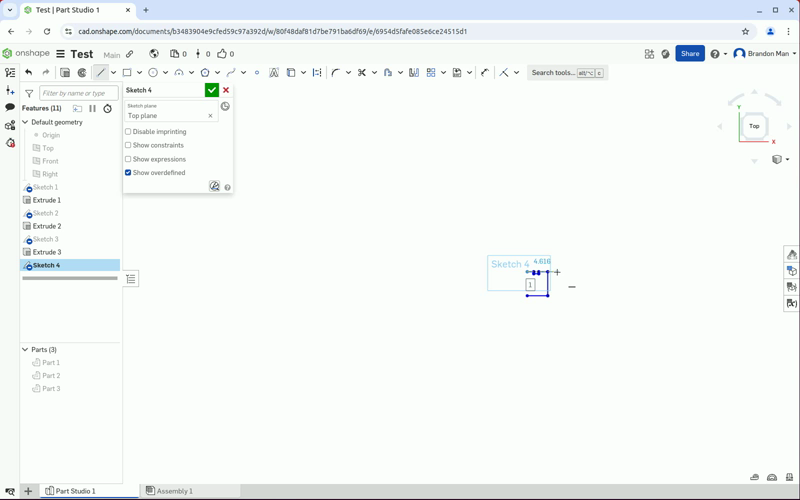
key_down(shift)
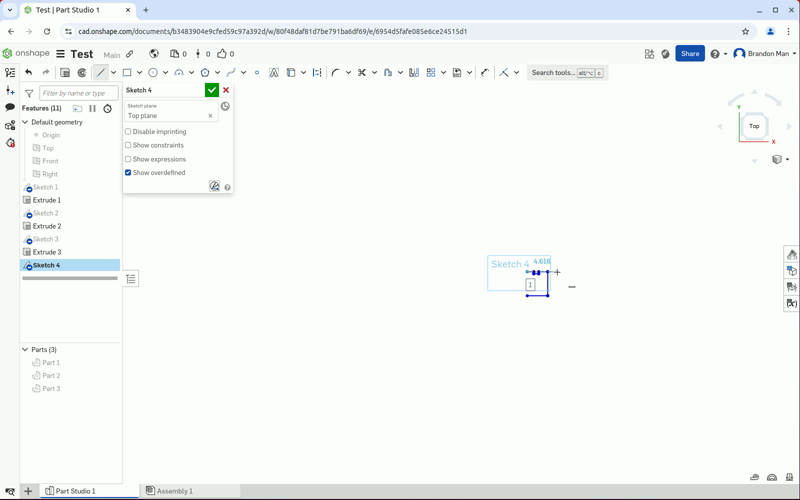
mouse_move(527, 295)
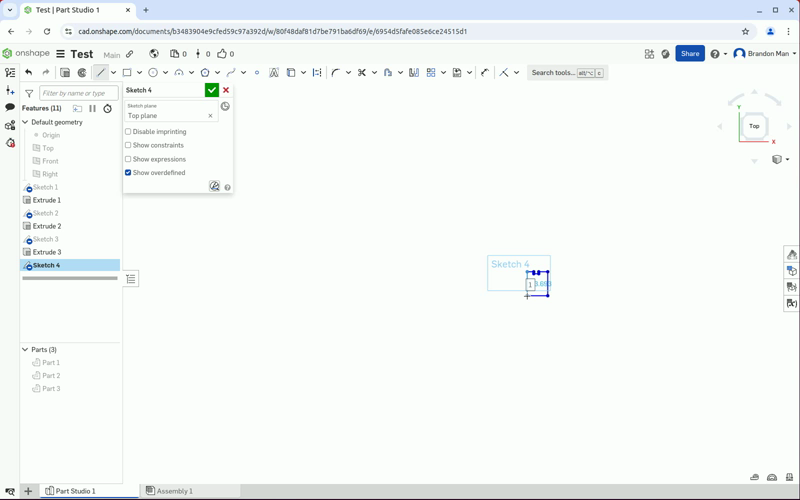
key_up(shift)
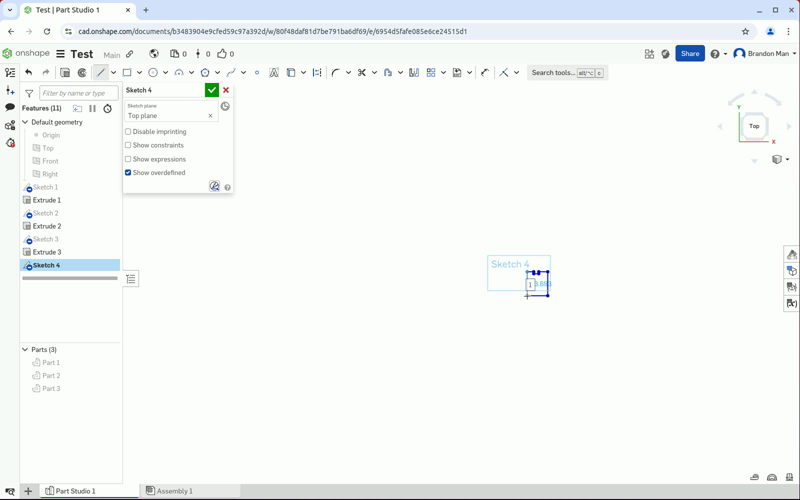
click(527, 295)
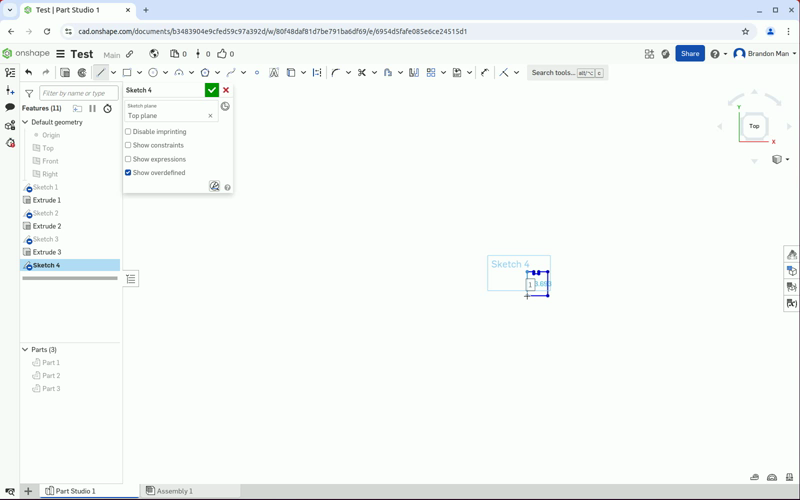
key(esc)
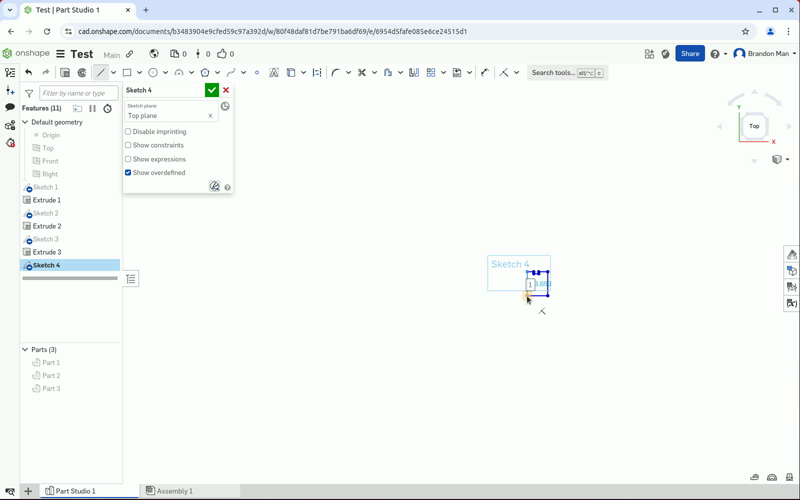
mouse_move(535, 287)
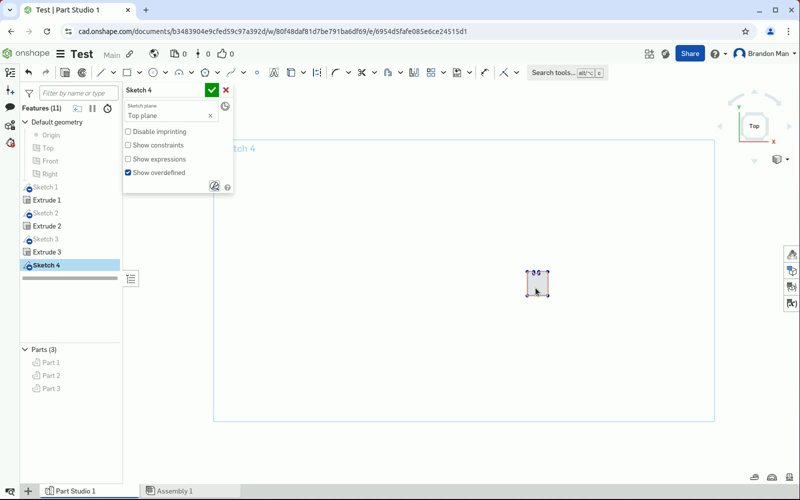
scroll(6)
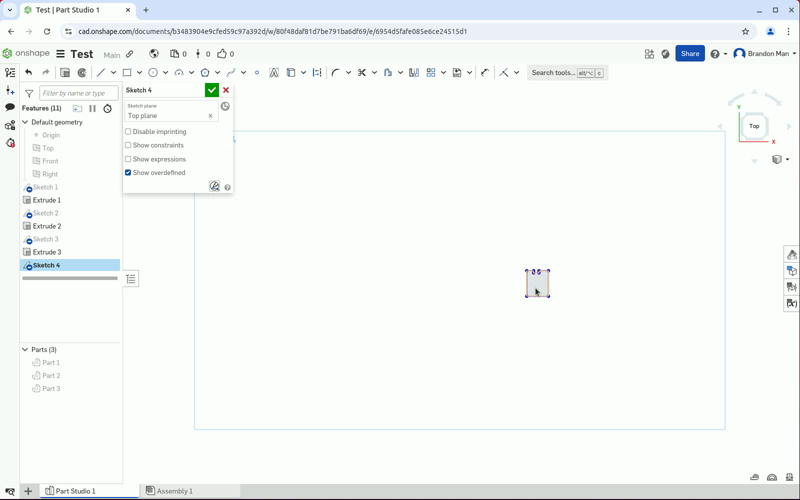
scroll(6)
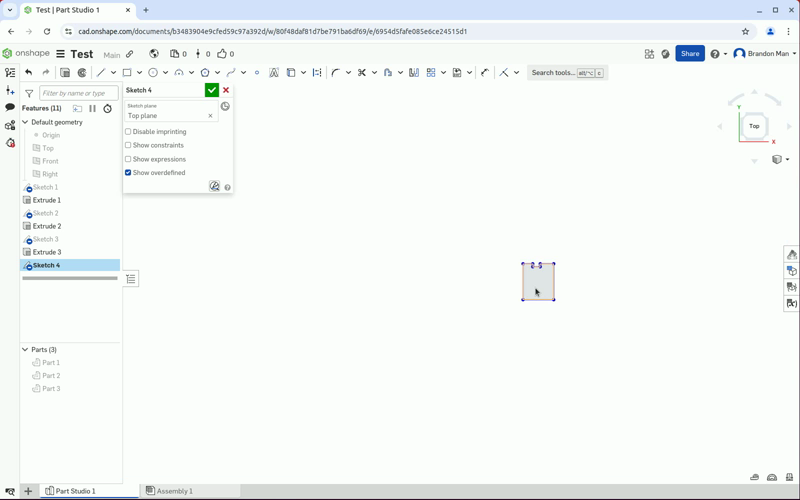
scroll(6)
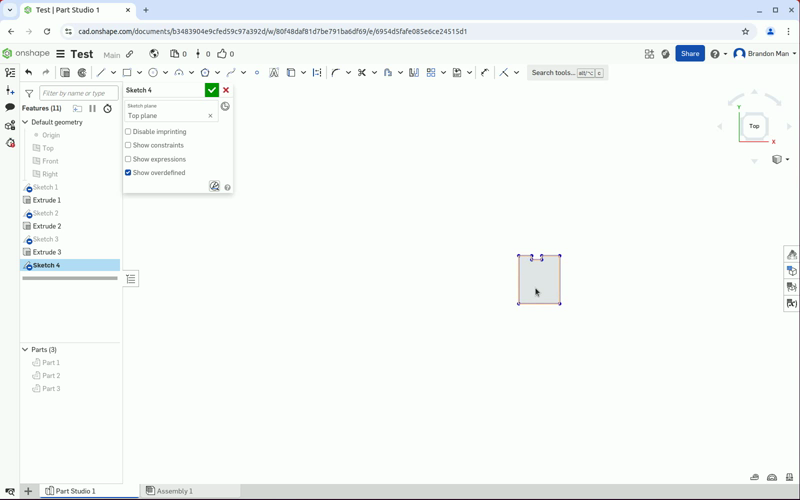
scroll(6)
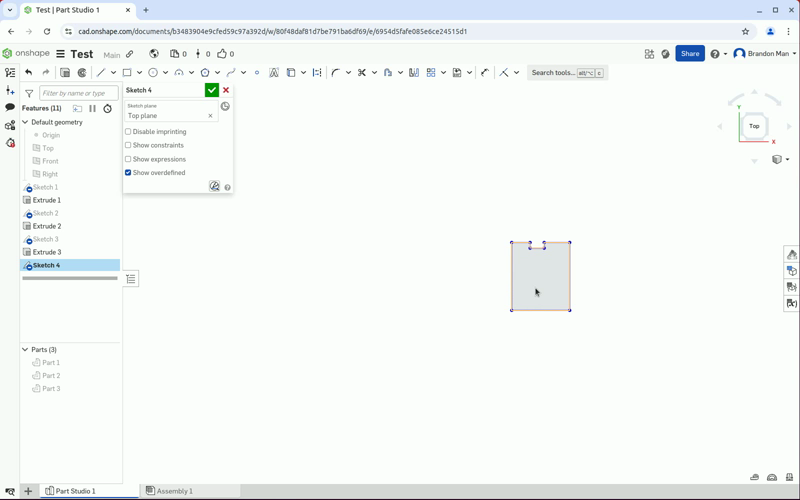
scroll(6)
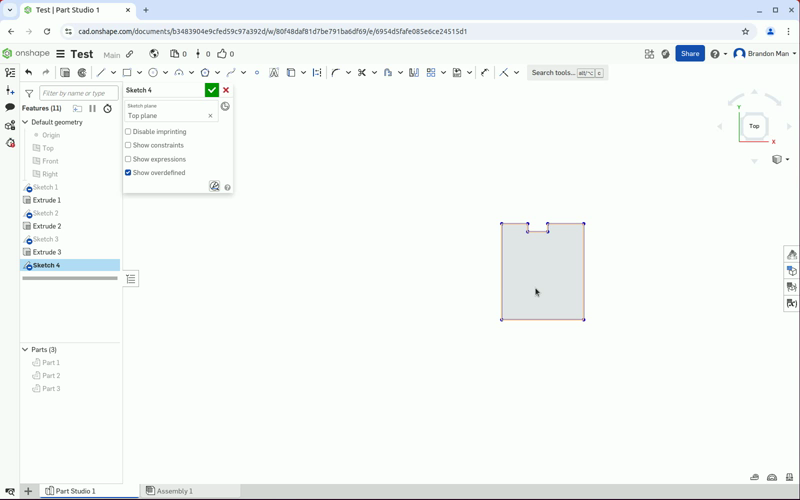
scroll(6)
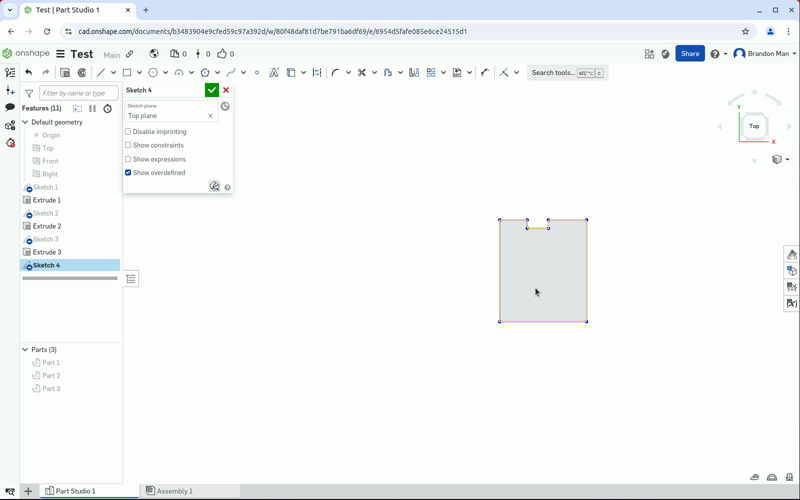
scroll(6)
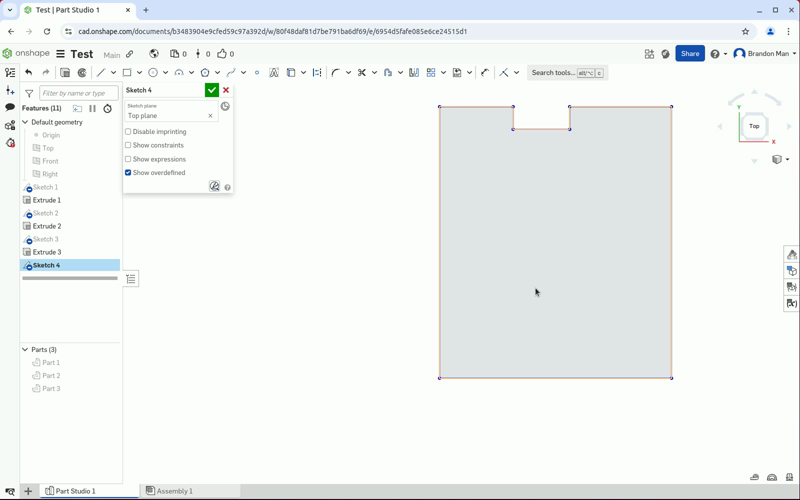
click(535, 287)
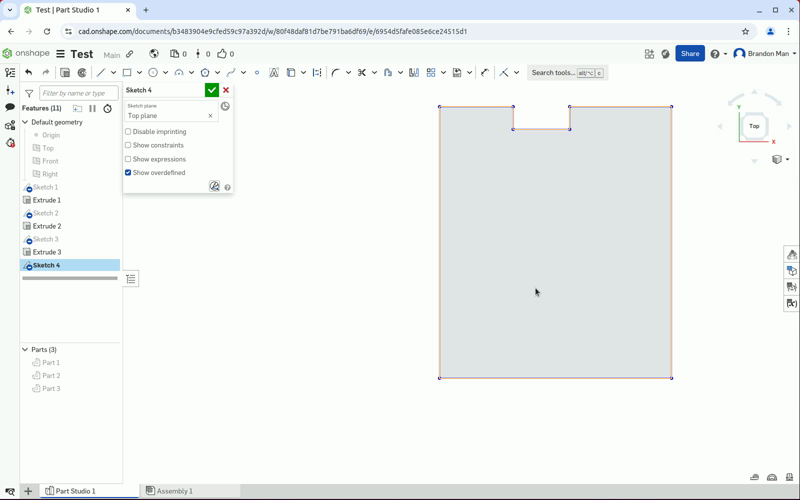
scroll(-6)
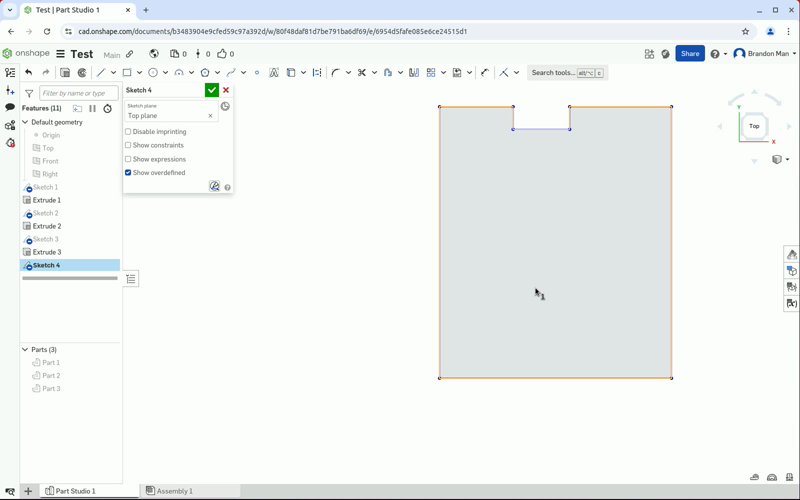
scroll(-6)
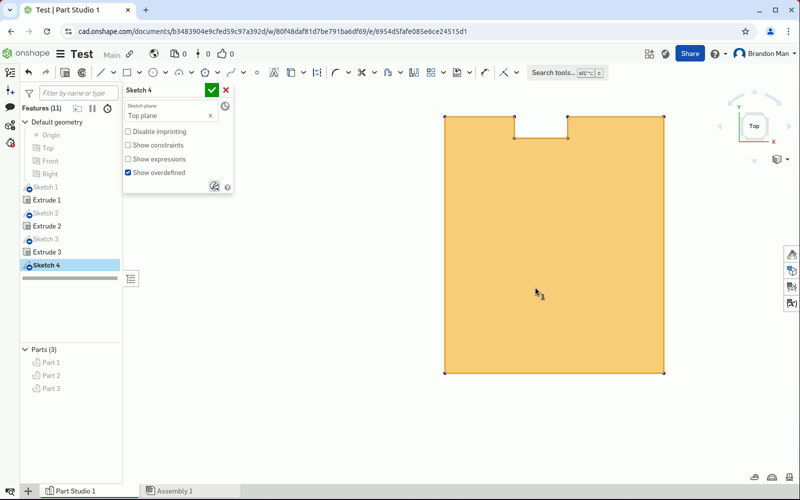
scroll(-6)
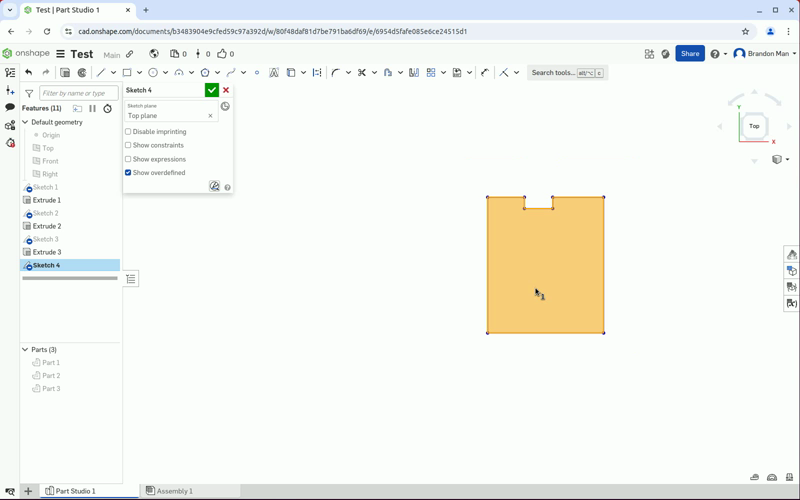
scroll(-6)
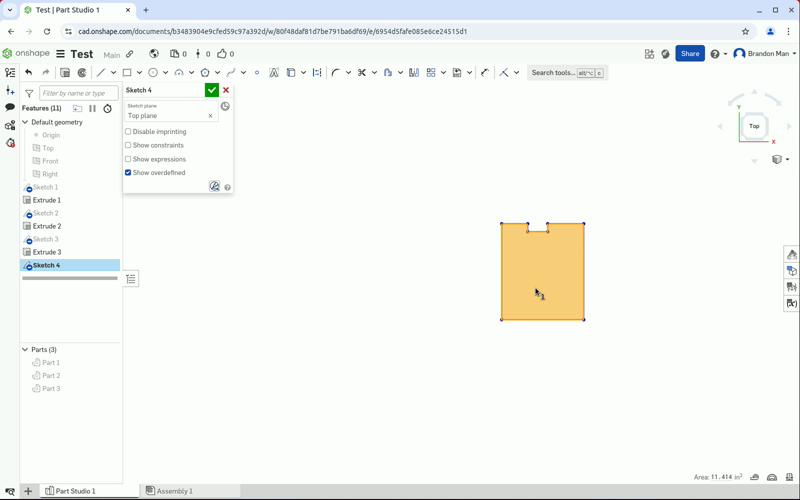
scroll(-6)
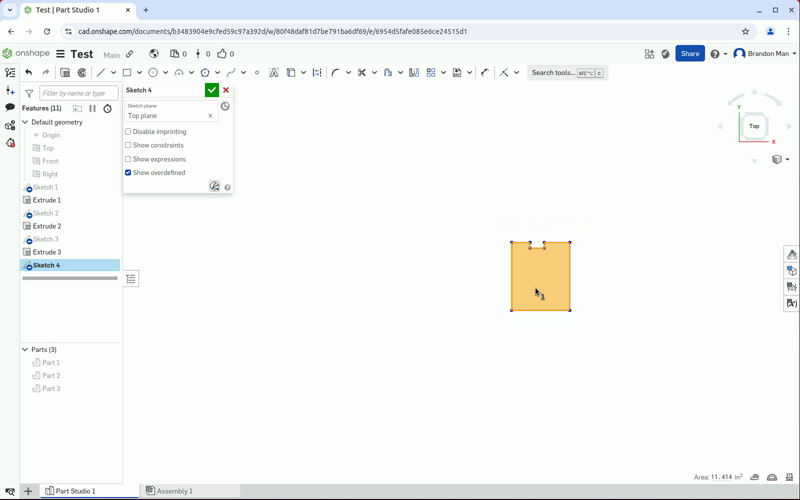
scroll(-6)
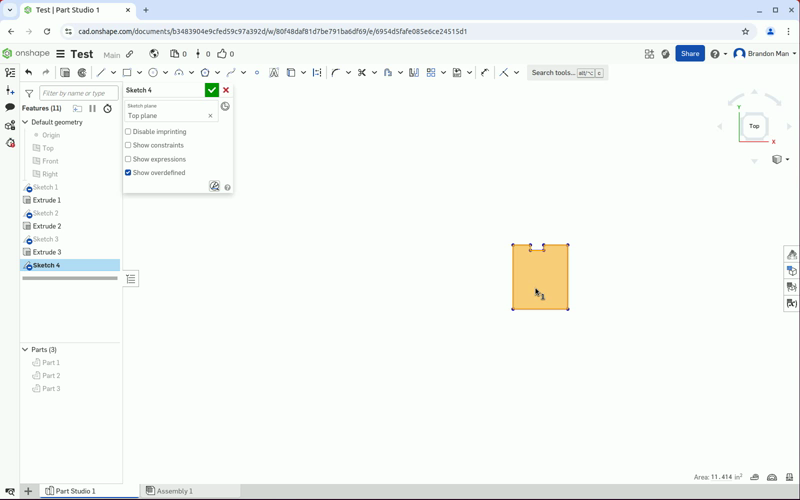
scroll(-6)
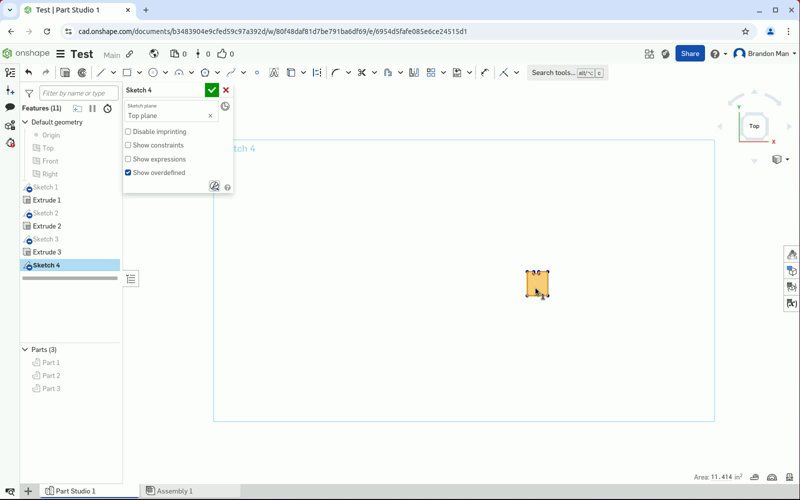
mouse_move(73, 352)
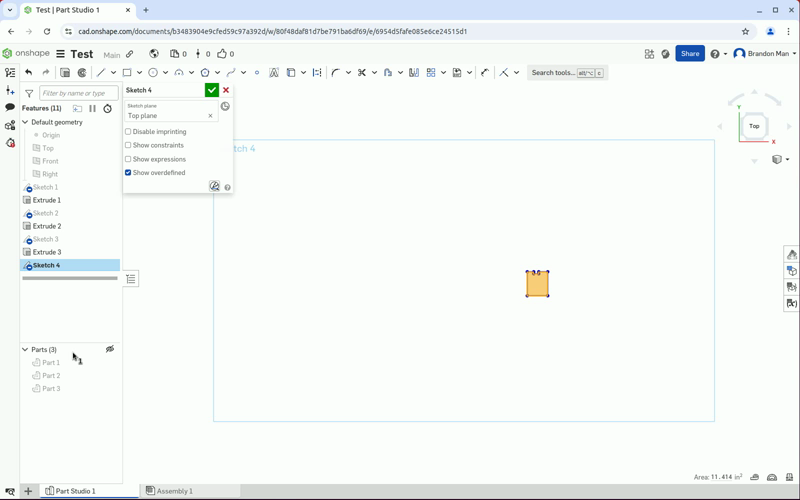
key(shift+y)
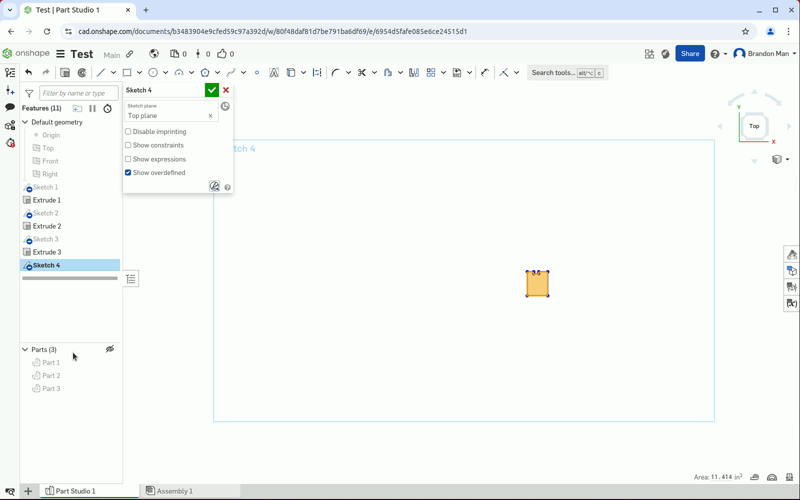
key(shift+e)
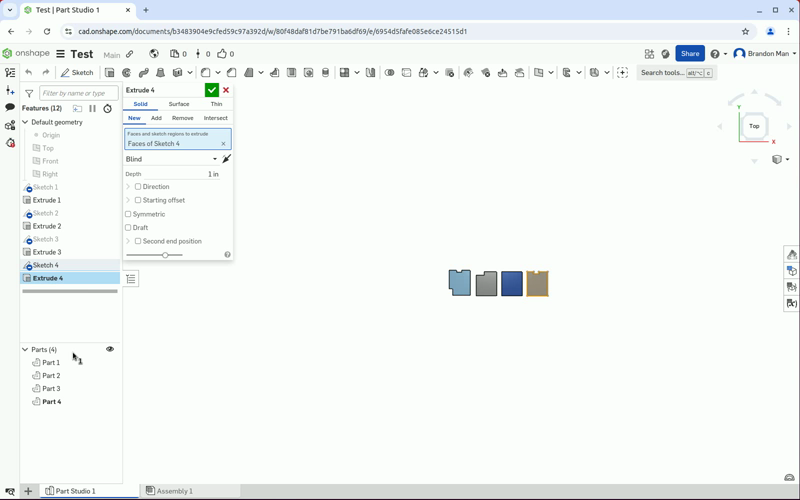
mouse_move(143, 106)
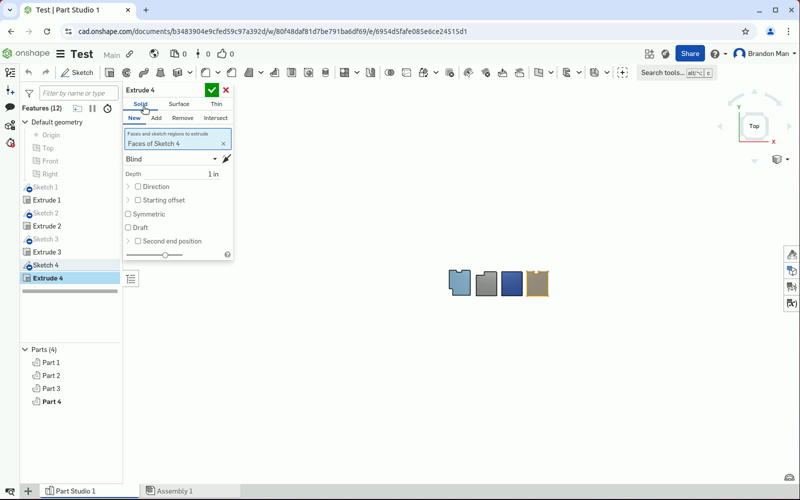
click(143, 106)
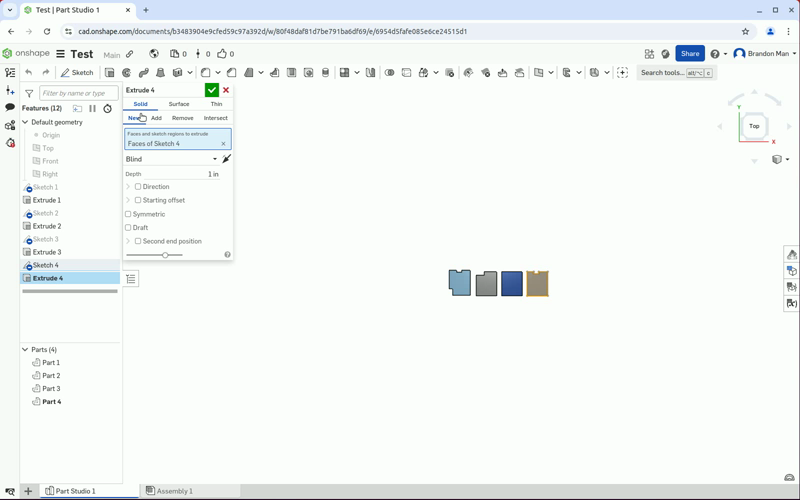
mouse_move(137, 120)
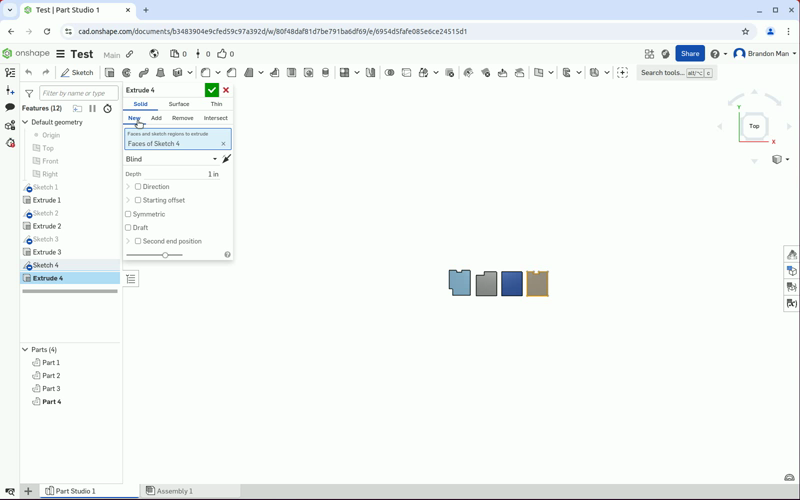
click(137, 120)
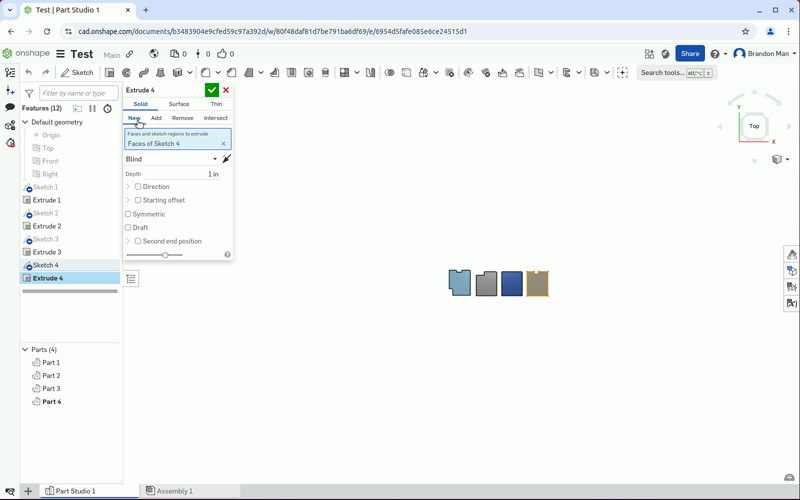
key(tab, 4)
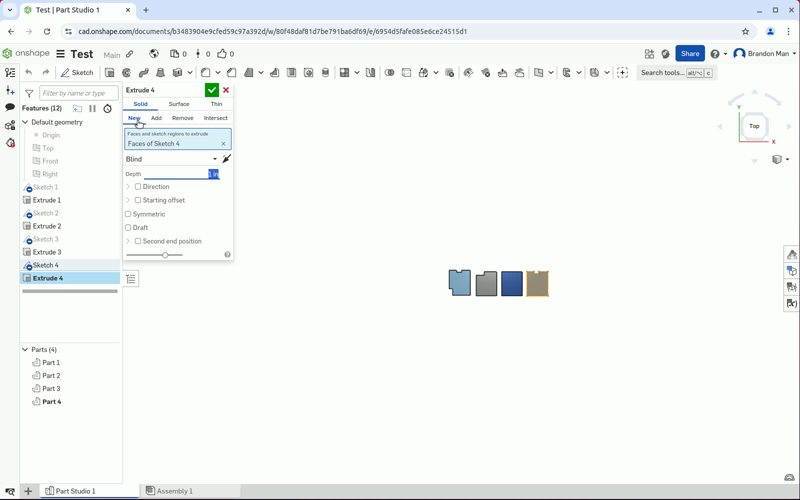
text(0.241)
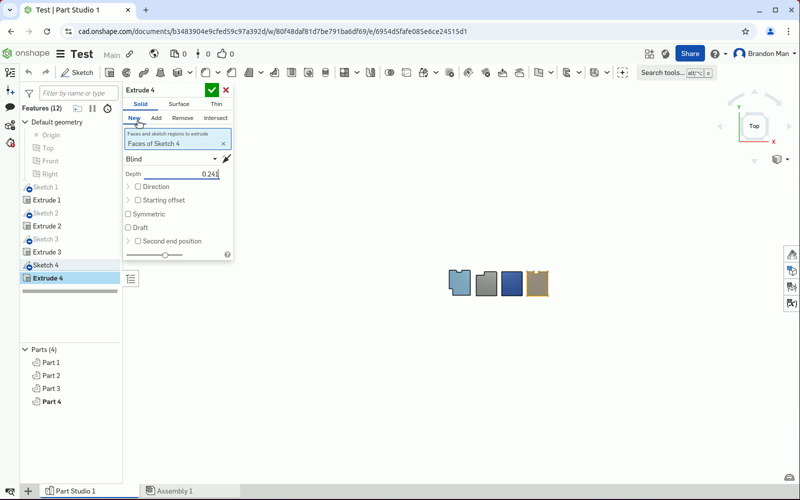
key(enter)
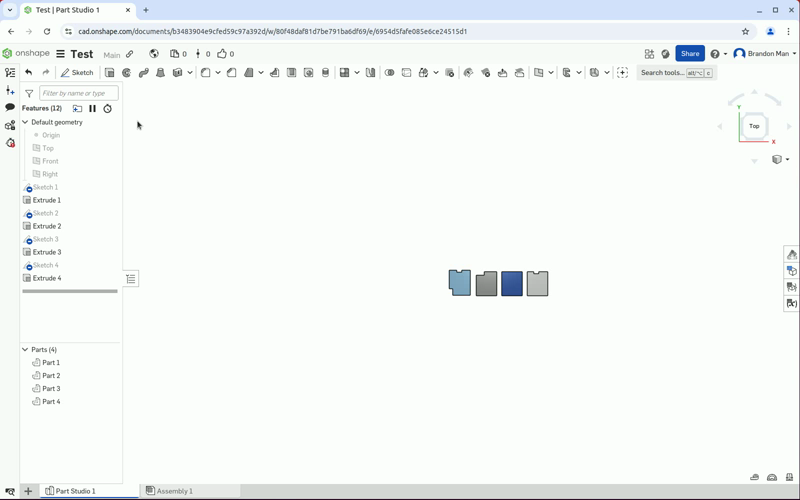
key(shift+h)
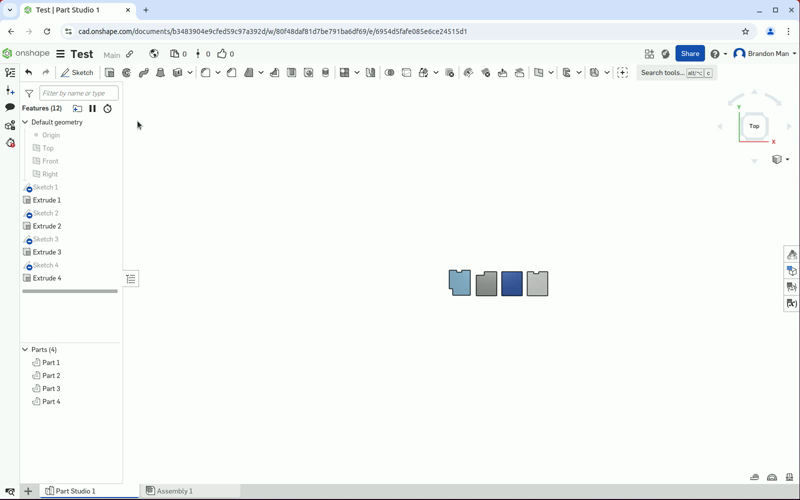
key(shift+h)
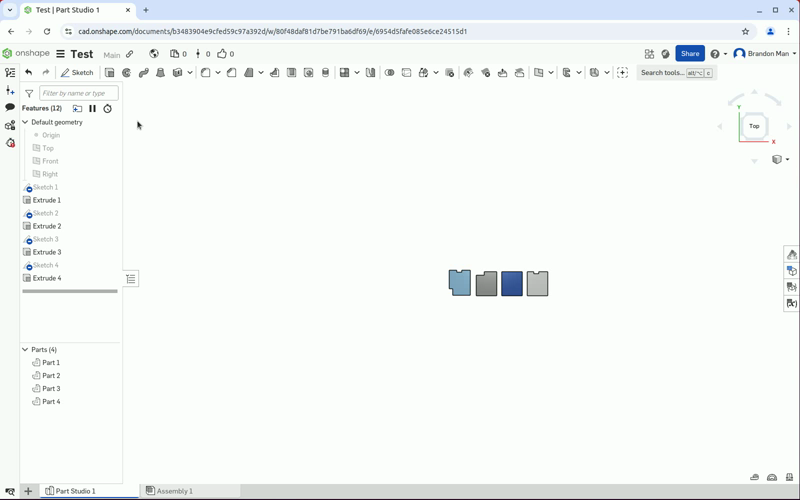
mouse_move(73, 189)
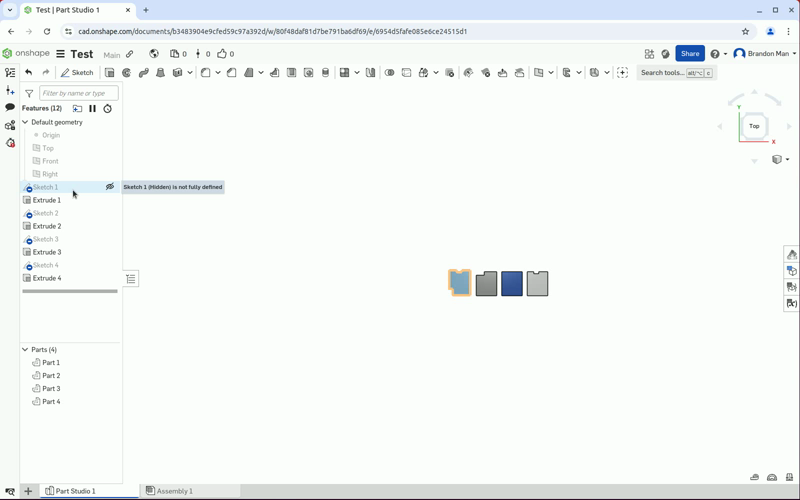
click(73, 189)
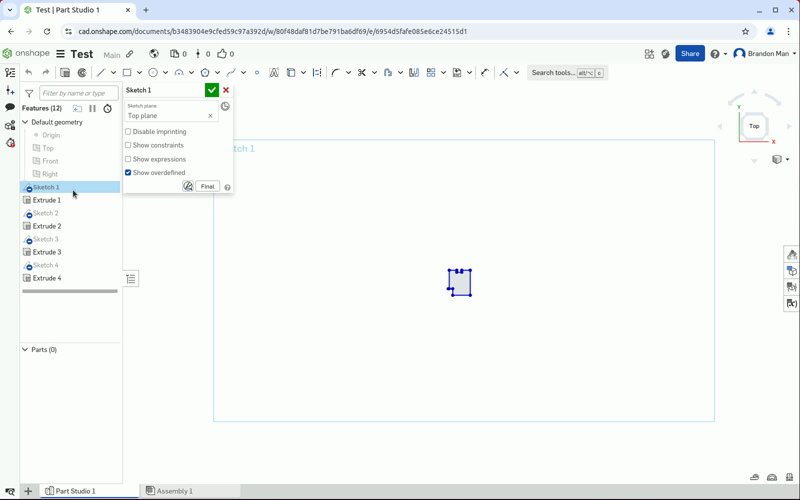
mouse_move(229, 92)
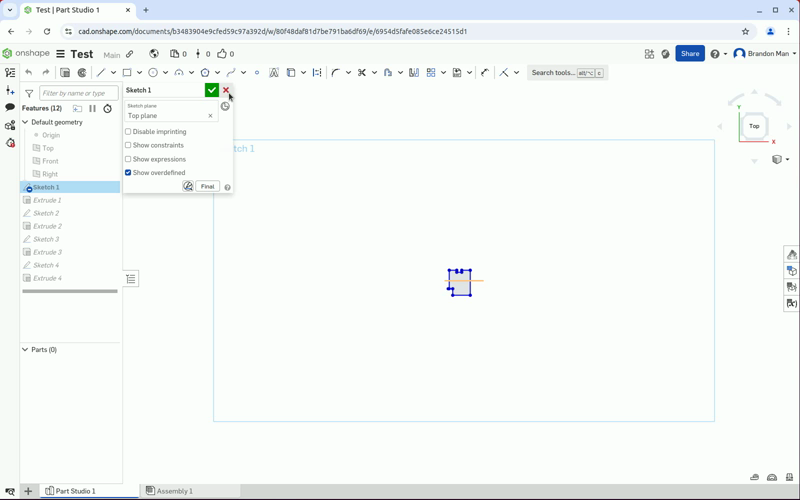
click(229, 92)
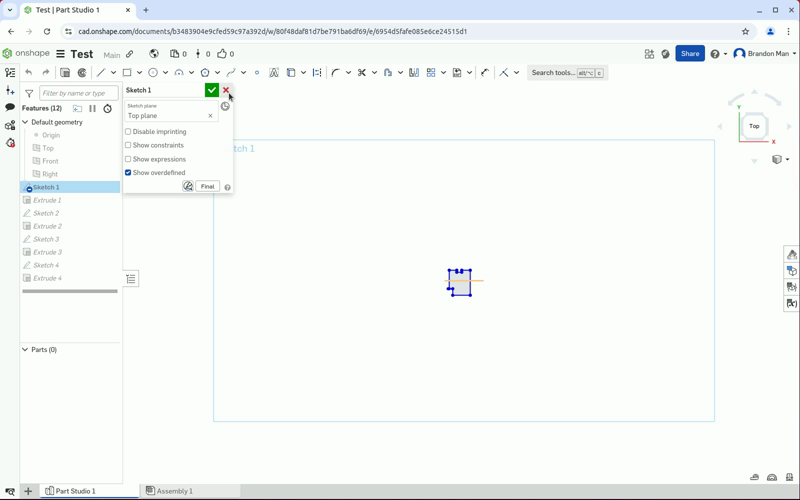
key(shift+s)
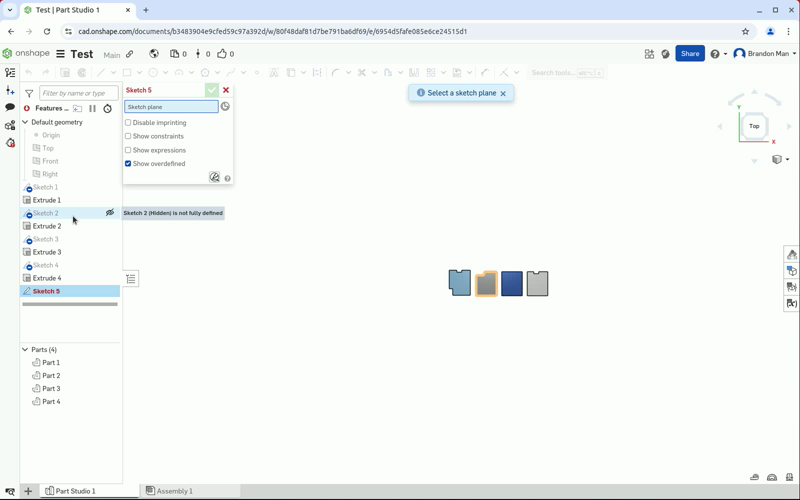
scroll(3)
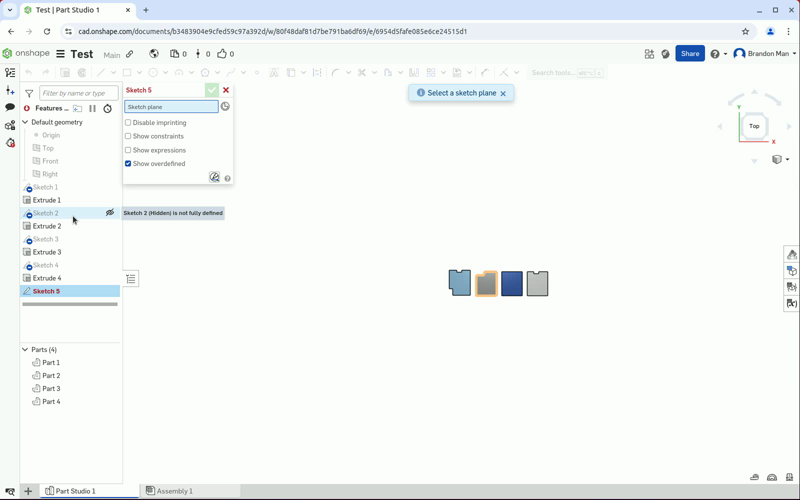
mouse_move(73, 150)
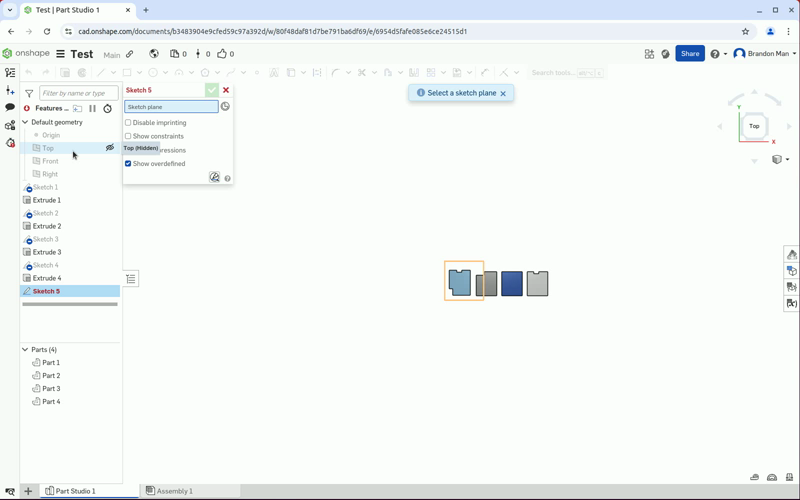
click(73, 150)
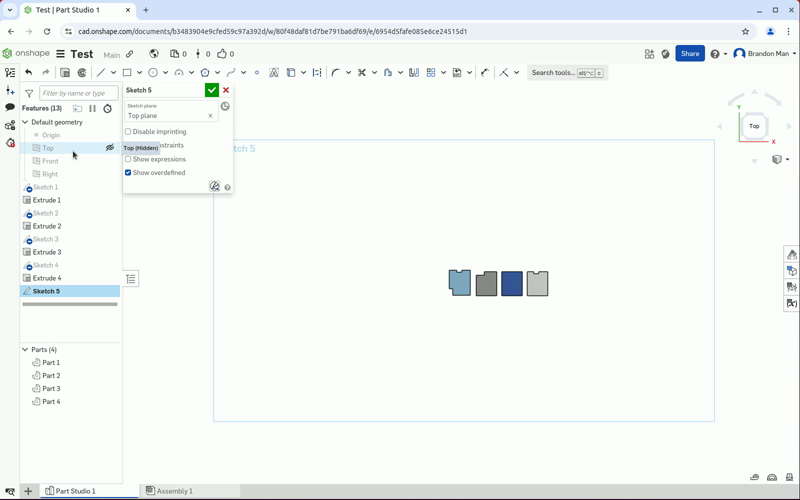
mouse_move(73, 352)
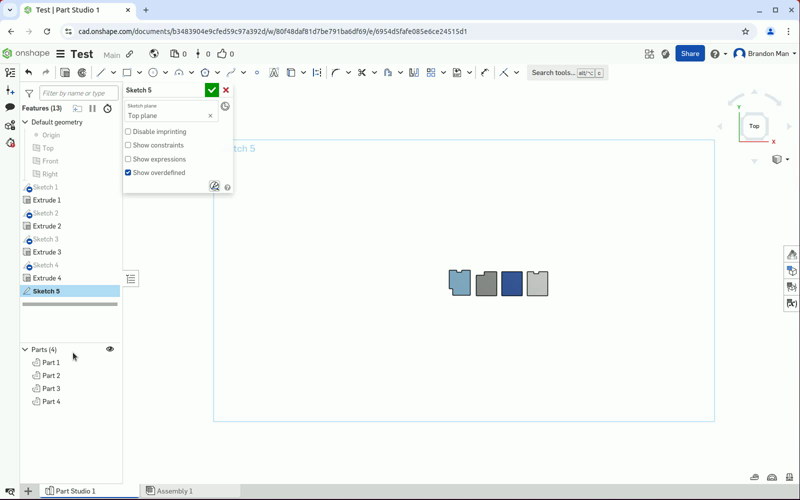
key(y)
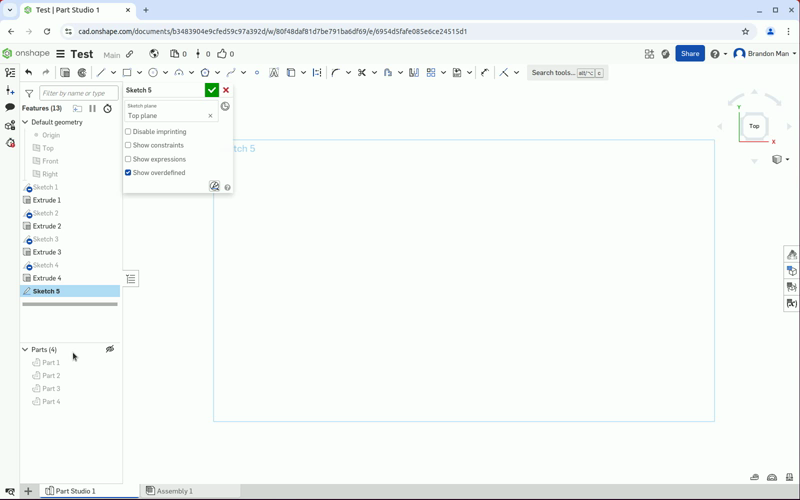
key(l)
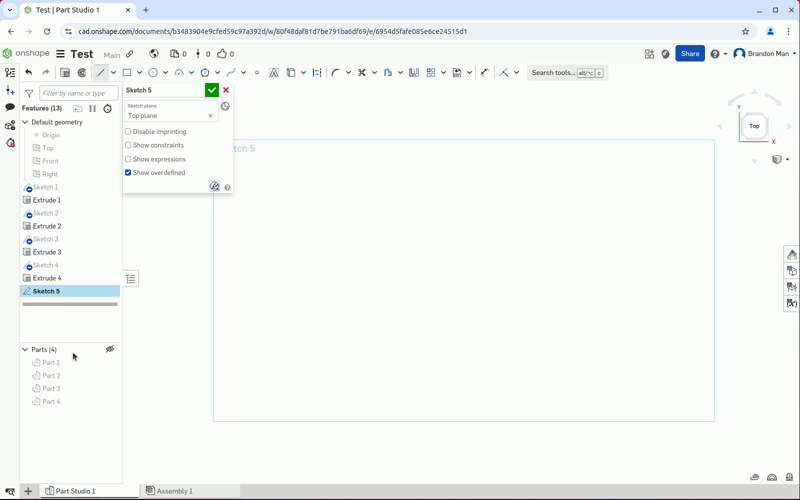
key_down(shift)
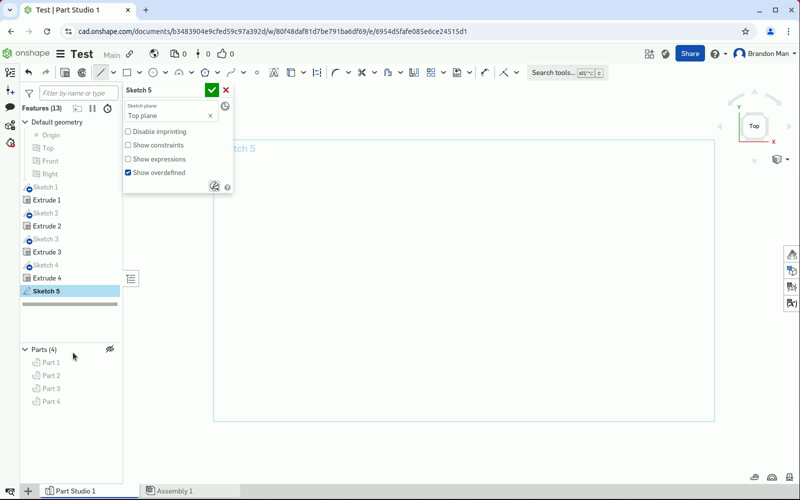
mouse_move(553, 295)
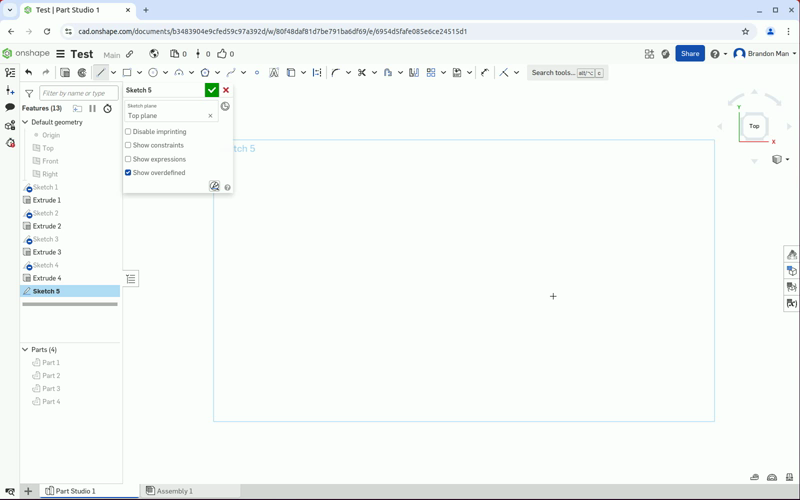
click(553, 295)
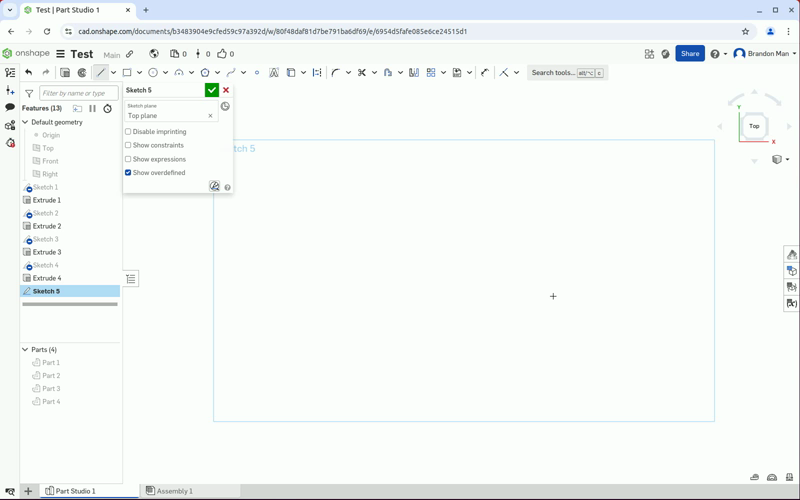
key_up(shift)
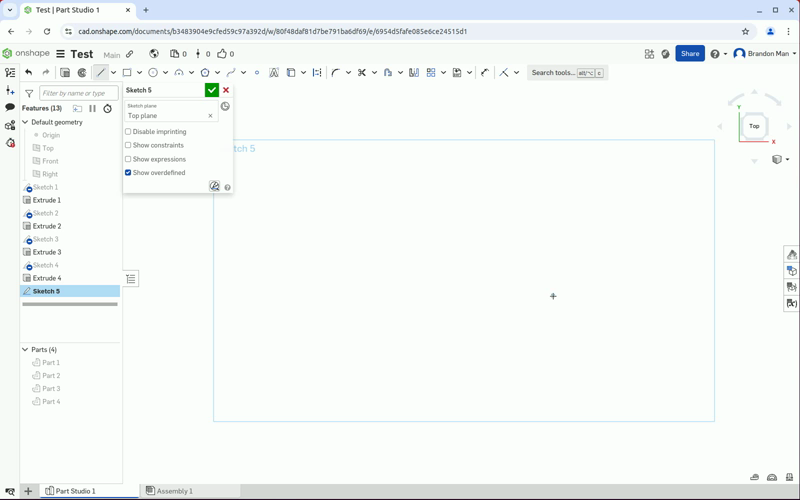
key_down(shift)
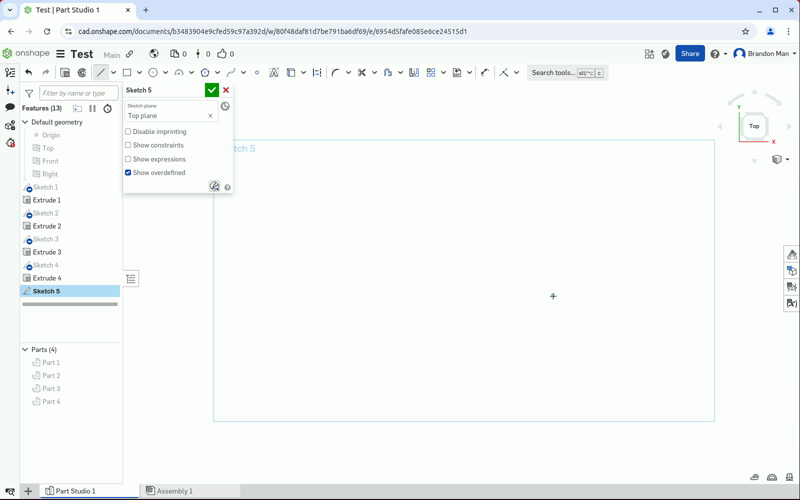
mouse_move(583, 295)
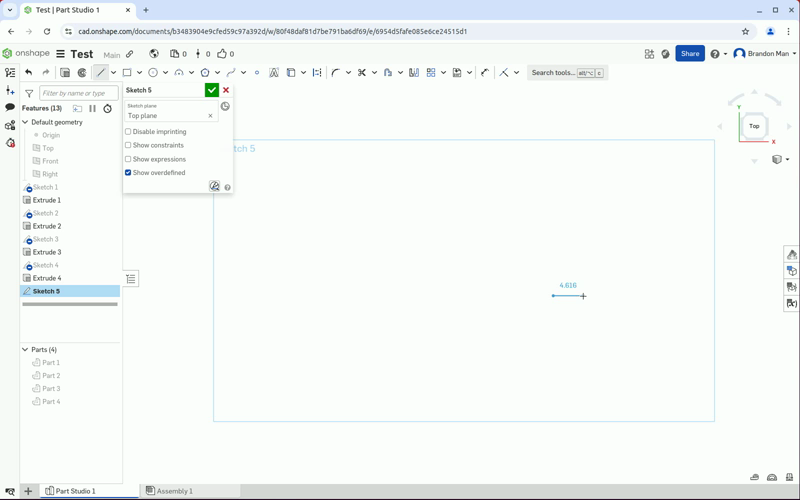
mouse_move(573, 295)
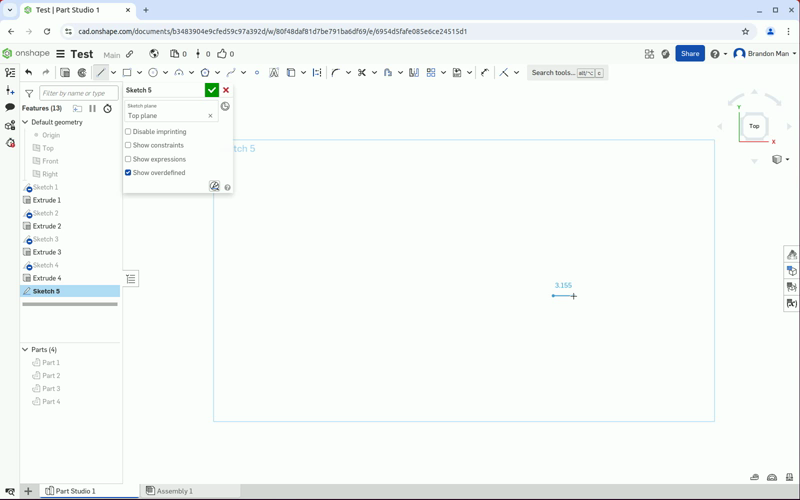
click(573, 295)
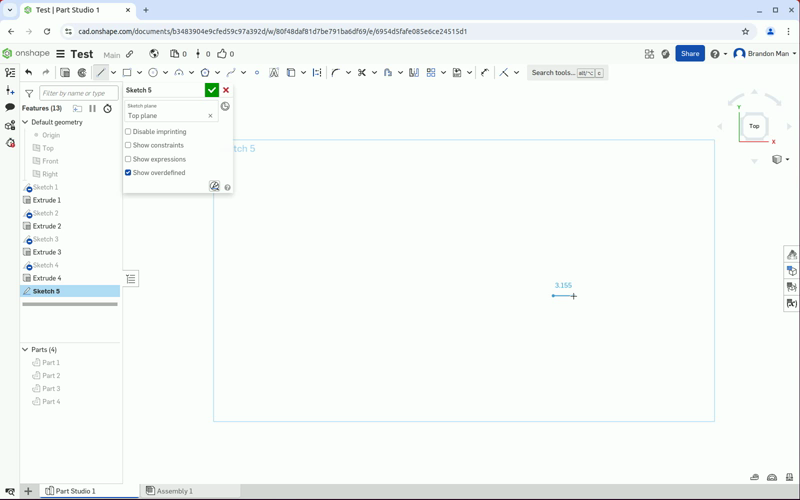
key_up(shift)
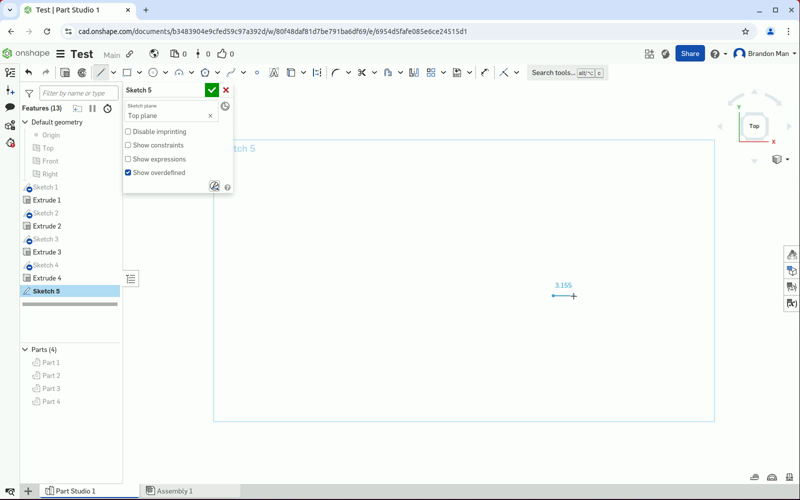
key_down(shift)
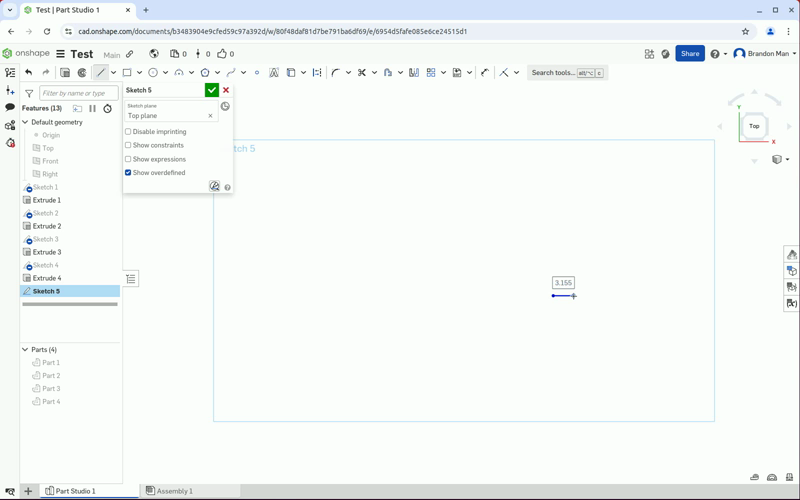
mouse_move(589, 295)
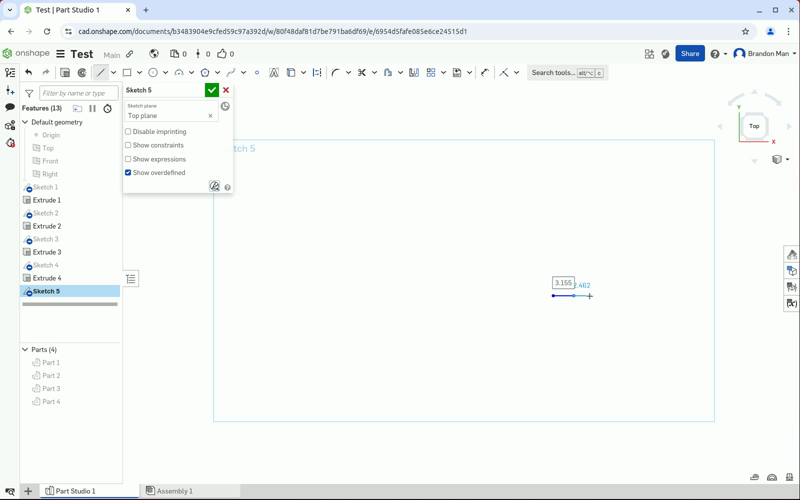
mouse_move(573, 271)
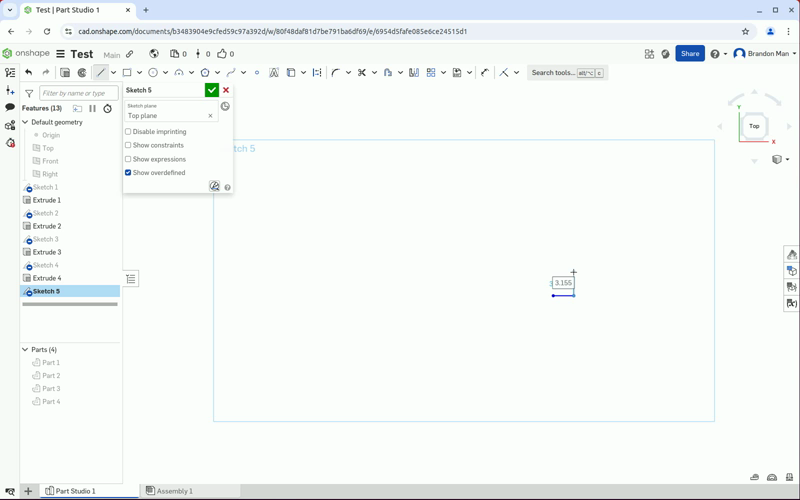
click(573, 271)
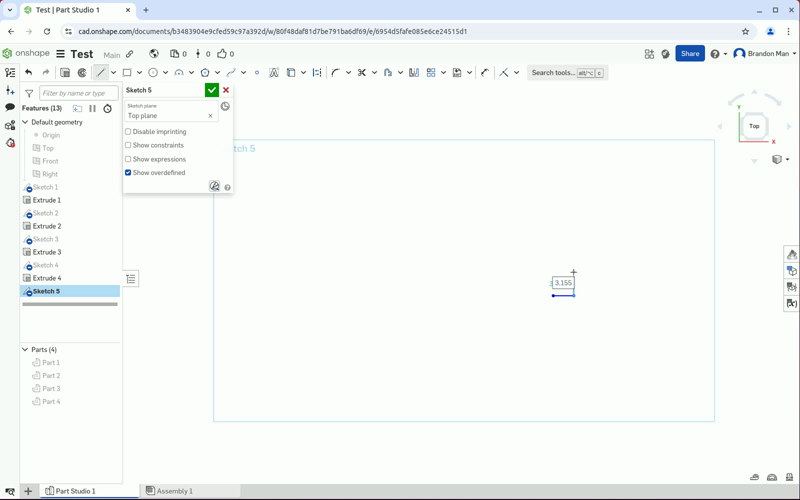
key_up(shift)
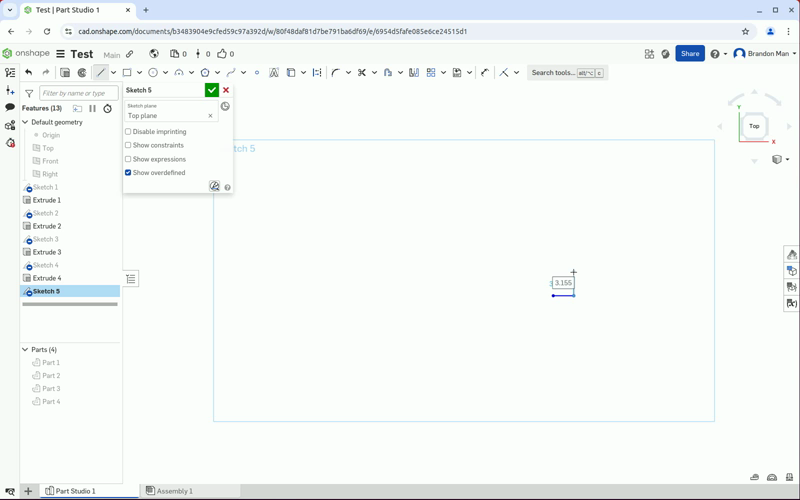
key_down(shift)
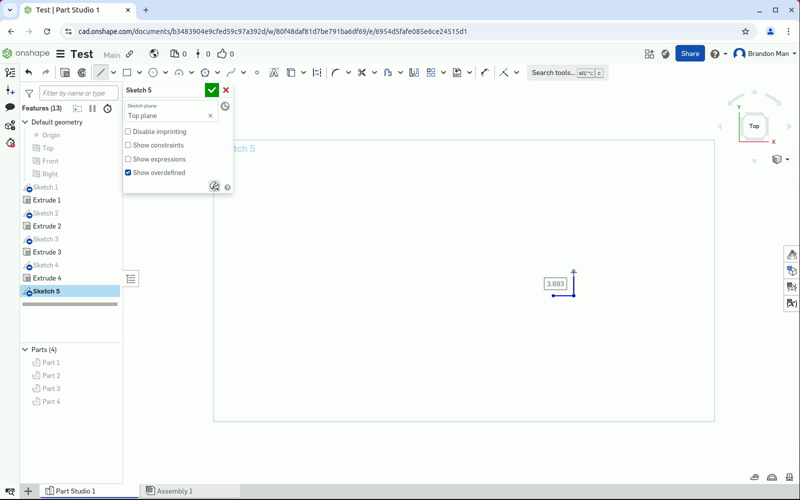
mouse_move(589, 271)
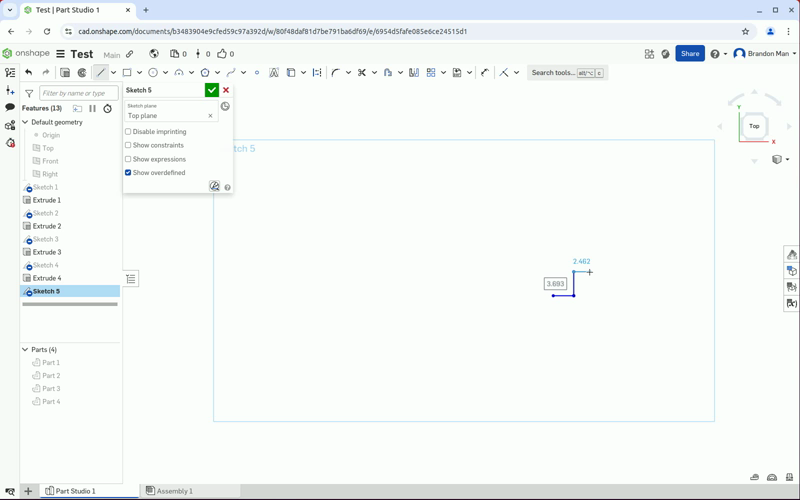
mouse_move(567, 271)
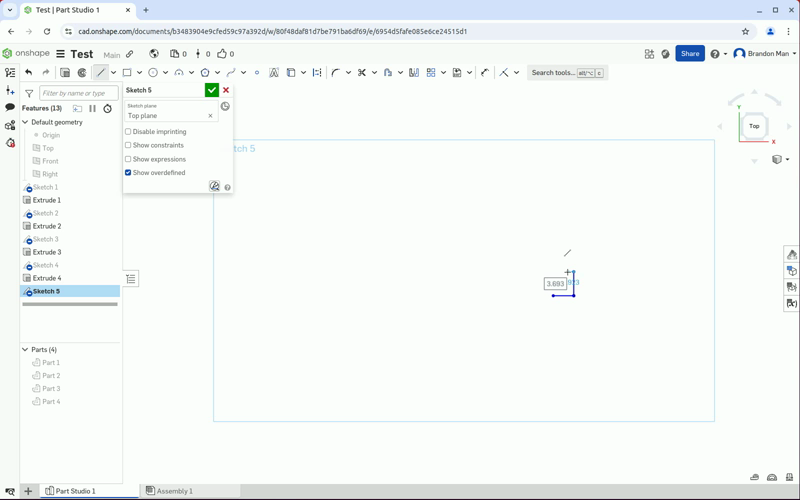
scroll(6)
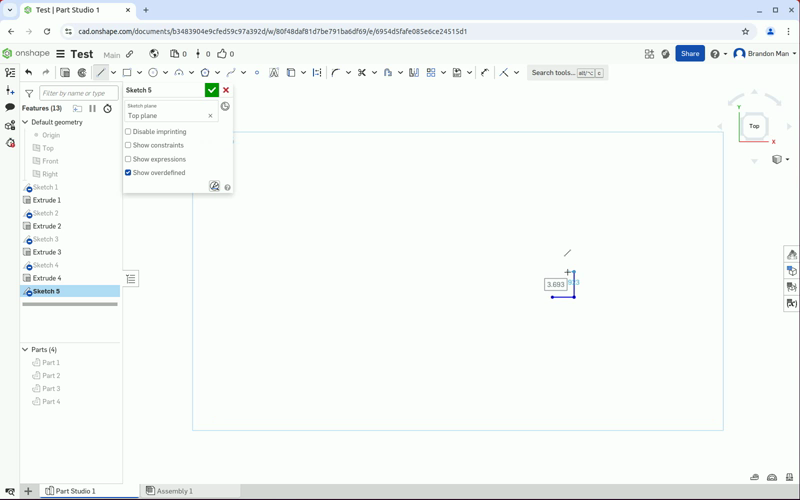
scroll(6)
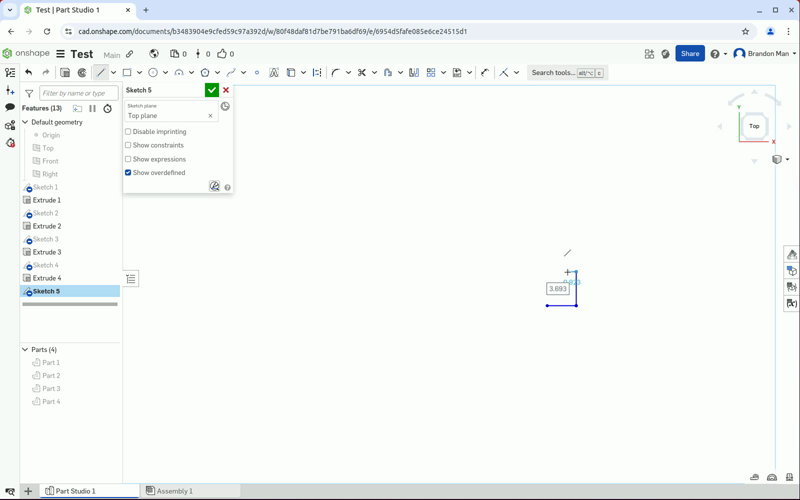
scroll(6)
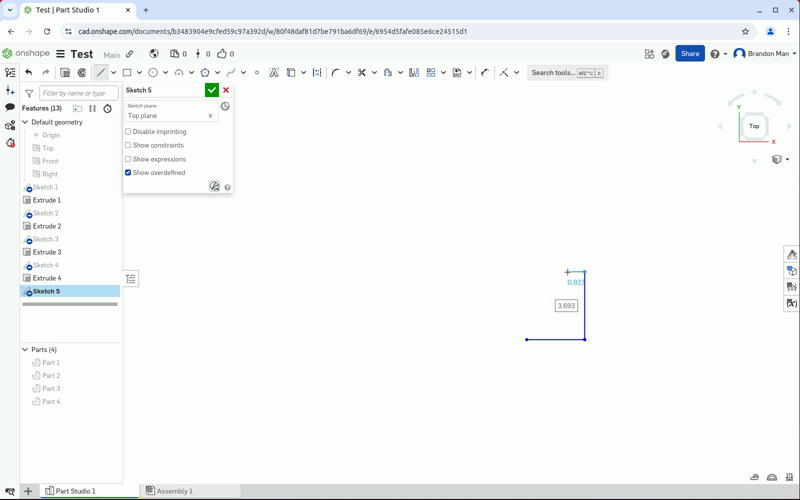
scroll(6)
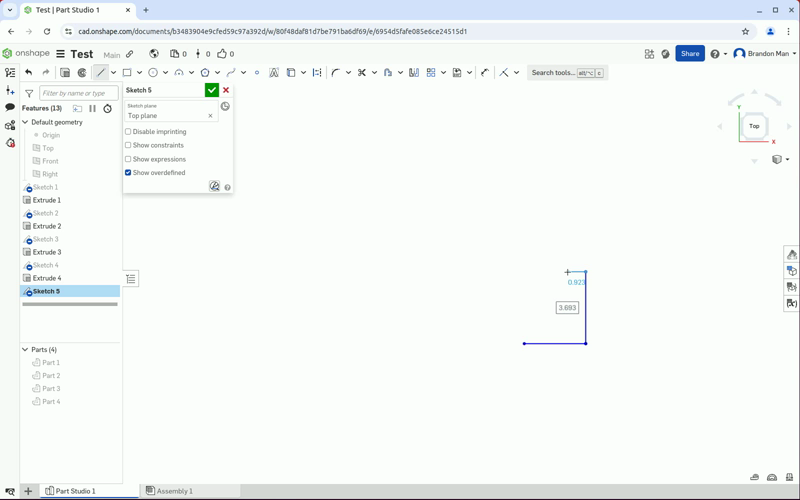
scroll(6)
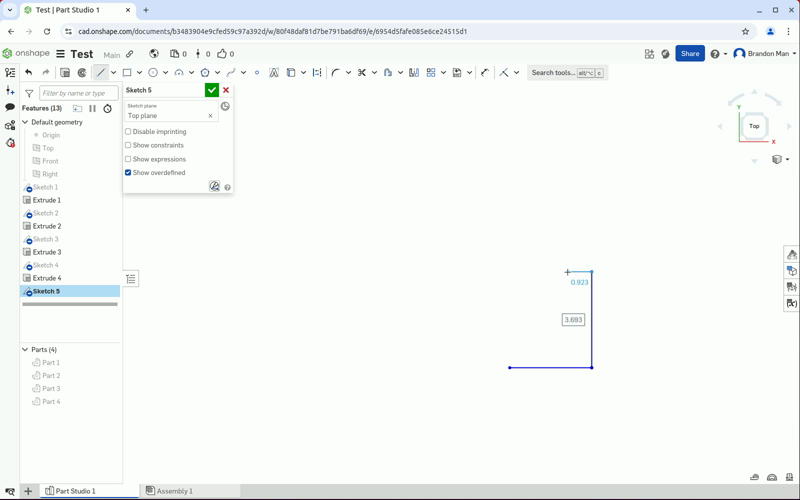
scroll(6)
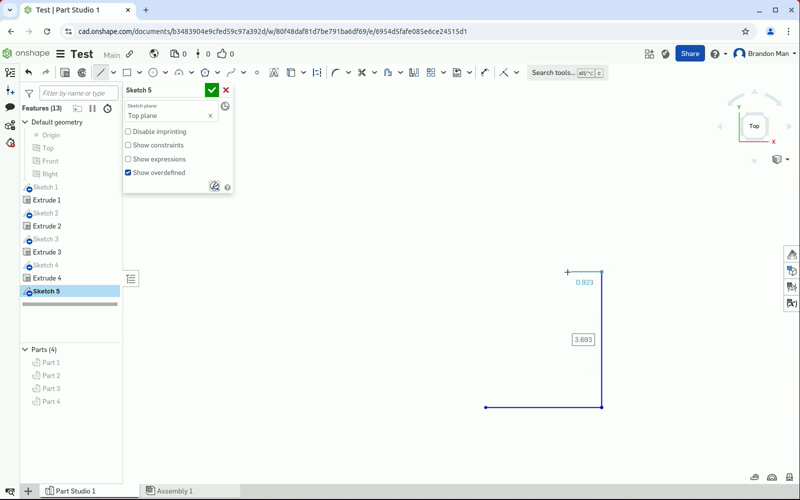
scroll(6)
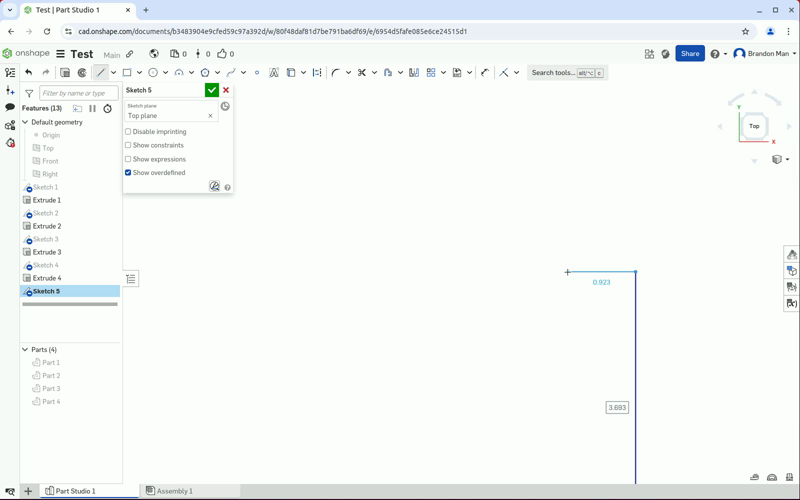
click(567, 271)
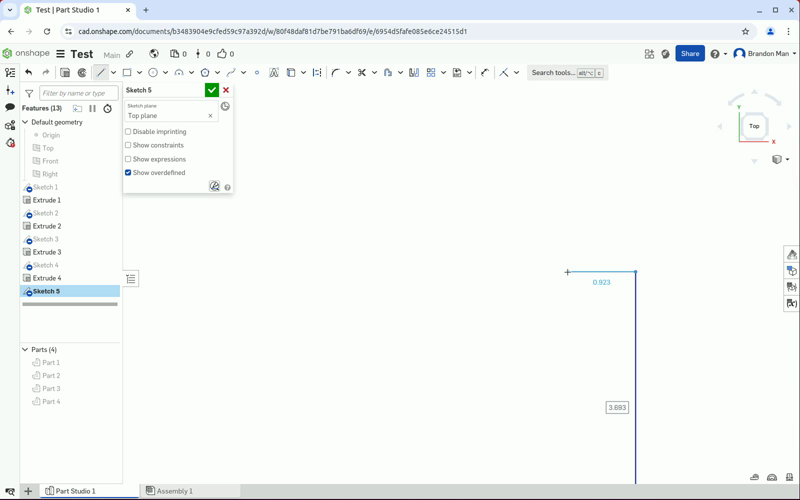
scroll(-6)
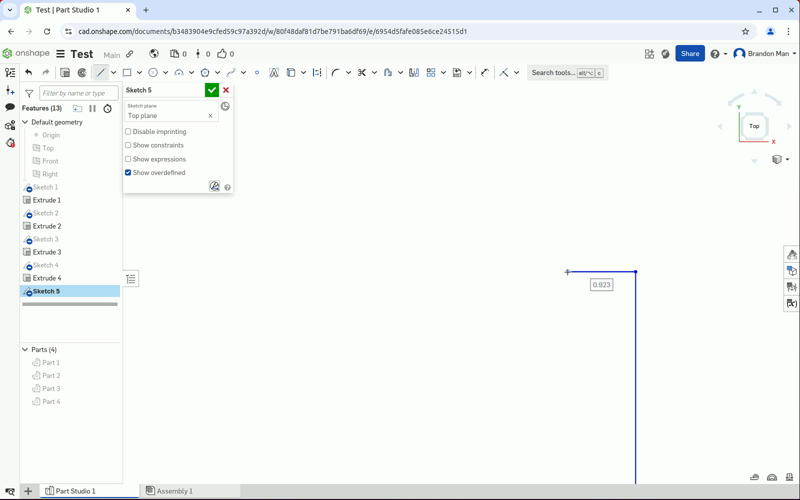
scroll(-6)
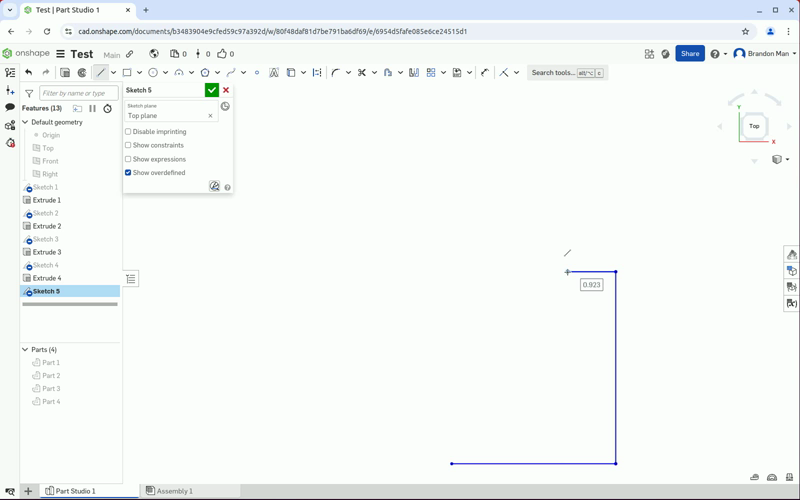
scroll(-6)
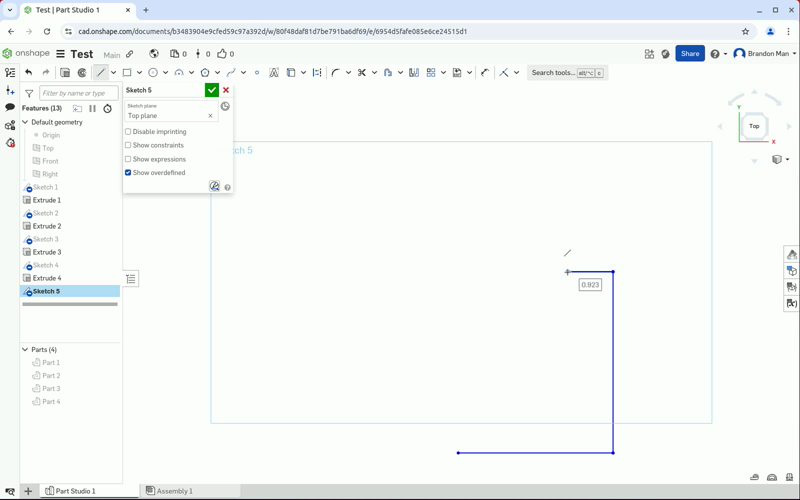
scroll(-6)
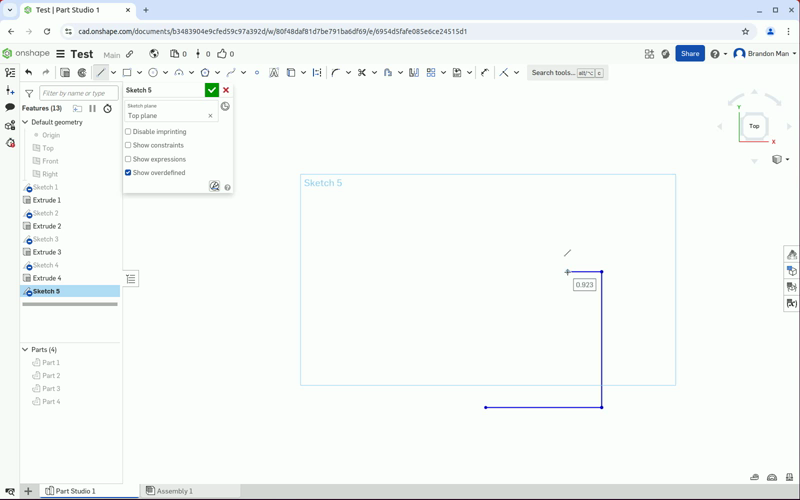
scroll(-6)
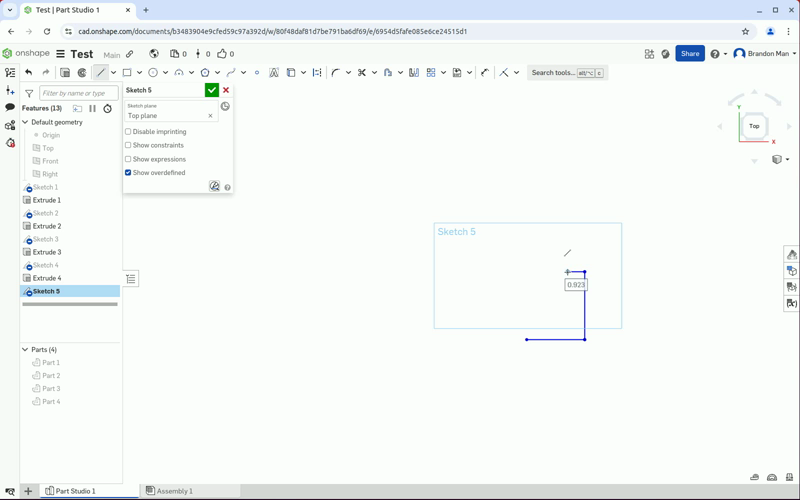
scroll(-6)
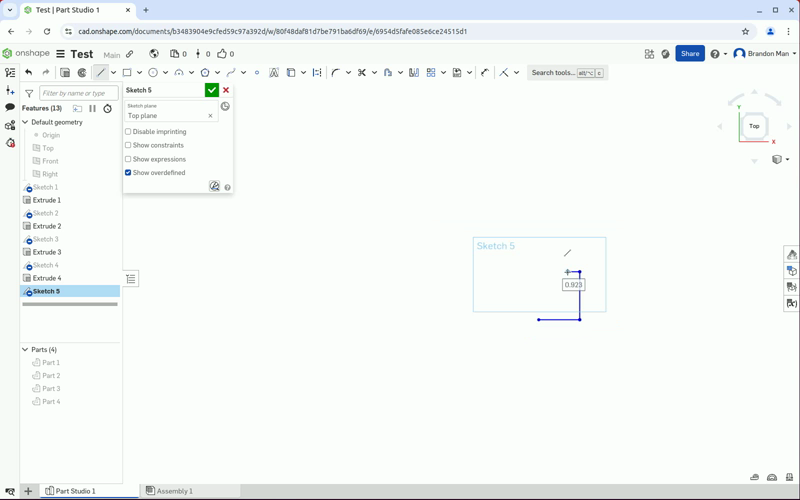
scroll(-6)
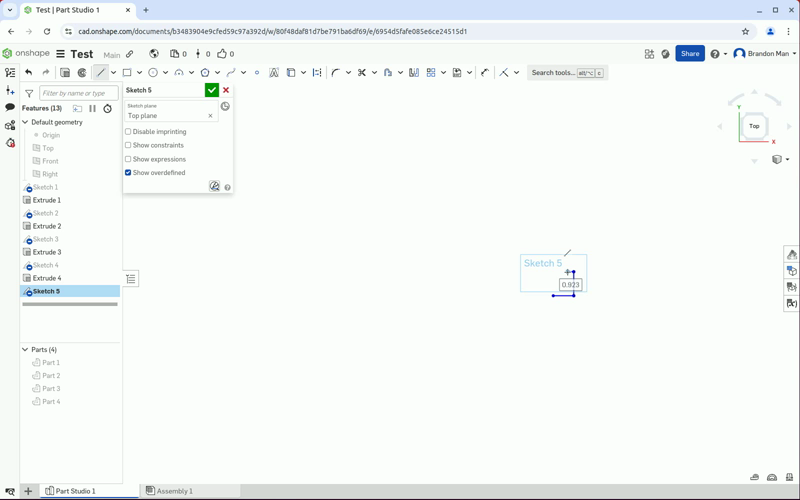
key_up(shift)
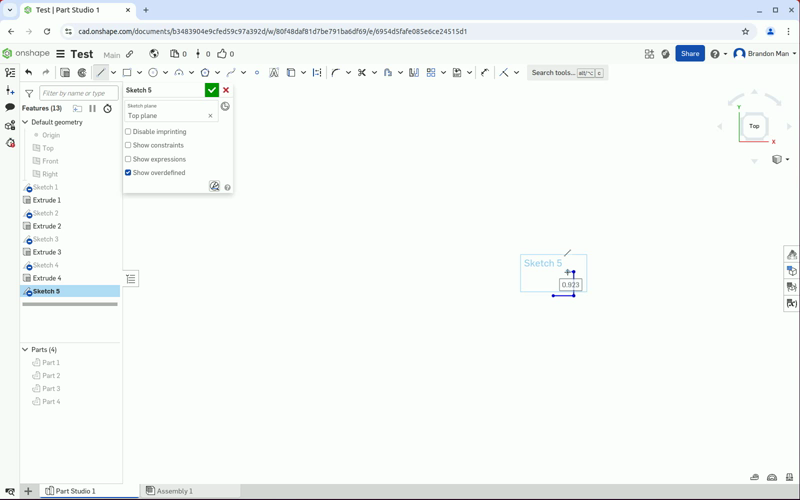
key_down(shift)
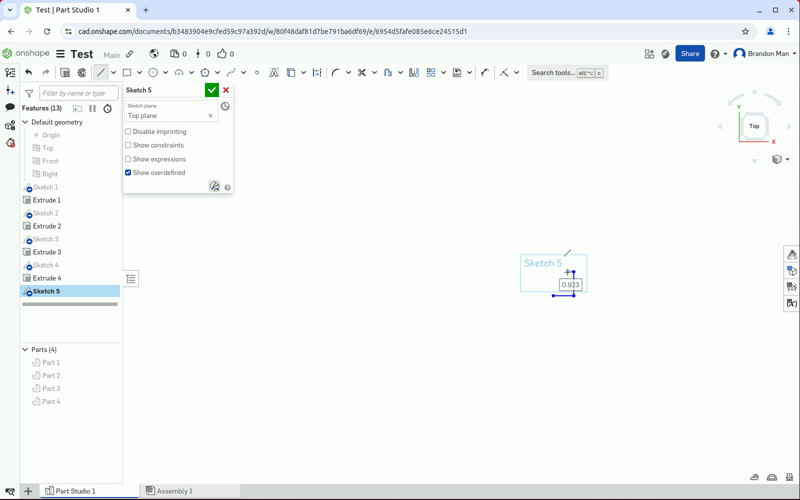
mouse_move(589, 271)
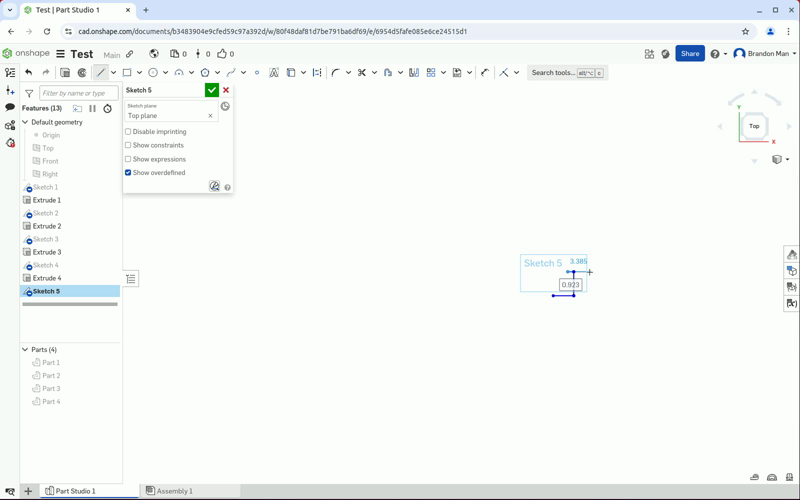
mouse_move(567, 273)
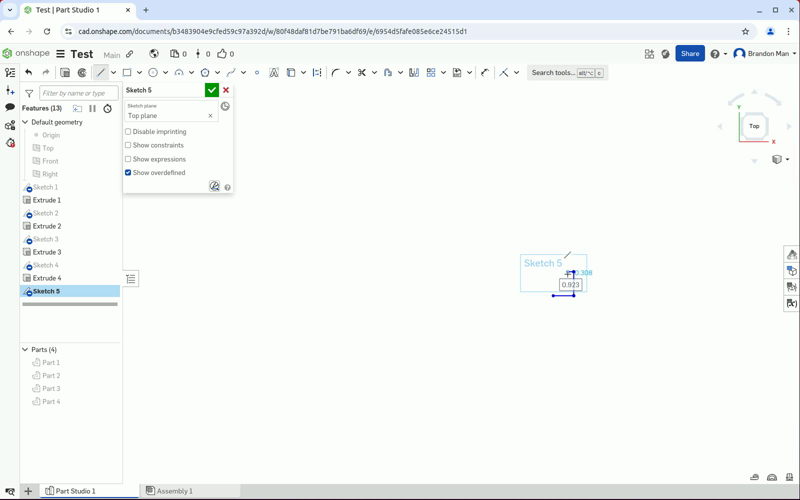
scroll(6)
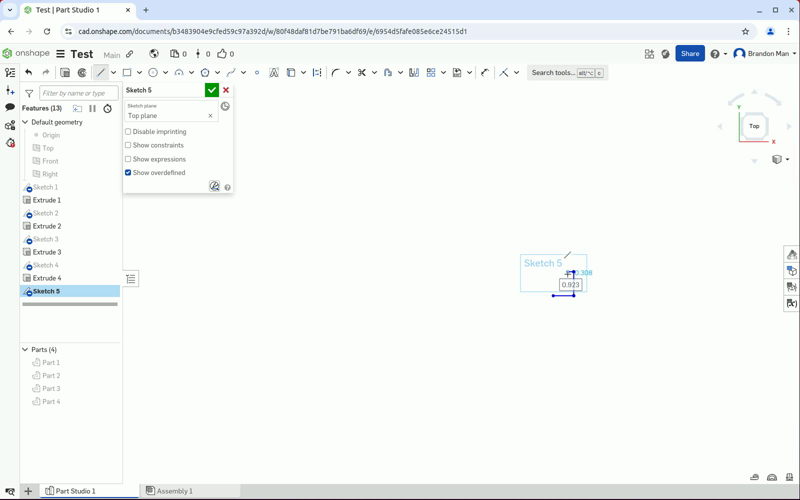
scroll(6)
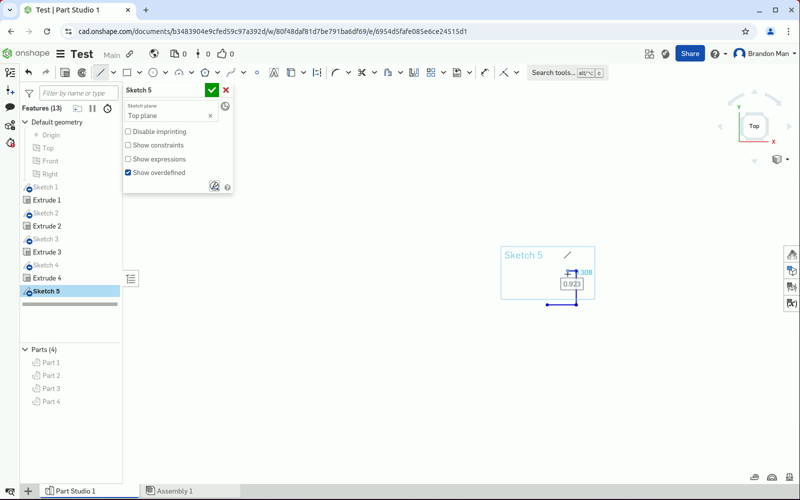
scroll(6)
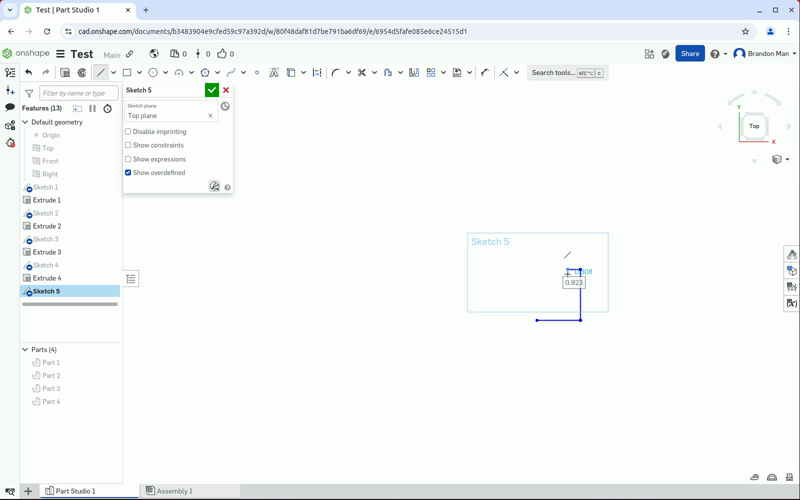
scroll(6)
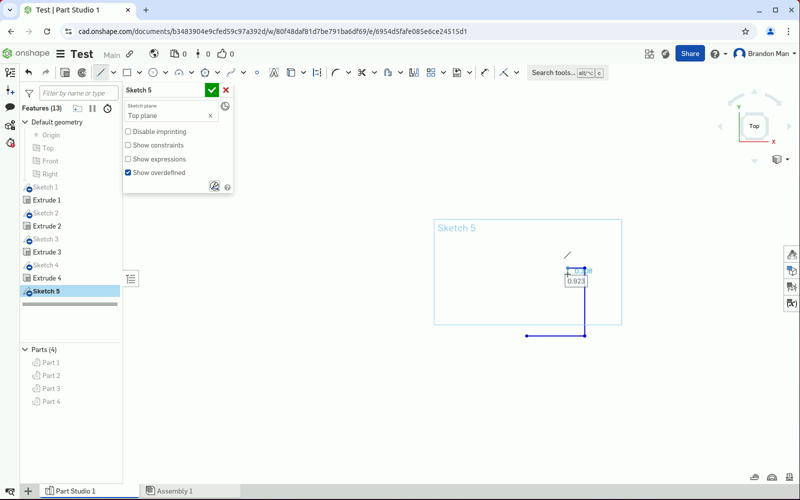
scroll(6)
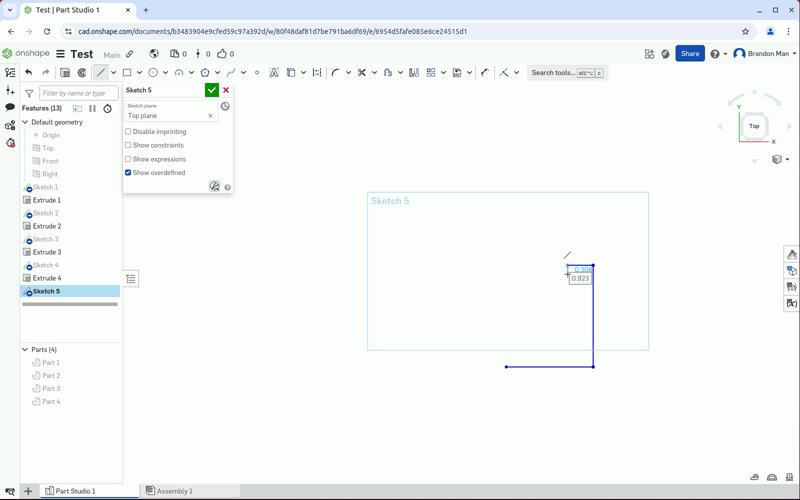
scroll(6)
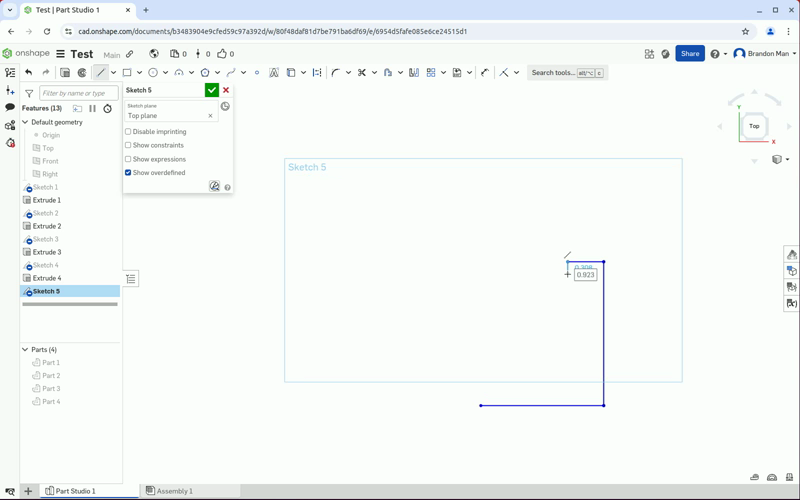
scroll(6)
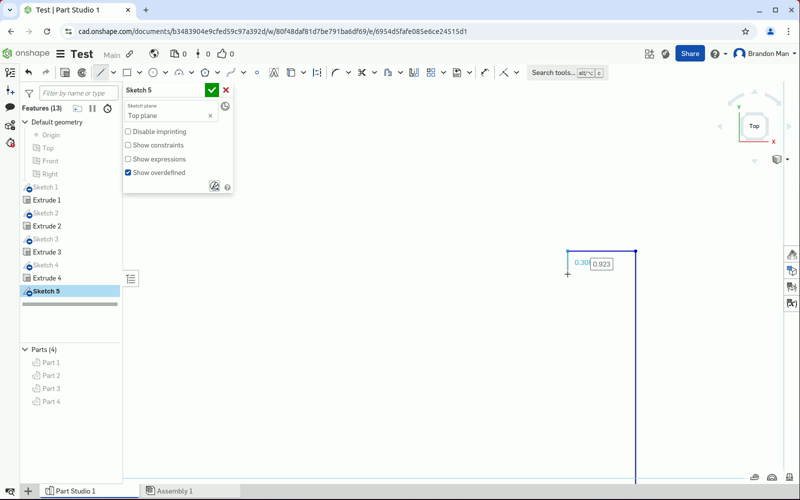
click(567, 273)
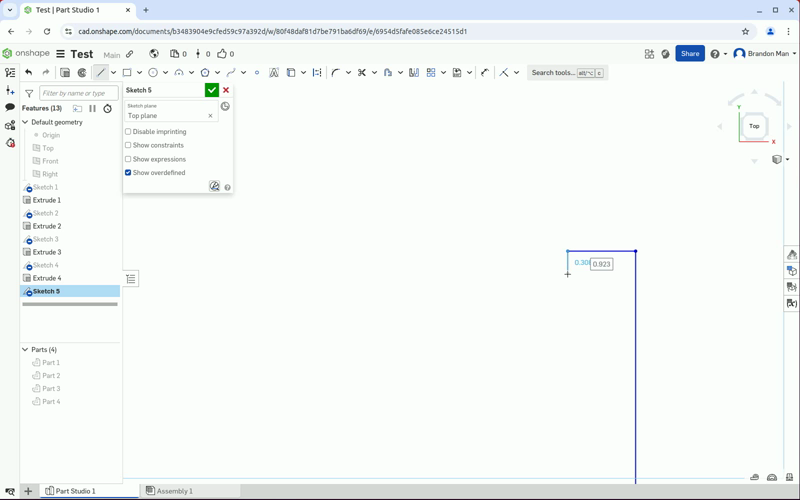
scroll(-6)
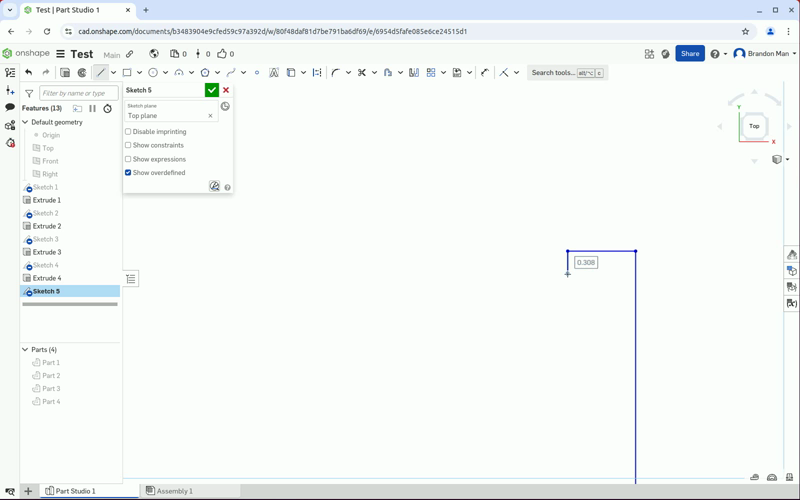
scroll(-6)
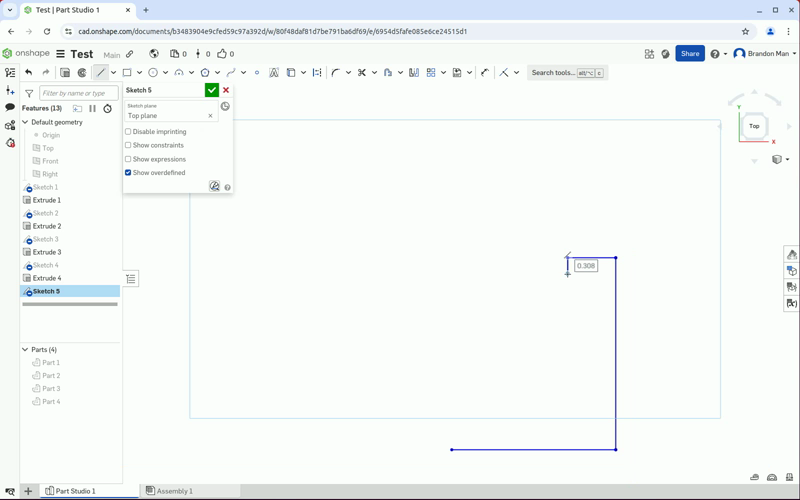
scroll(-6)
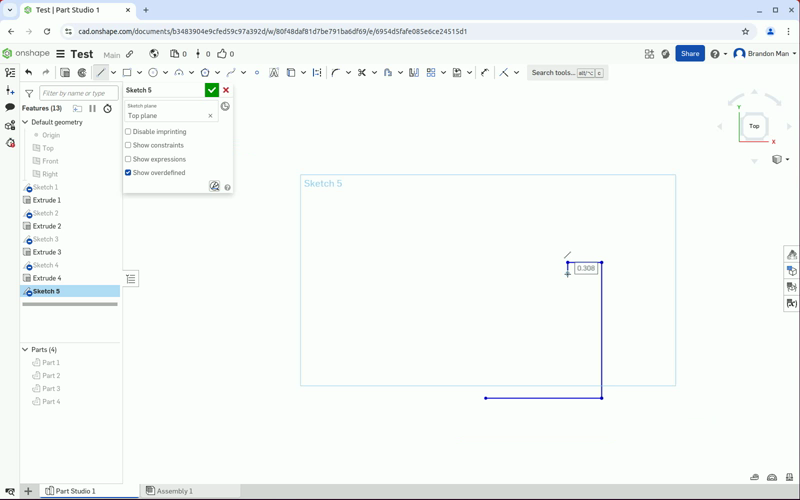
scroll(-6)
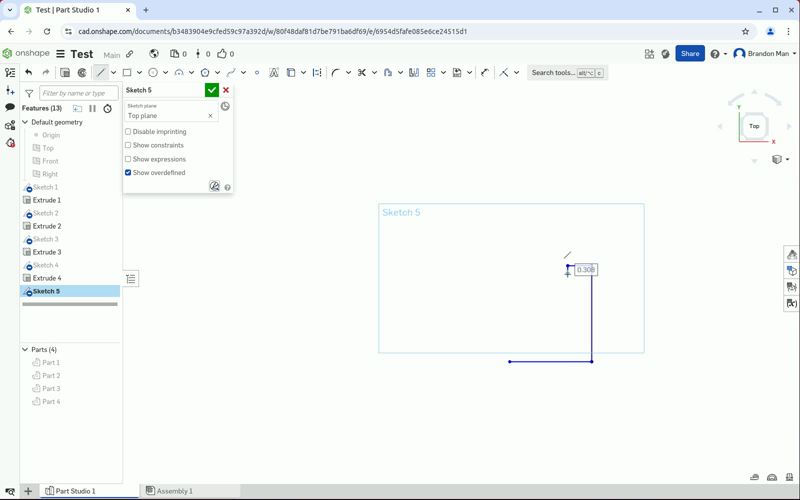
scroll(-6)
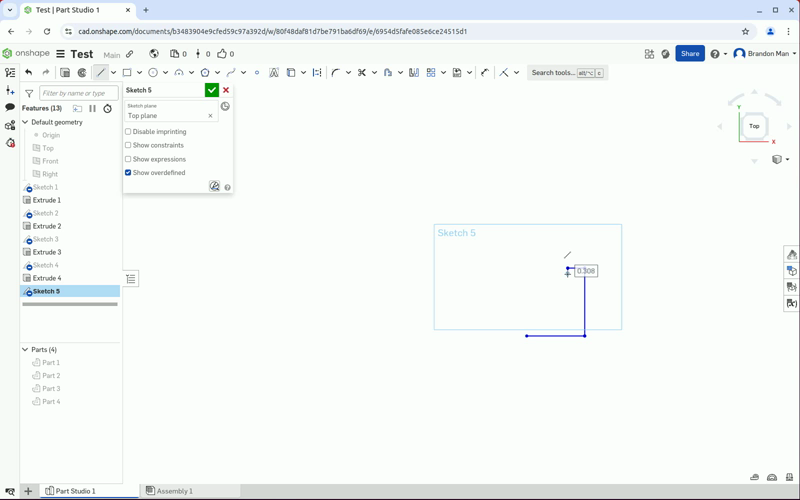
scroll(-6)
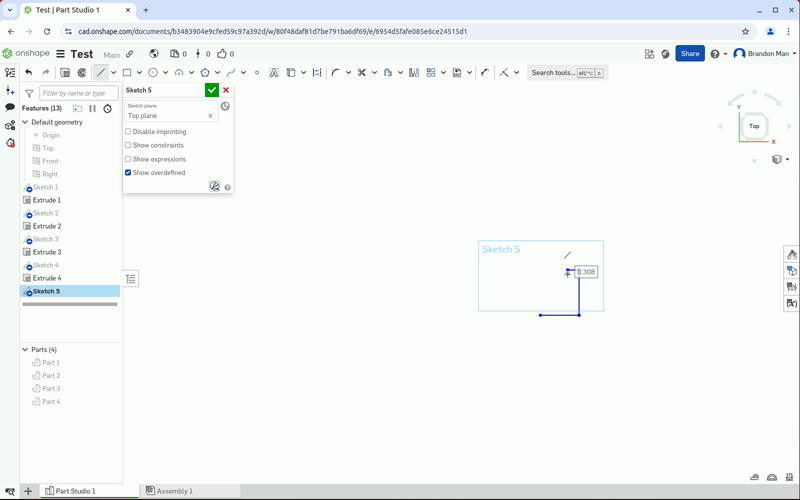
scroll(-6)
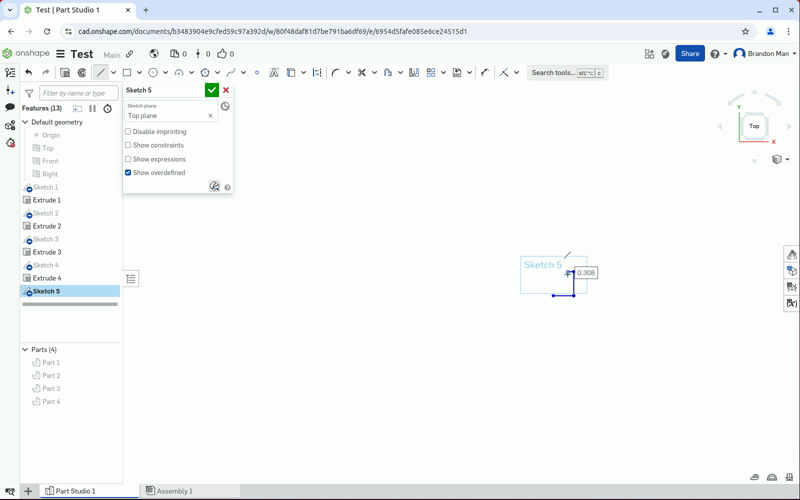
key_up(shift)
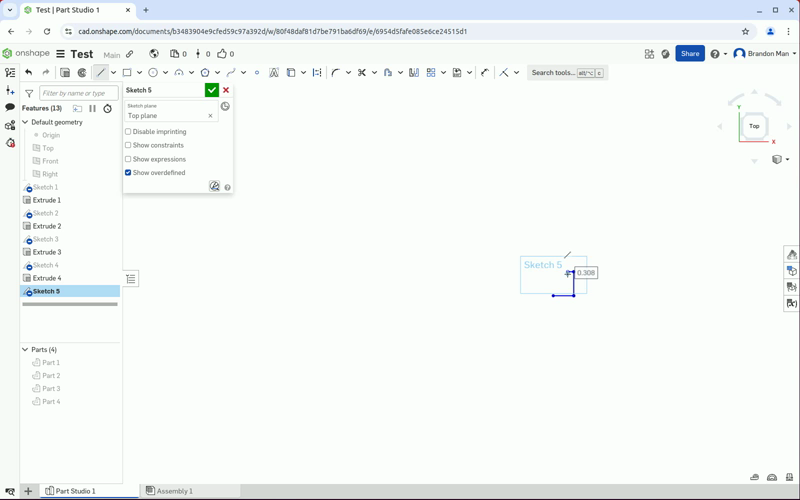
key_down(shift)
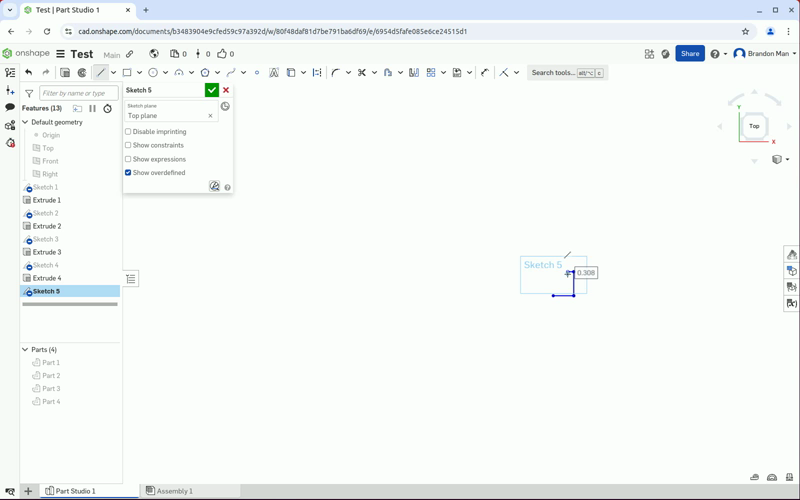
mouse_move(589, 273)
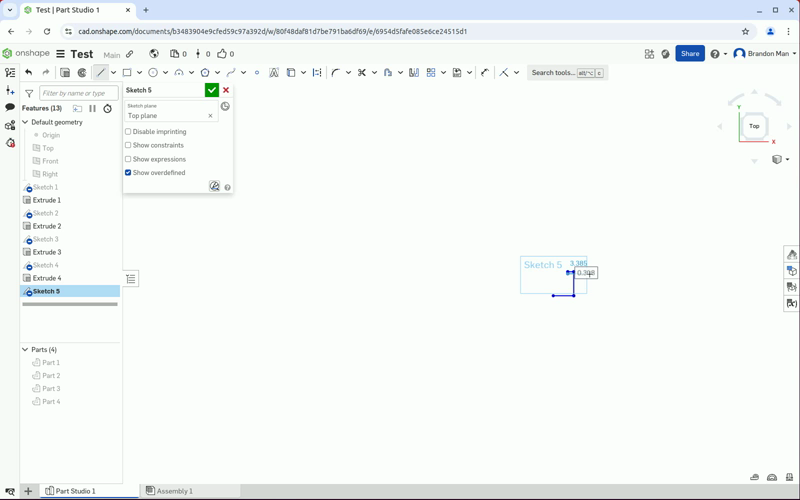
mouse_move(562, 273)
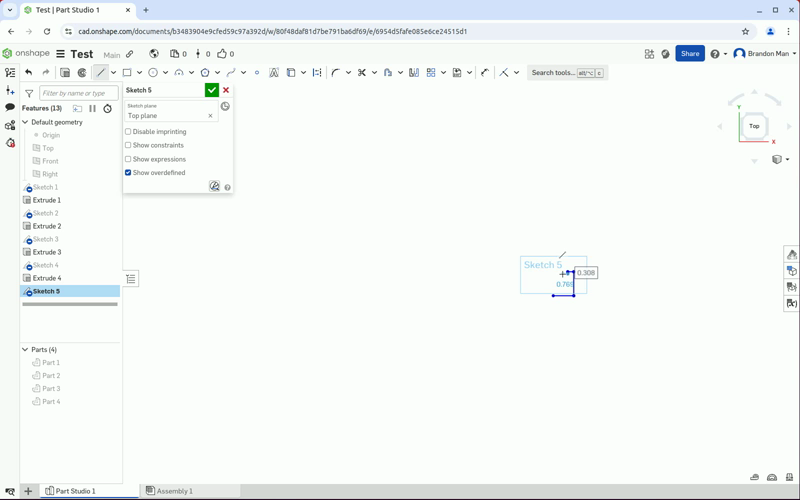
scroll(6)
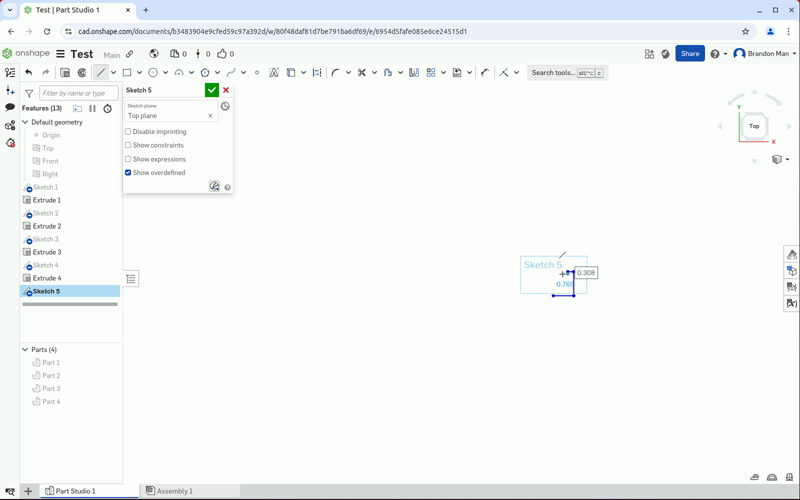
scroll(6)
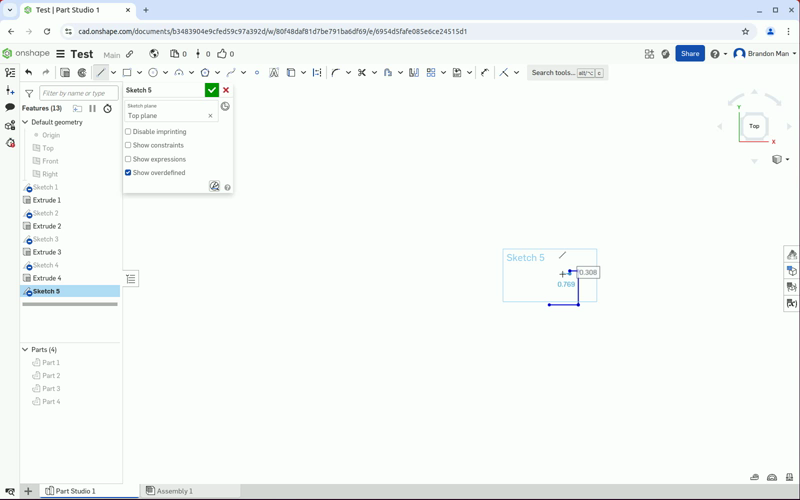
scroll(6)
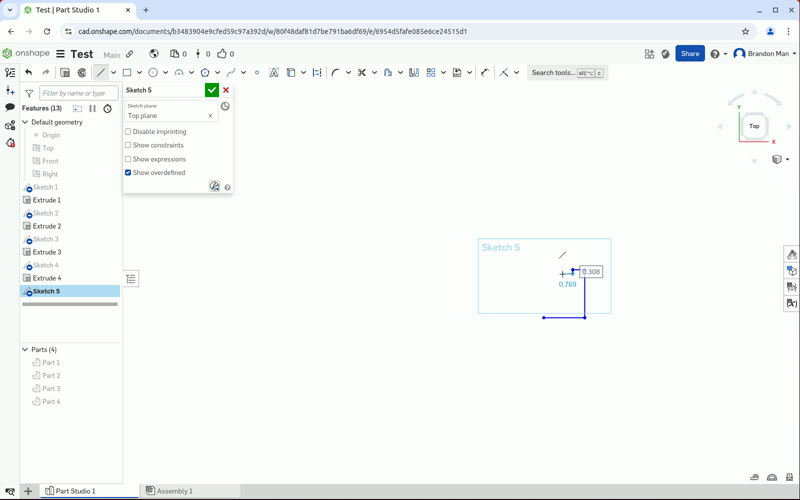
scroll(6)
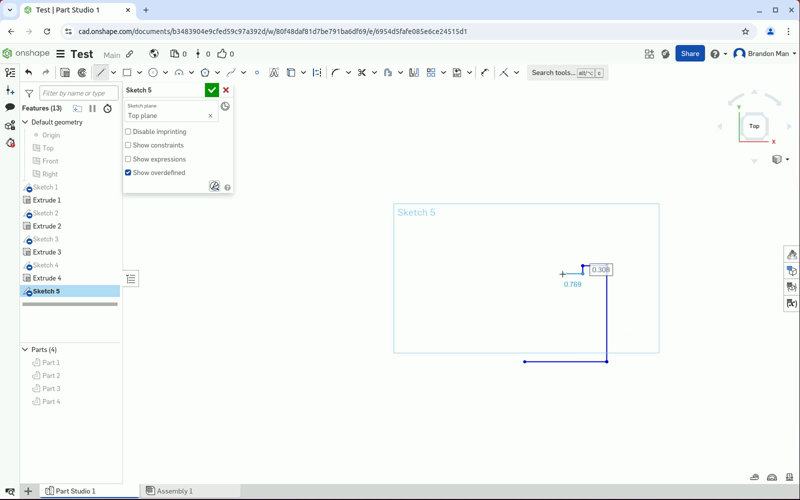
scroll(6)
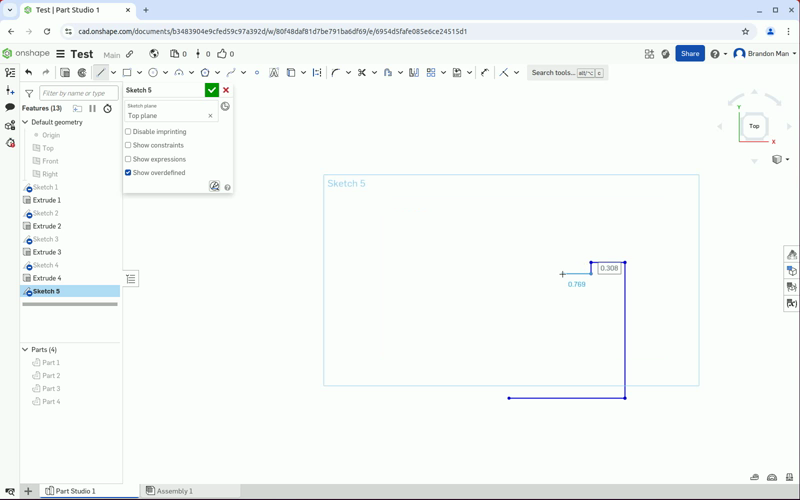
scroll(6)
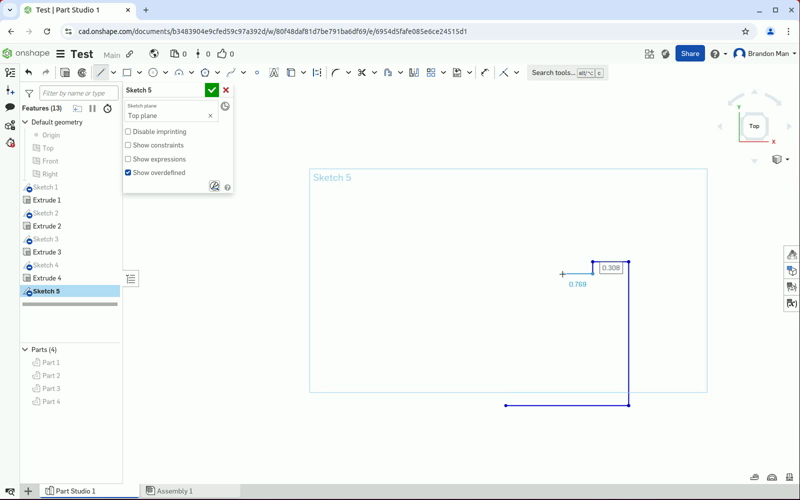
scroll(6)
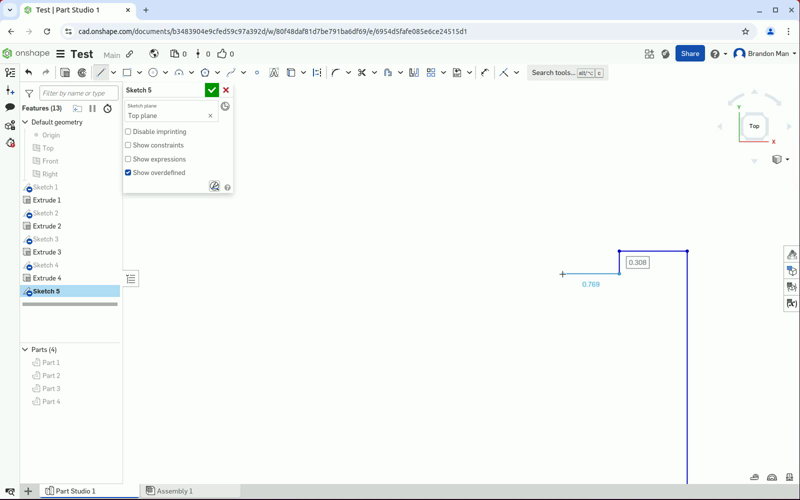
click(562, 273)
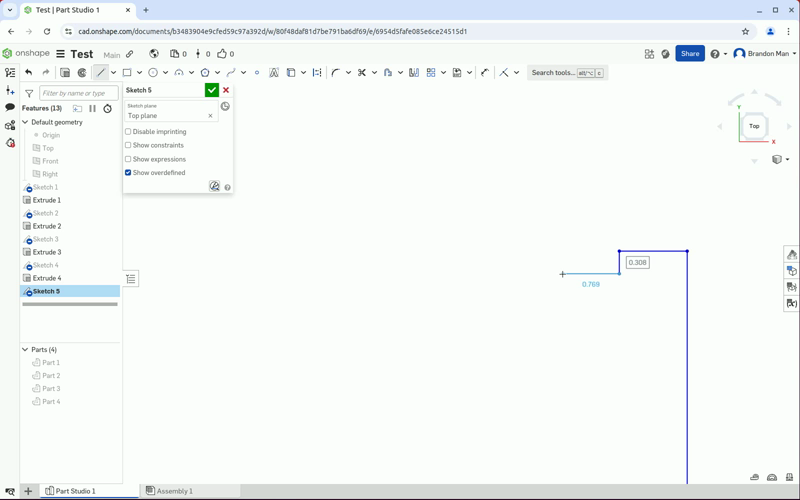
scroll(-6)
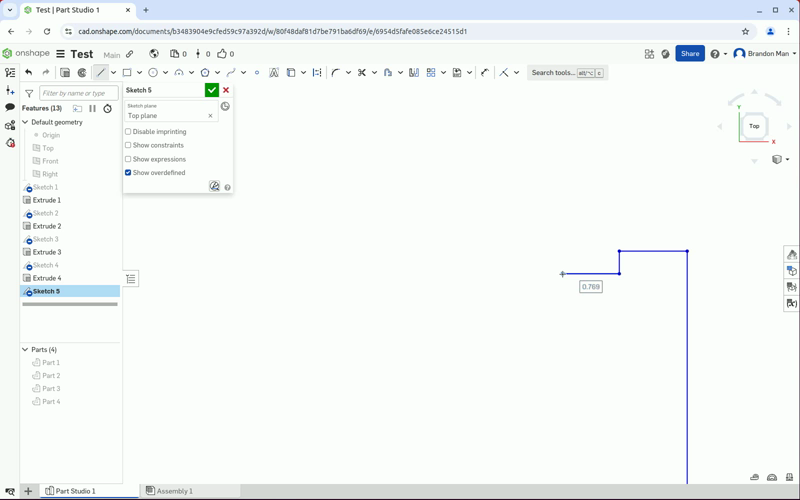
scroll(-6)
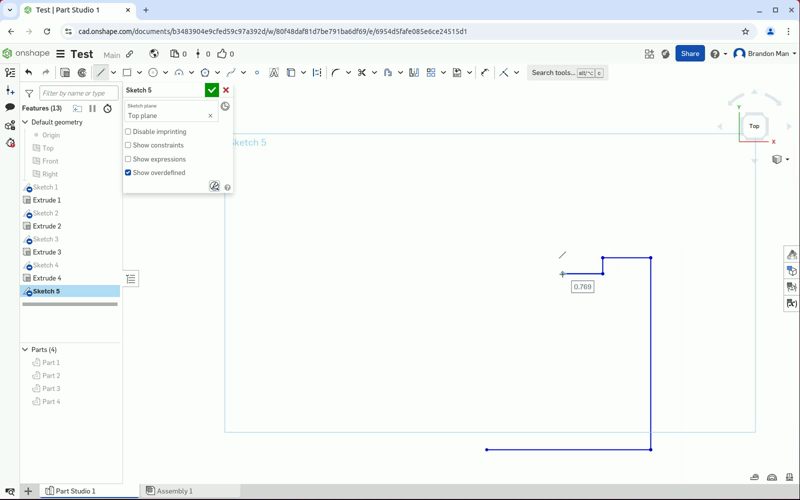
scroll(-6)
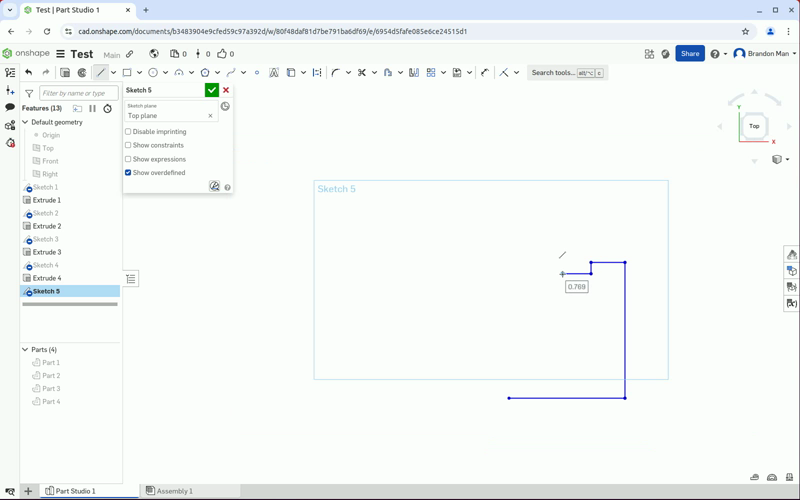
scroll(-6)
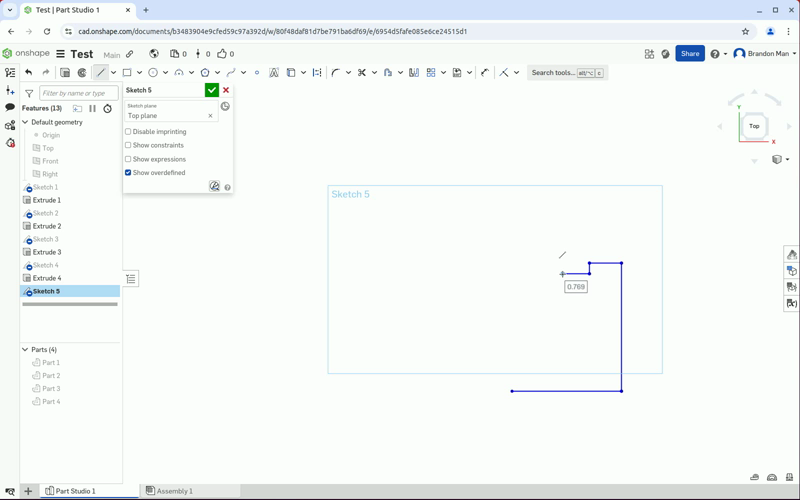
scroll(-6)
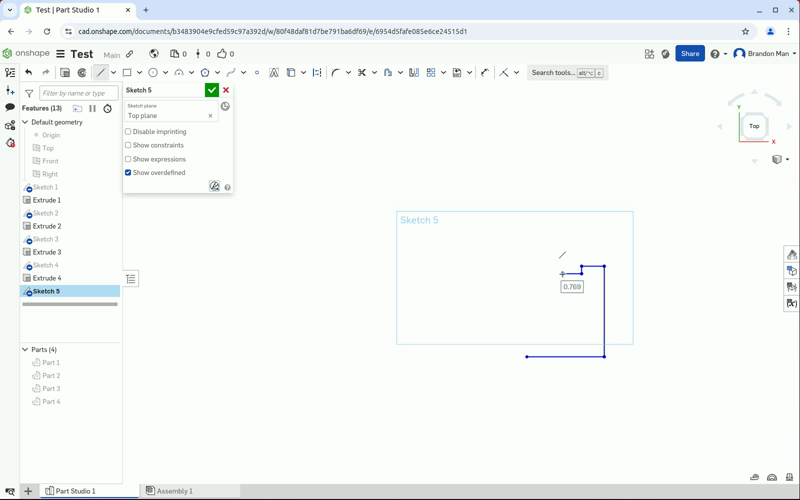
scroll(-6)
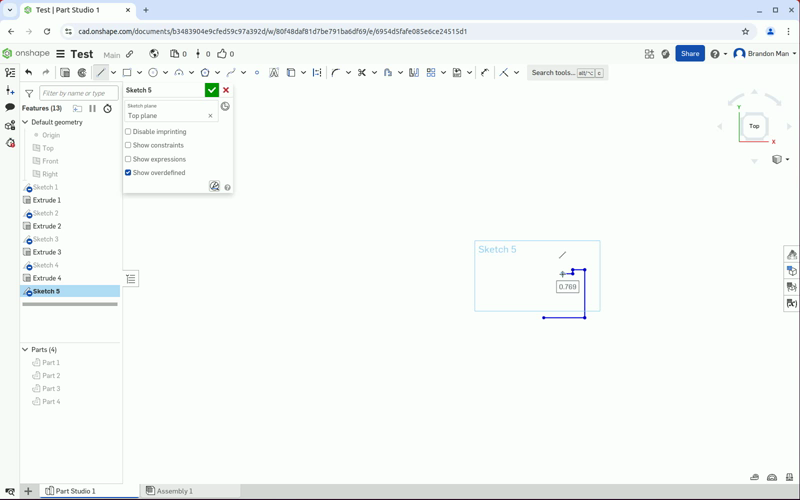
scroll(-6)
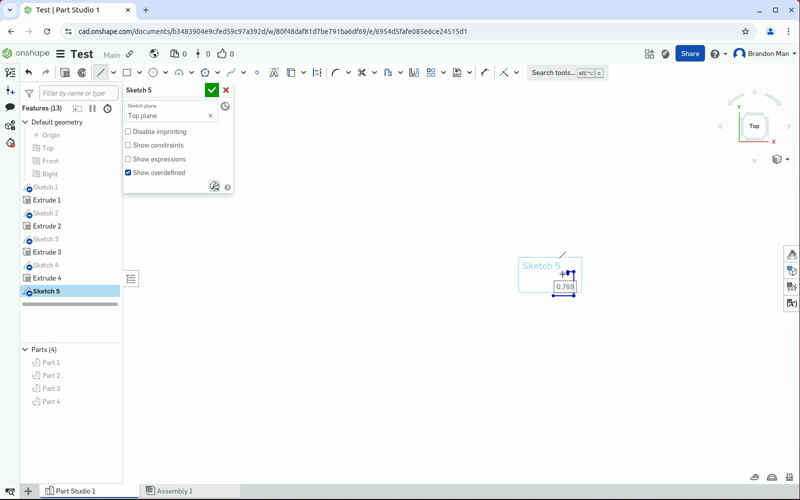
key_up(shift)
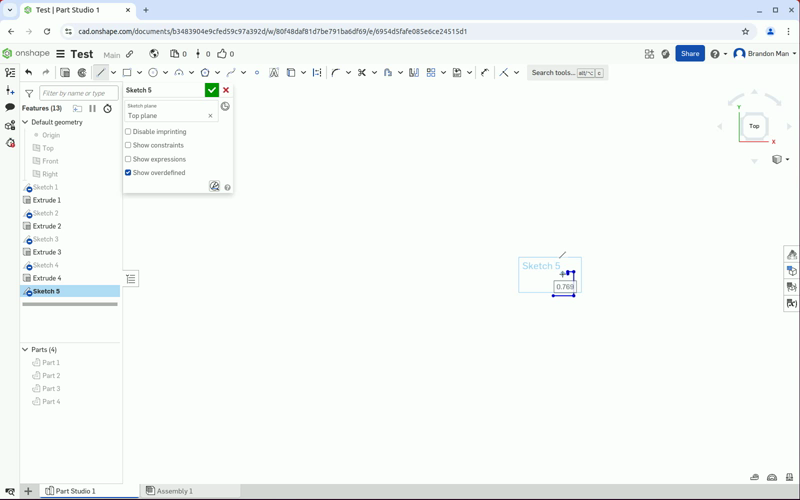
key_down(shift)
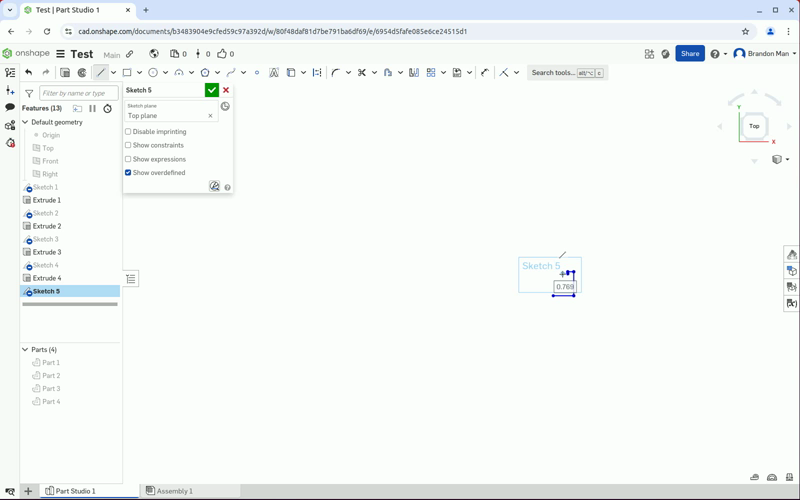
mouse_move(589, 273)
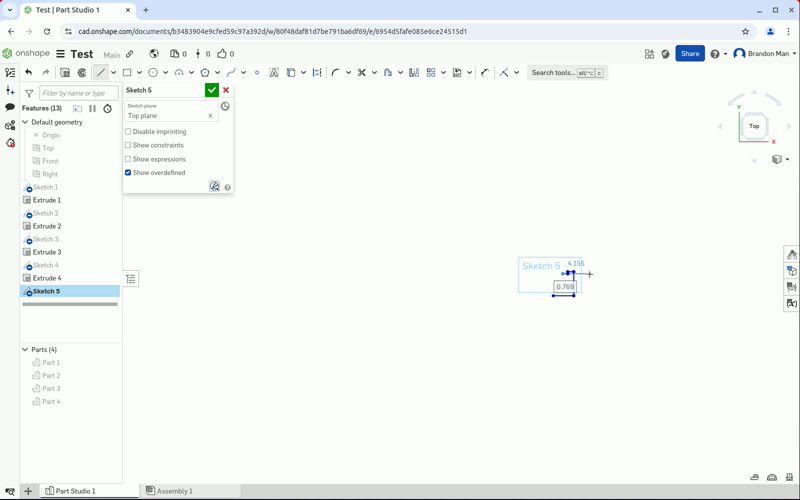
mouse_move(562, 271)
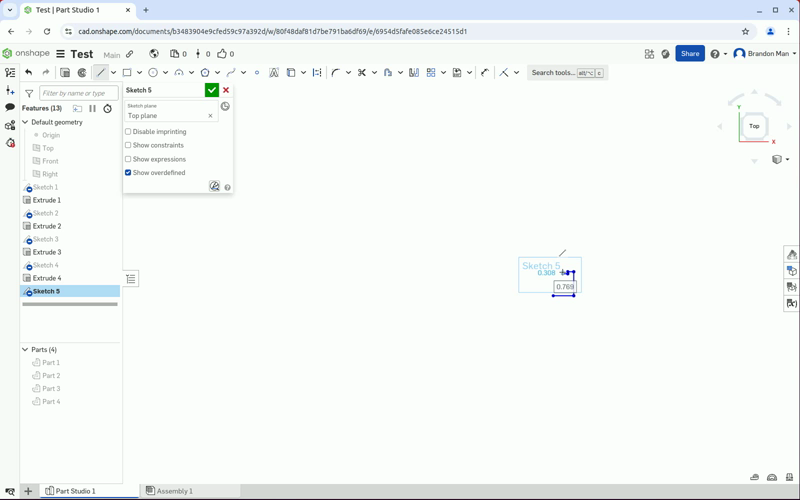
scroll(6)
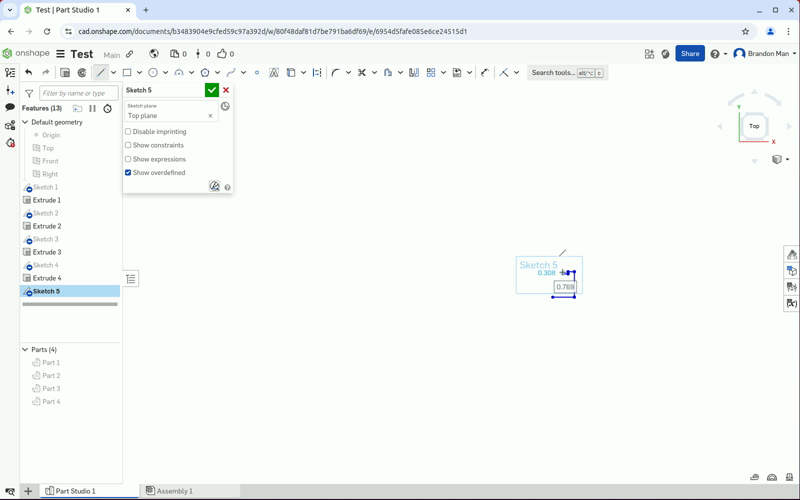
scroll(6)
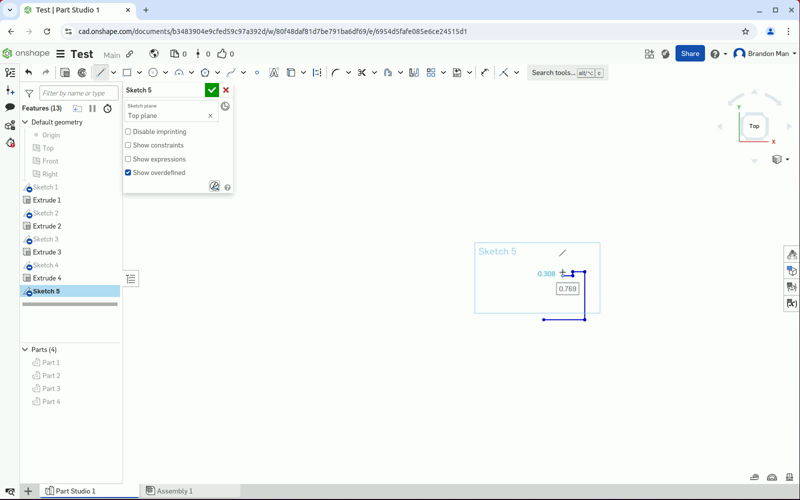
scroll(6)
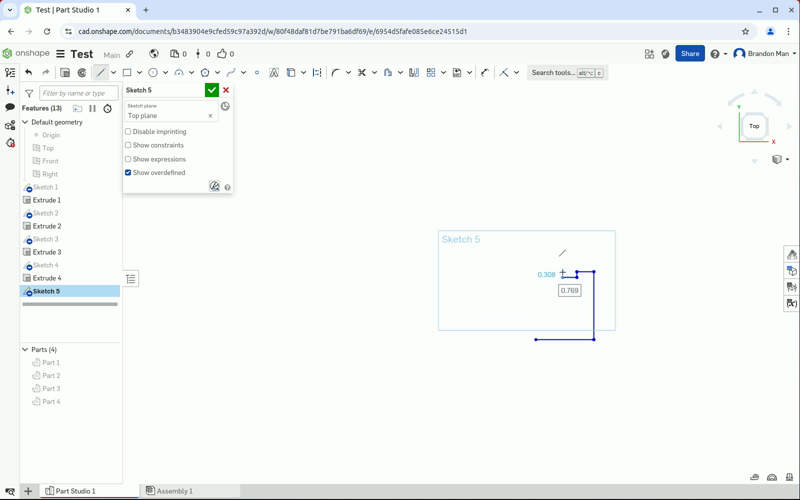
scroll(6)
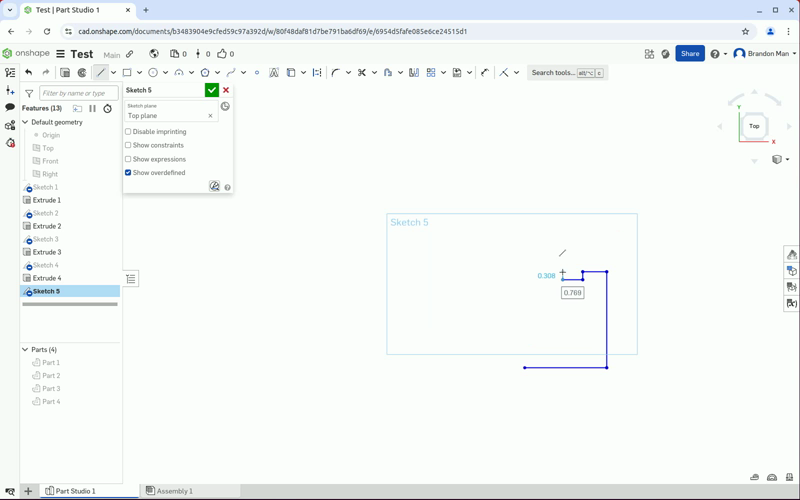
scroll(6)
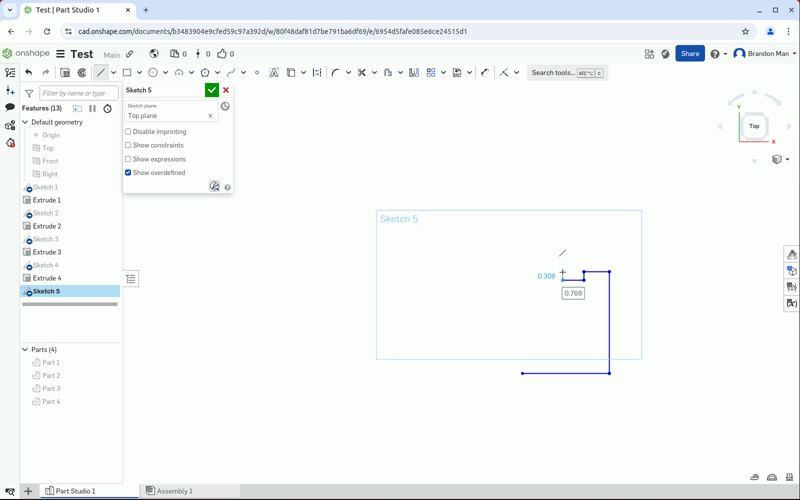
scroll(6)
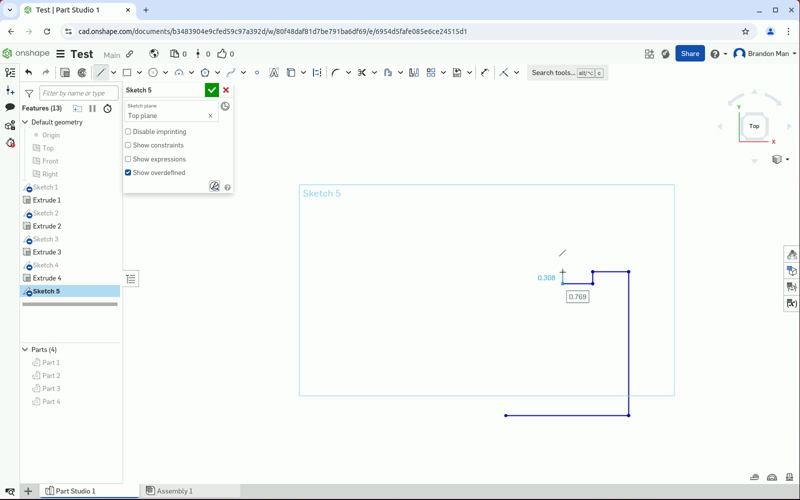
scroll(6)
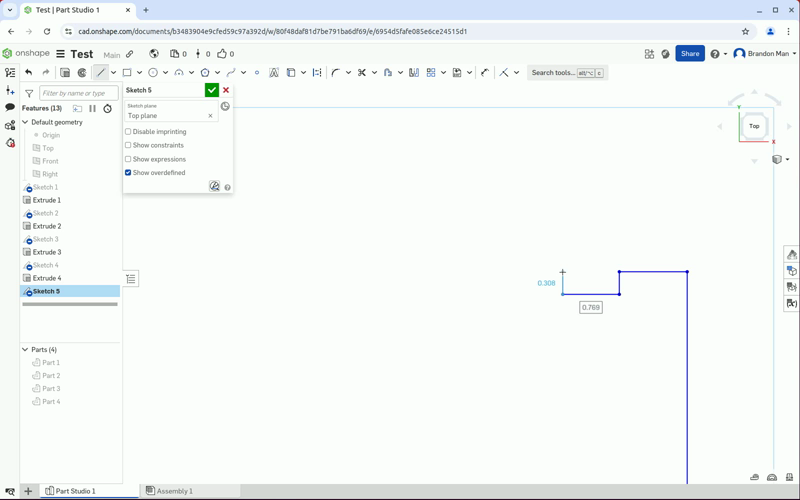
click(562, 271)
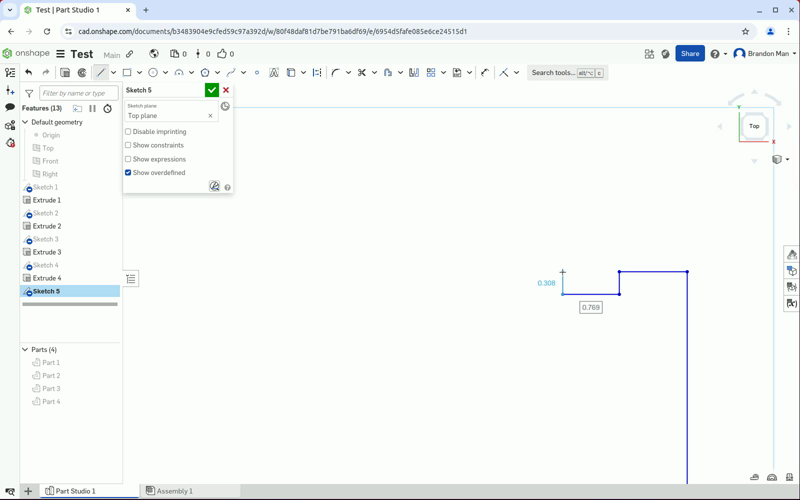
scroll(-6)
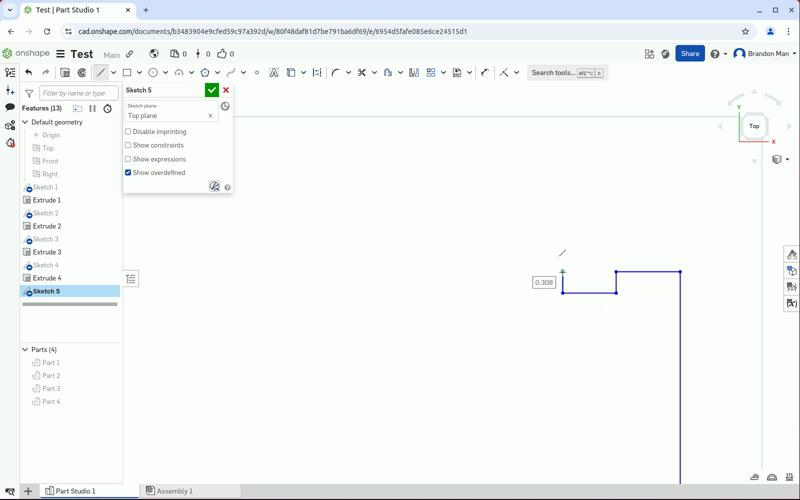
scroll(-6)
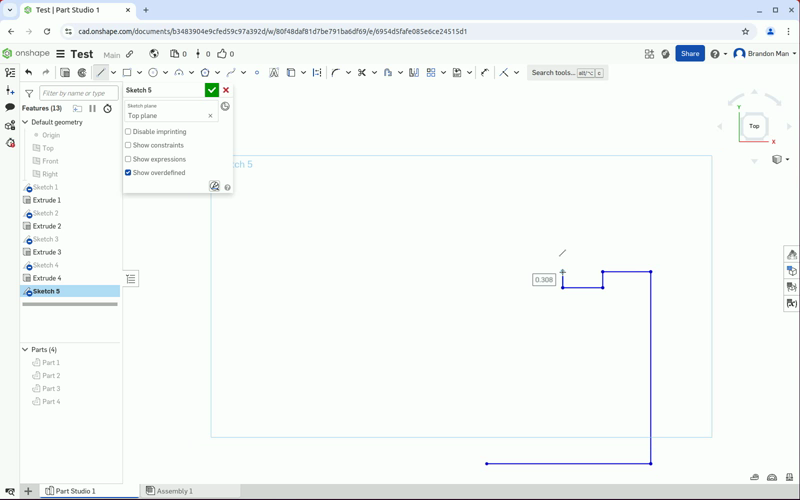
scroll(-6)
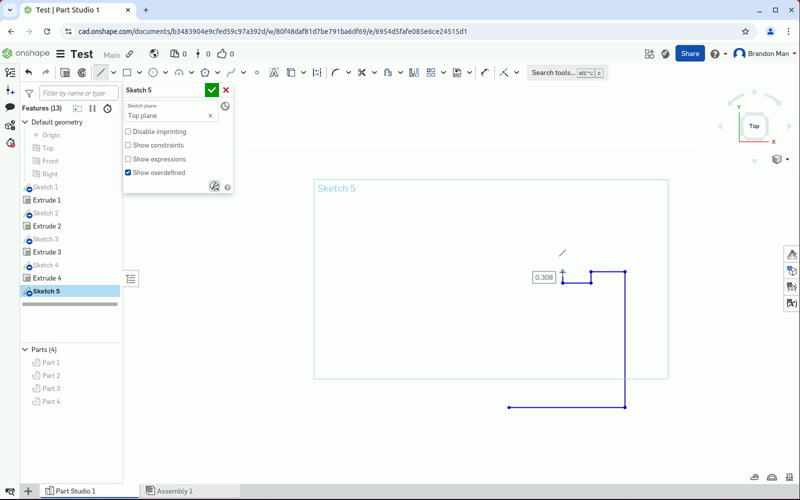
scroll(-6)
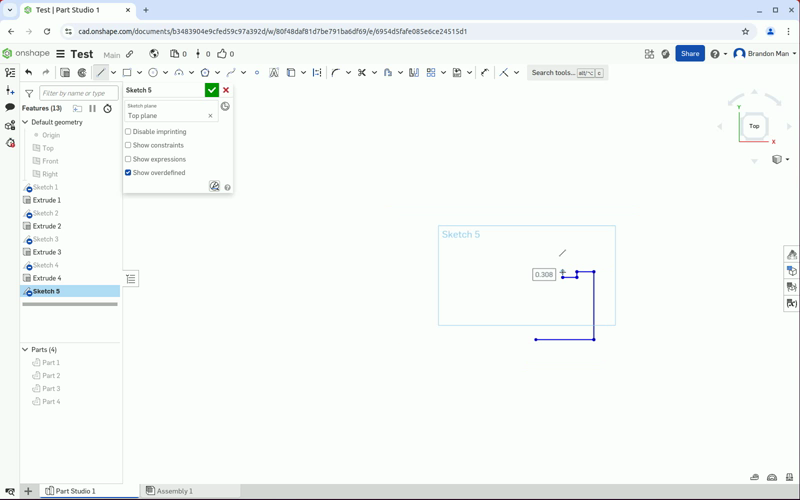
scroll(-6)
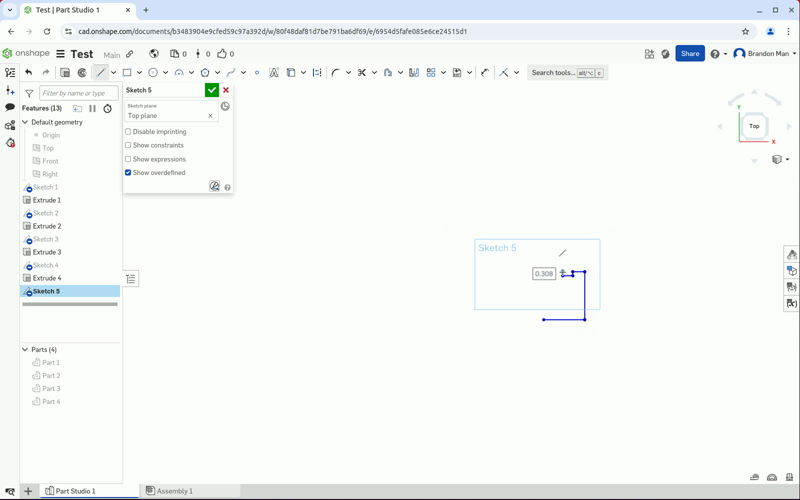
scroll(-6)
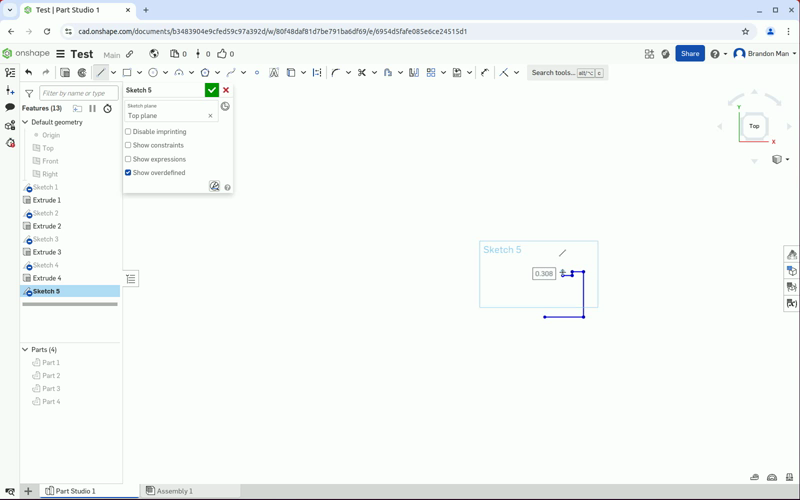
scroll(-6)
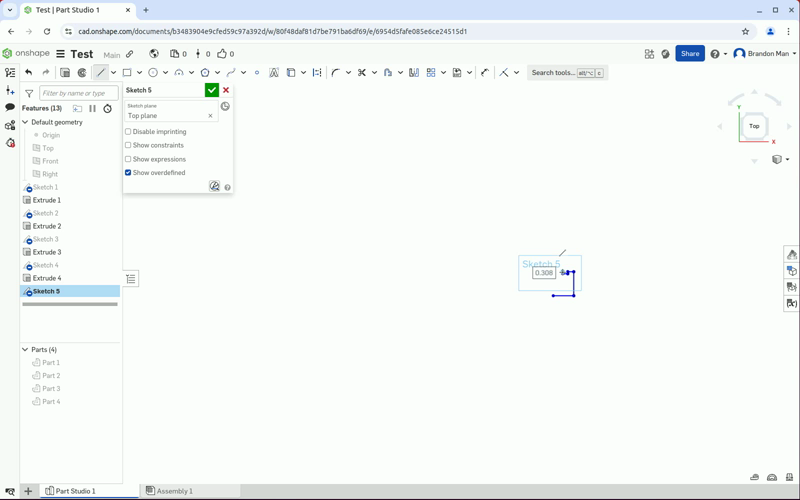
key_up(shift)
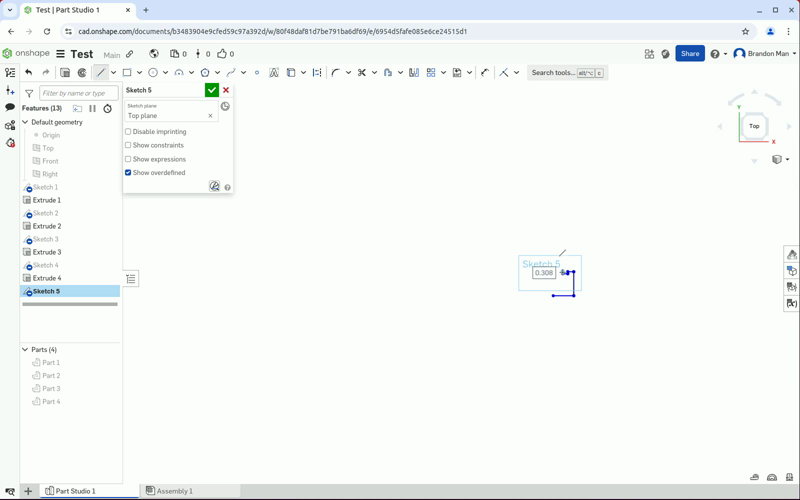
key_down(shift)
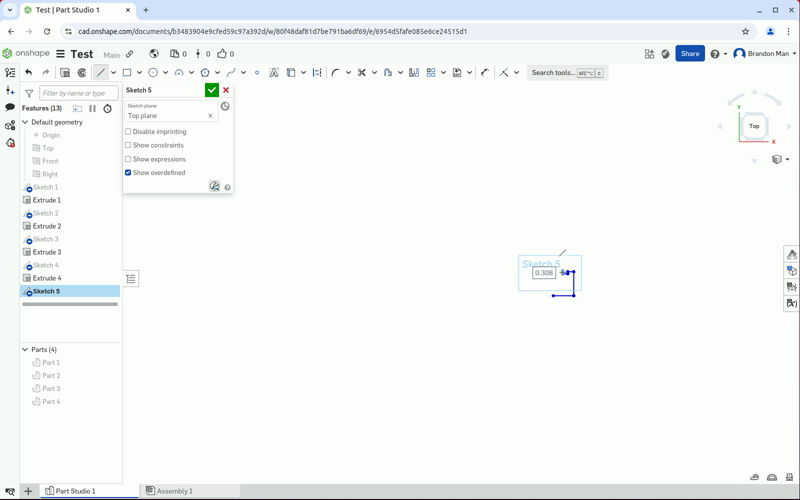
mouse_move(589, 271)
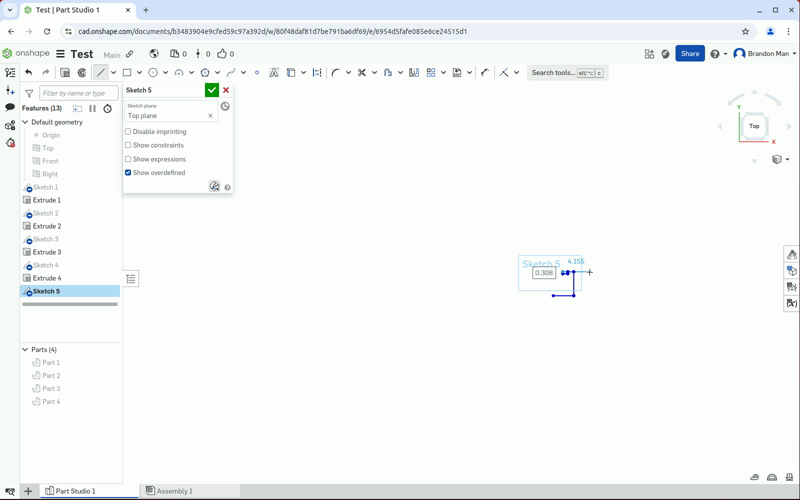
mouse_move(553, 271)
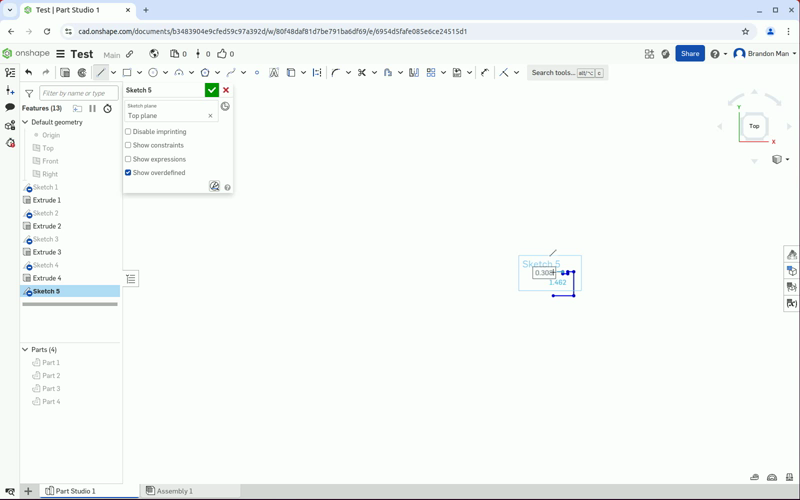
click(553, 271)
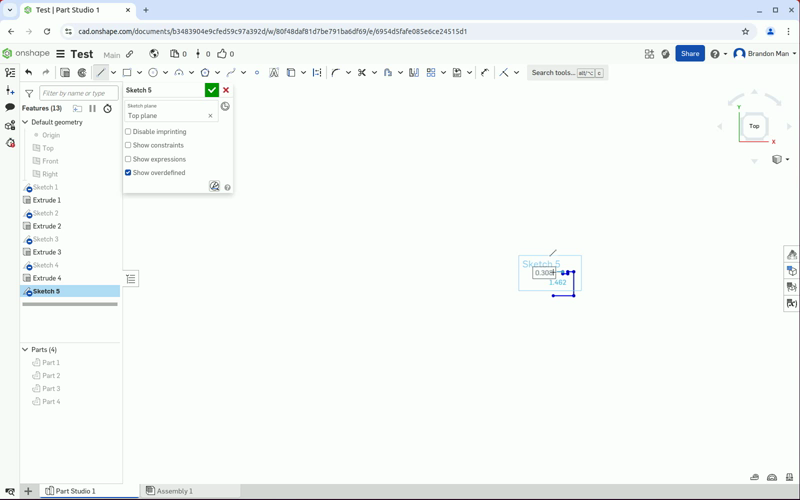
key_up(shift)
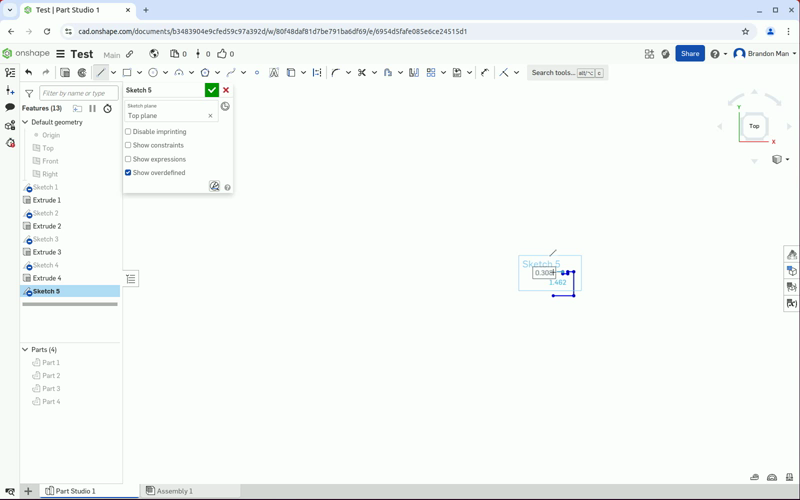
mouse_move(583, 271)
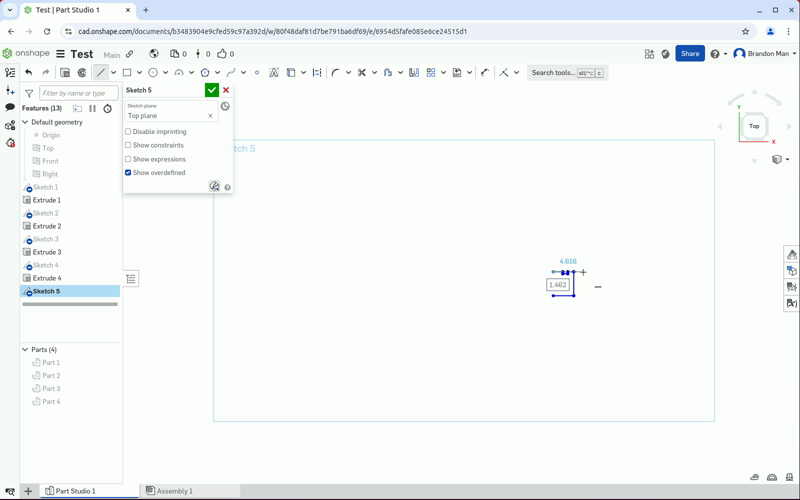
key_down(shift)
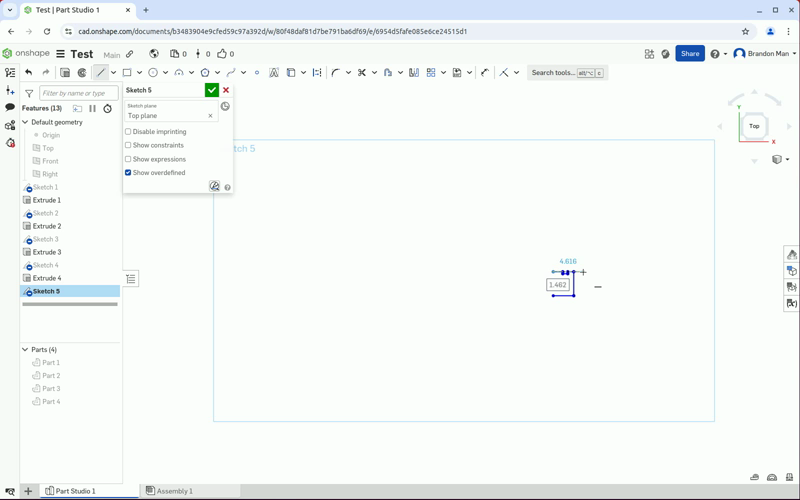
mouse_move(553, 295)
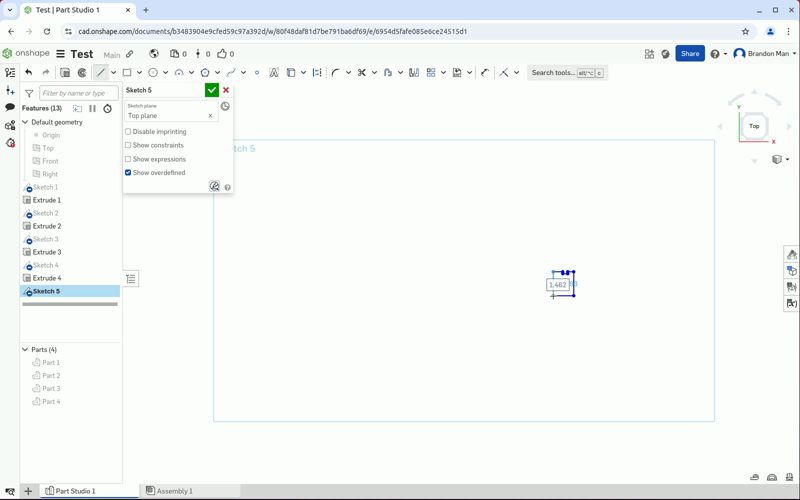
key_up(shift)
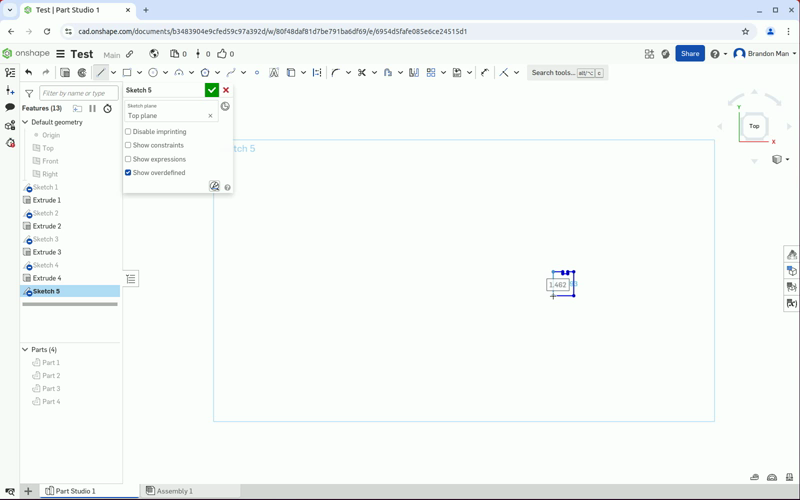
click(553, 295)
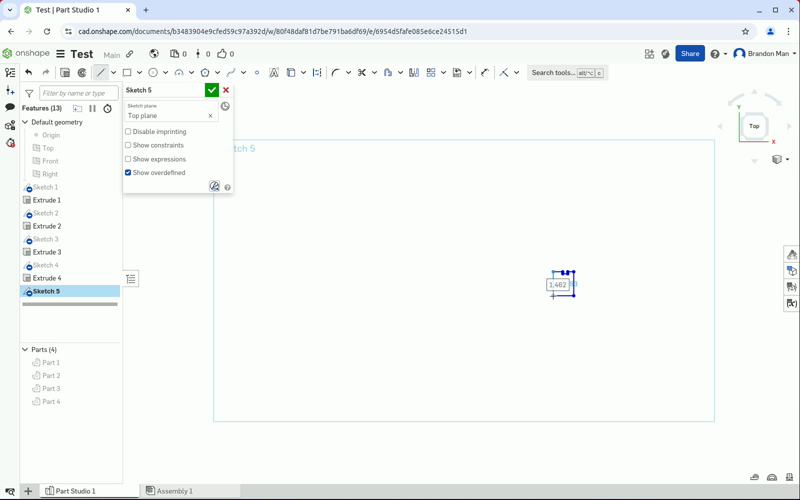
key(esc)
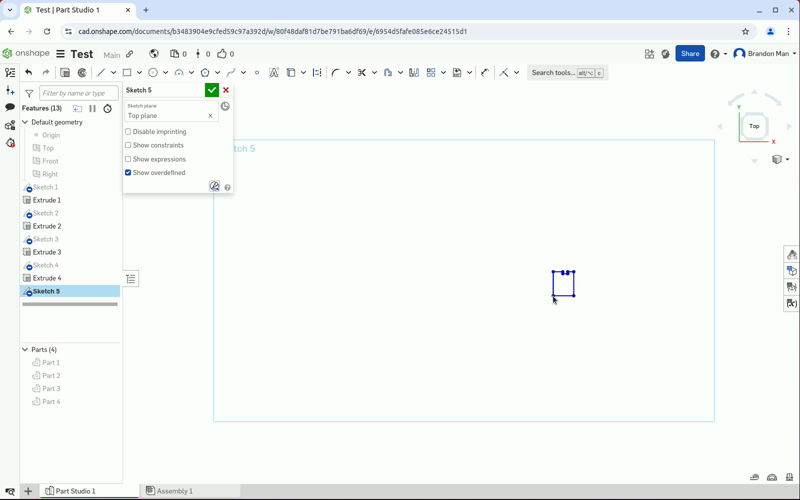
mouse_move(555, 272)
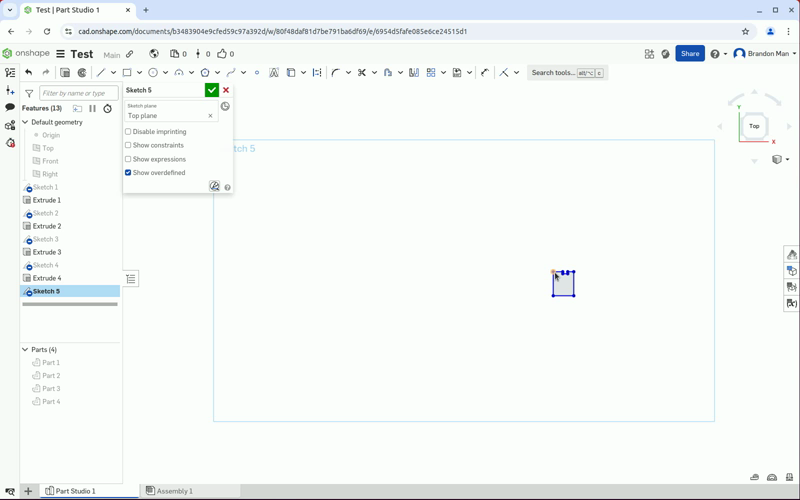
scroll(6)
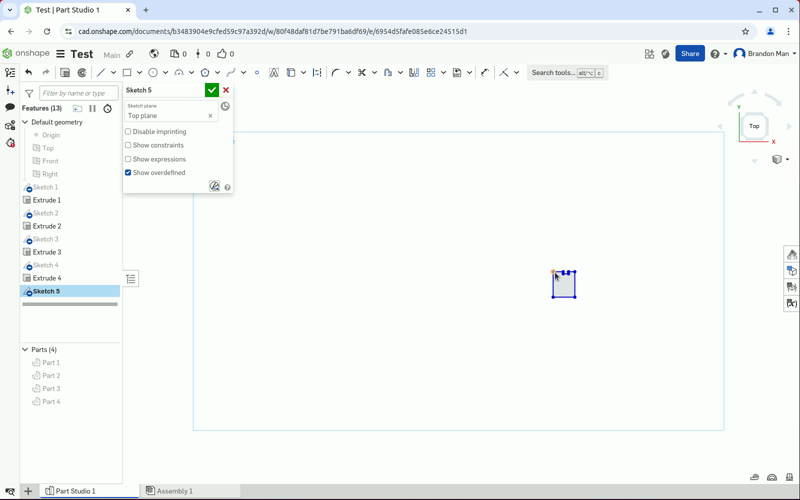
scroll(6)
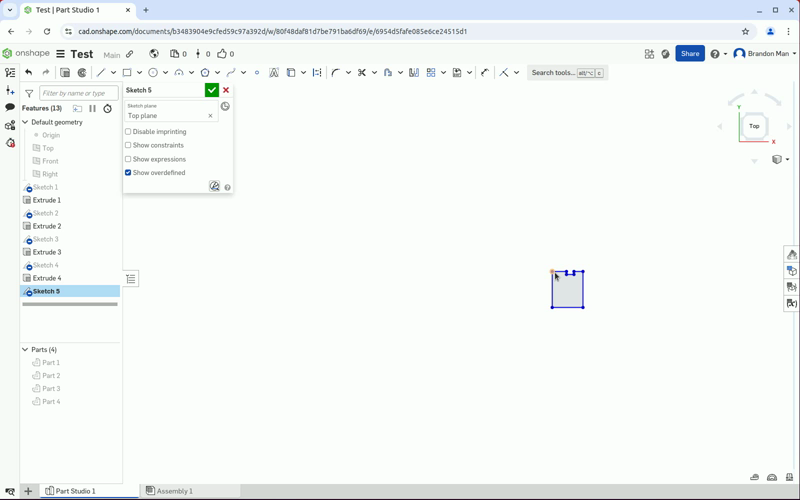
scroll(6)
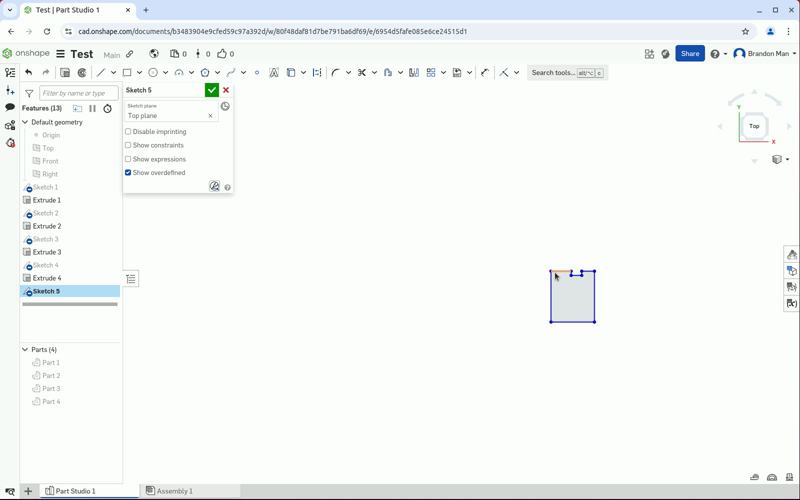
scroll(6)
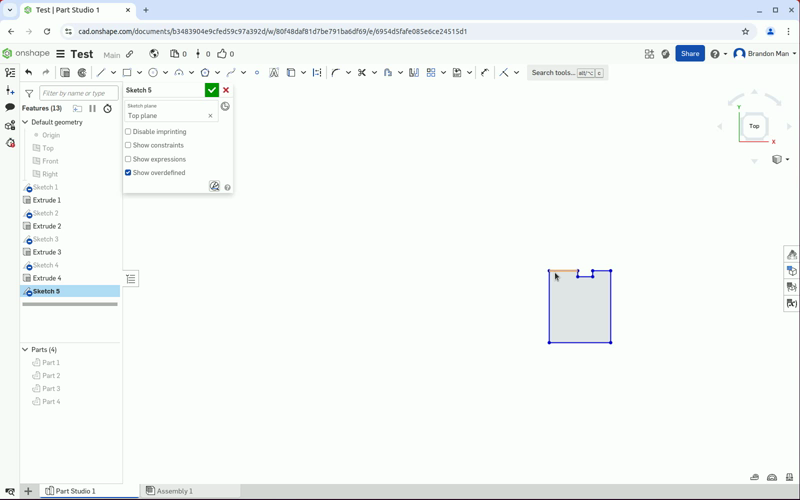
scroll(6)
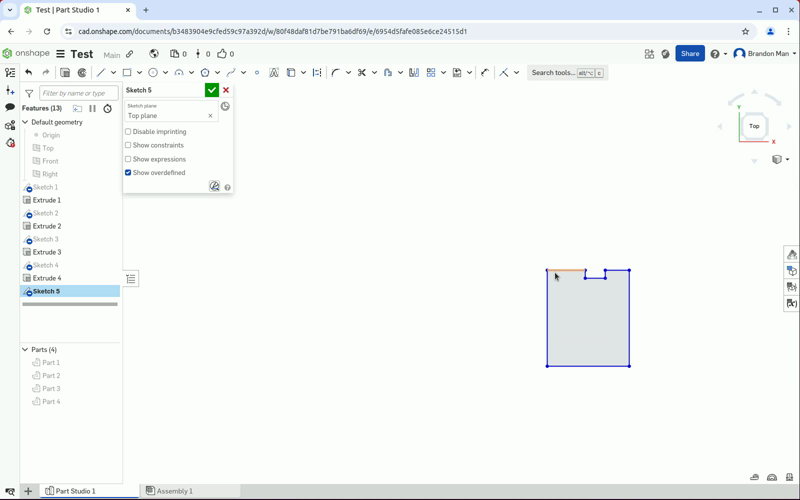
scroll(6)
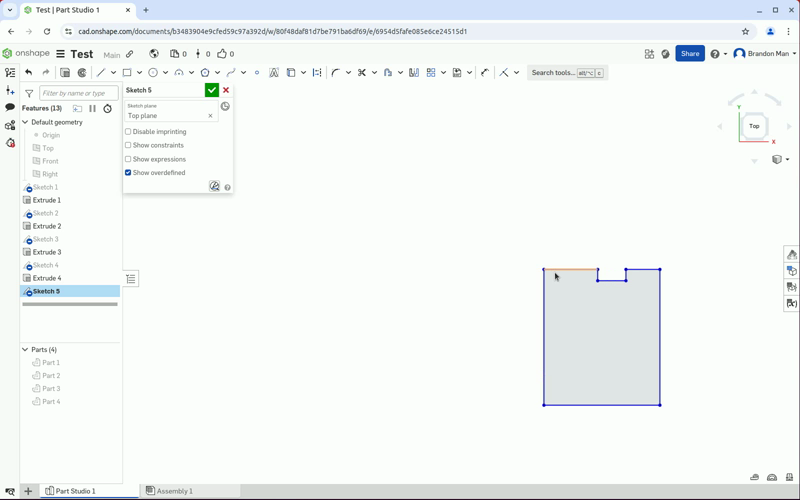
scroll(6)
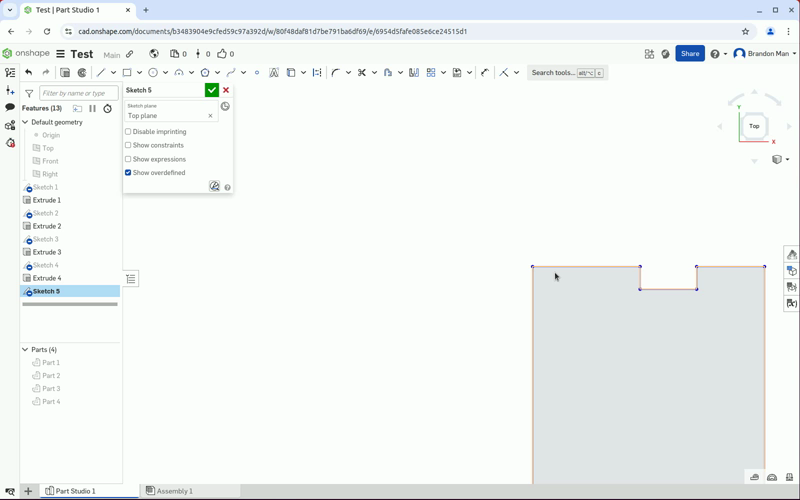
click(555, 272)
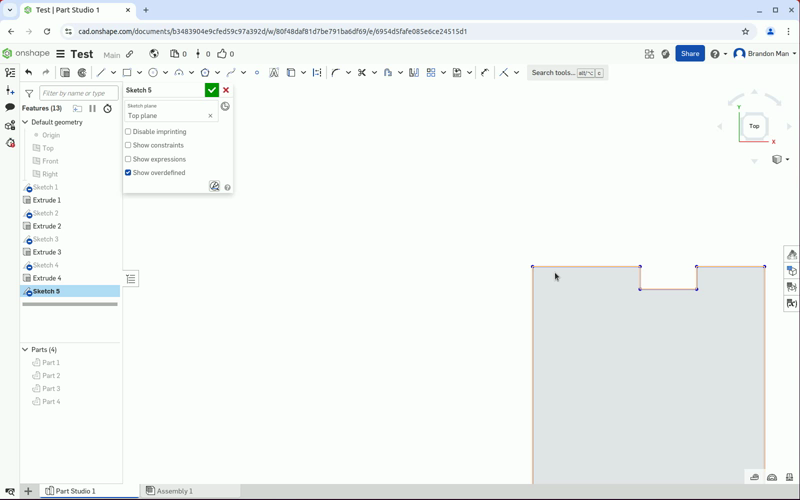
scroll(-6)
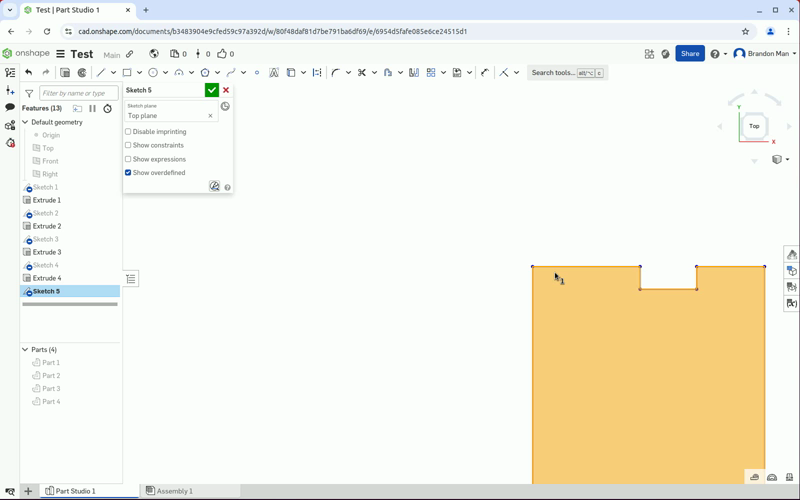
scroll(-6)
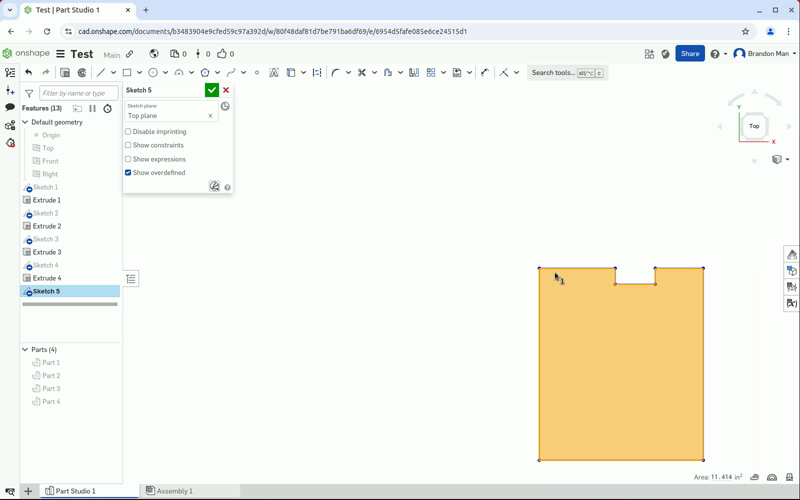
scroll(-6)
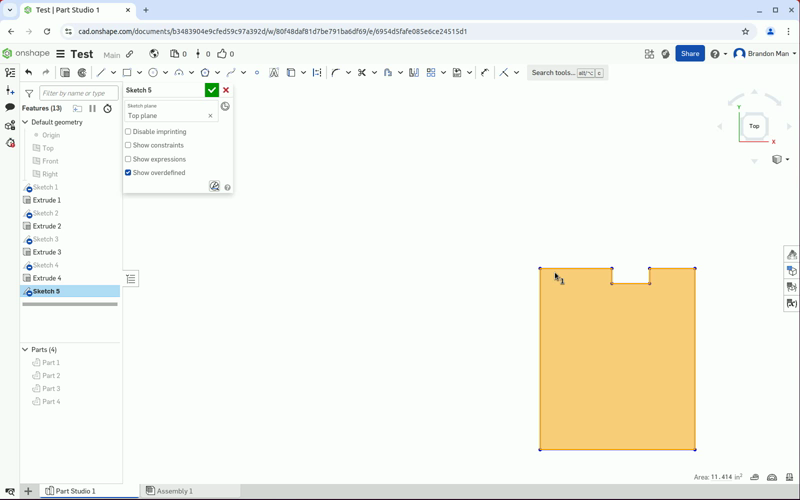
scroll(-6)
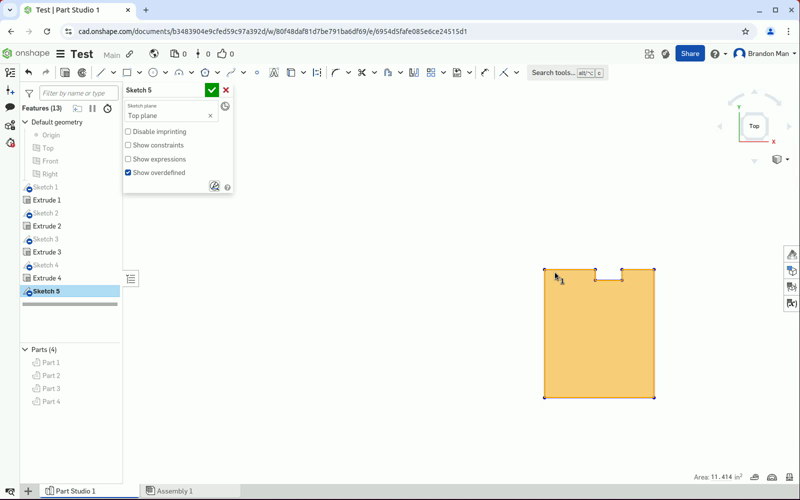
scroll(-6)
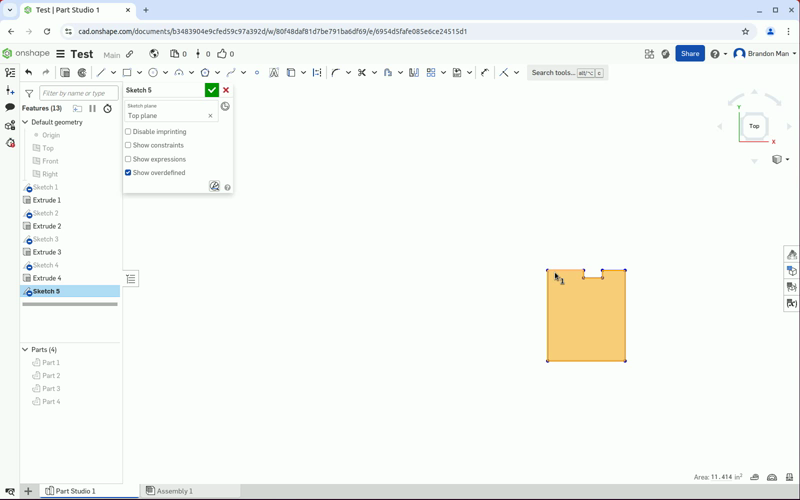
scroll(-6)
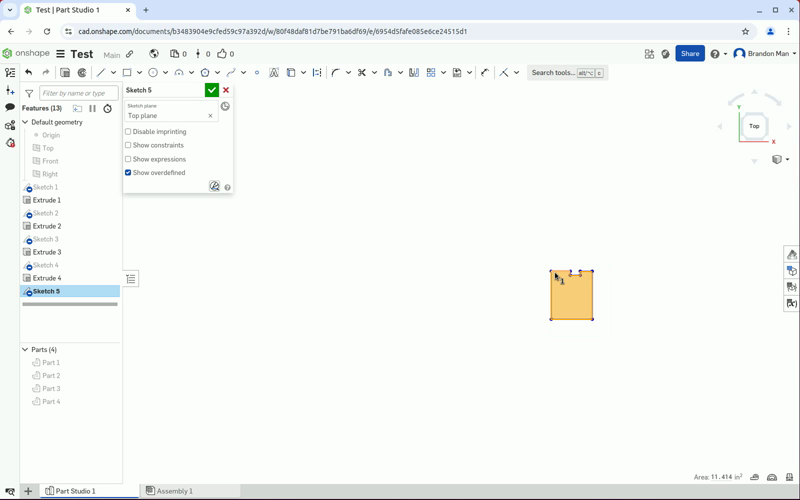
scroll(-6)
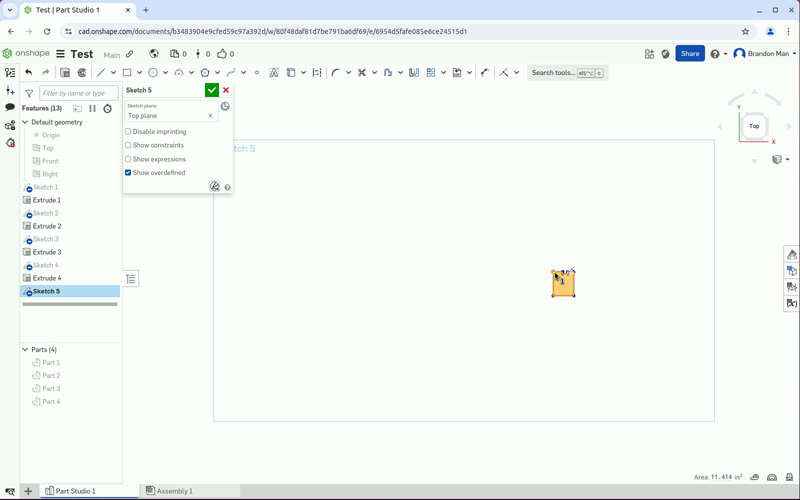
mouse_move(73, 352)
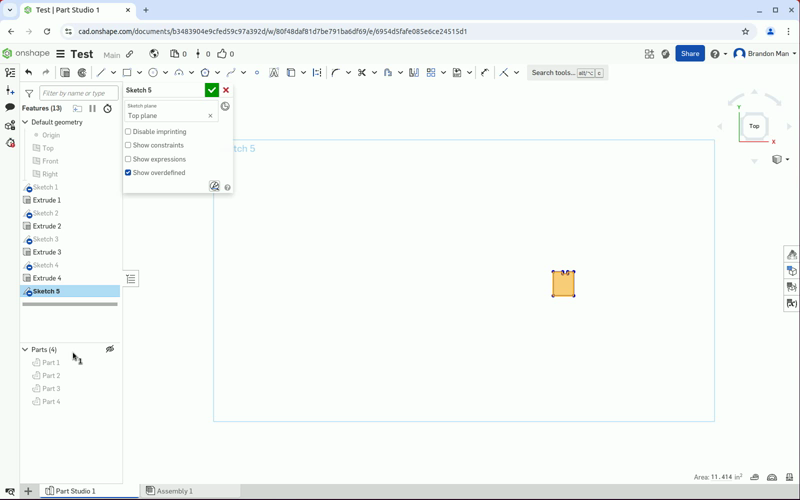
key(shift+y)
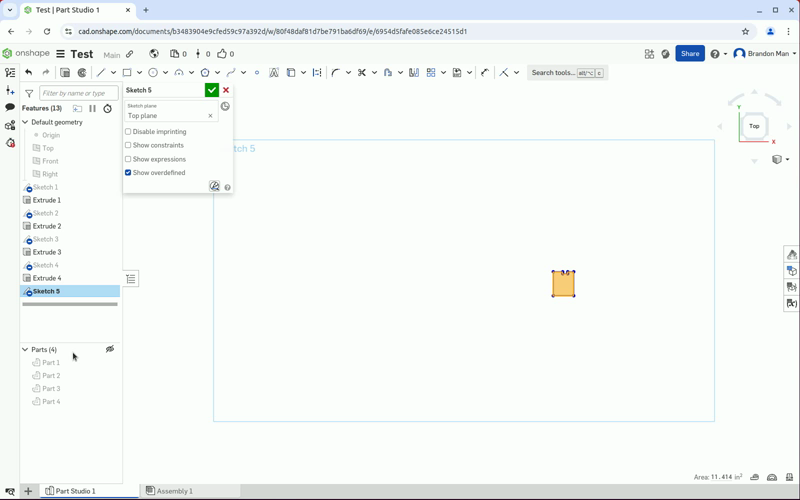
key(shift+e)
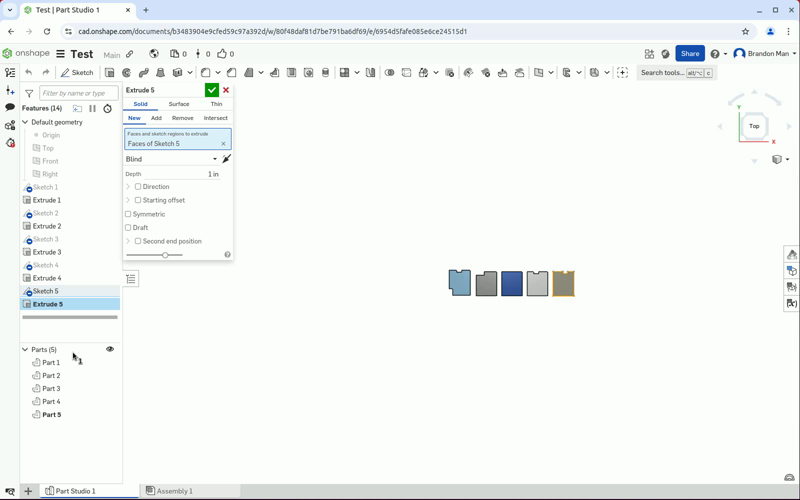
mouse_move(143, 106)
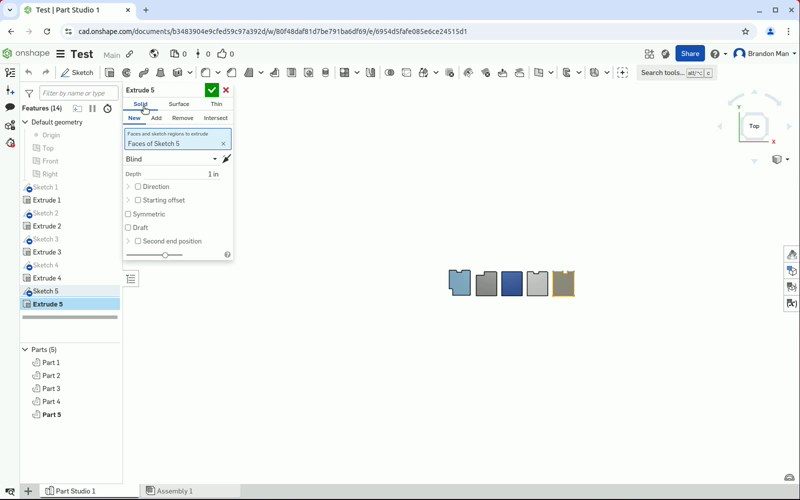
click(143, 106)
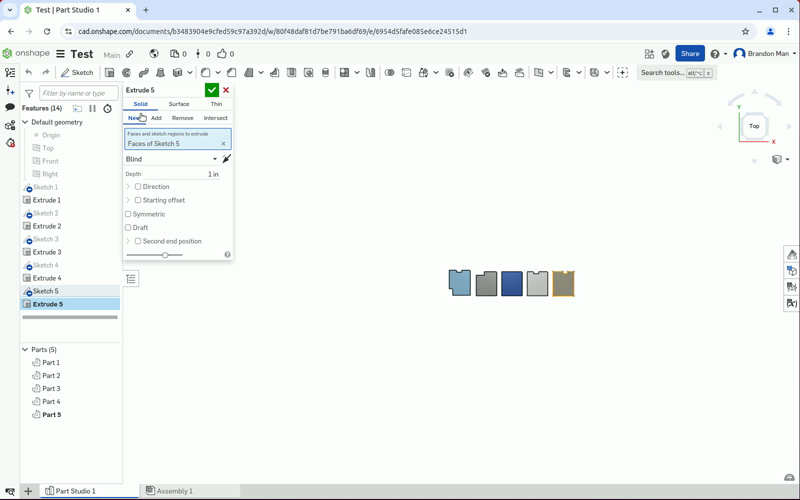
mouse_move(137, 120)
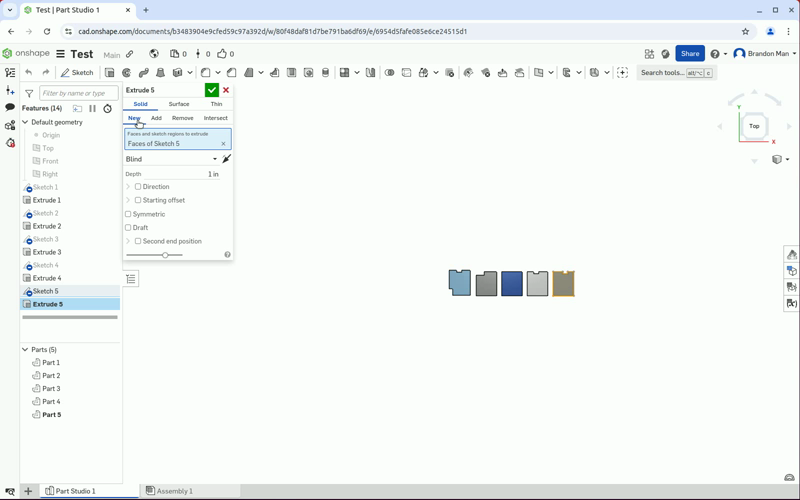
click(137, 120)
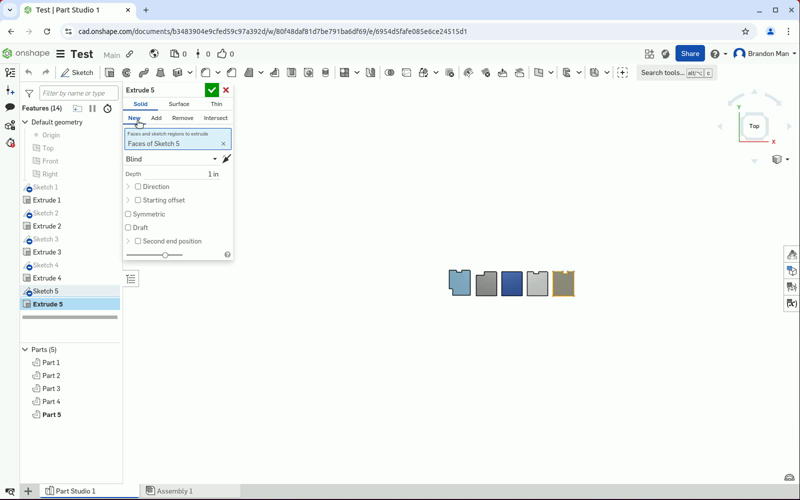
key(tab, 4)
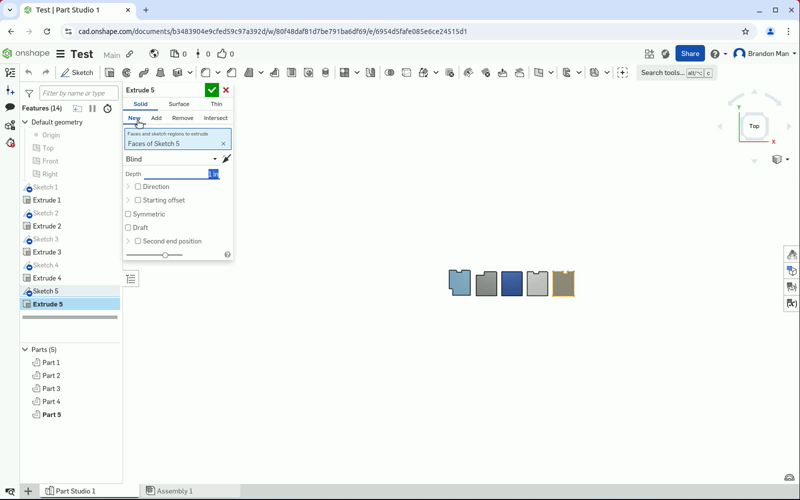
text(0.241)
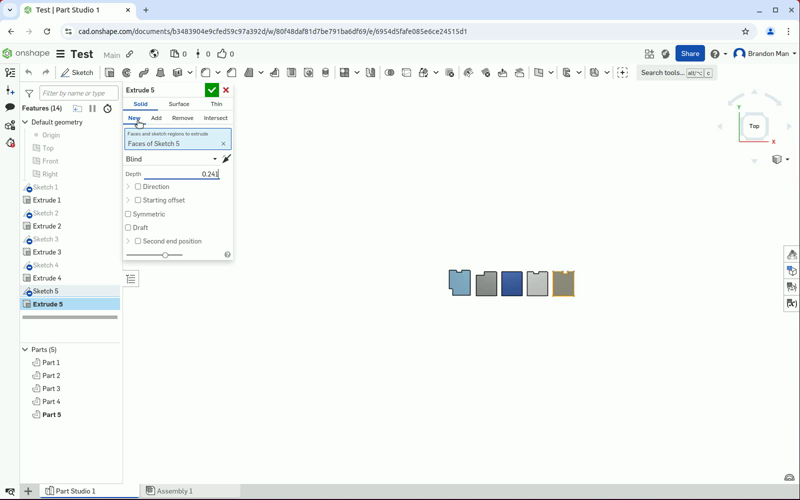
key(enter)
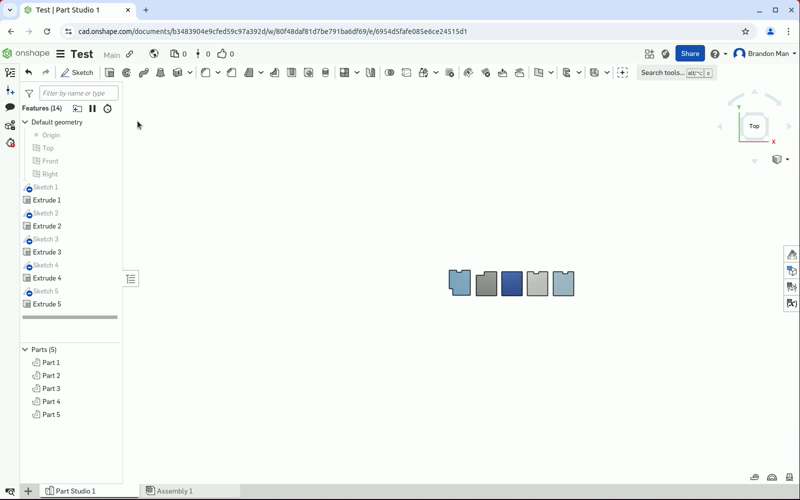
key(shift+h)
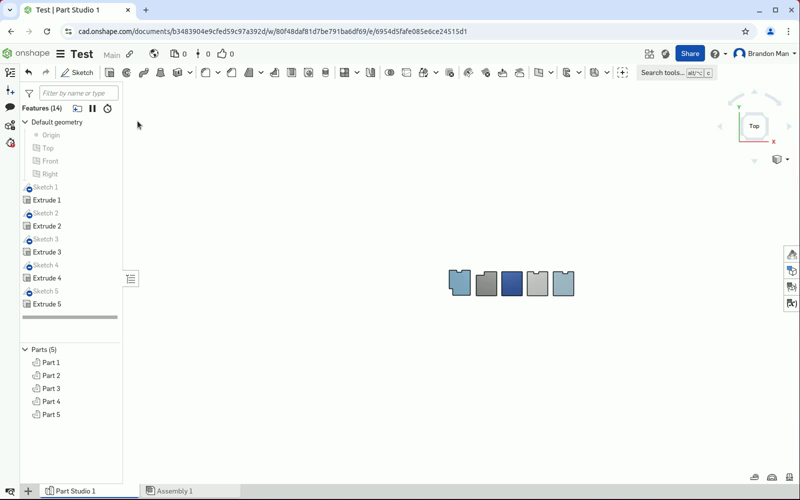
key(shift+h)
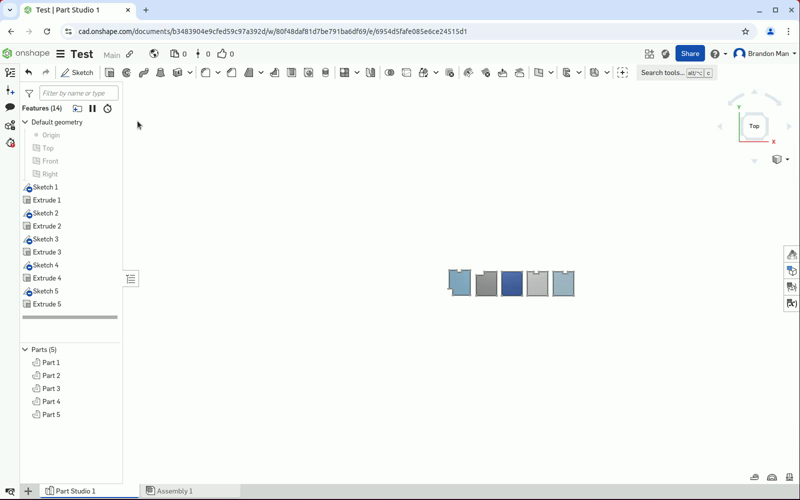
key(shift+7)
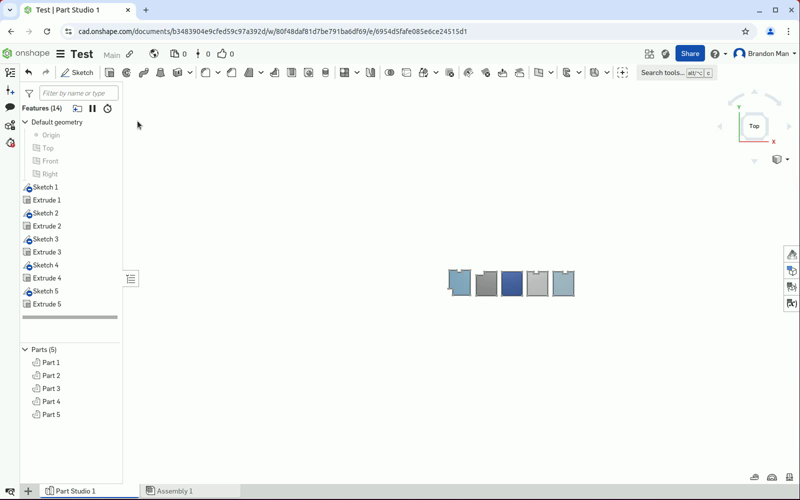
key(up, 3)
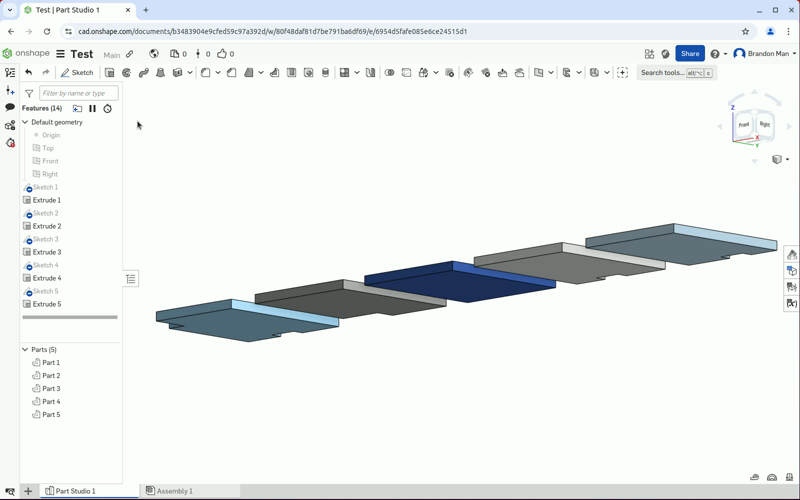
key(left, 3)
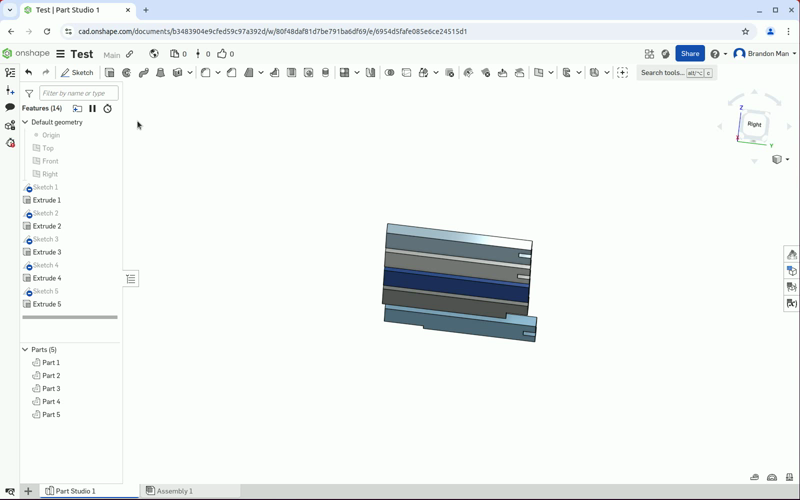
key(right, 3)
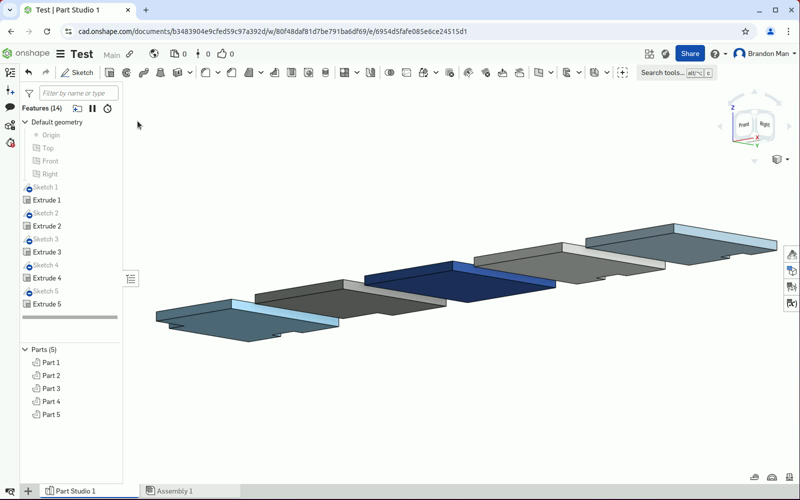
key(down, 3)
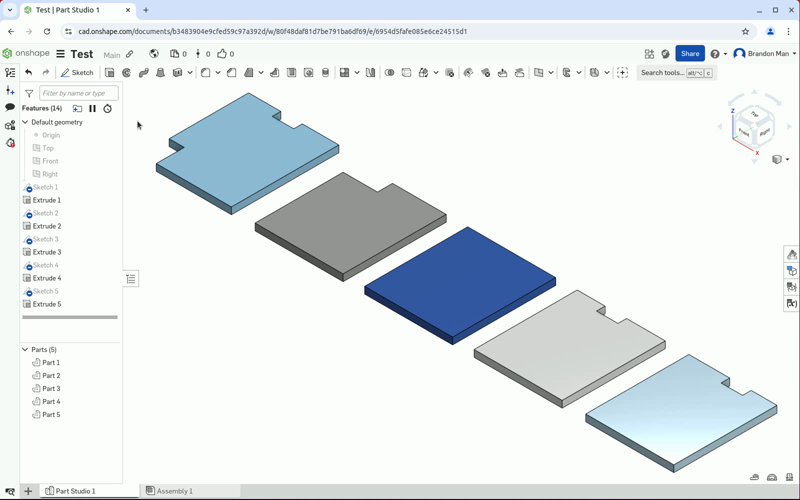
mouse_move(73, 189)
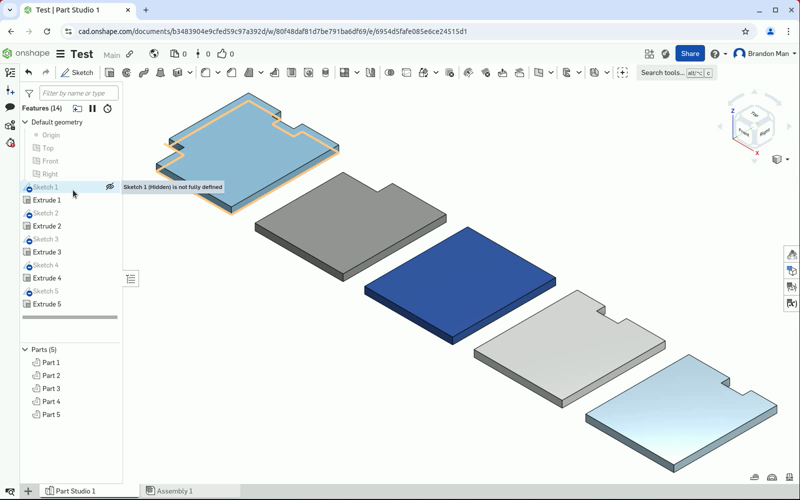
click(73, 189)